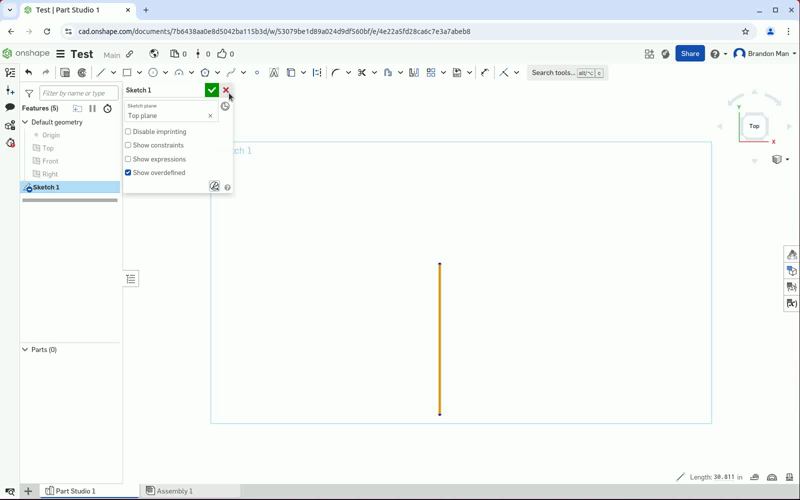
key(shift+h)
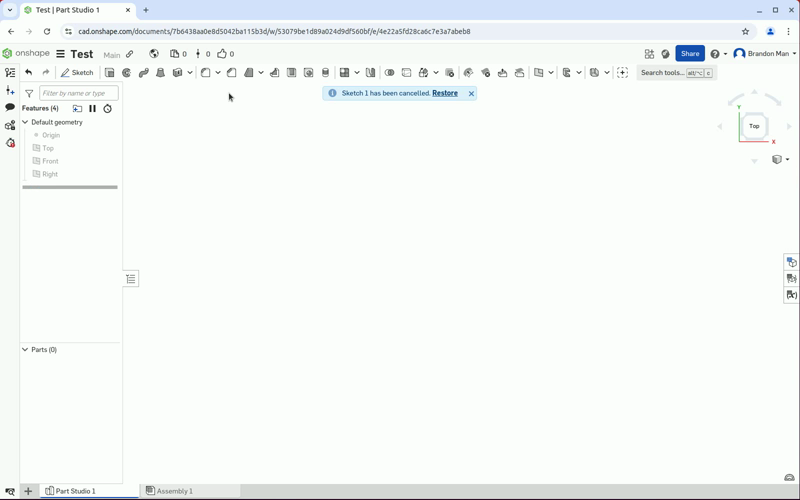
mouse_move(73, 352)
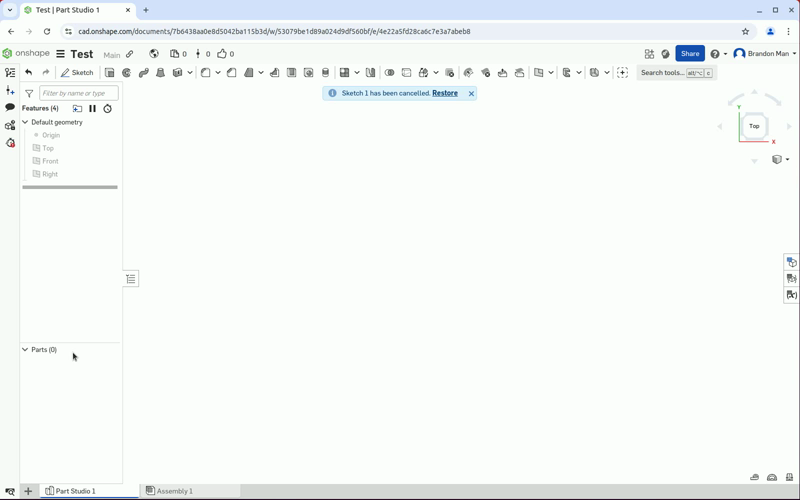
key(y)
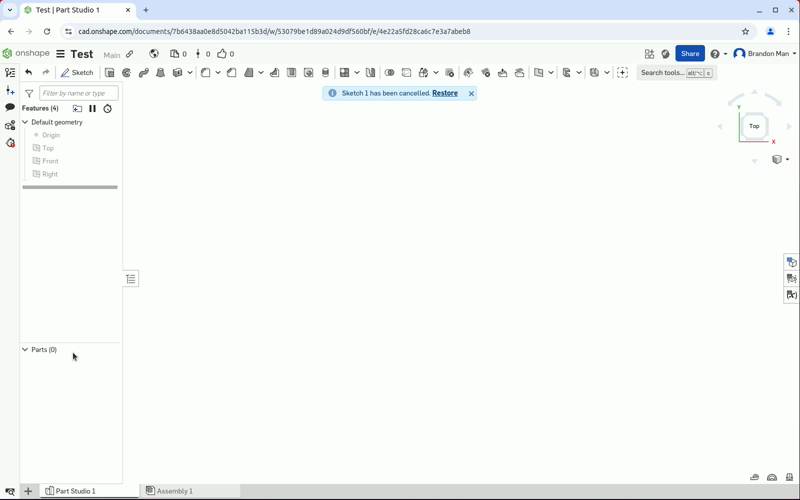
key(shift+p)
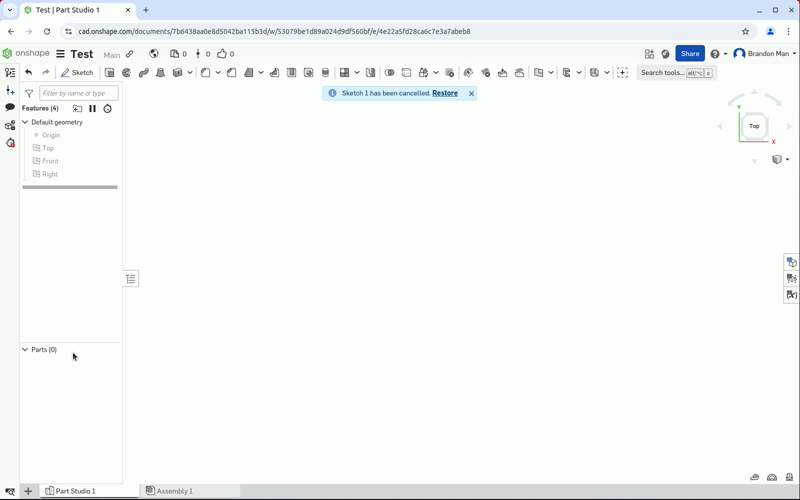
key(space)
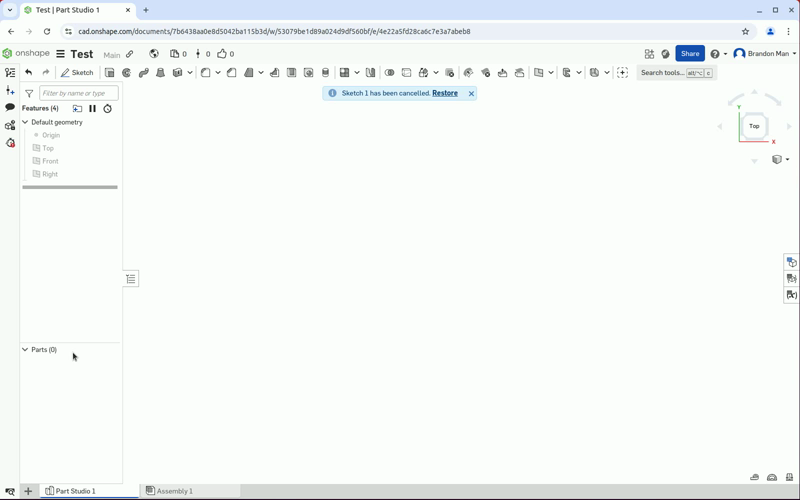
key_down(shift)
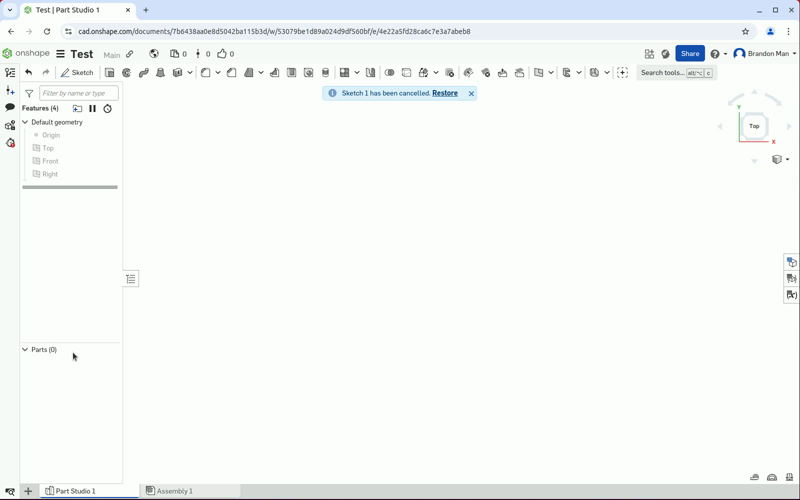
key(up)
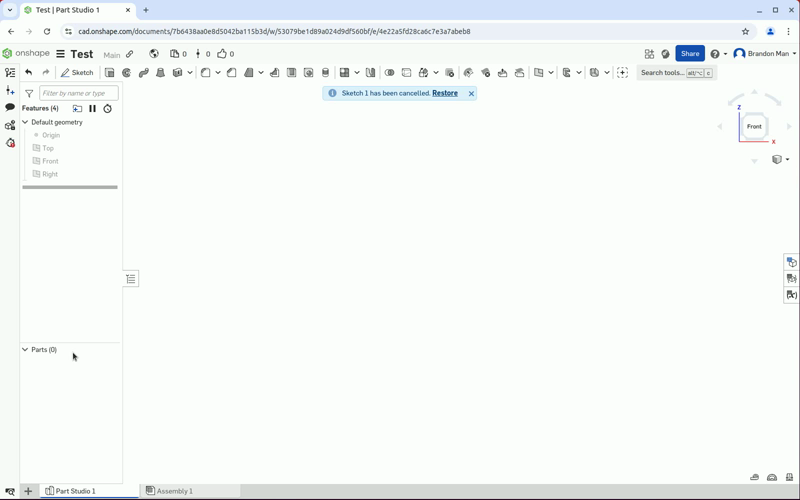
key_up(shift)
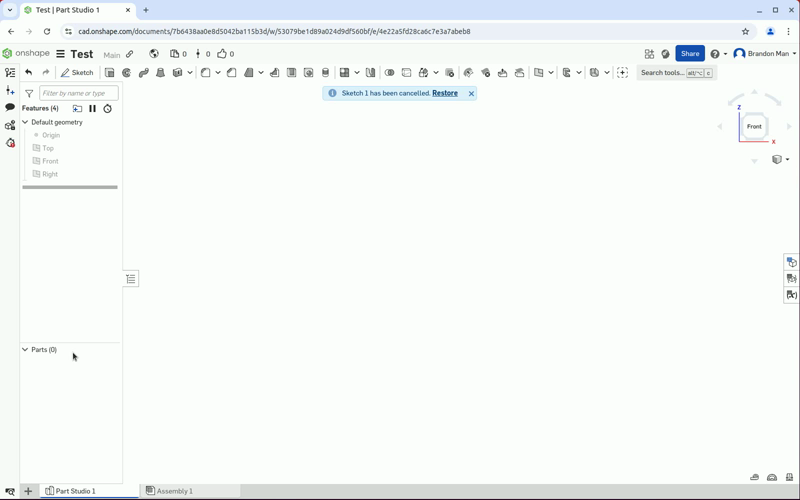
key(space)
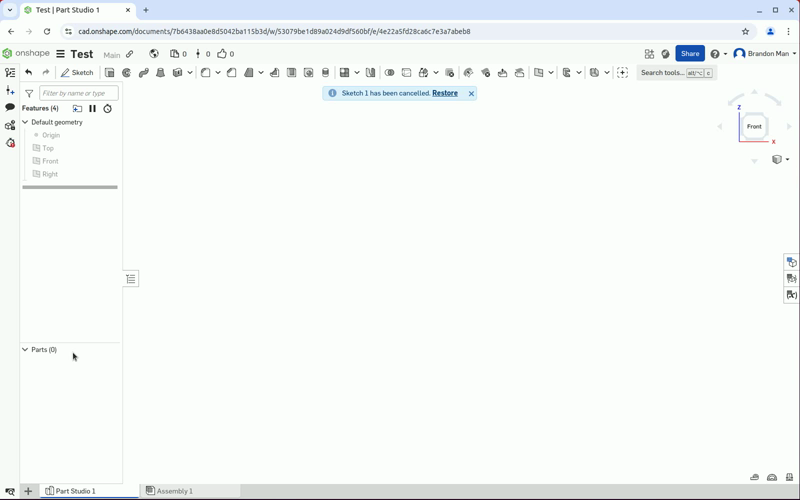
key_down(shift)
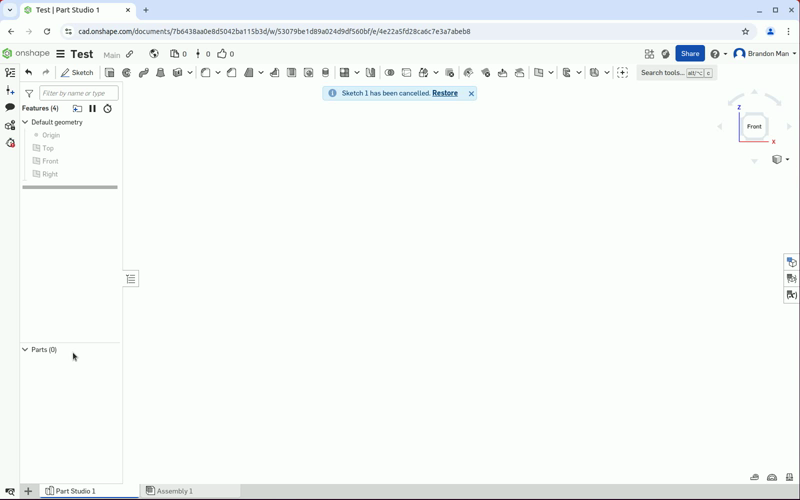
key(left)
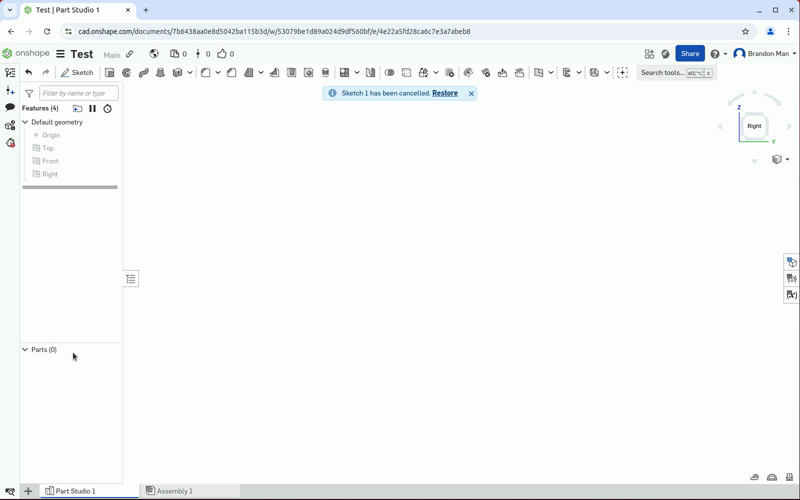
key_up(shift)
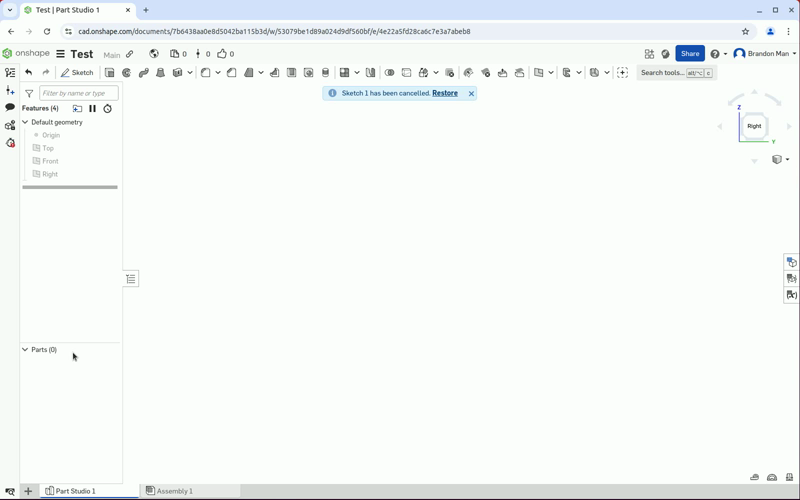
mouse_move(73, 352)
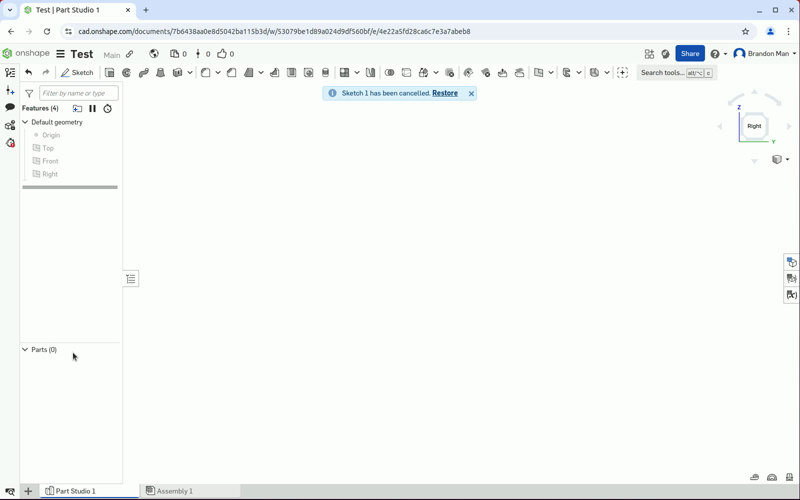
key(shift+y)
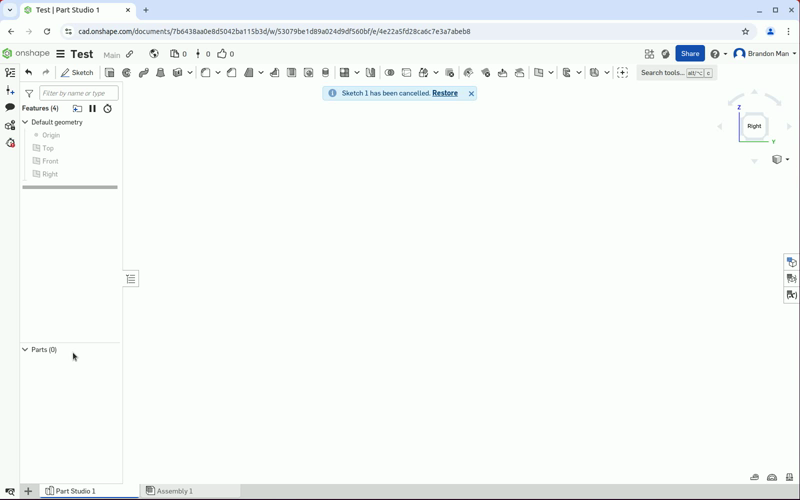
key(shift+s)
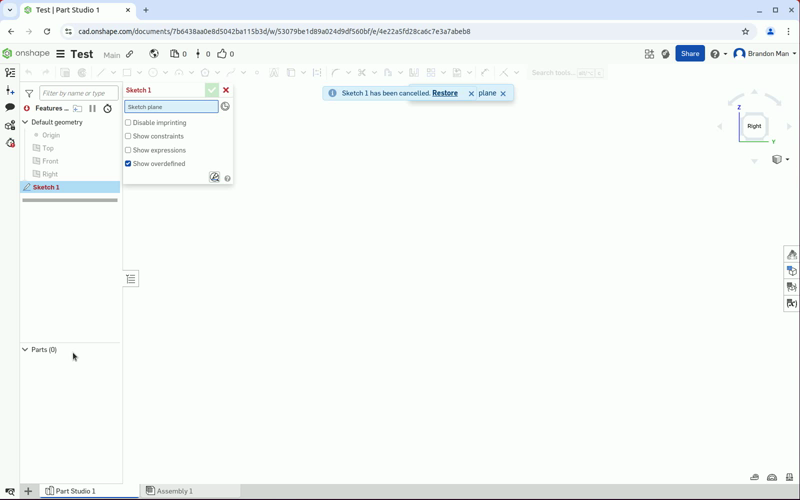
mouse_move(73, 176)
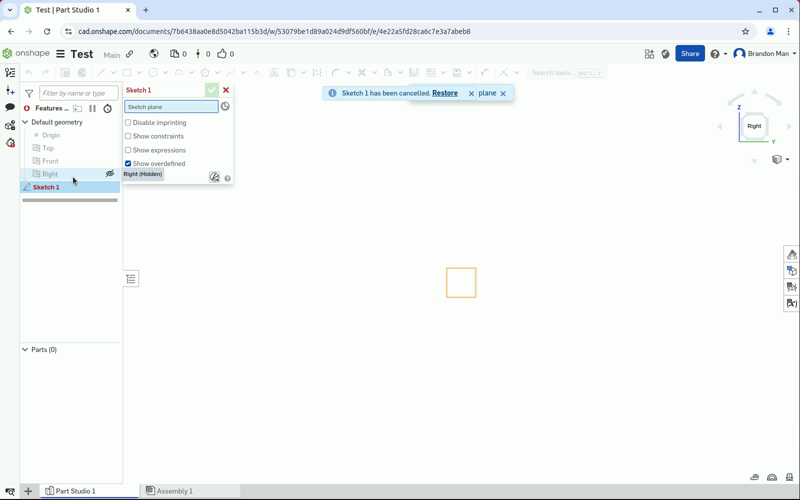
click(73, 176)
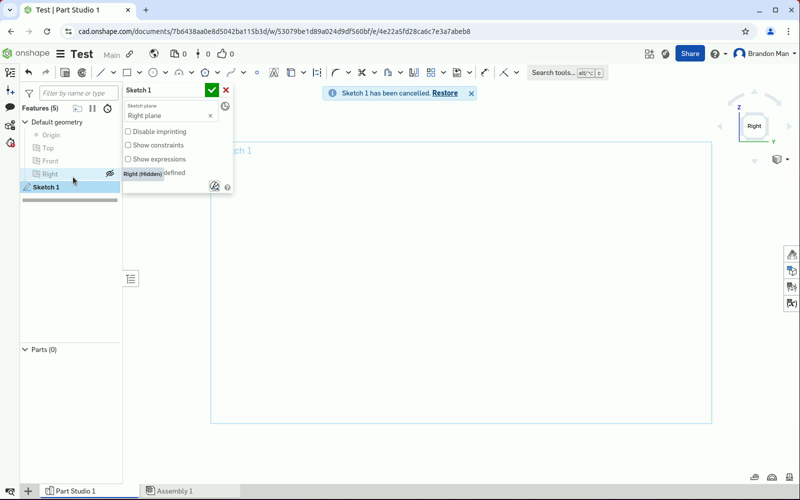
mouse_move(73, 352)
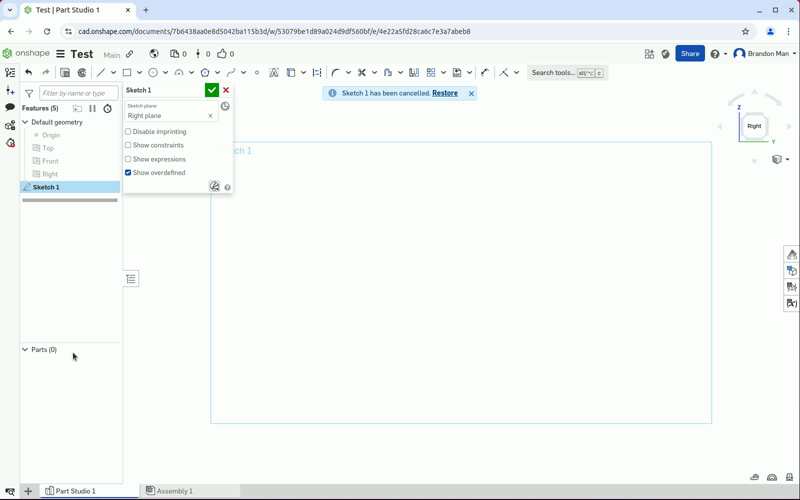
key(y)
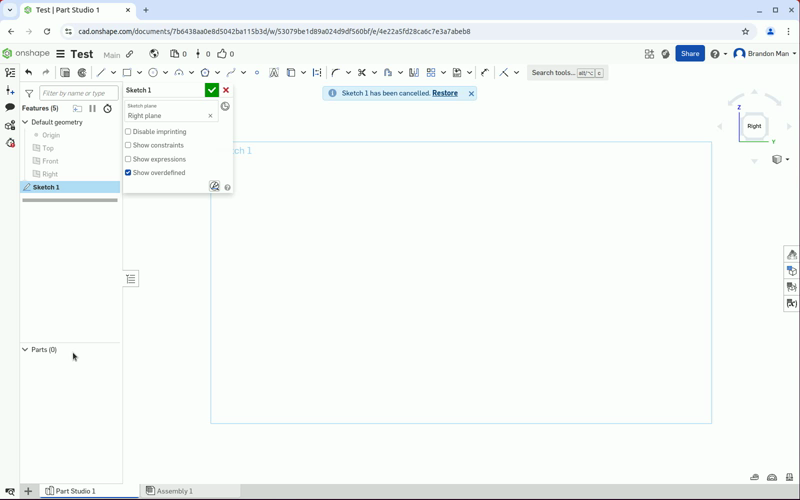
key(l)
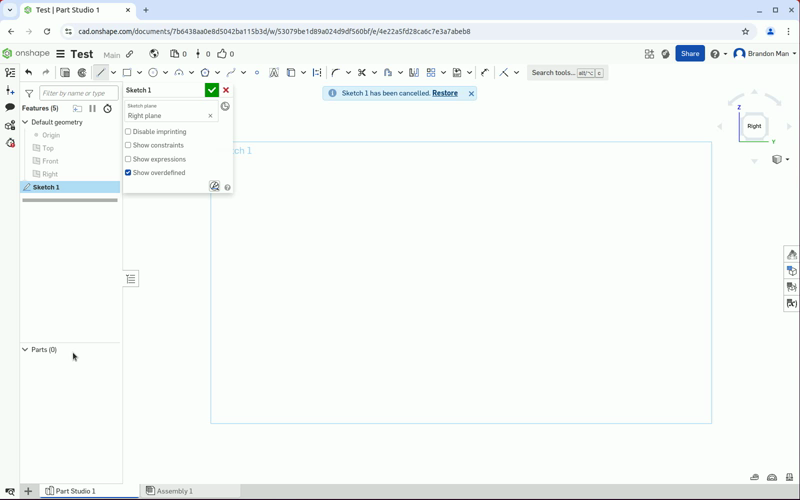
key_down(shift)
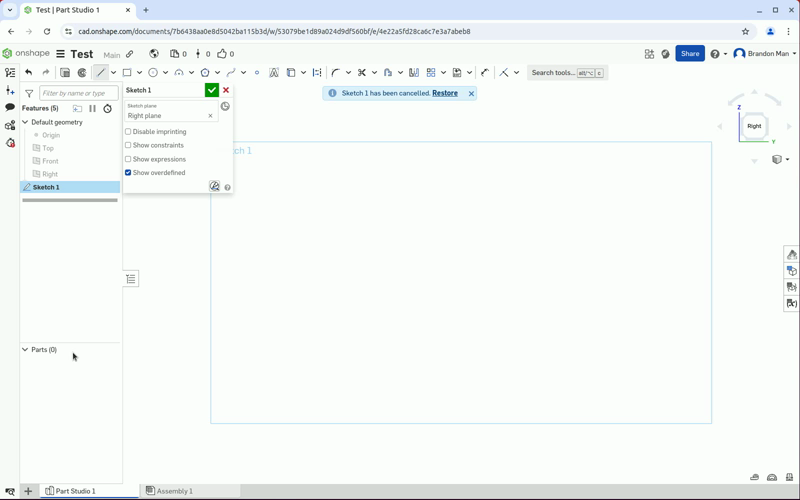
mouse_move(467, 217)
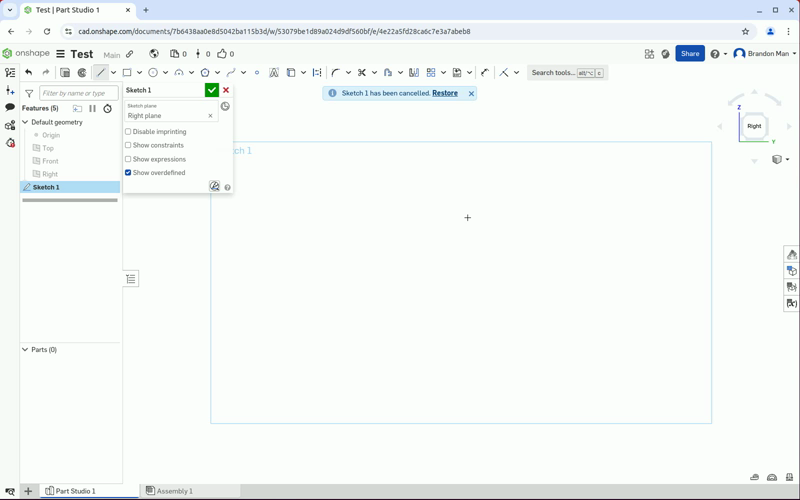
click(467, 217)
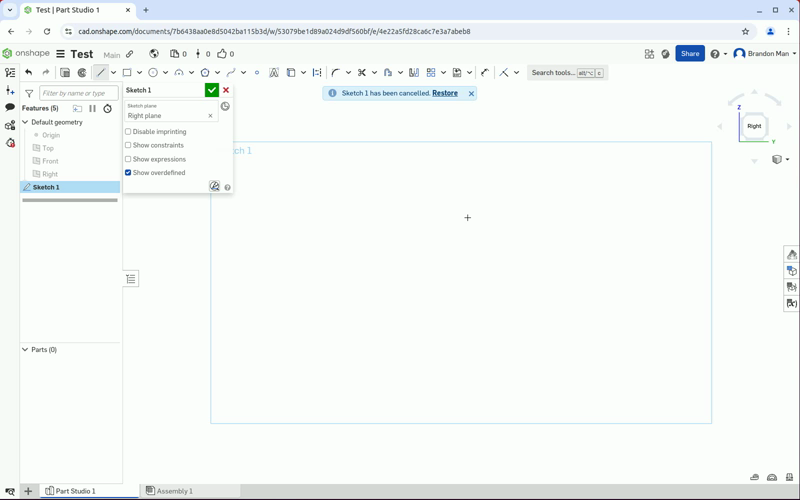
key_up(shift)
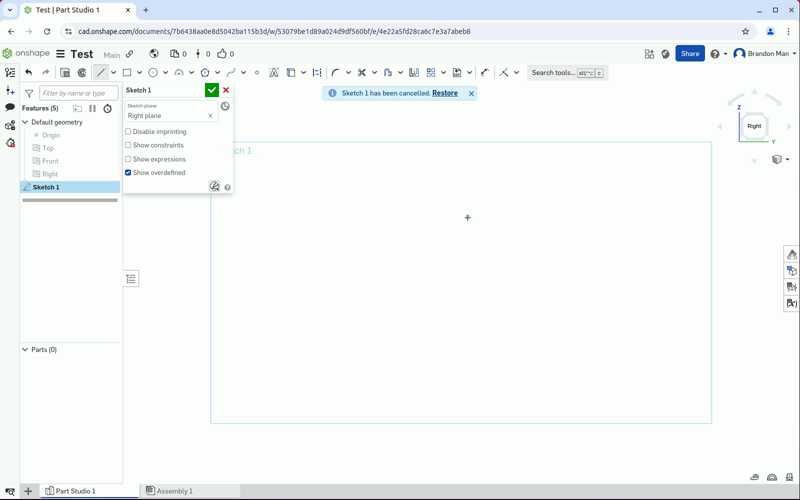
key_down(shift)
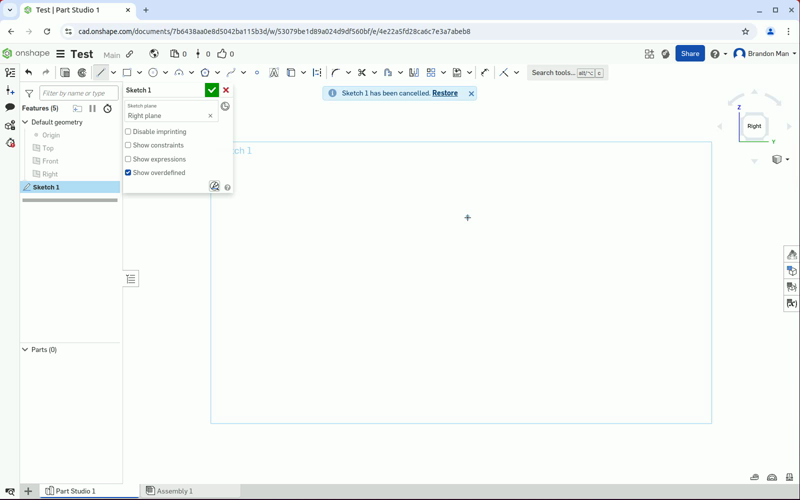
mouse_move(497, 217)
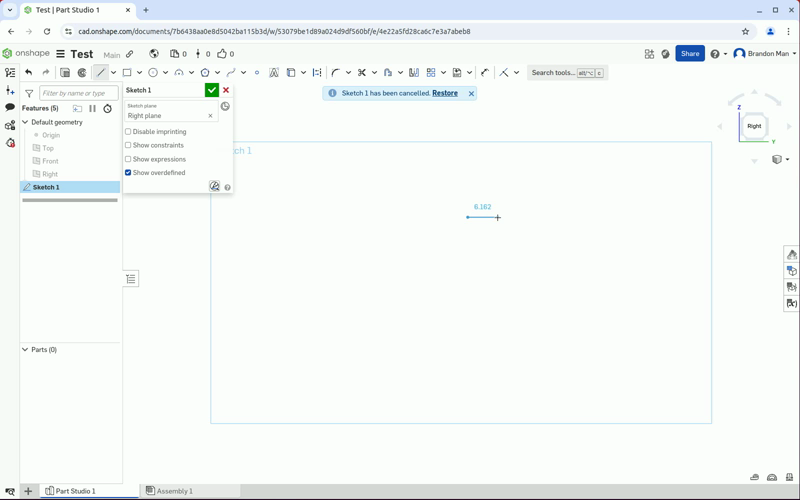
mouse_move(510, 246)
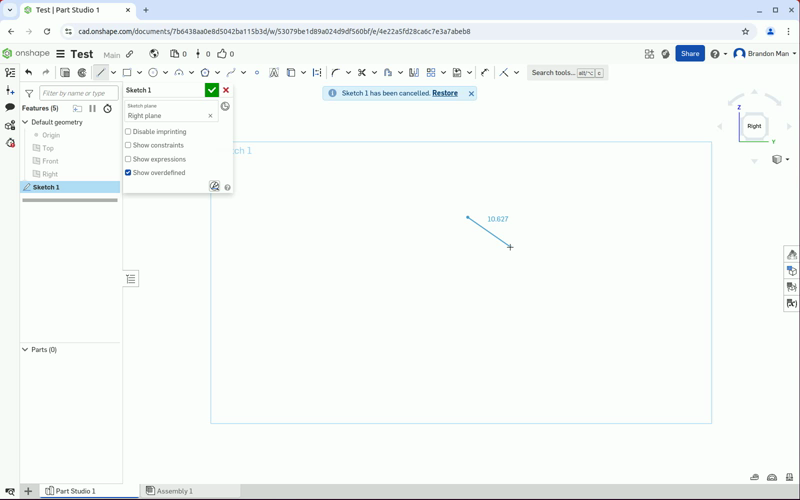
click(510, 246)
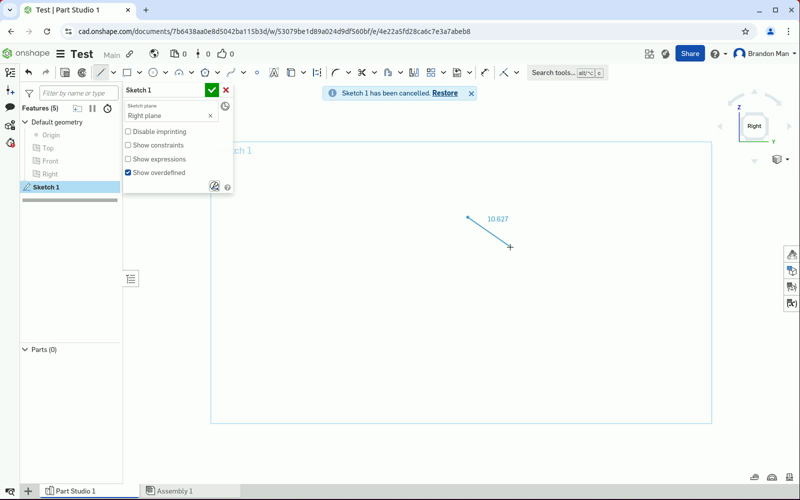
key_up(shift)
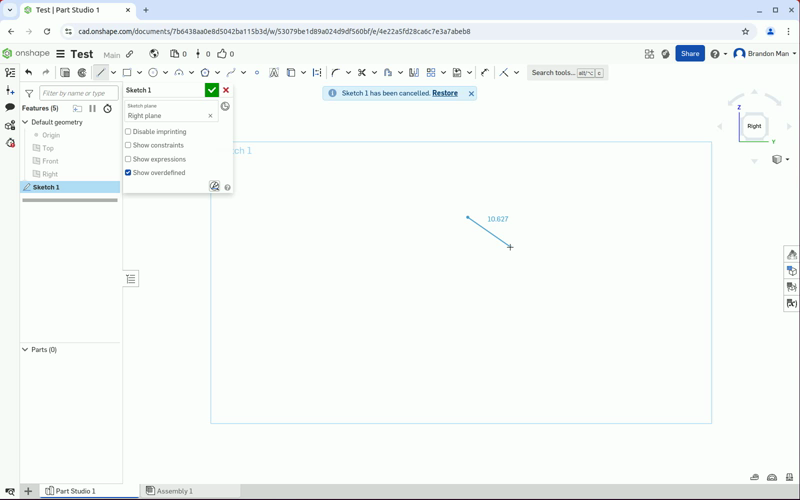
key_down(shift)
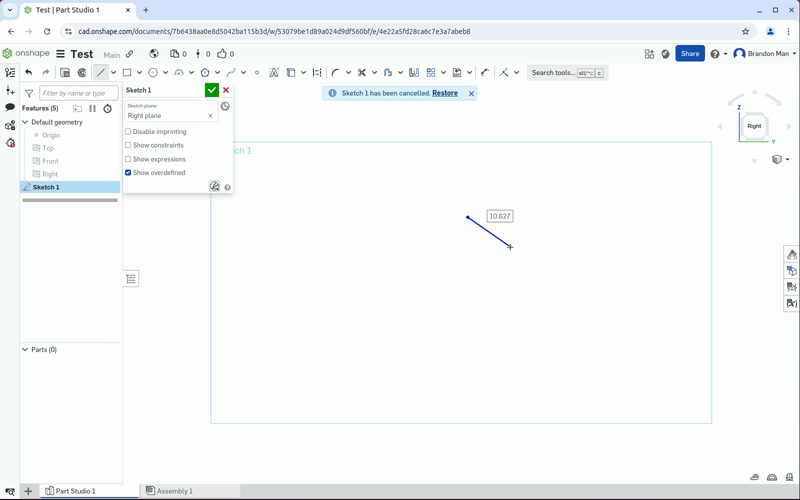
mouse_move(540, 246)
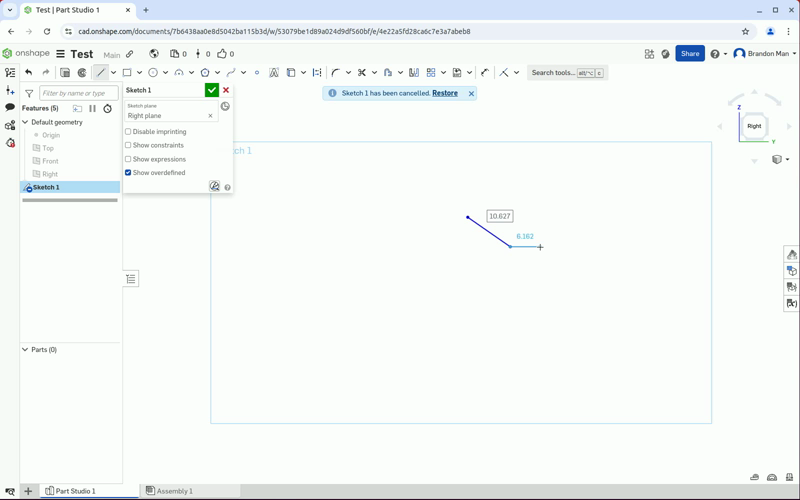
mouse_move(515, 242)
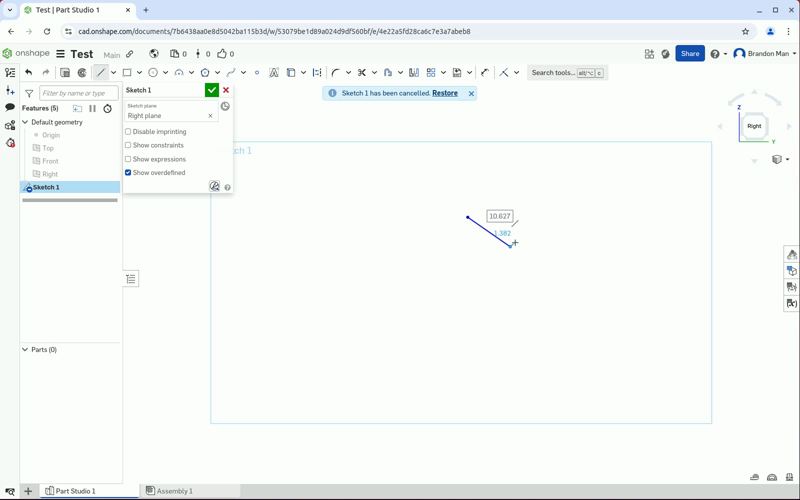
scroll(6)
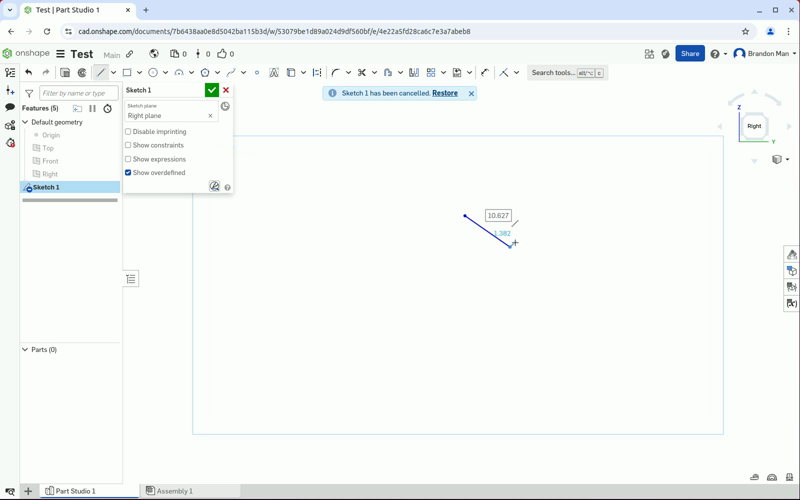
scroll(6)
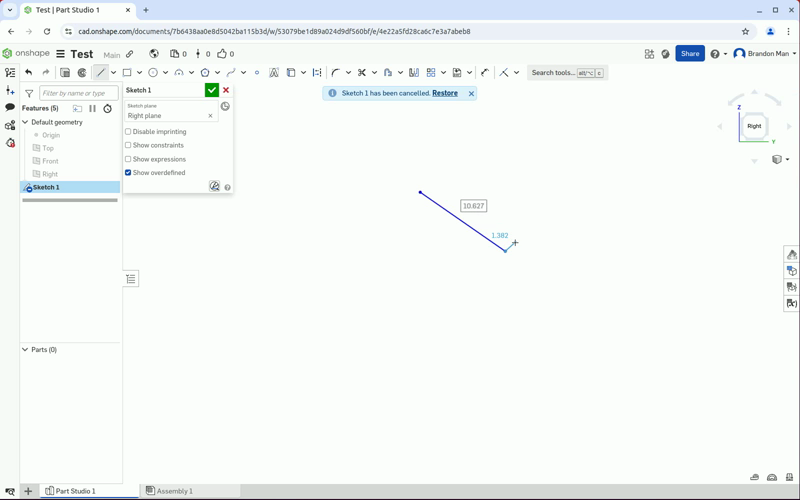
scroll(6)
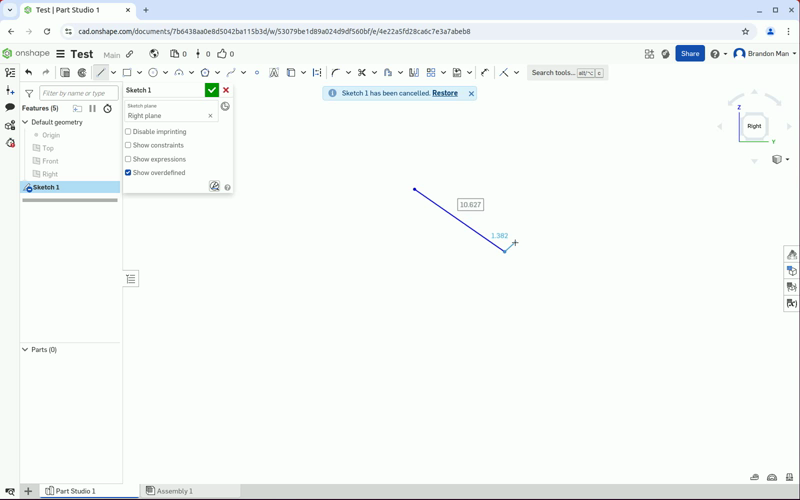
scroll(6)
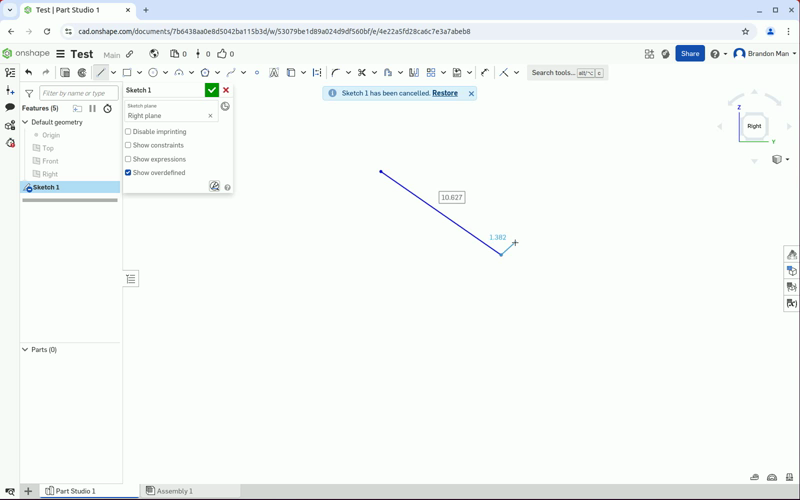
scroll(6)
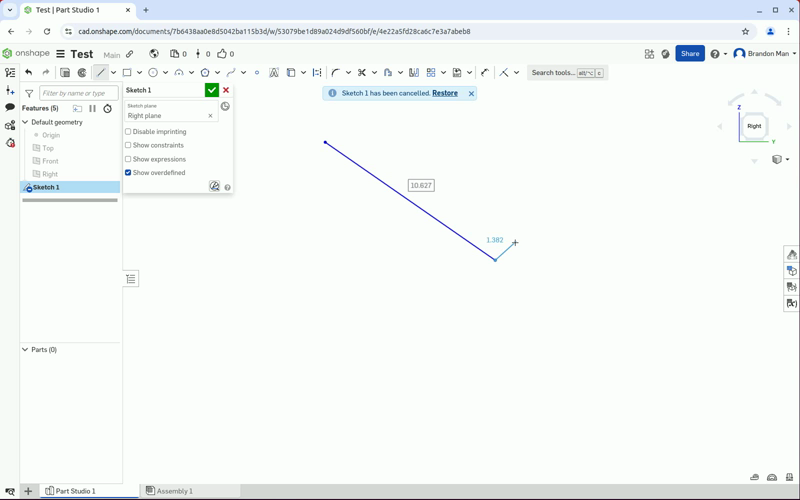
scroll(6)
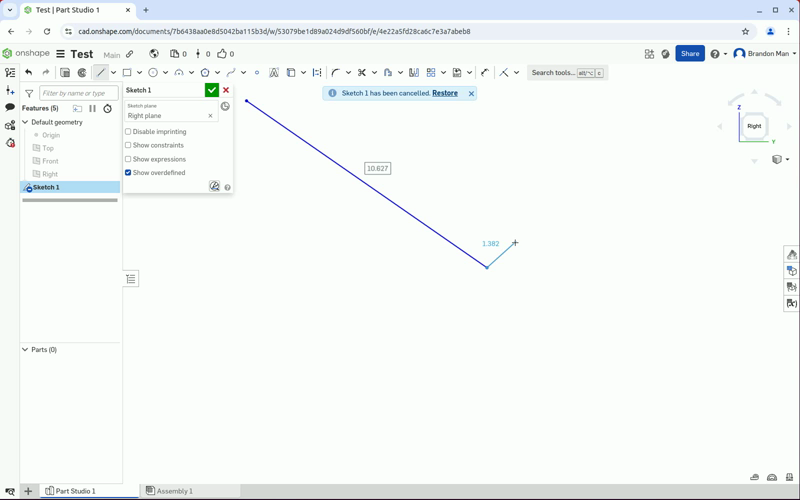
scroll(6)
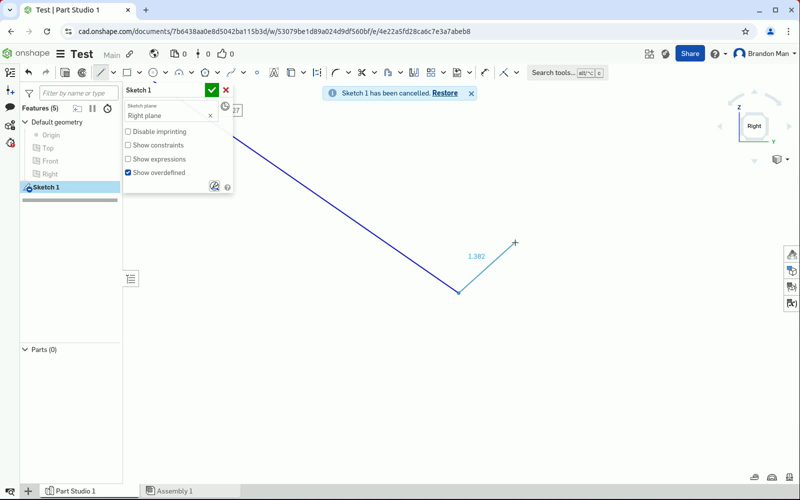
click(515, 242)
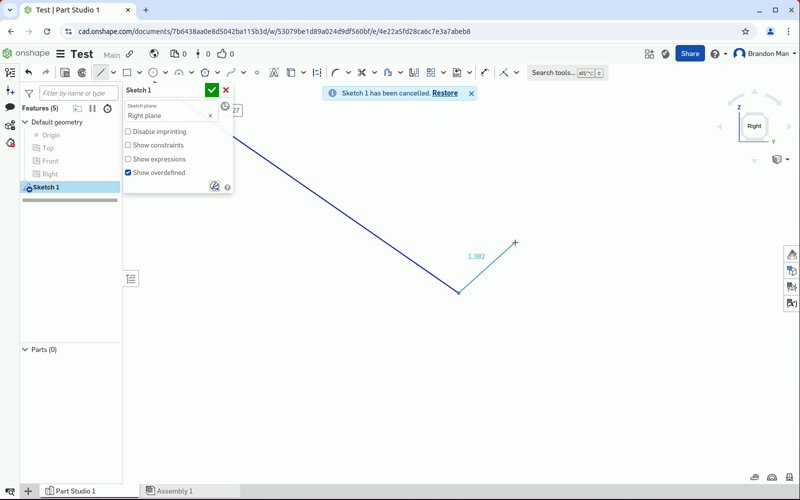
scroll(-6)
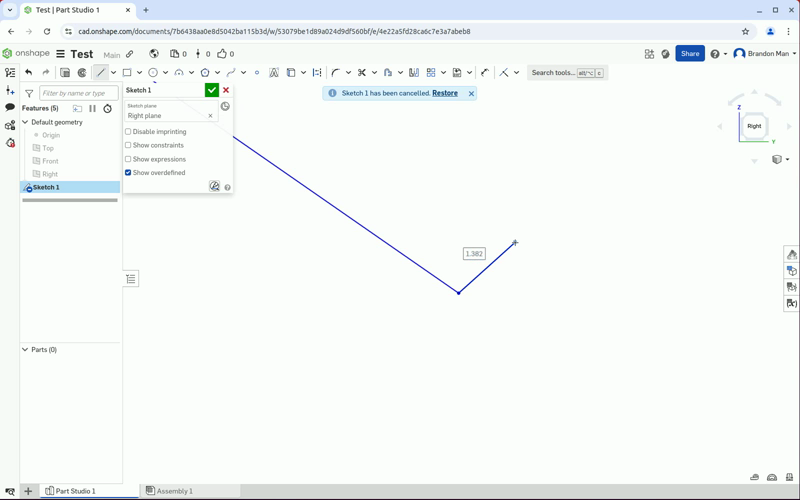
scroll(-6)
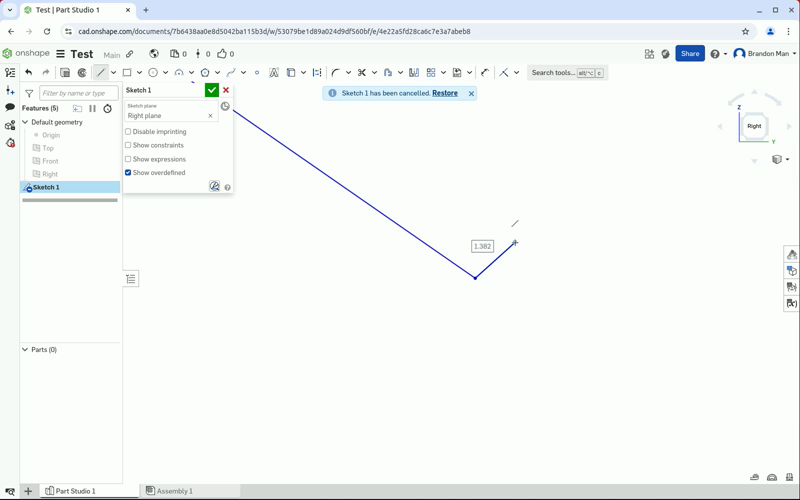
scroll(-6)
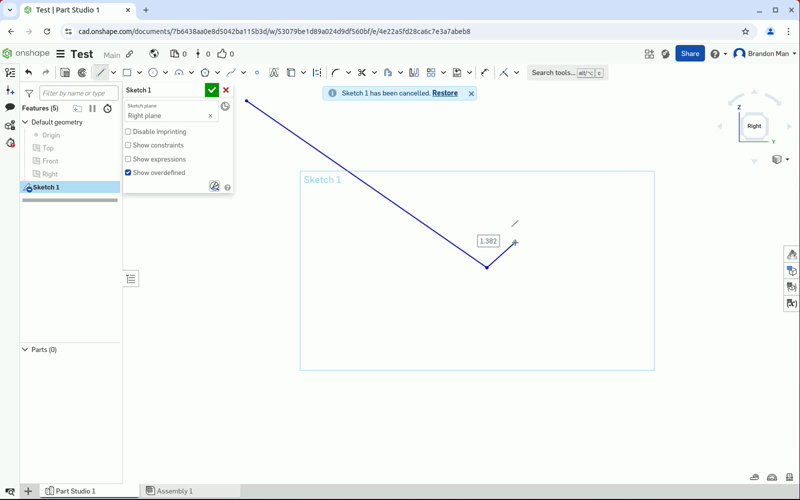
scroll(-6)
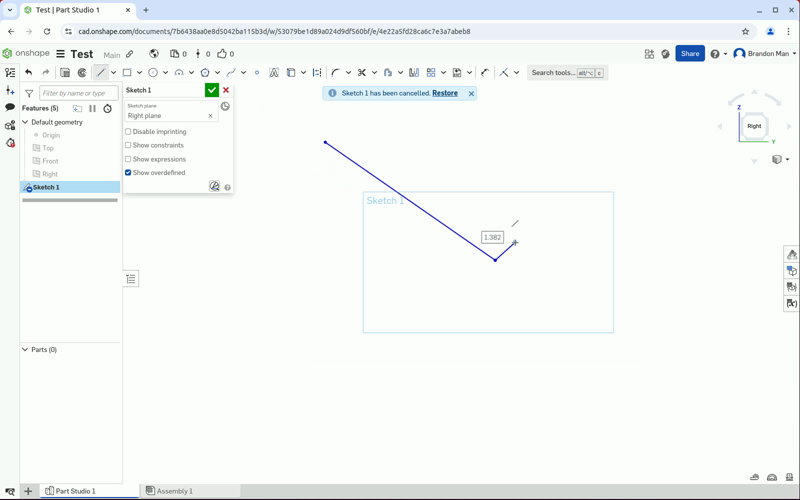
scroll(-6)
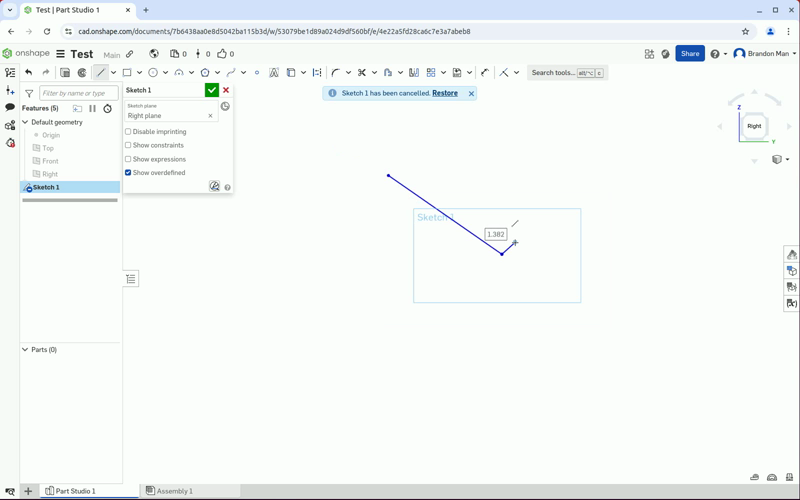
scroll(-6)
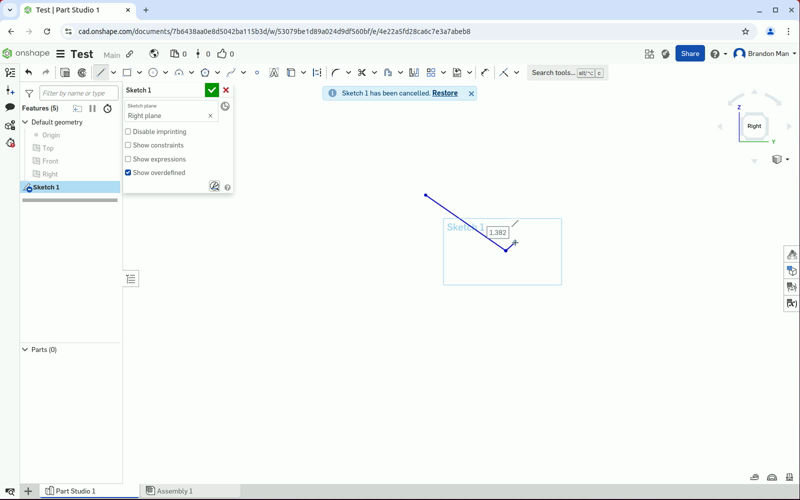
scroll(-6)
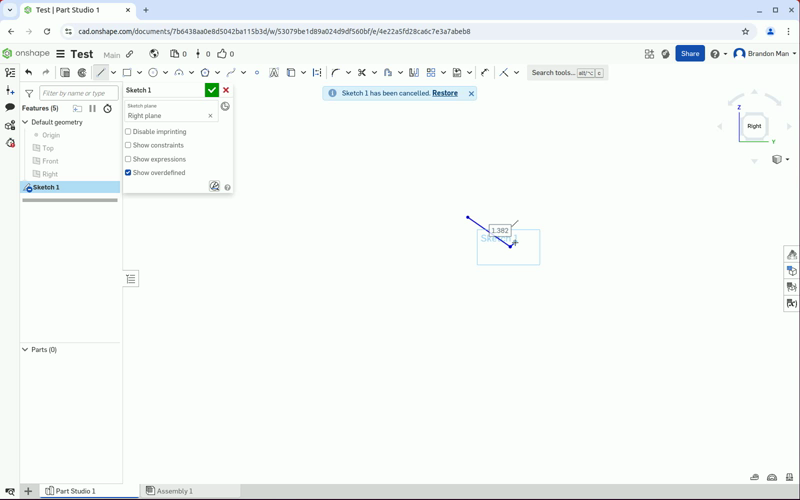
key_up(shift)
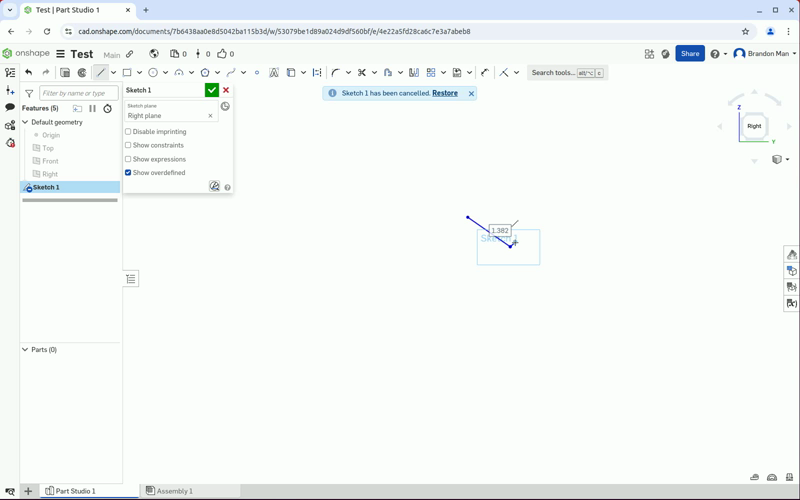
key_down(shift)
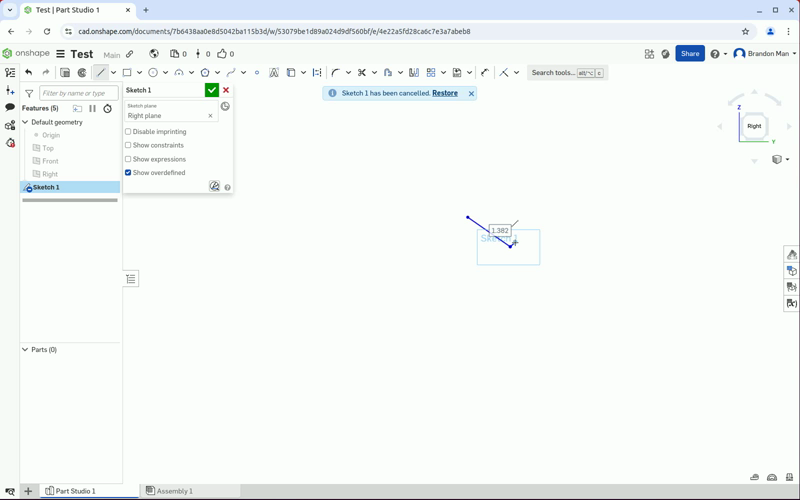
mouse_move(545, 242)
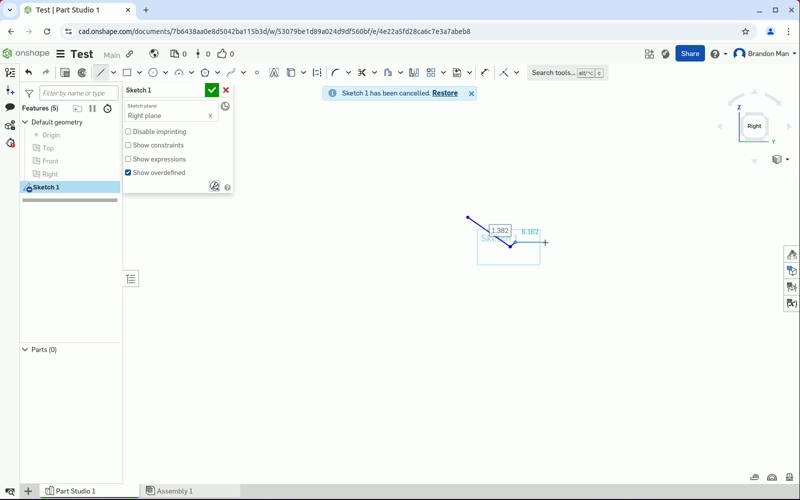
mouse_move(476, 215)
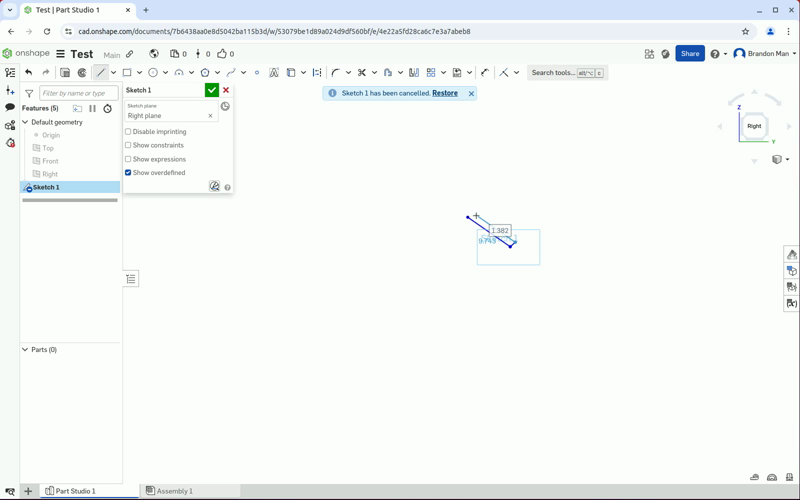
click(476, 215)
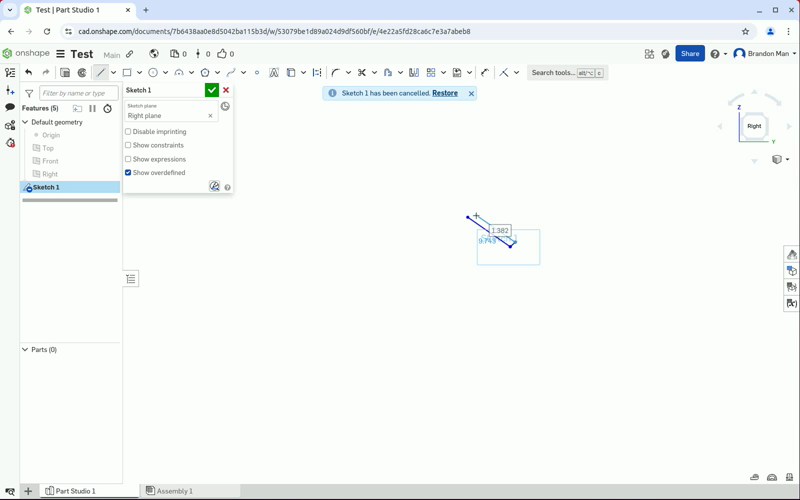
key_up(shift)
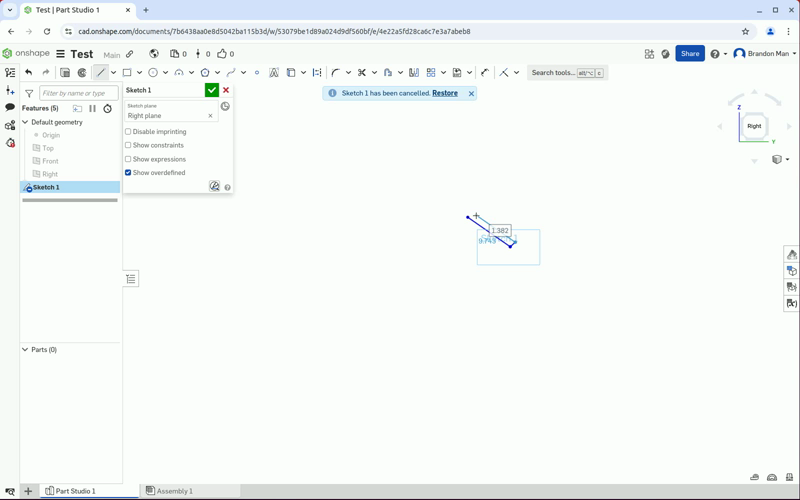
key_down(shift)
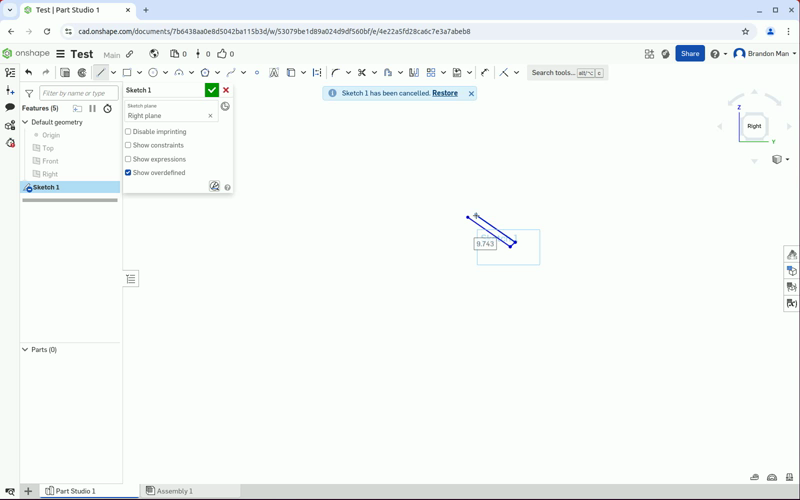
mouse_move(506, 215)
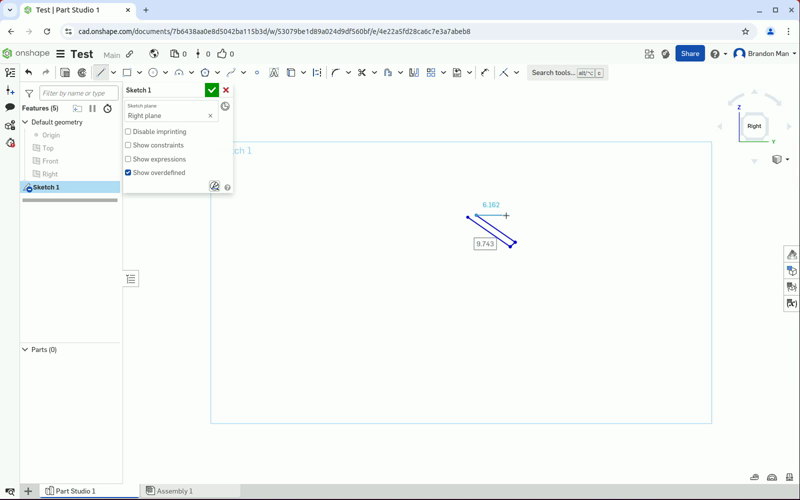
mouse_move(467, 215)
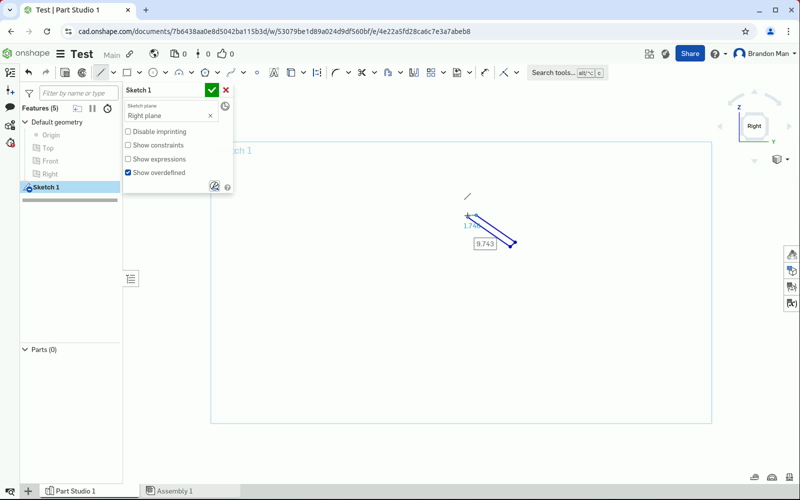
scroll(6)
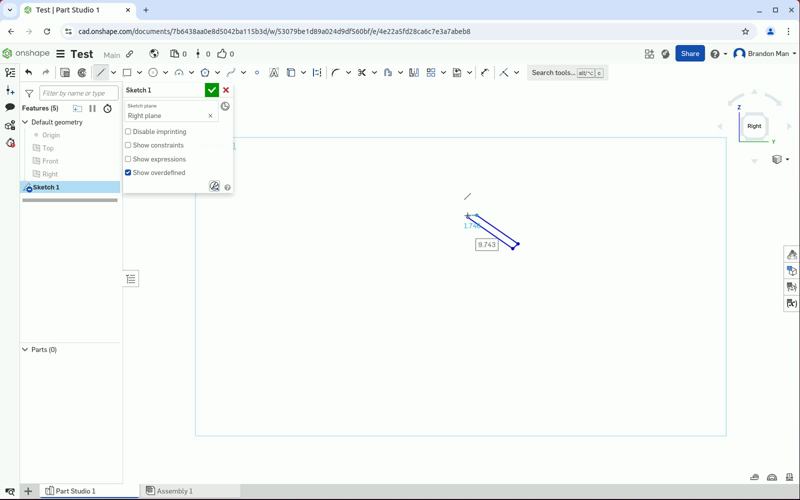
scroll(6)
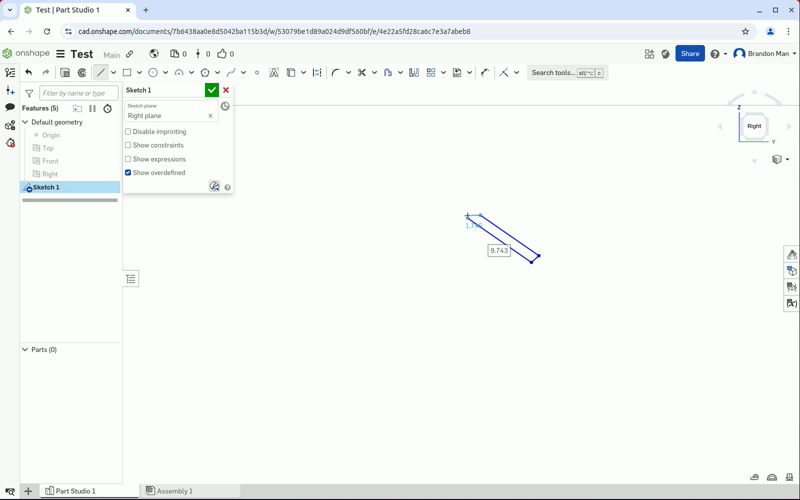
scroll(6)
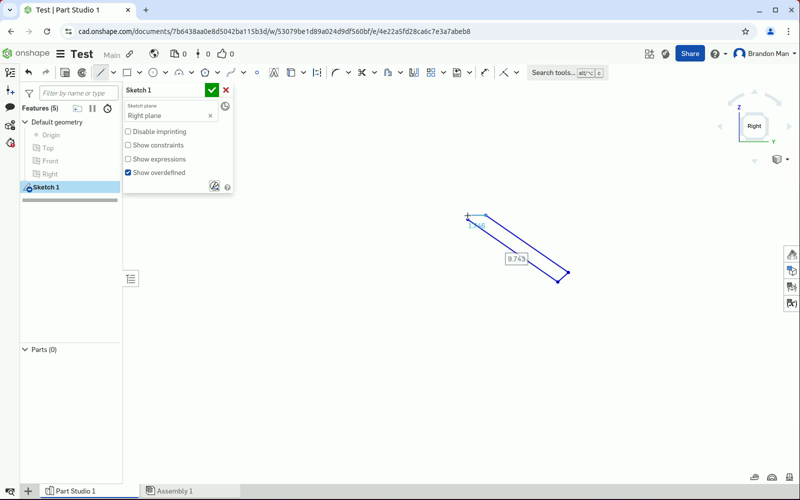
scroll(6)
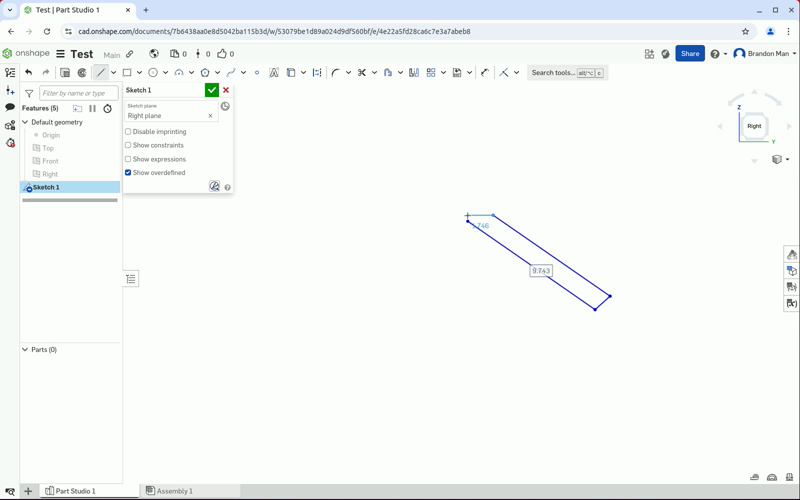
scroll(6)
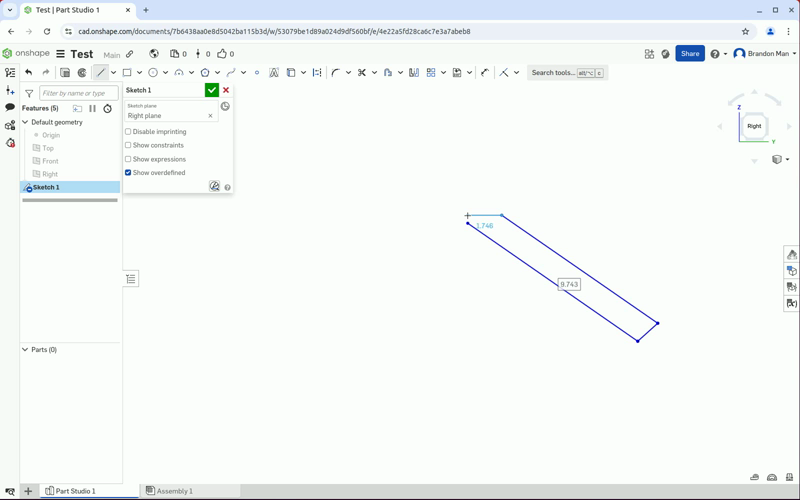
scroll(6)
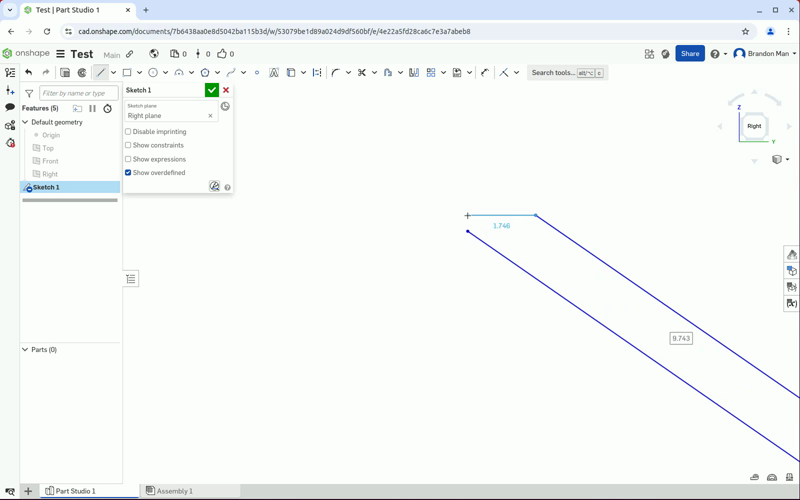
scroll(6)
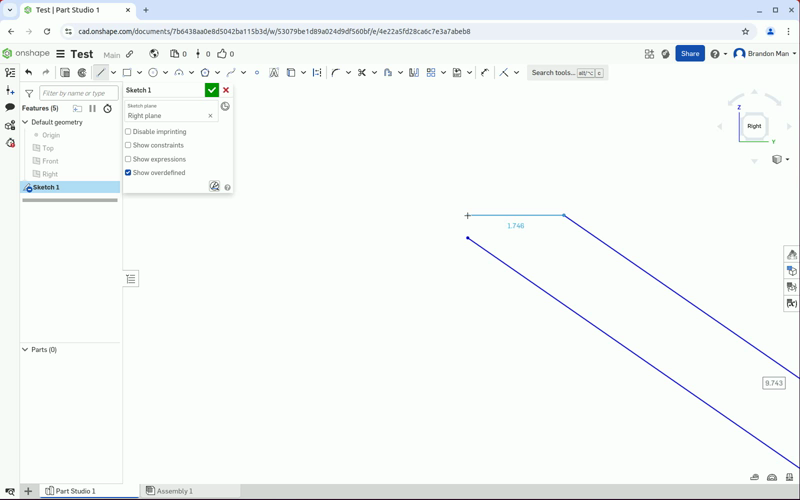
click(467, 215)
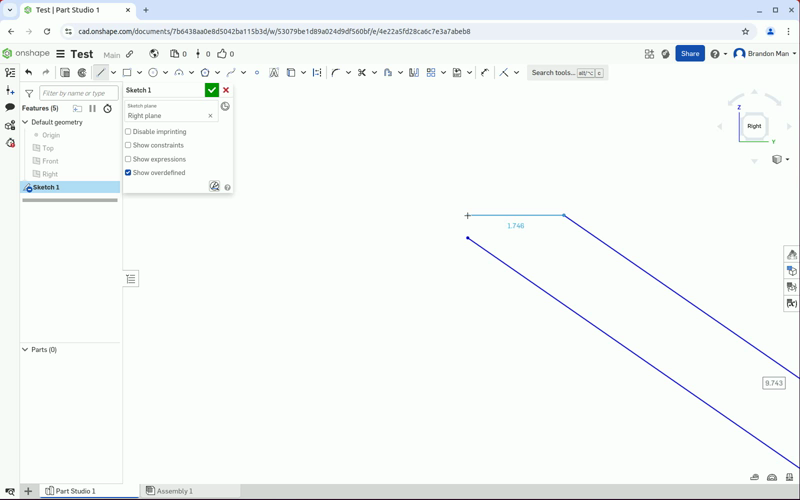
scroll(-6)
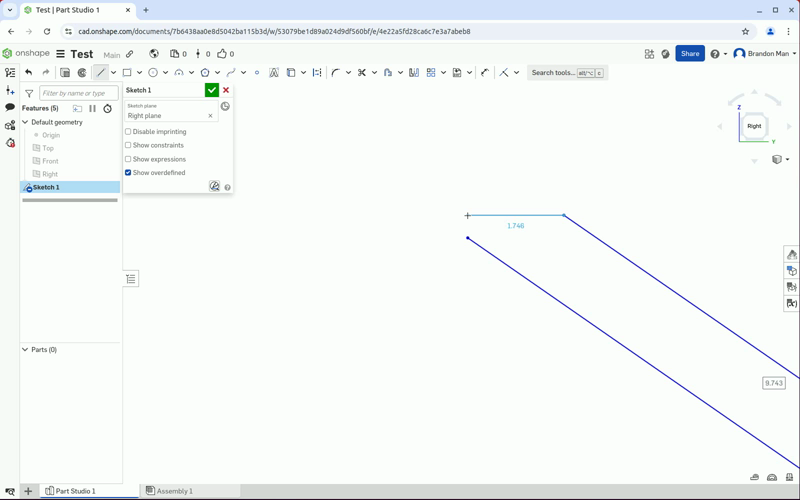
scroll(-6)
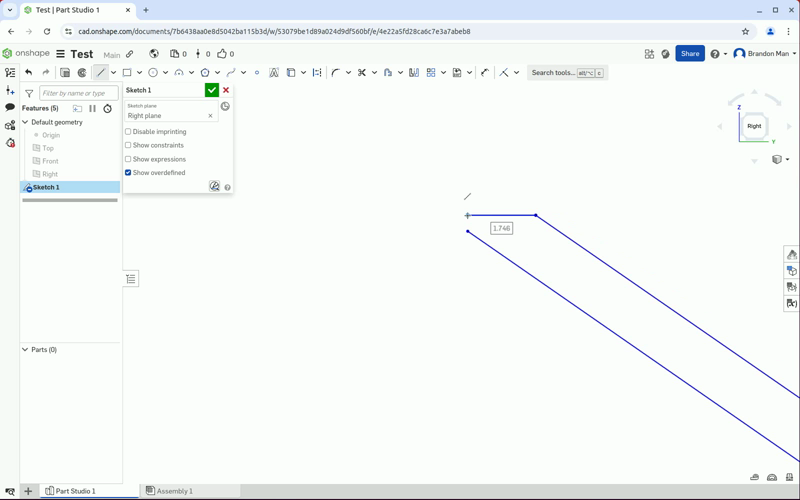
scroll(-6)
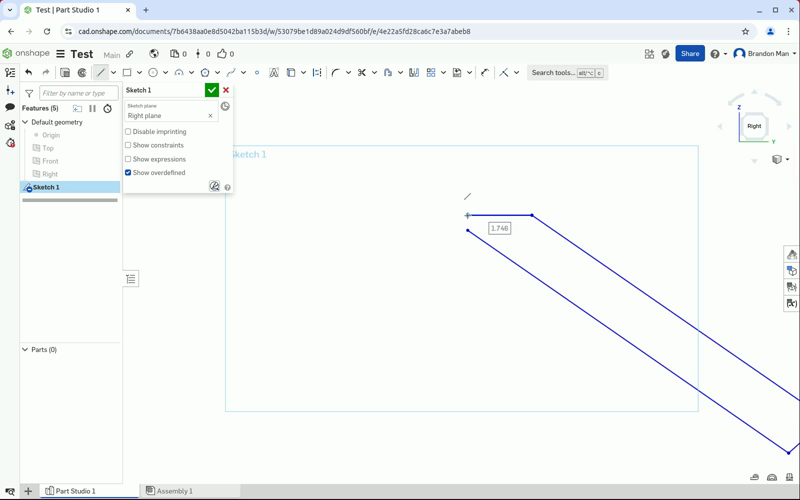
scroll(-6)
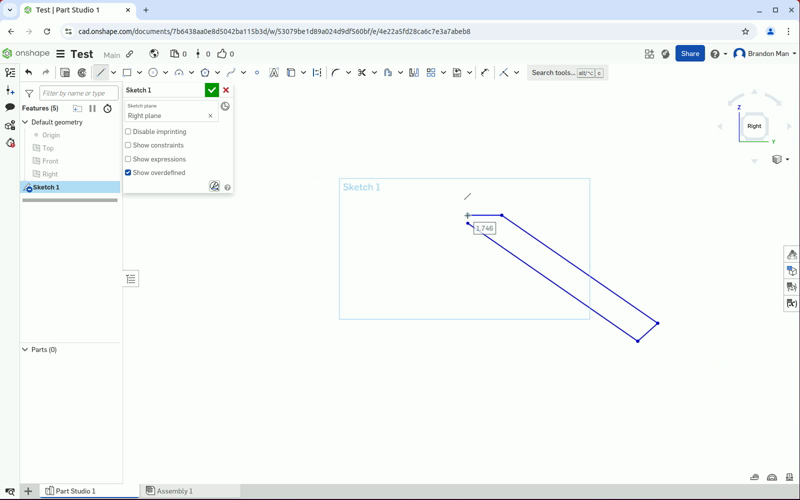
scroll(-6)
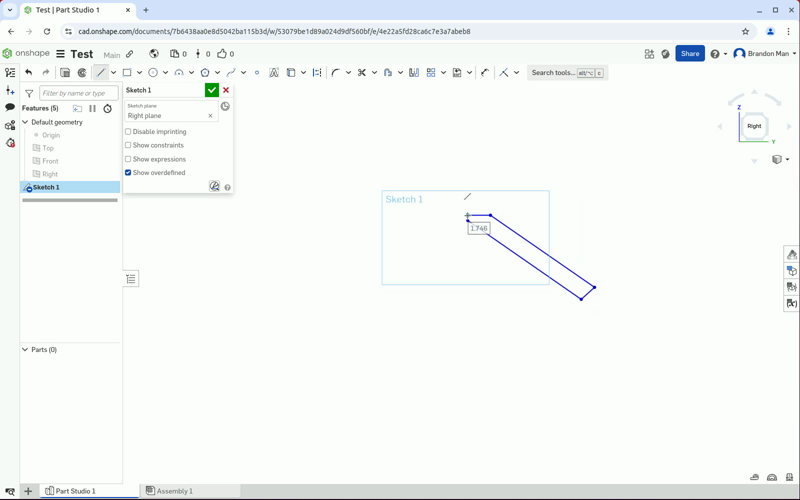
scroll(-6)
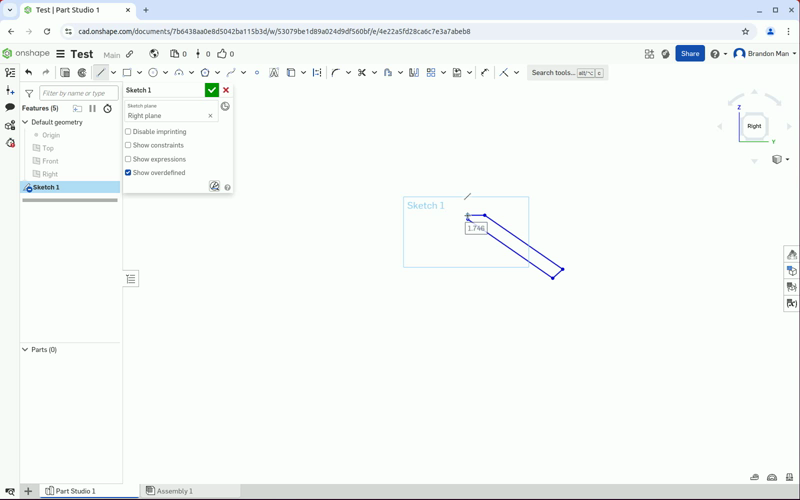
scroll(-6)
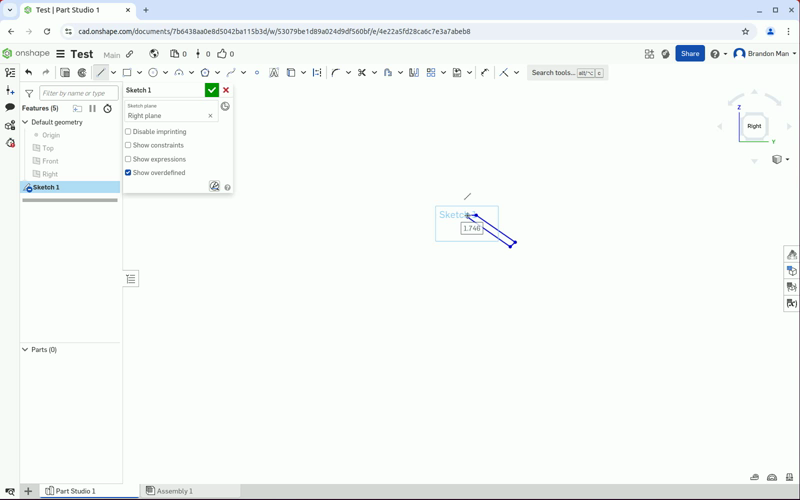
key_up(shift)
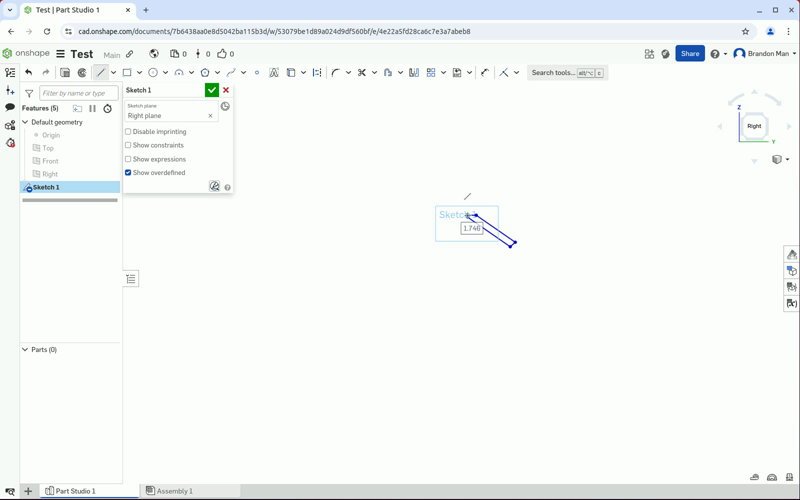
mouse_move(497, 215)
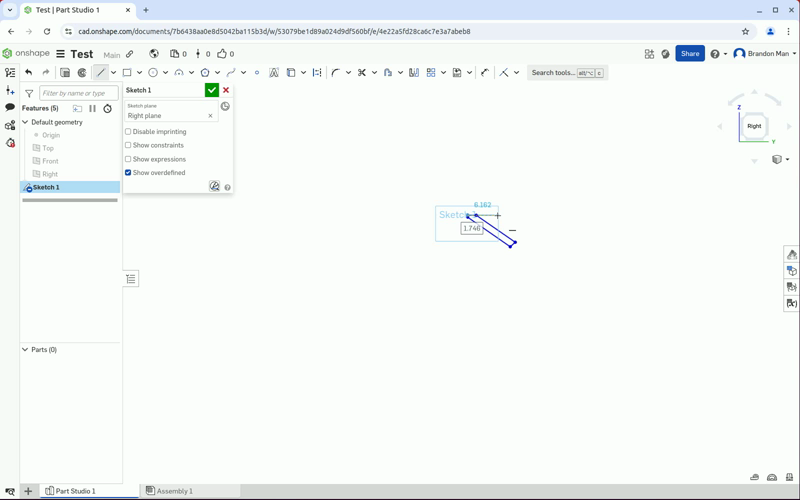
key_down(shift)
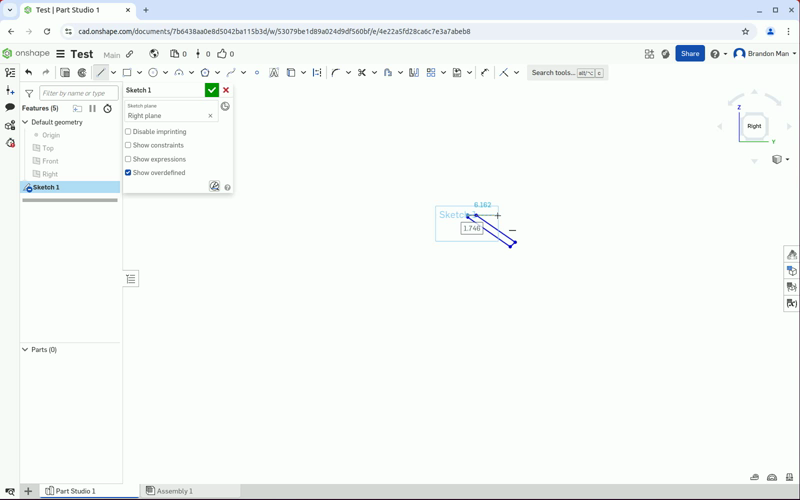
mouse_move(467, 217)
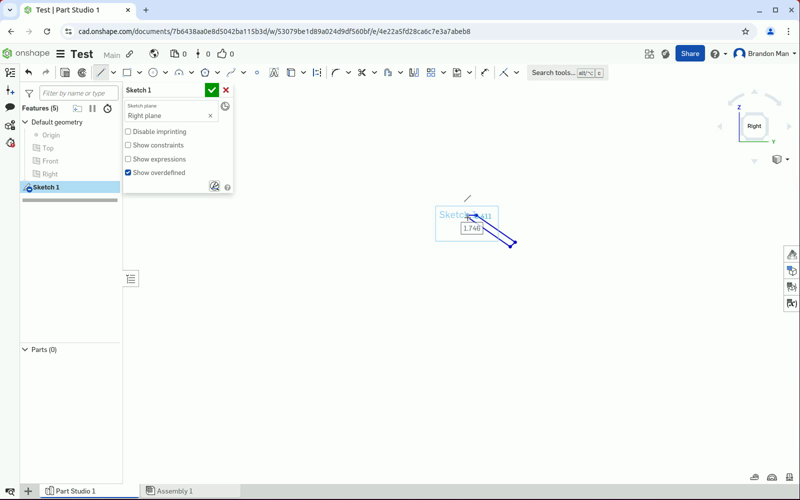
scroll(6)
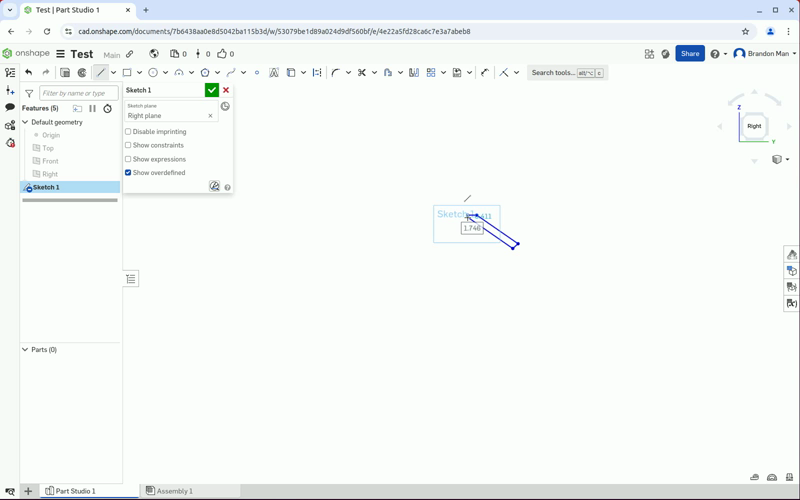
scroll(6)
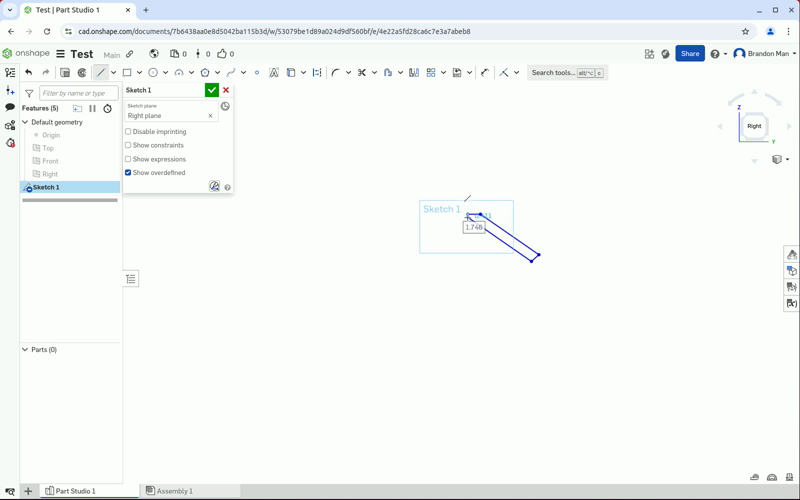
scroll(6)
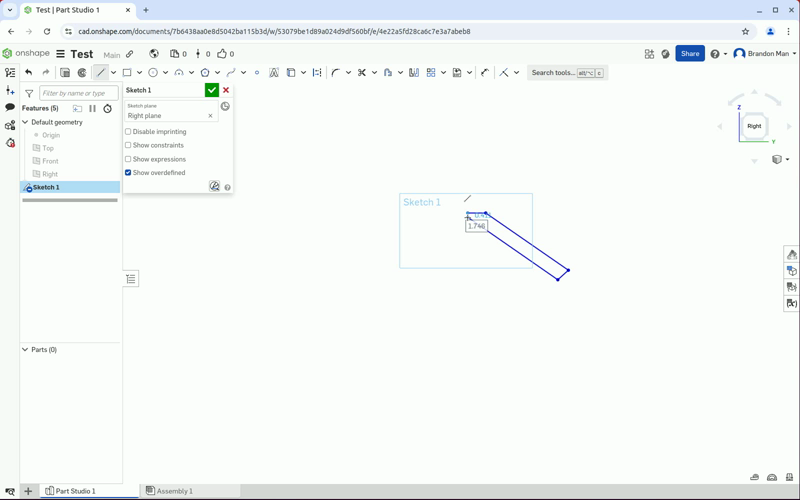
scroll(6)
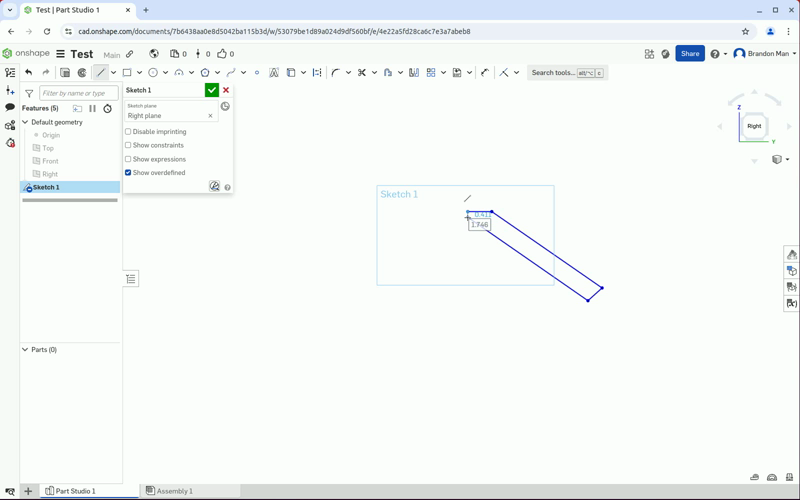
scroll(6)
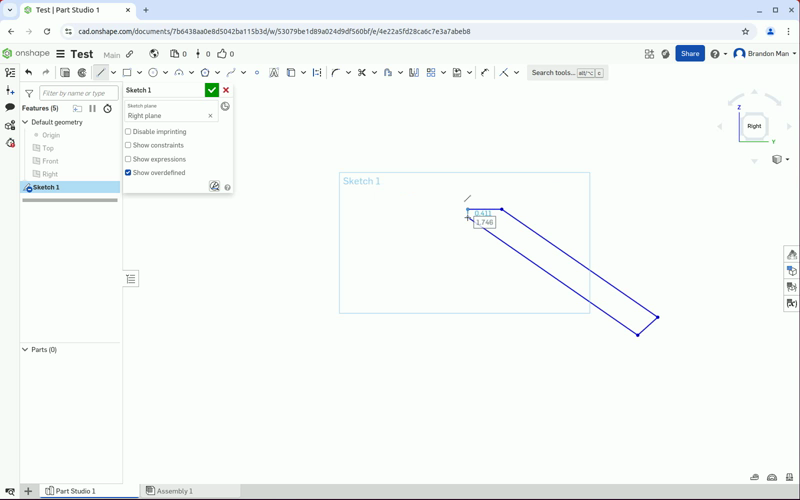
scroll(6)
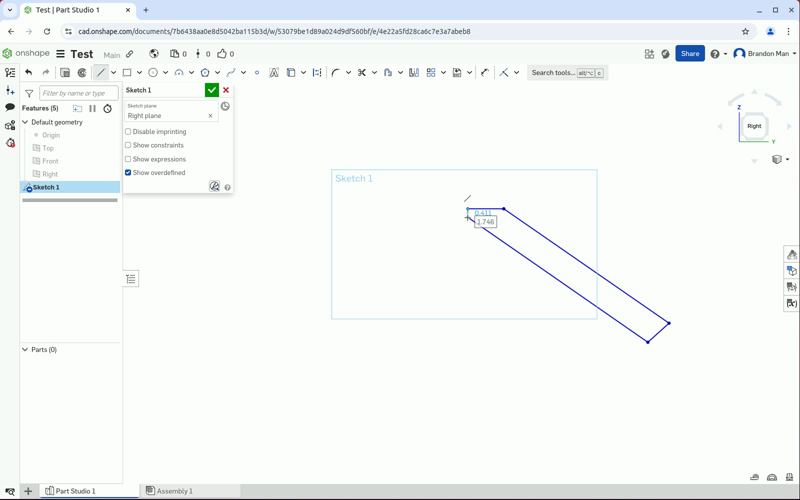
scroll(6)
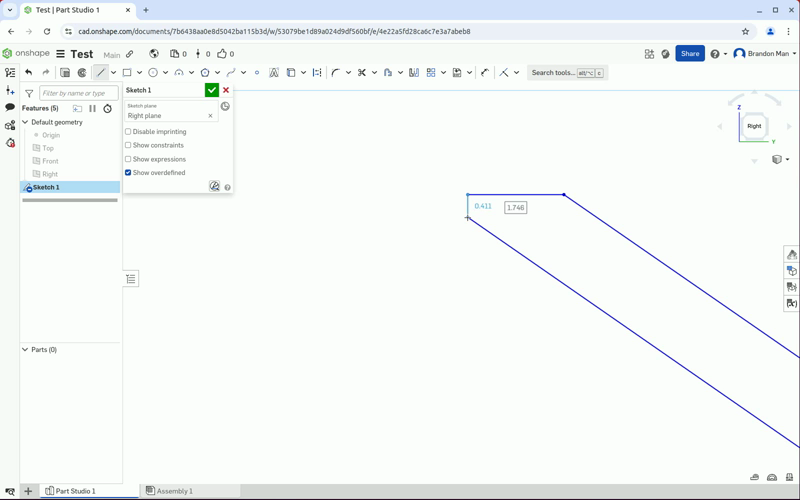
key_up(shift)
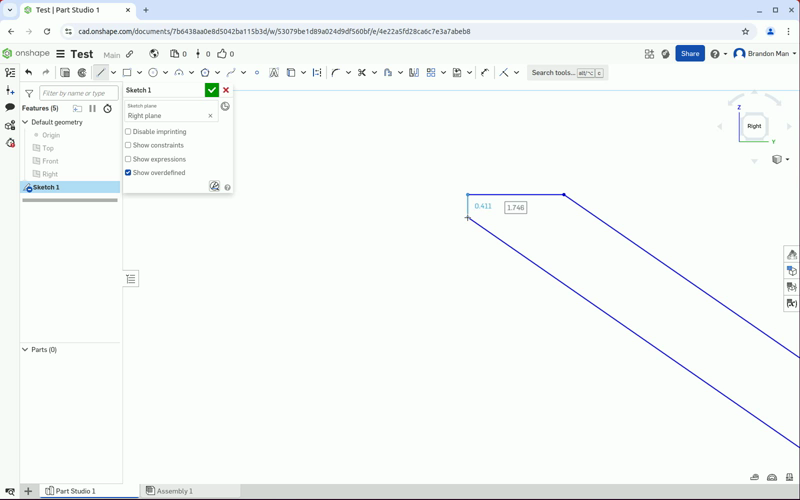
click(467, 217)
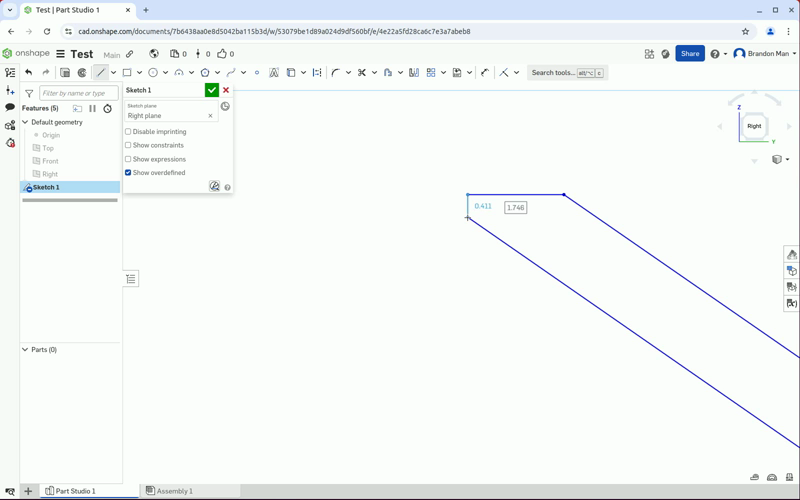
scroll(-6)
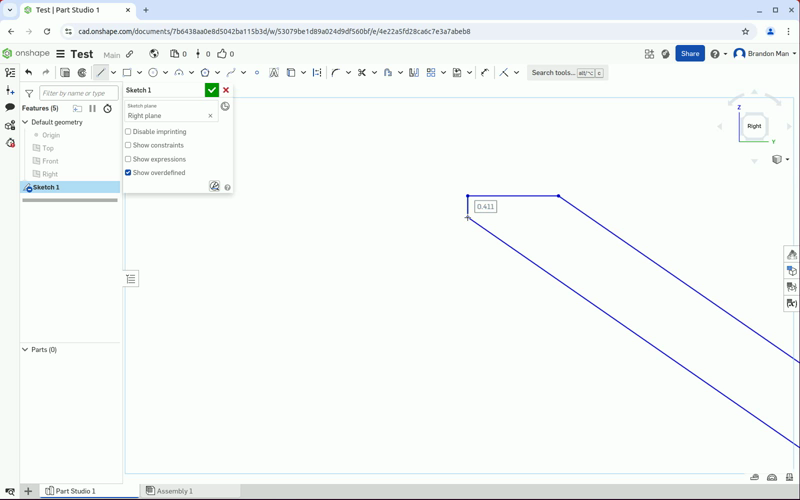
scroll(-6)
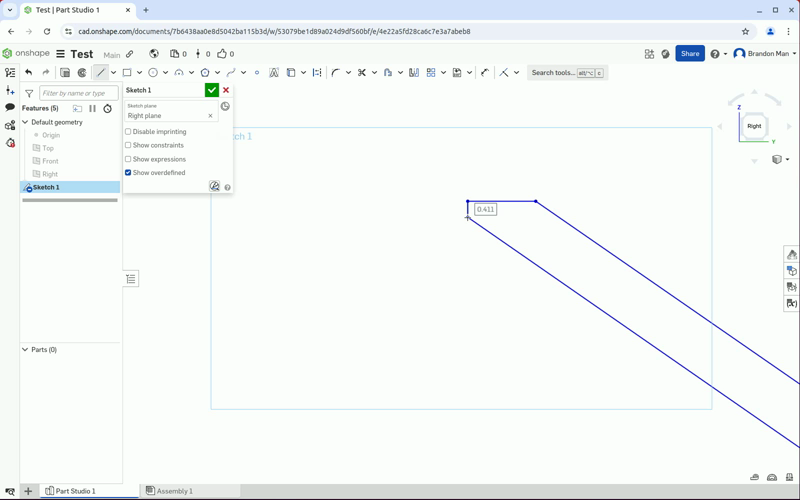
scroll(-6)
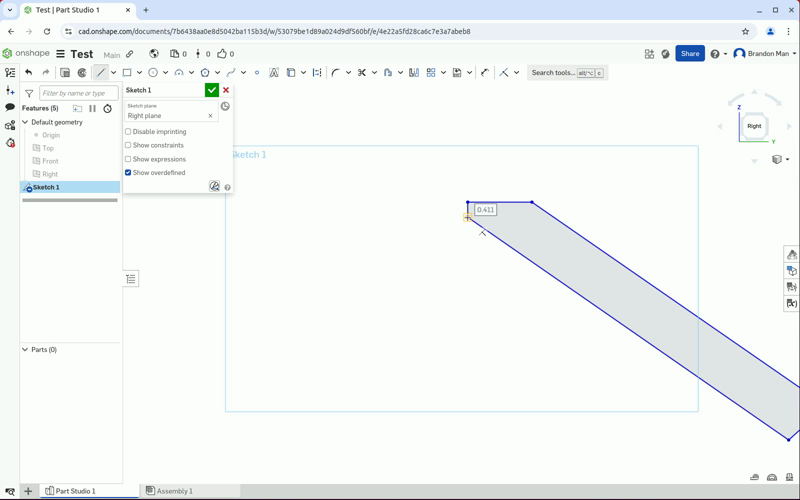
scroll(-6)
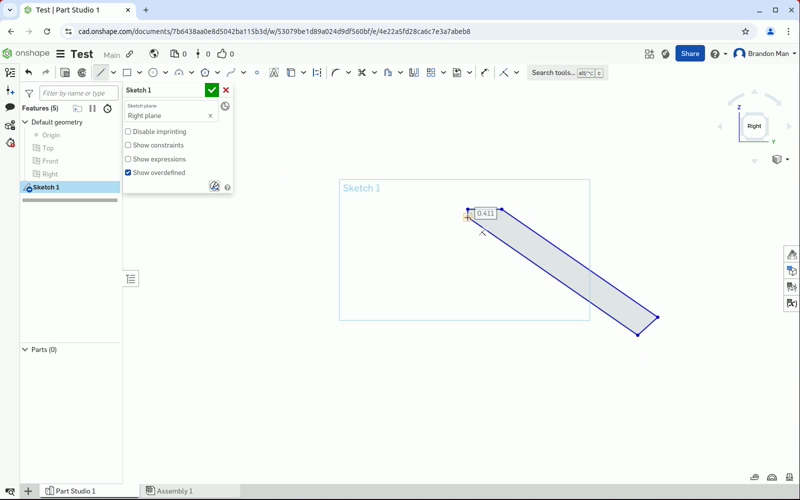
scroll(-6)
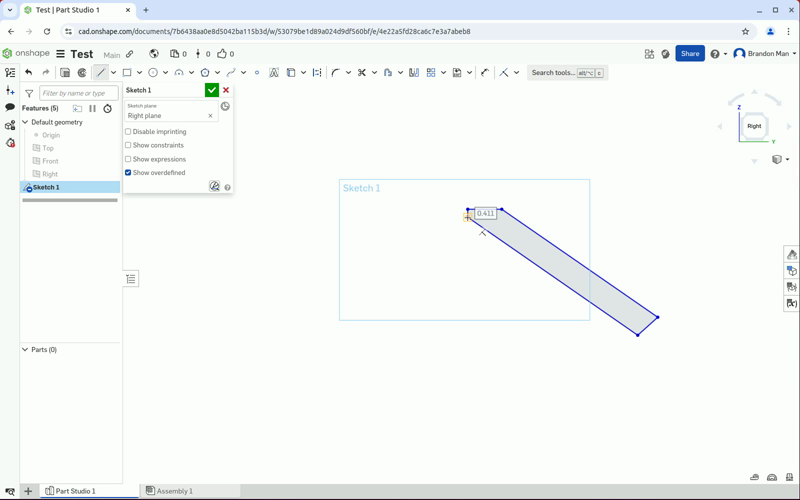
scroll(-6)
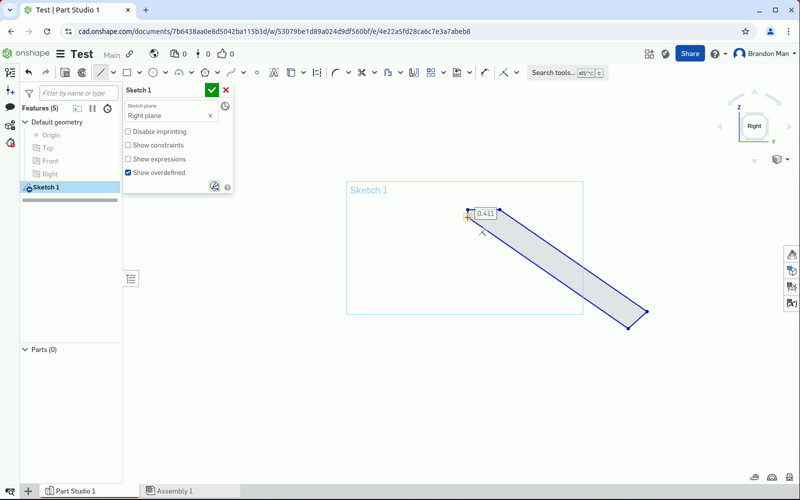
scroll(-6)
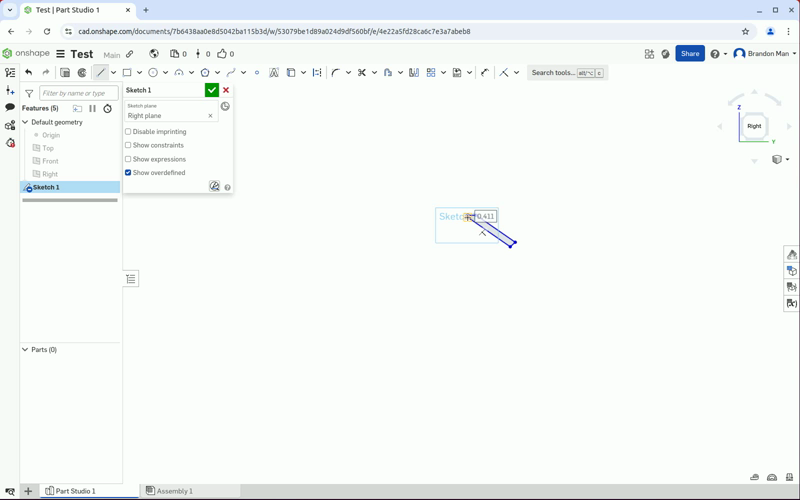
key(esc)
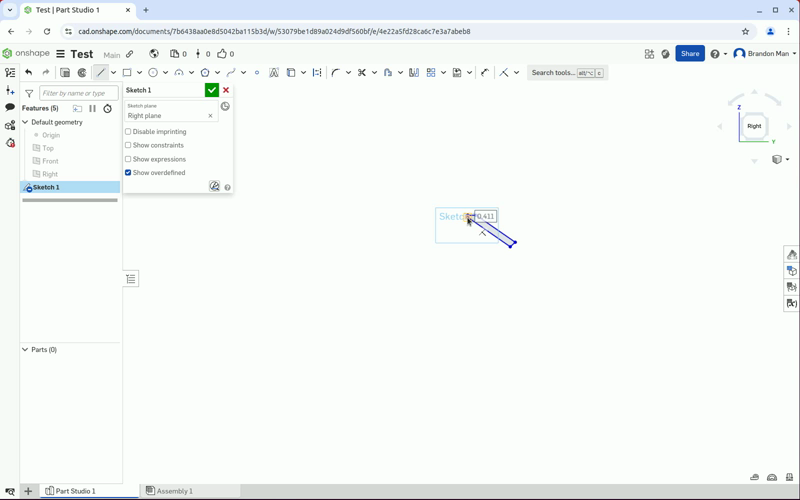
mouse_move(491, 231)
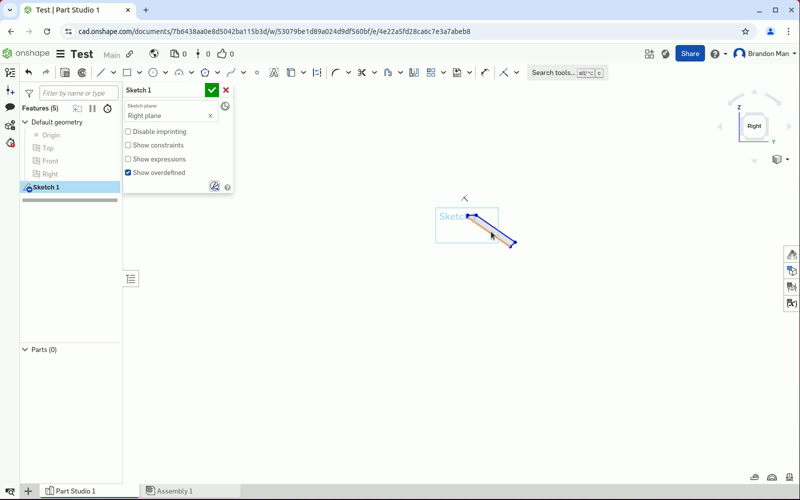
scroll(6)
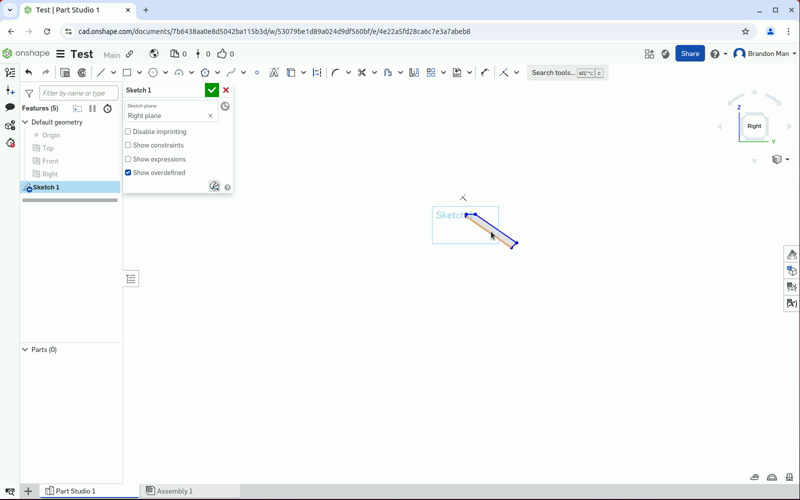
scroll(6)
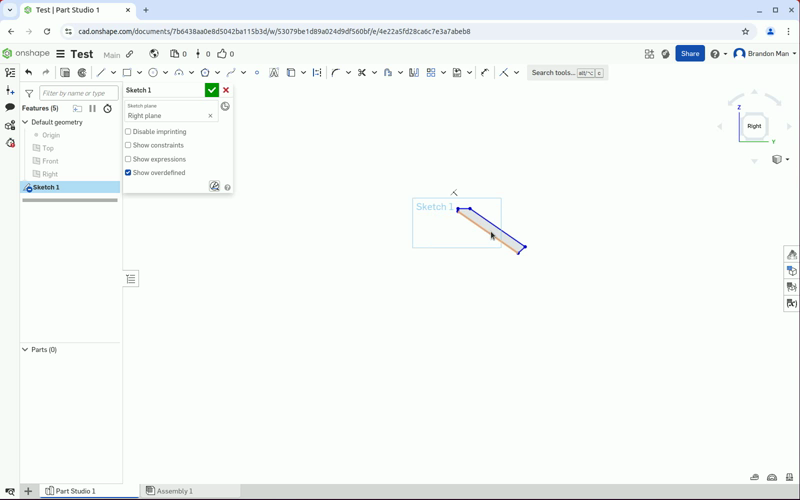
scroll(6)
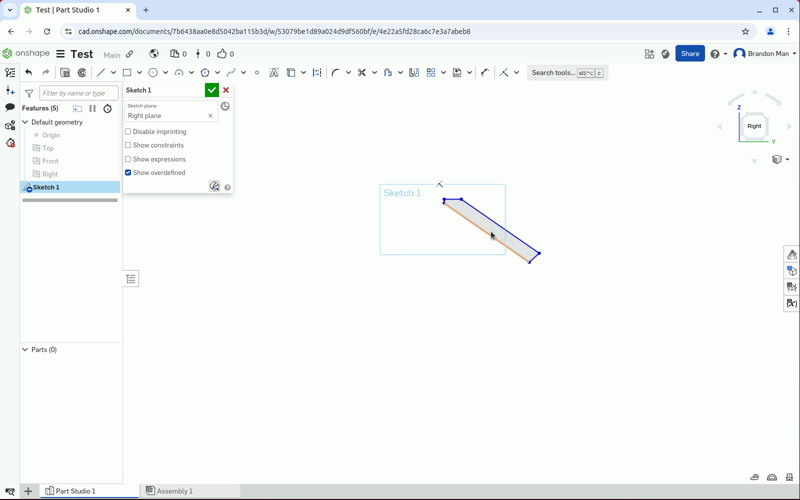
scroll(6)
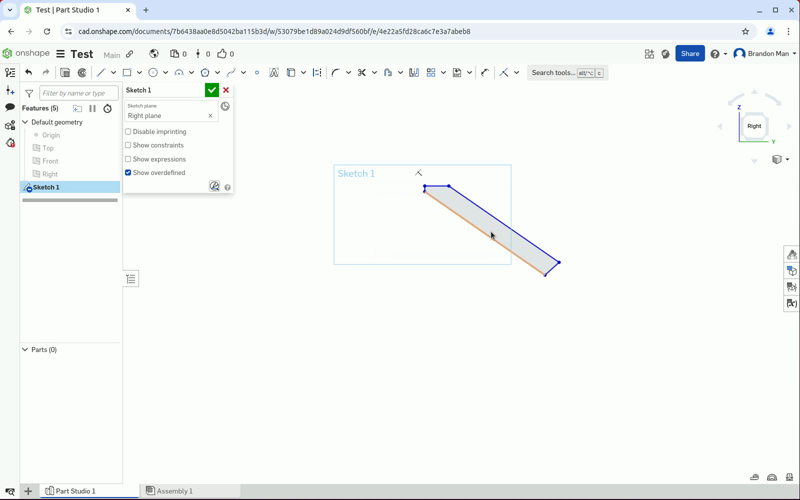
scroll(6)
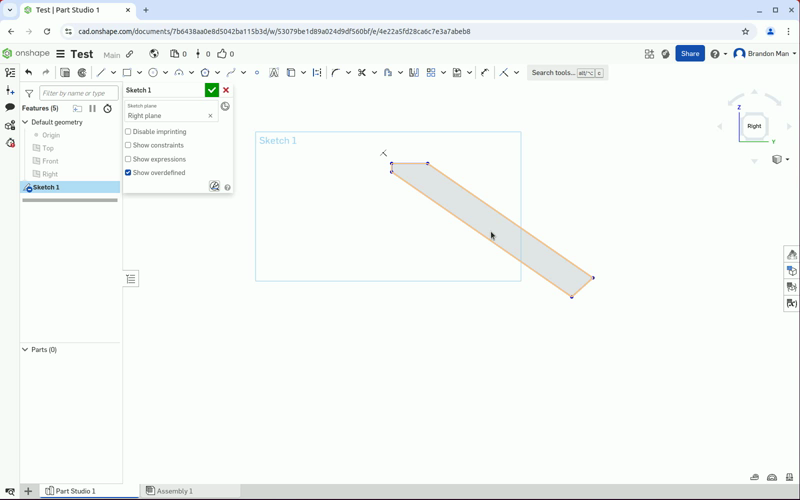
scroll(6)
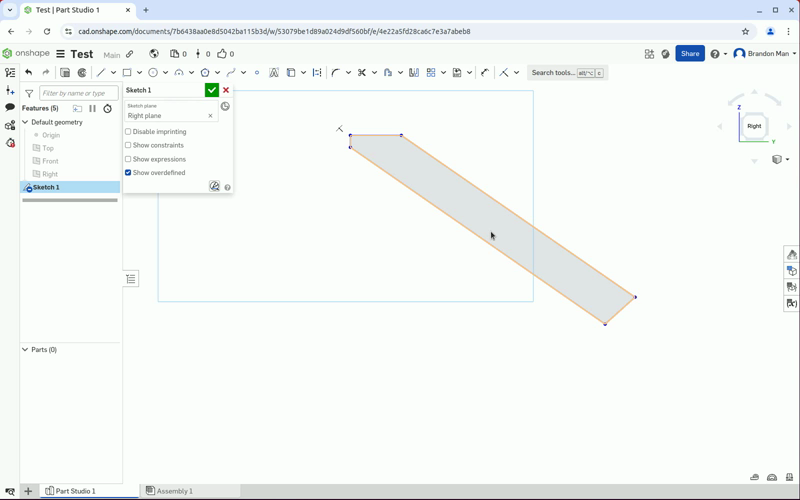
scroll(6)
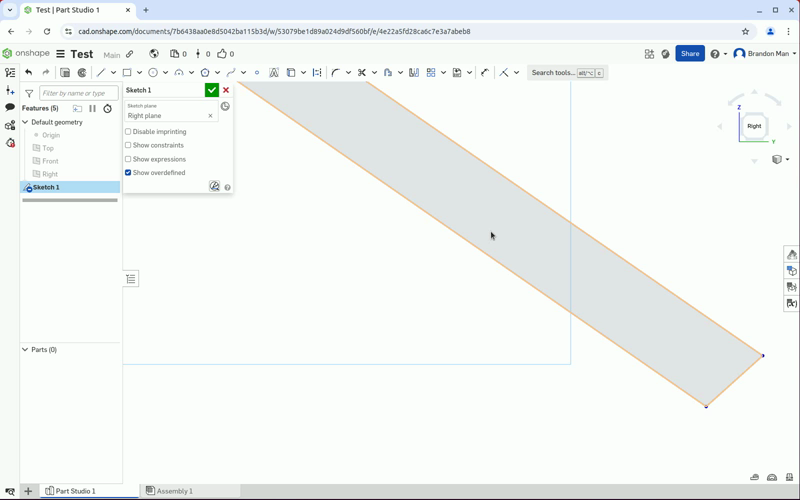
click(491, 231)
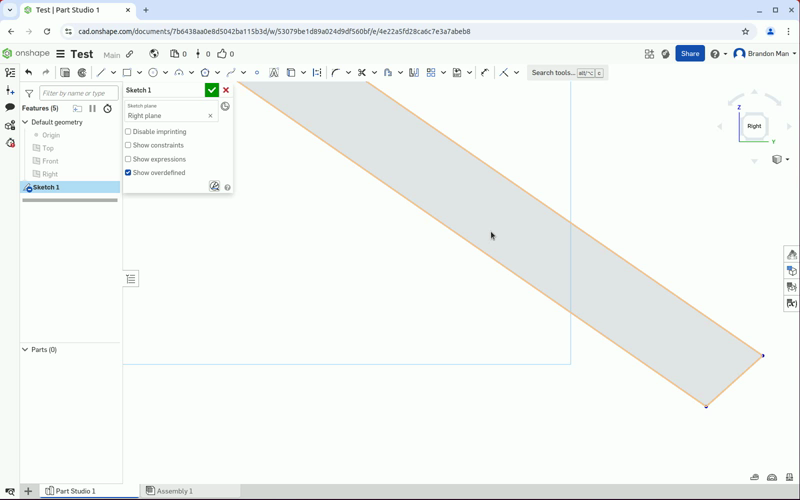
scroll(-6)
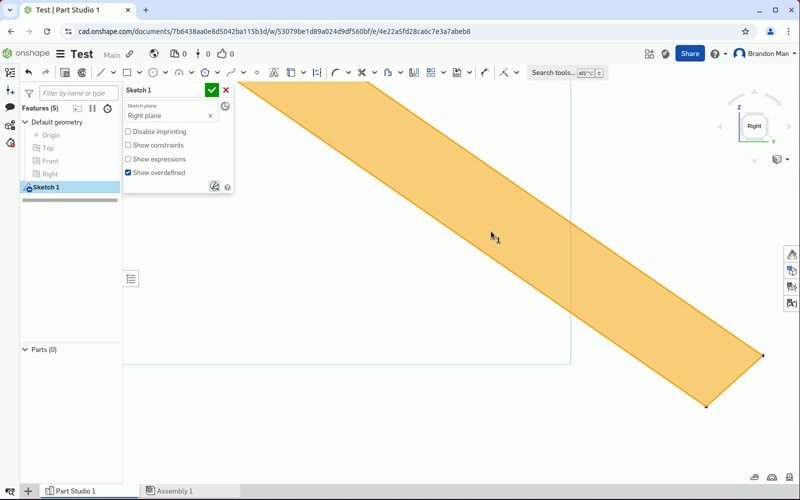
scroll(-6)
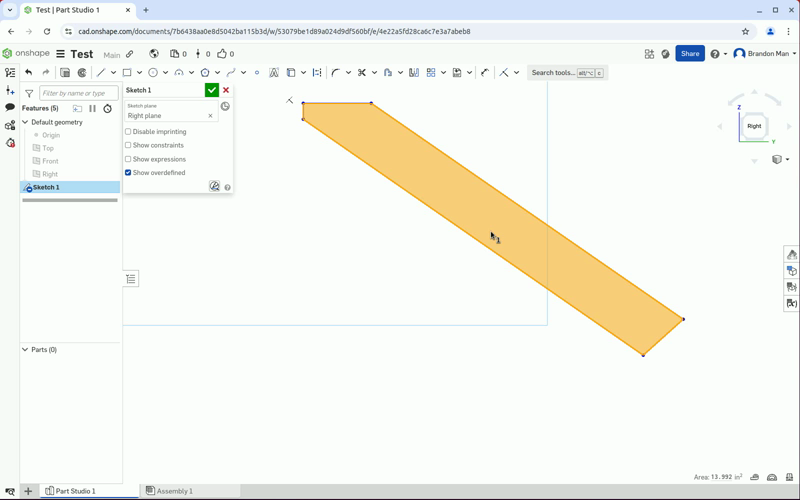
scroll(-6)
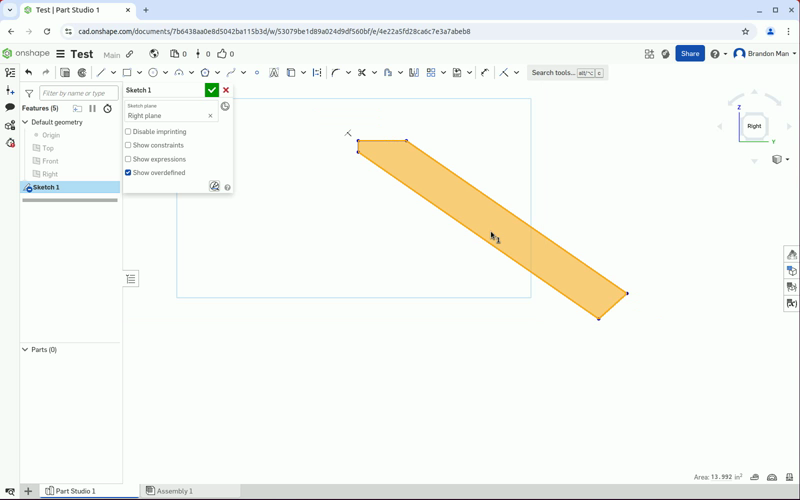
scroll(-6)
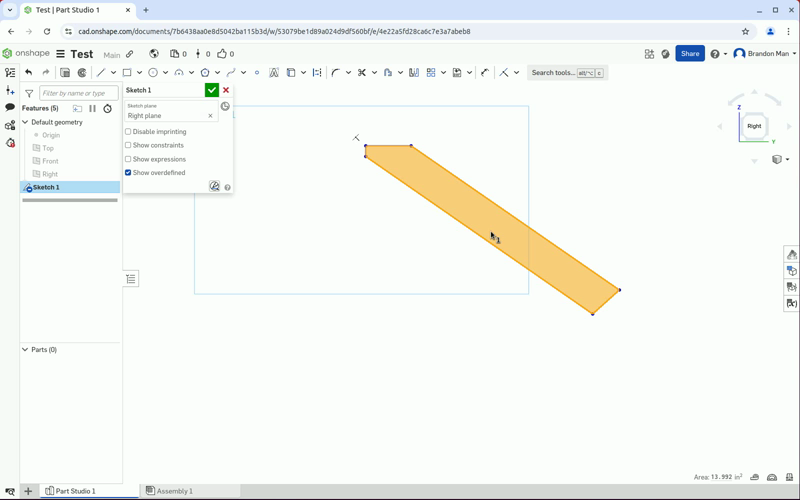
scroll(-6)
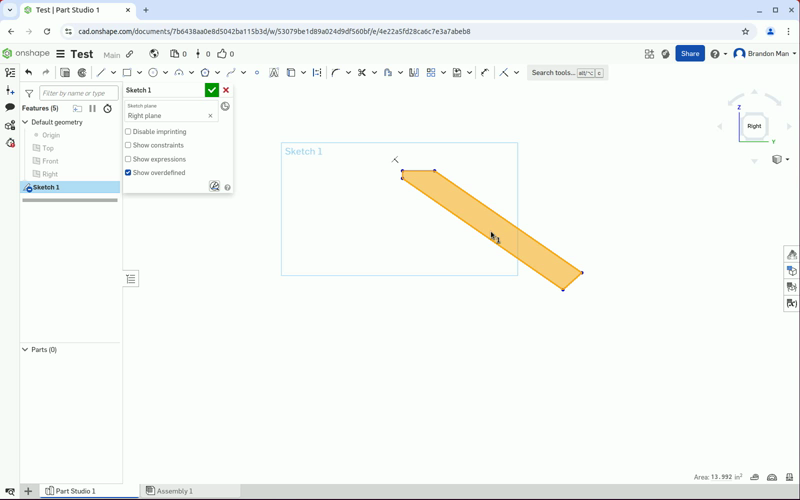
scroll(-6)
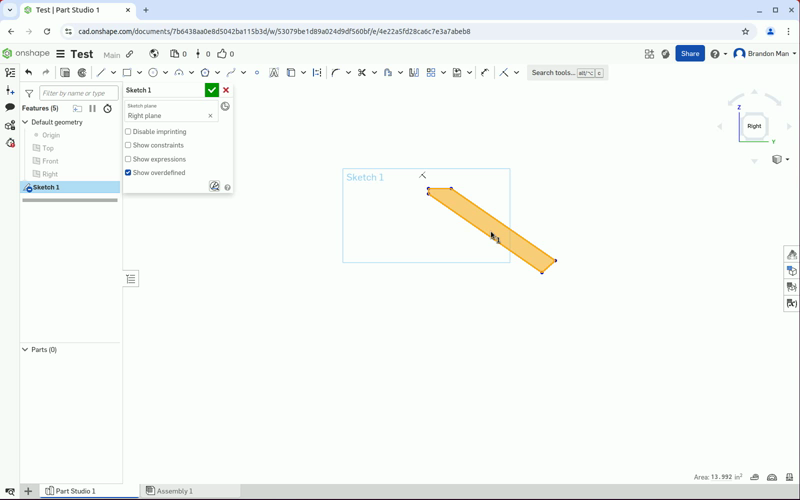
scroll(-6)
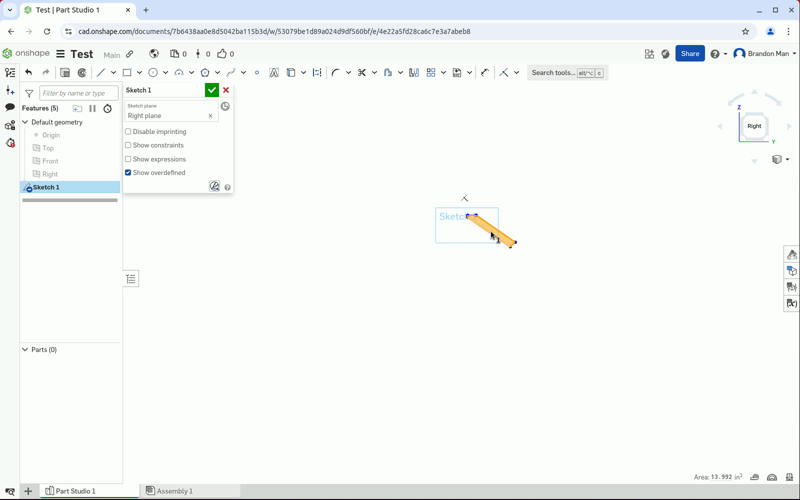
mouse_move(73, 352)
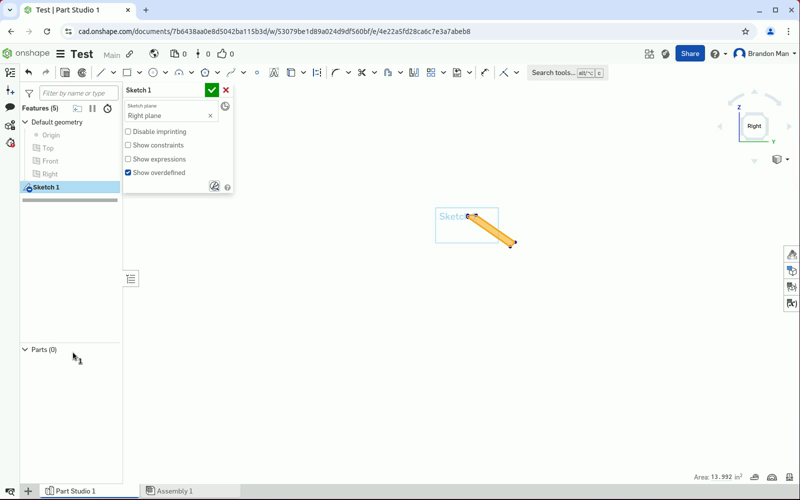
key(shift+y)
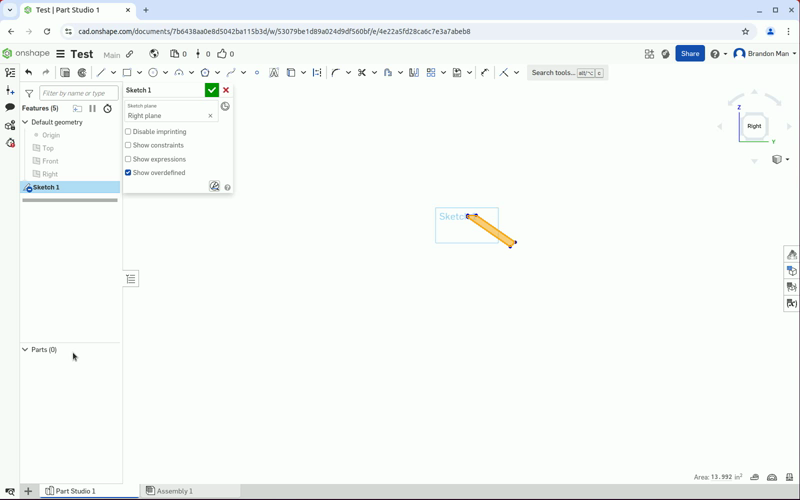
key(shift+e)
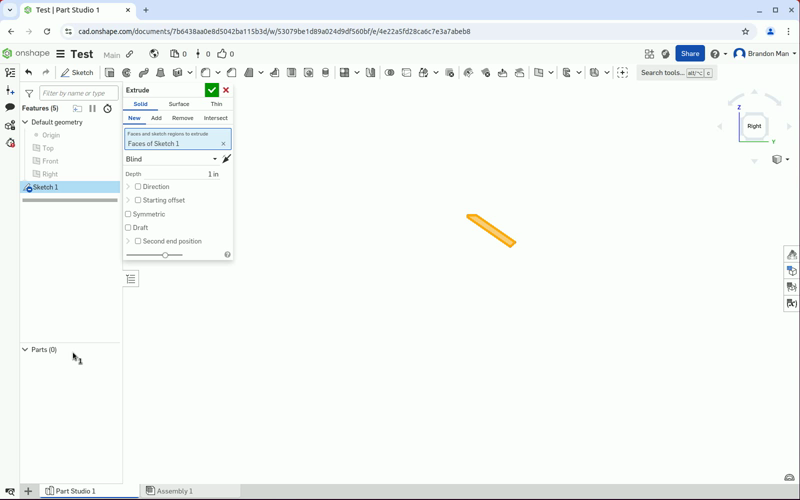
mouse_move(143, 106)
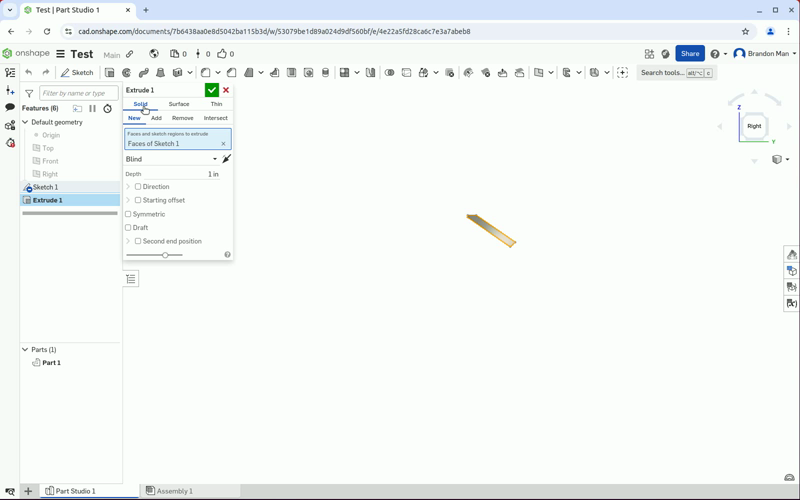
click(143, 106)
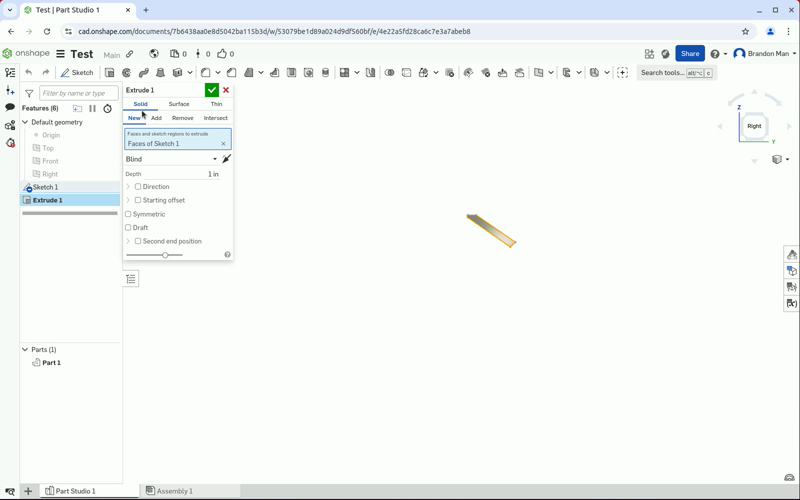
mouse_move(137, 120)
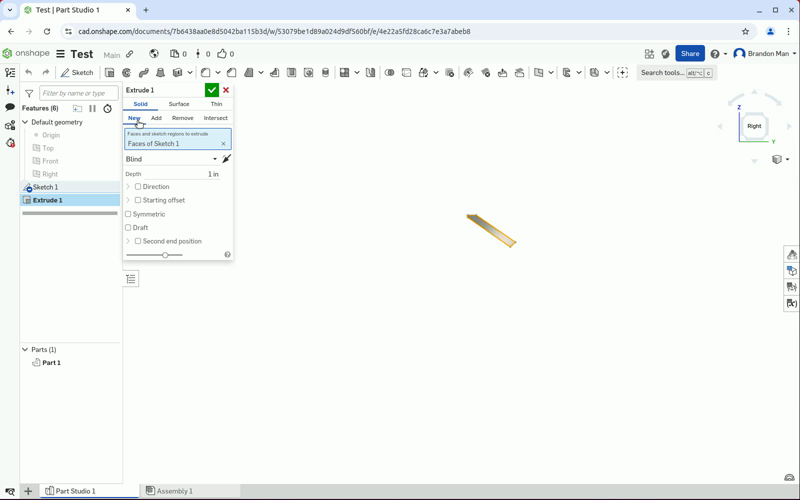
click(137, 120)
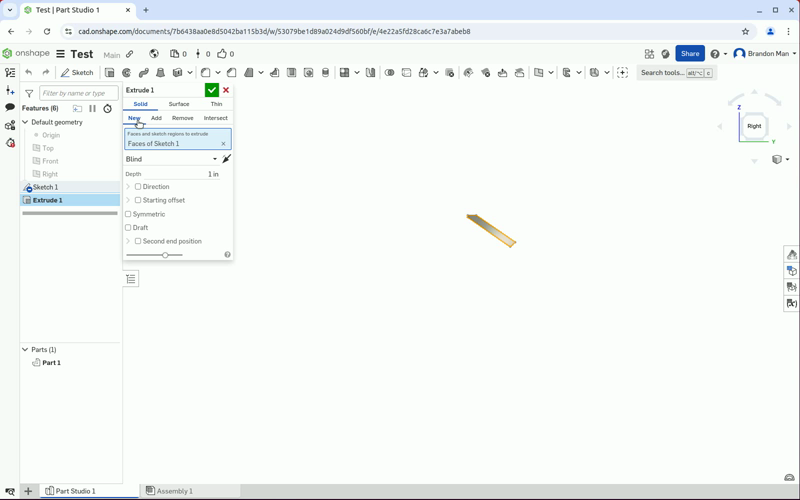
key(tab, 4)
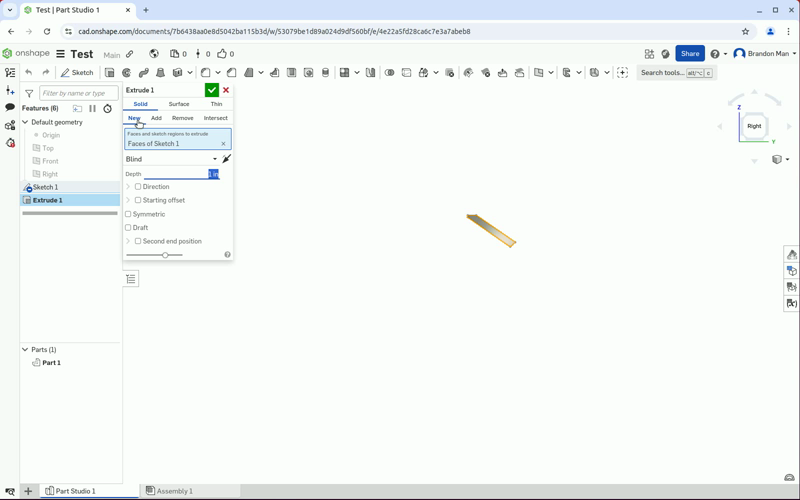
text(10.11)
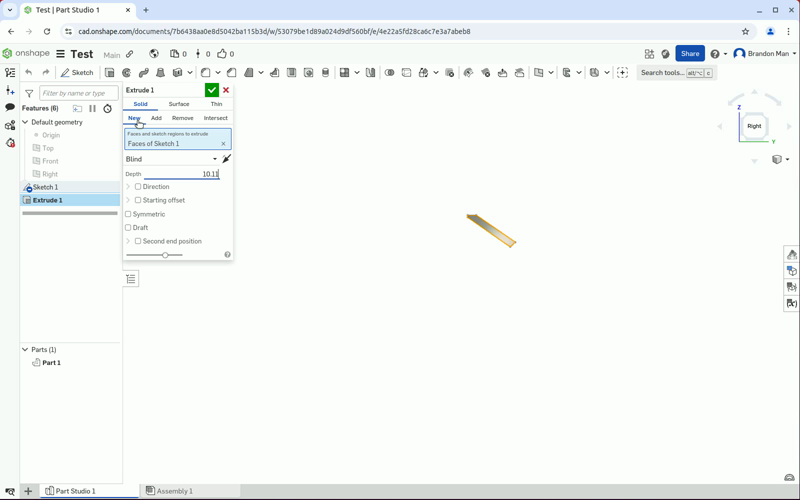
key(tab, 3)
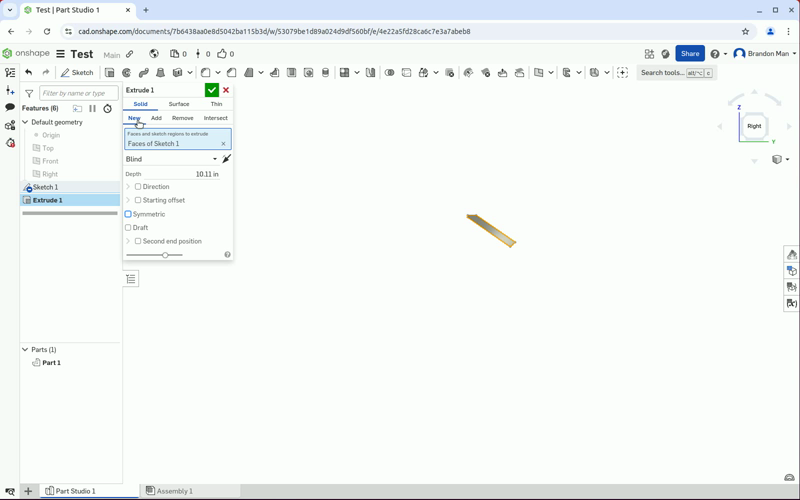
key(space)
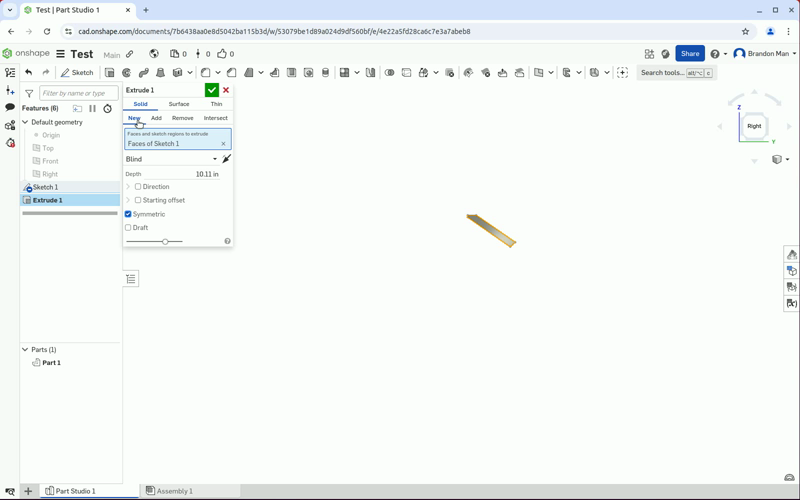
key(enter)
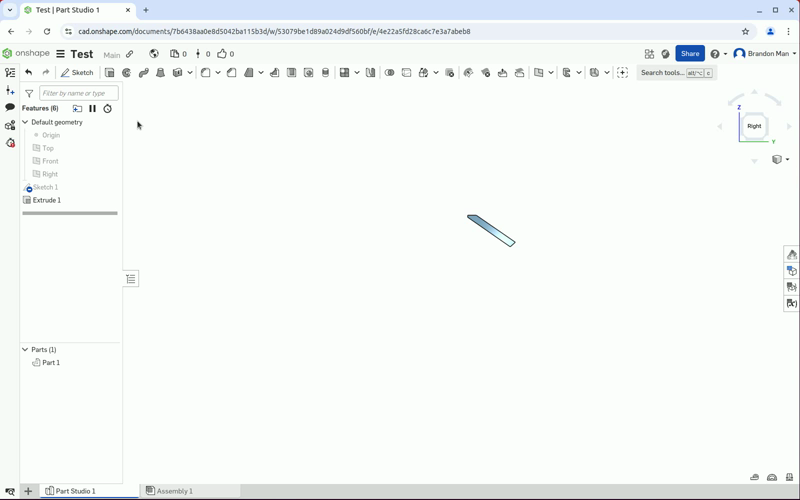
key(shift+h)
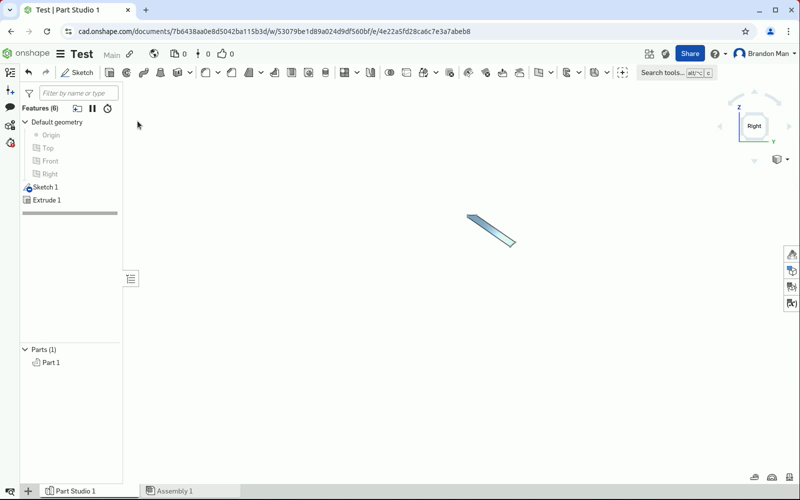
key(shift+h)
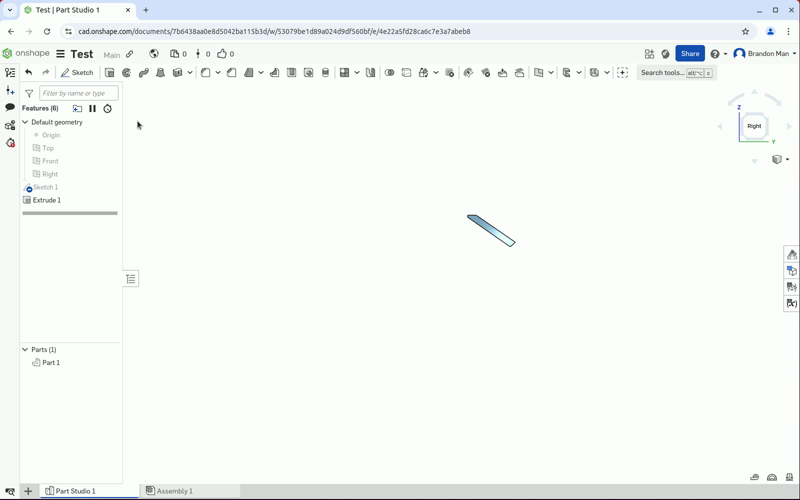
mouse_move(73, 189)
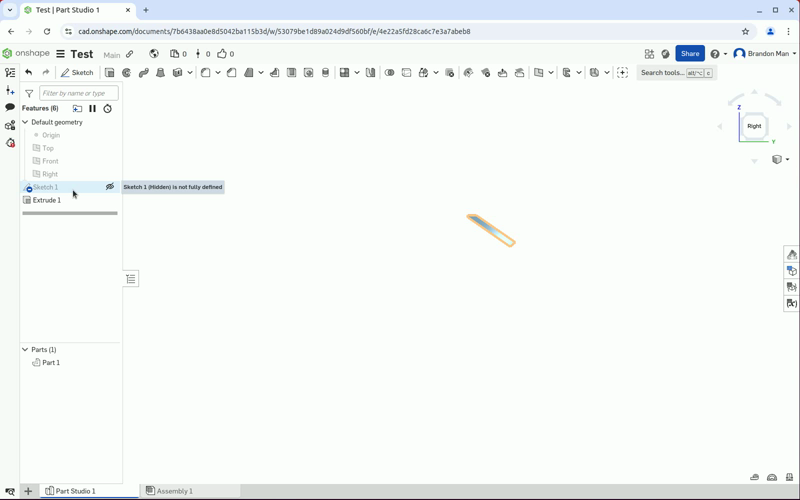
click(73, 189)
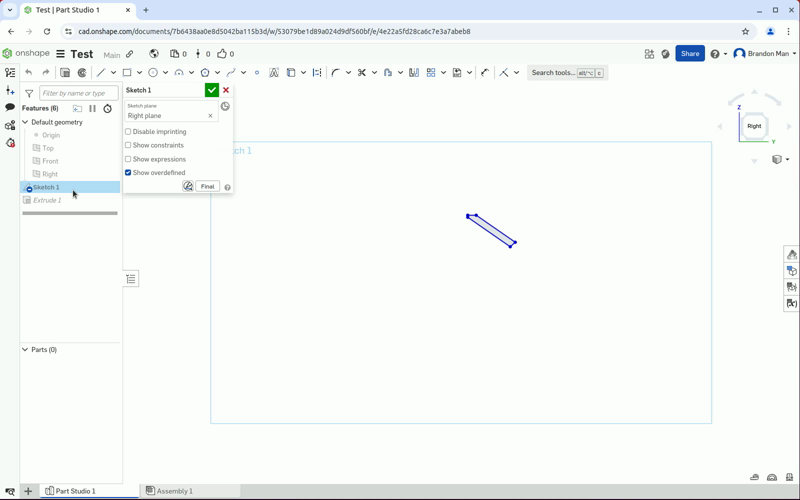
mouse_move(229, 92)
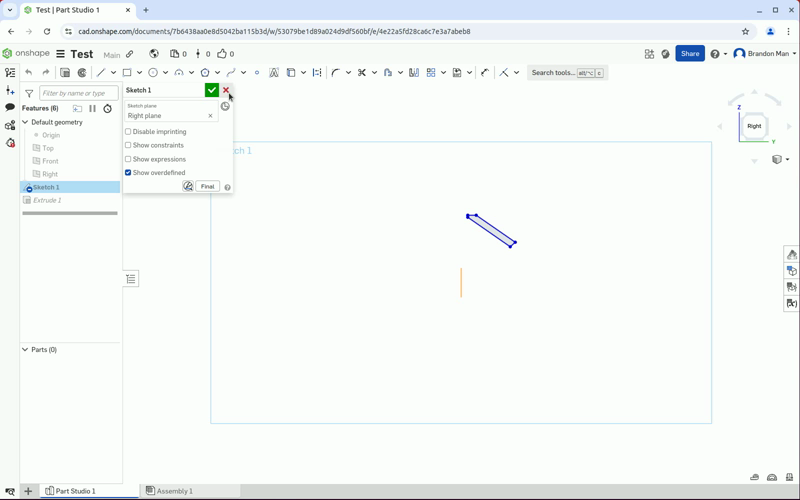
click(229, 92)
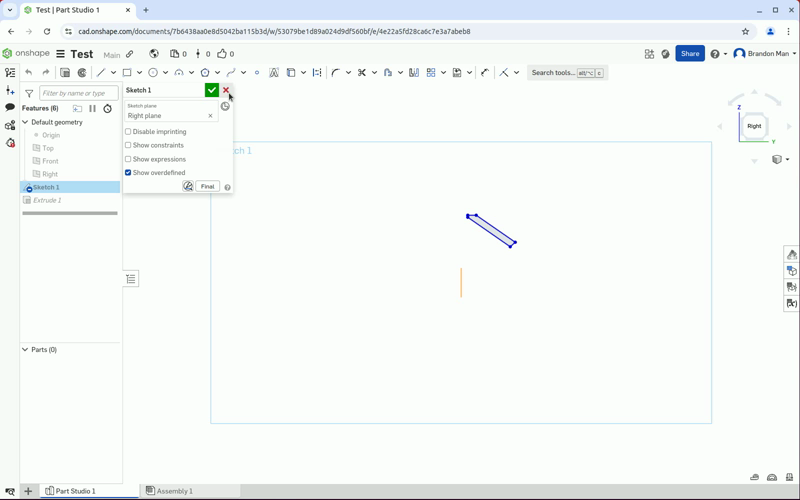
key(shift+s)
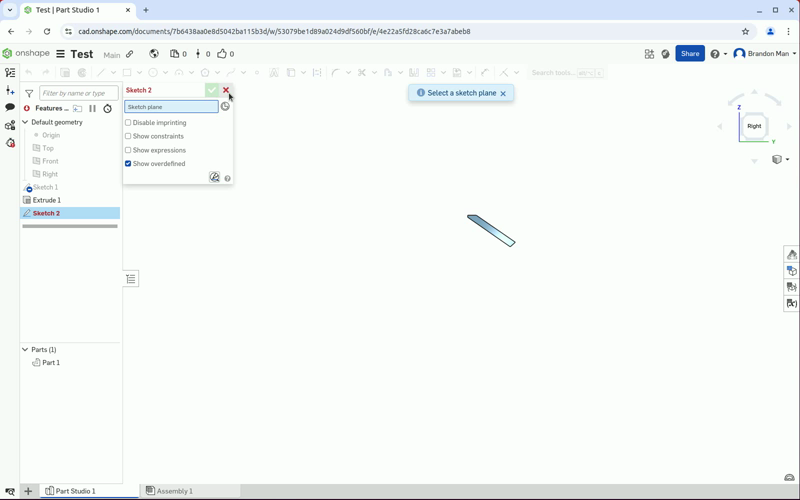
mouse_move(73, 176)
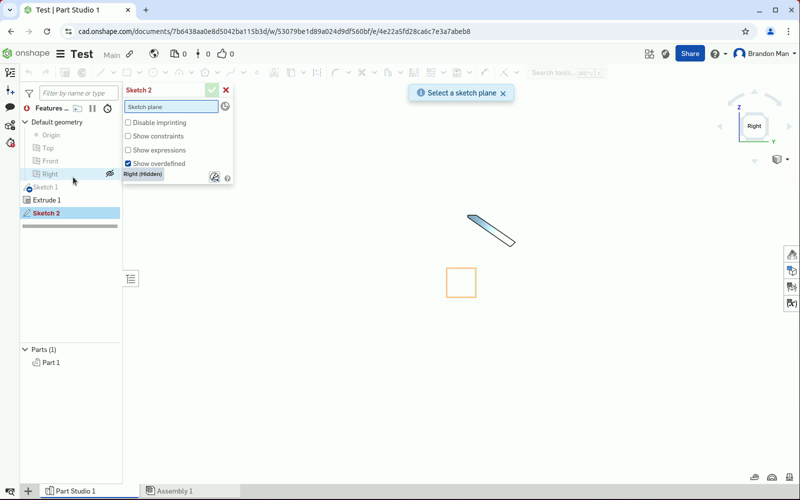
click(73, 176)
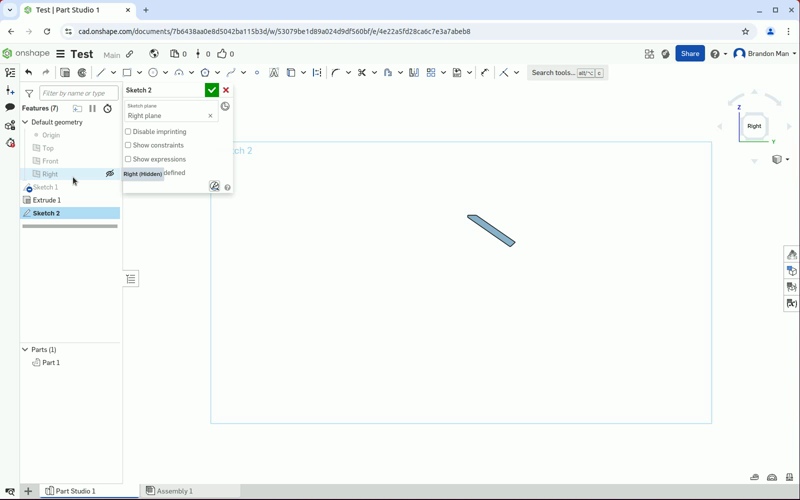
mouse_move(73, 352)
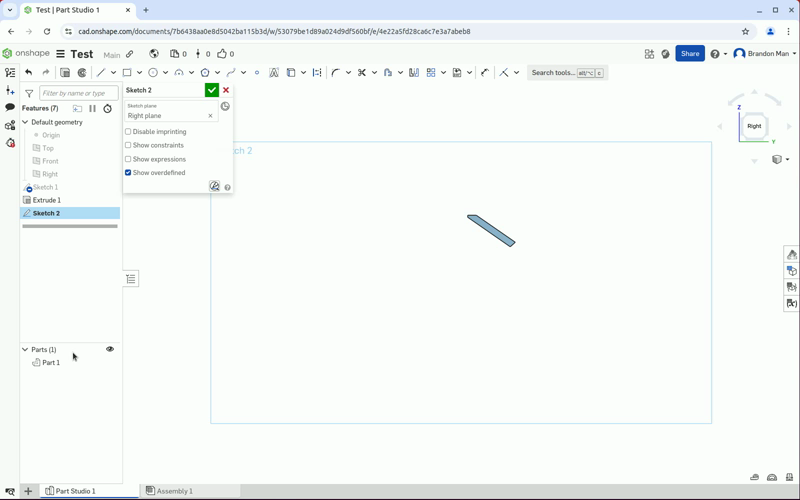
key(y)
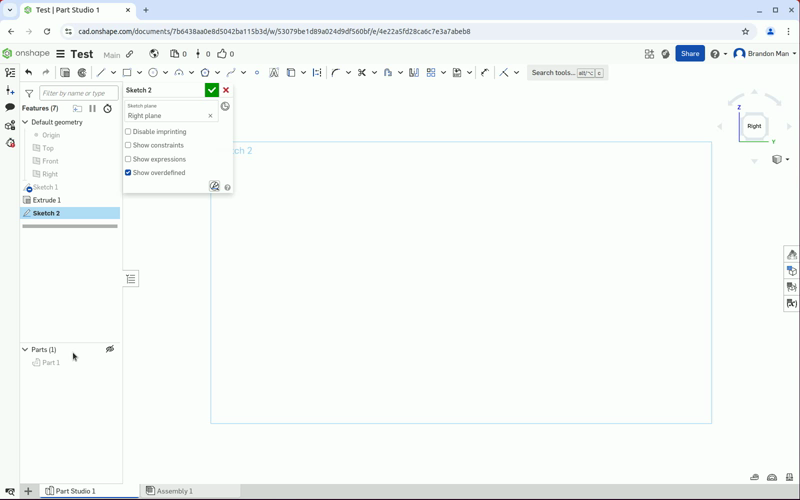
key(l)
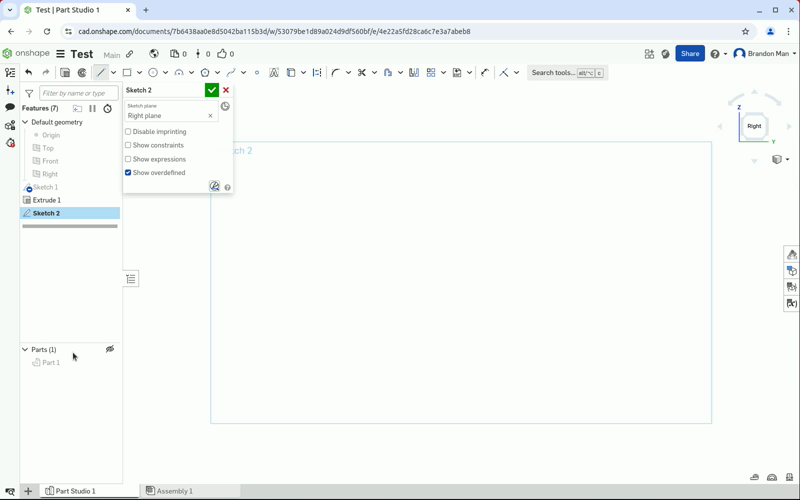
key_down(shift)
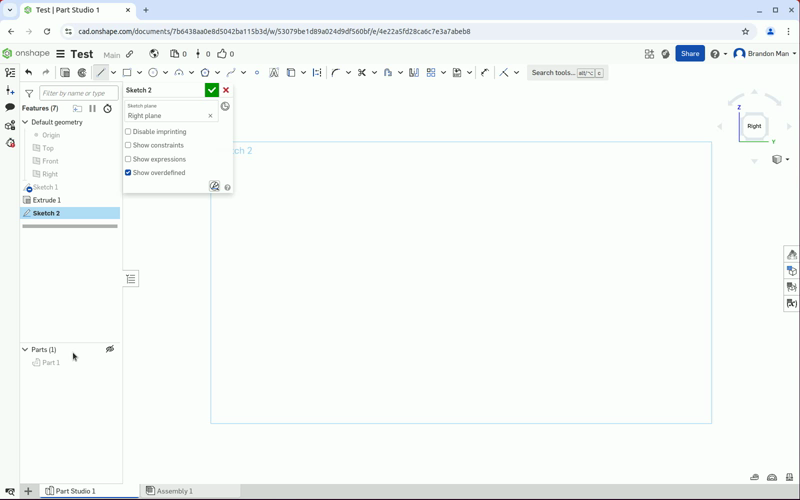
mouse_move(460, 282)
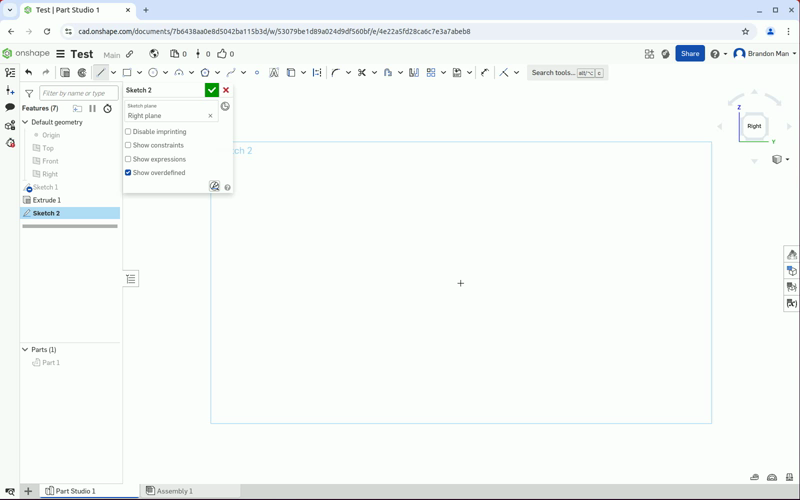
click(460, 282)
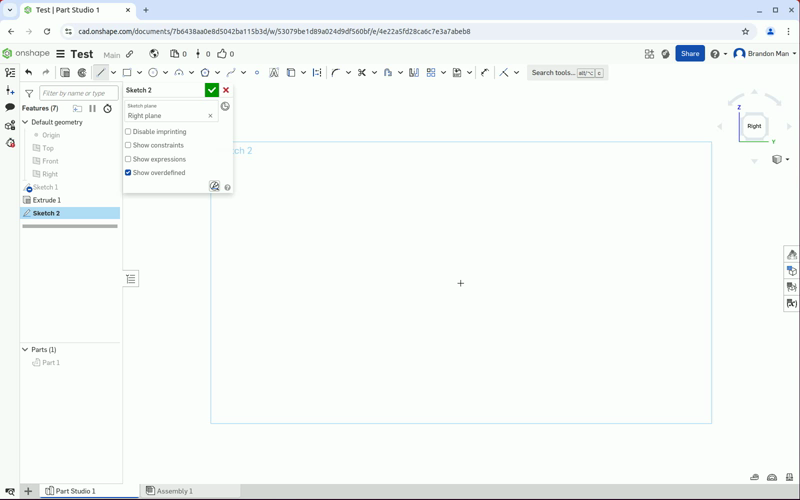
key_up(shift)
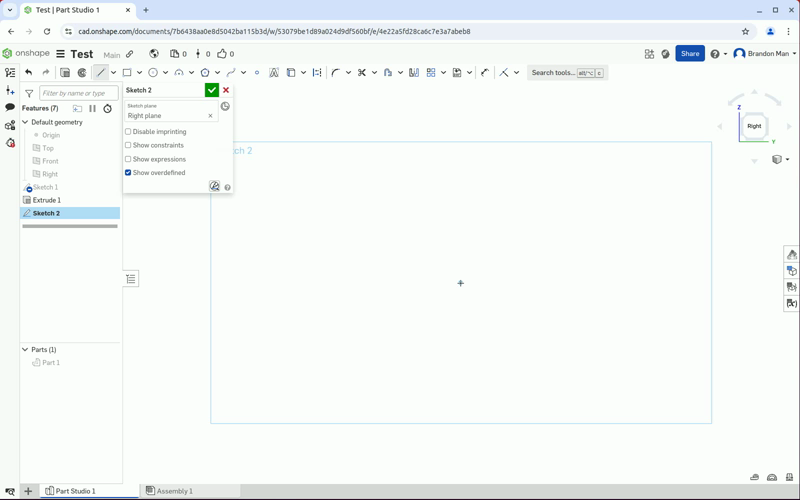
key_down(shift)
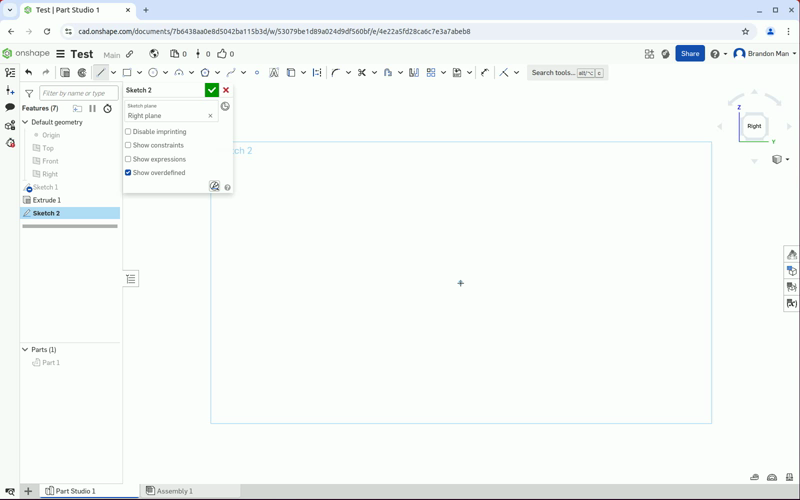
mouse_move(490, 282)
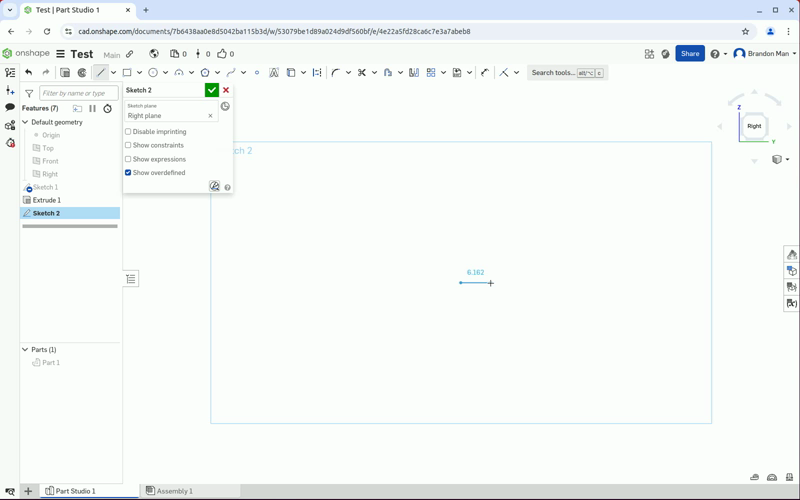
mouse_move(472, 282)
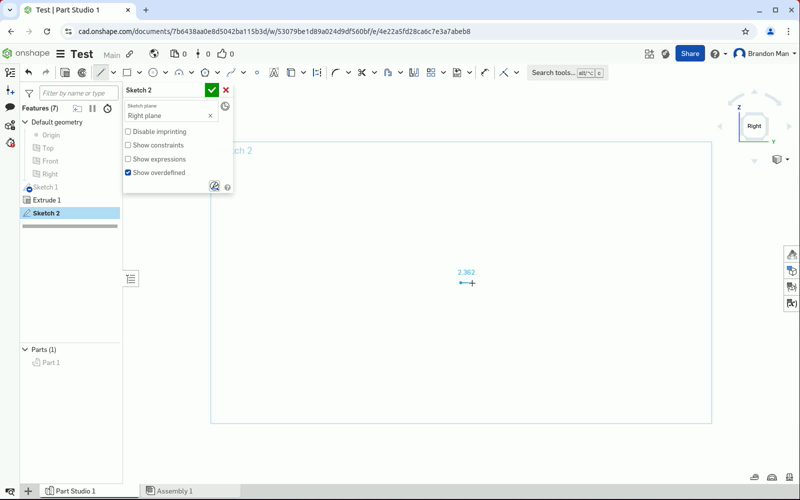
click(472, 282)
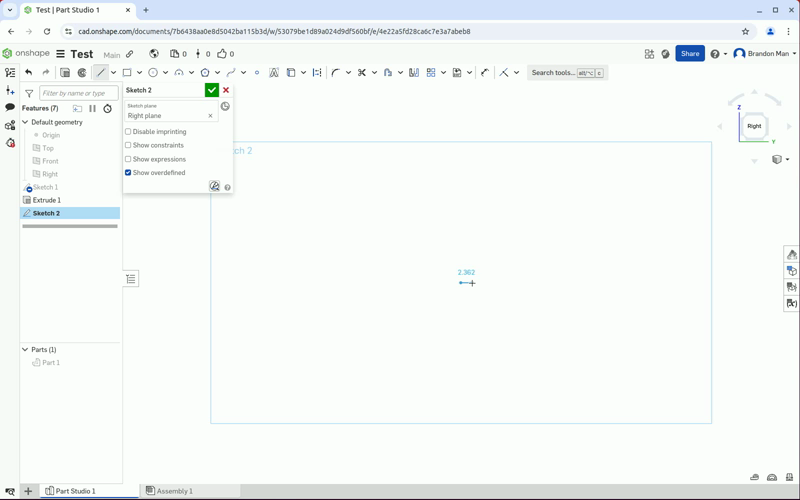
key_up(shift)
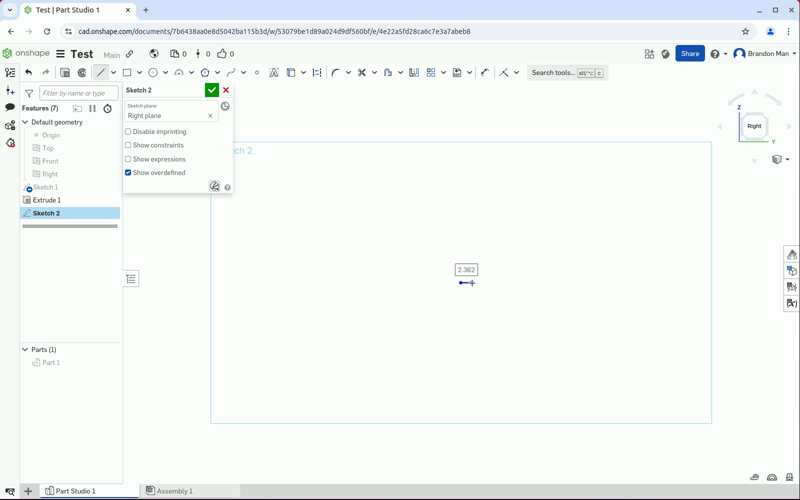
key_down(shift)
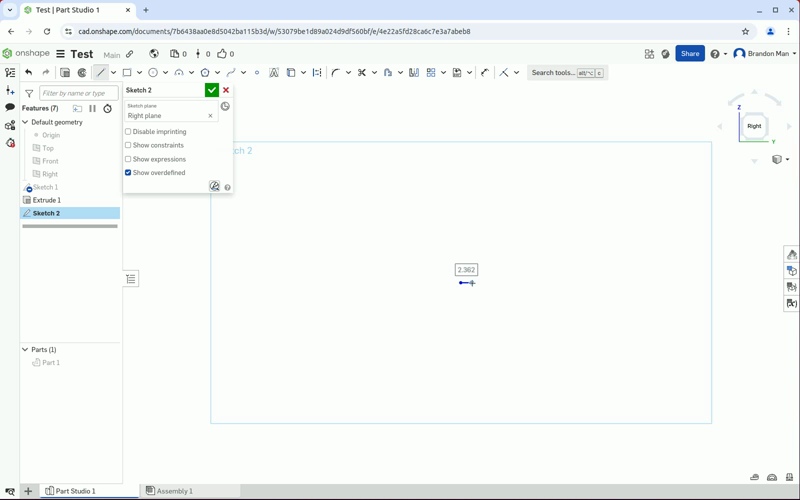
mouse_move(502, 282)
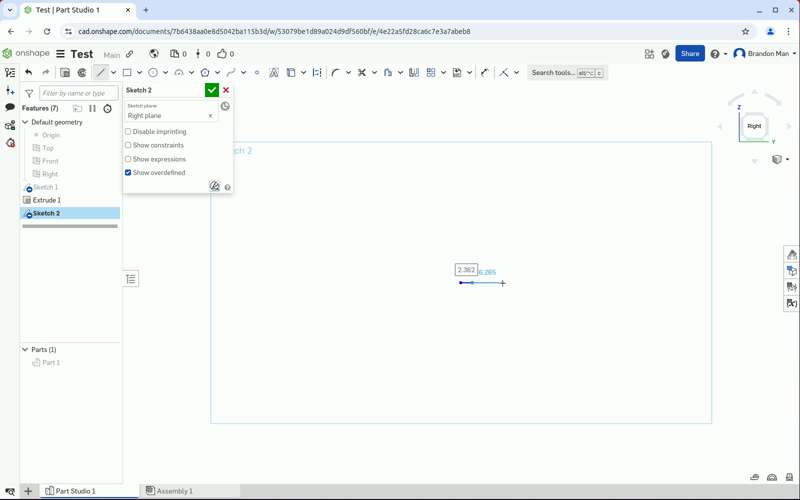
mouse_move(516, 249)
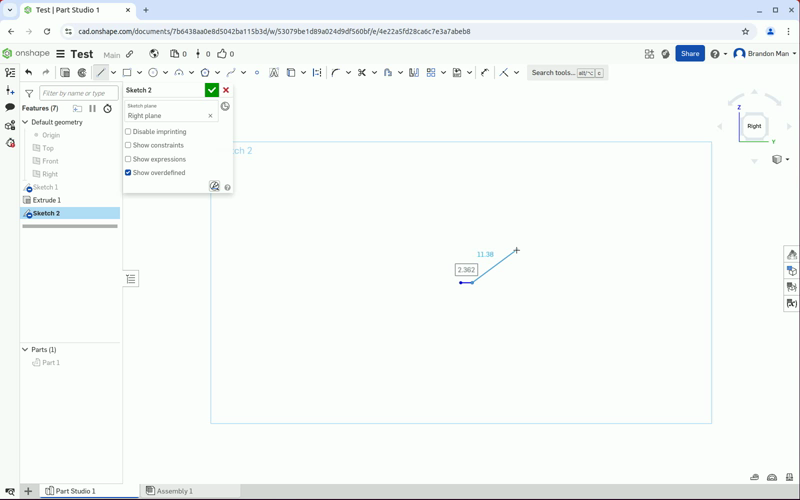
click(516, 249)
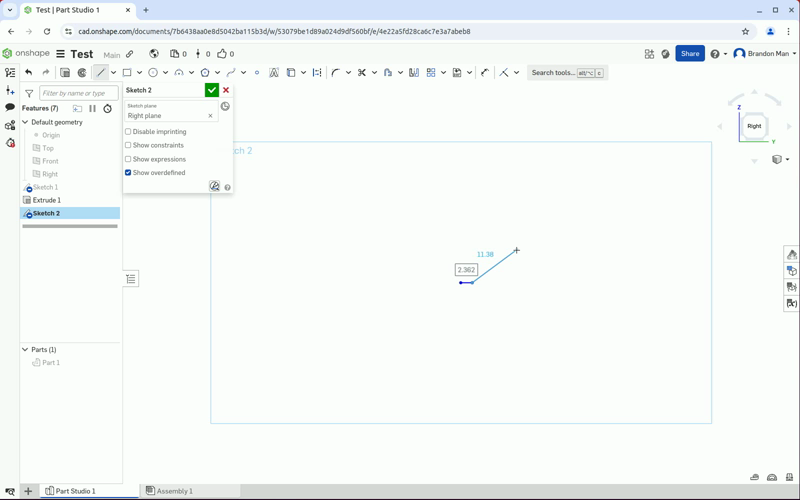
key_up(shift)
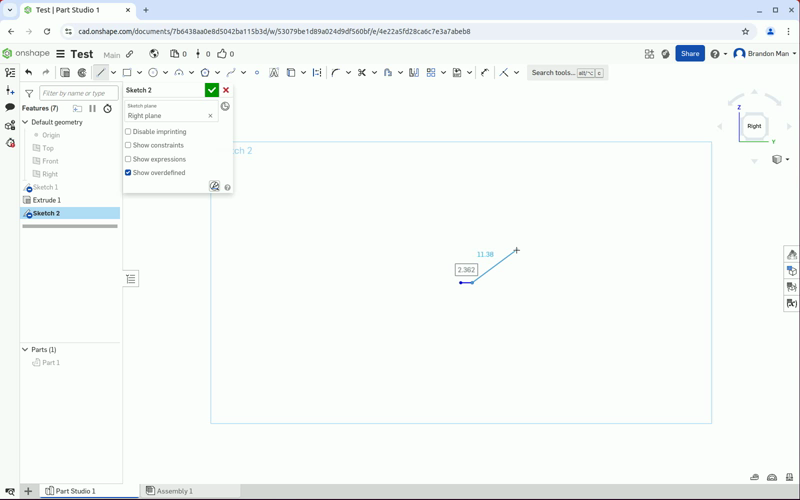
key_down(shift)
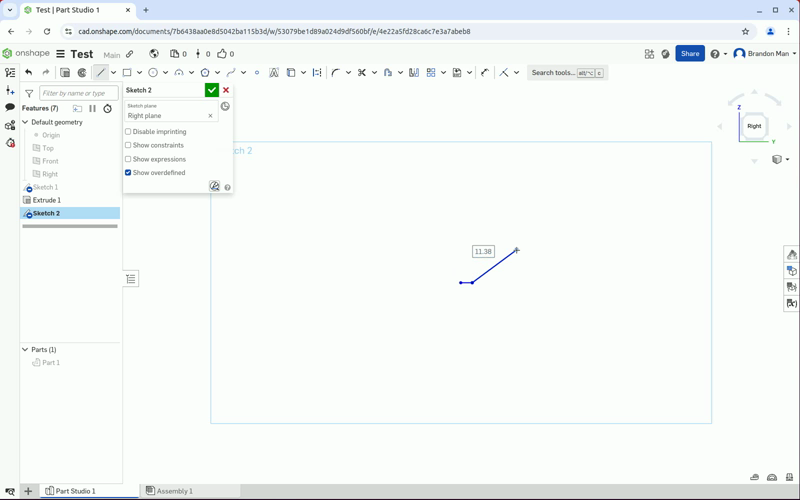
mouse_move(546, 249)
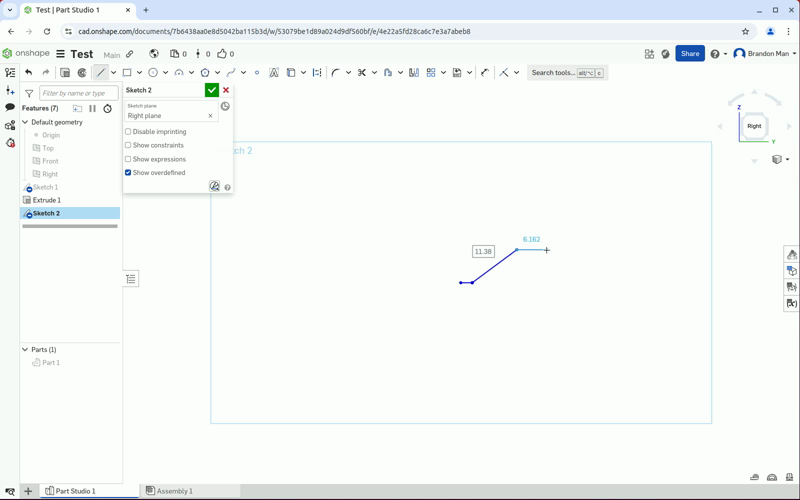
mouse_move(510, 245)
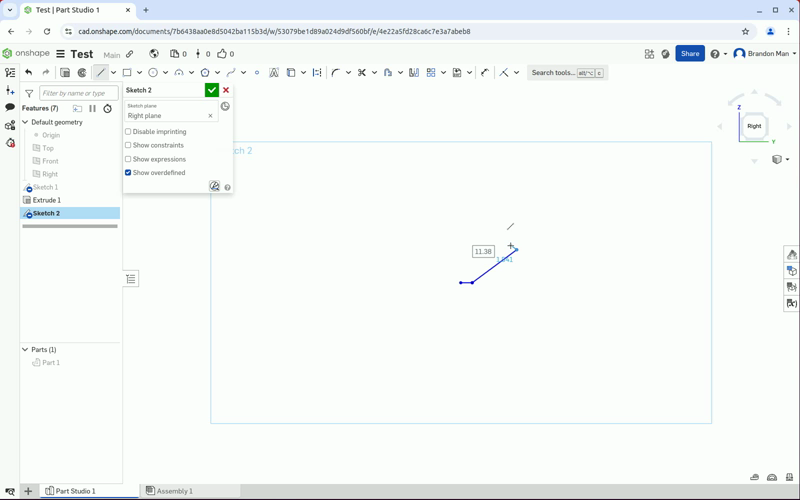
scroll(6)
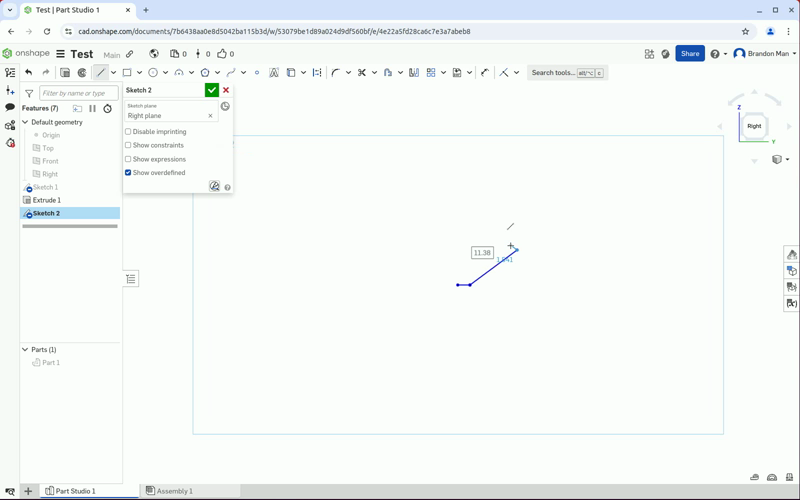
scroll(6)
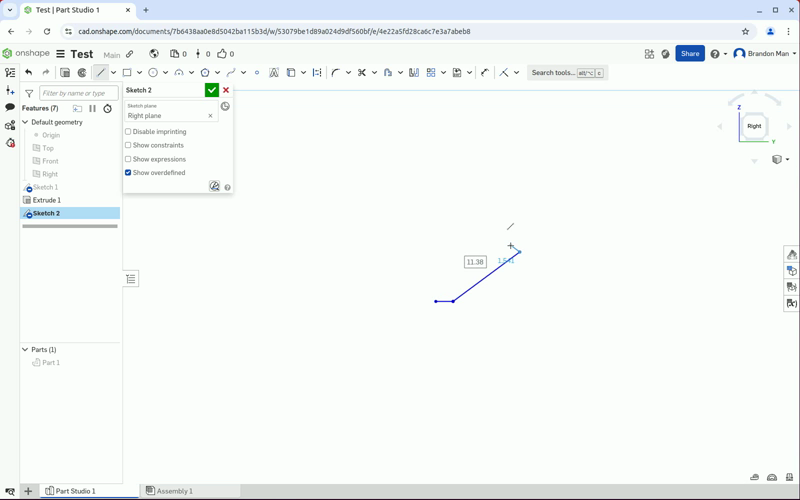
scroll(6)
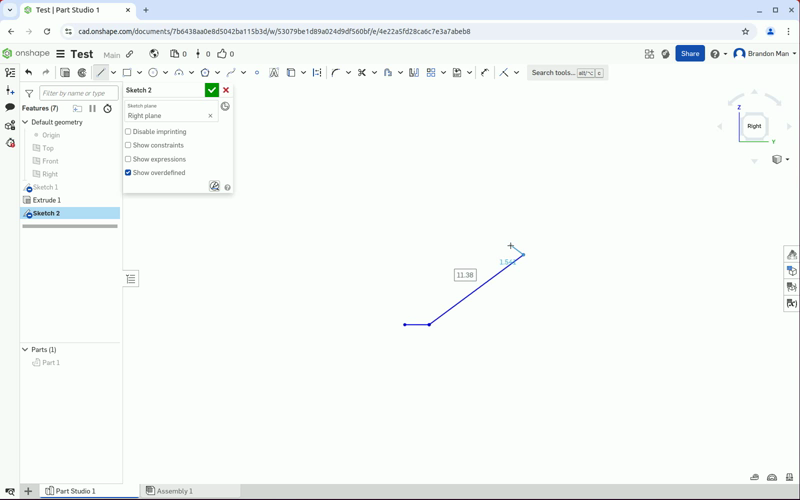
scroll(6)
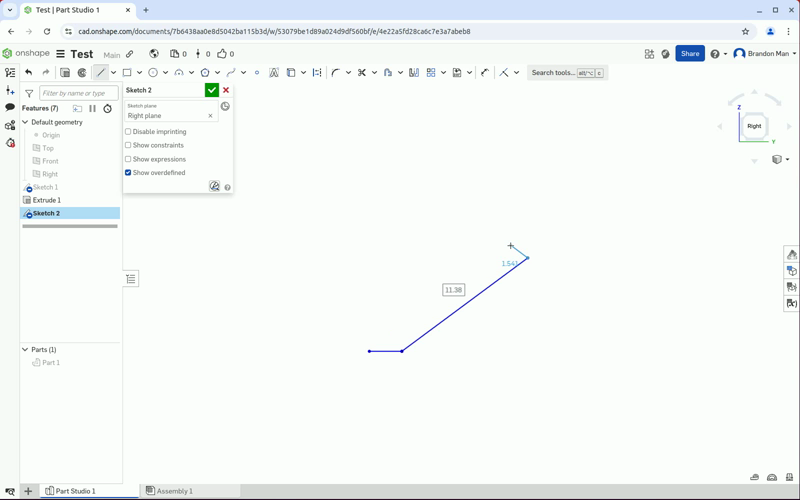
scroll(6)
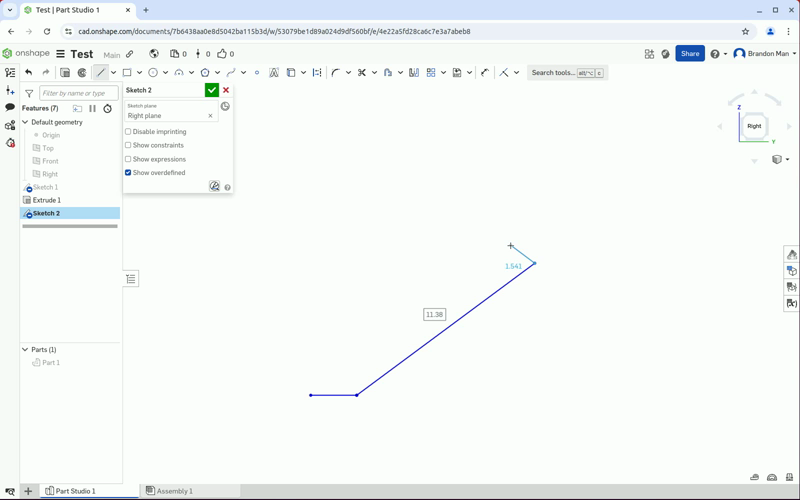
scroll(6)
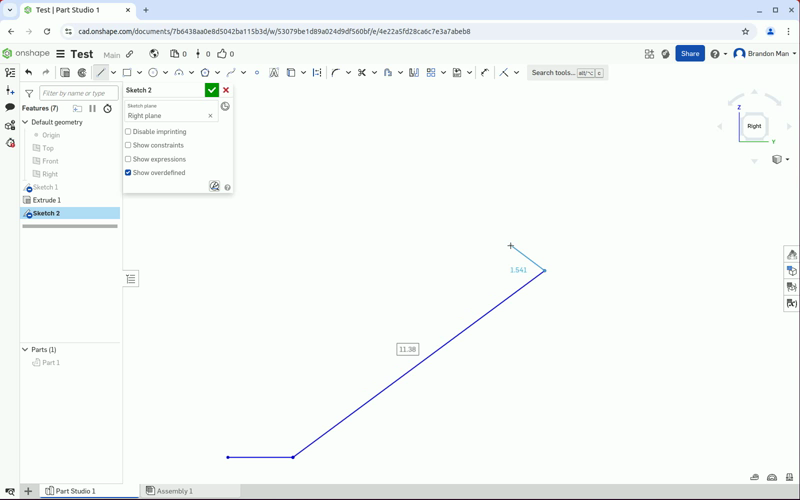
scroll(6)
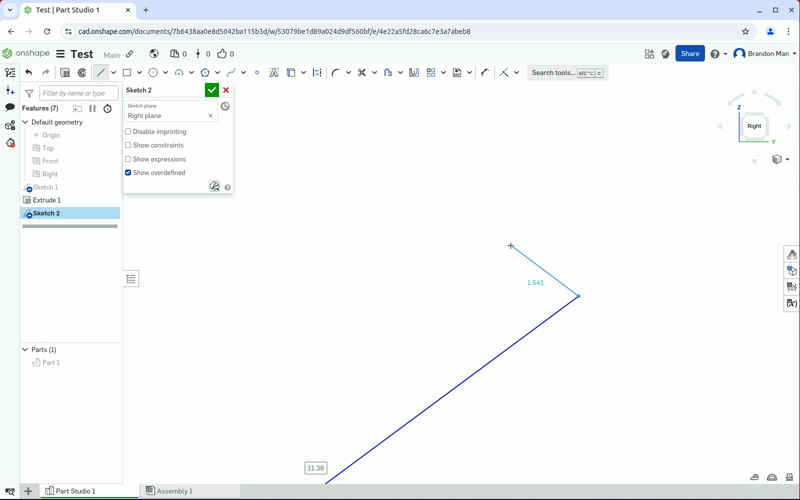
click(510, 245)
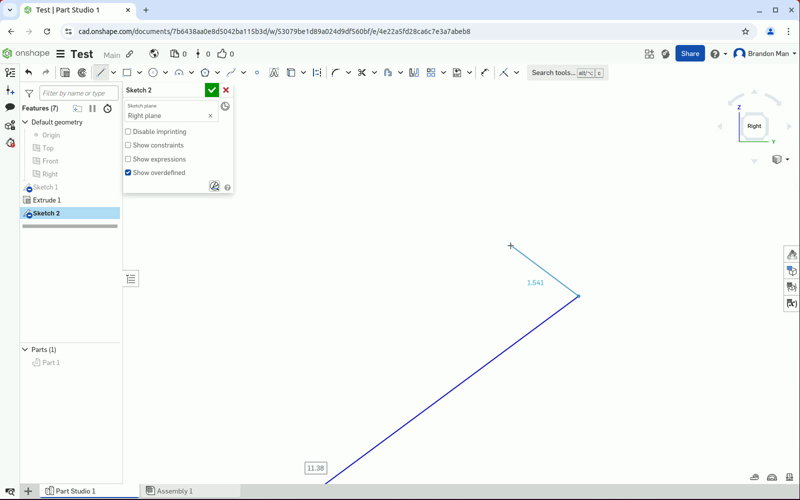
scroll(-6)
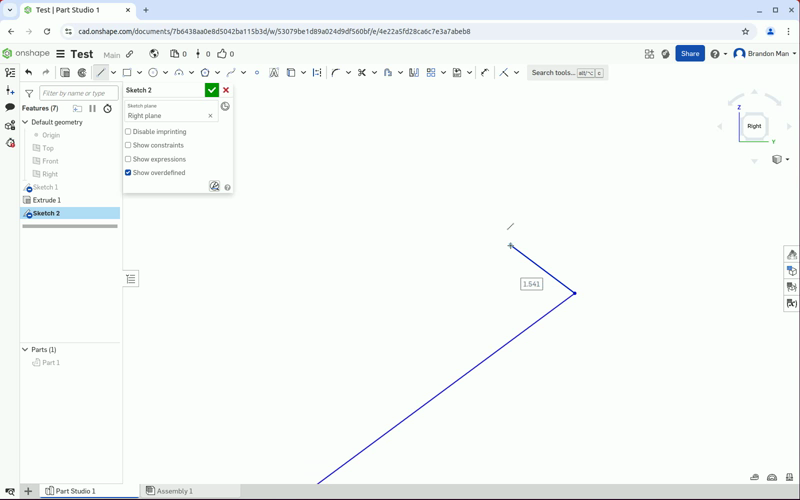
scroll(-6)
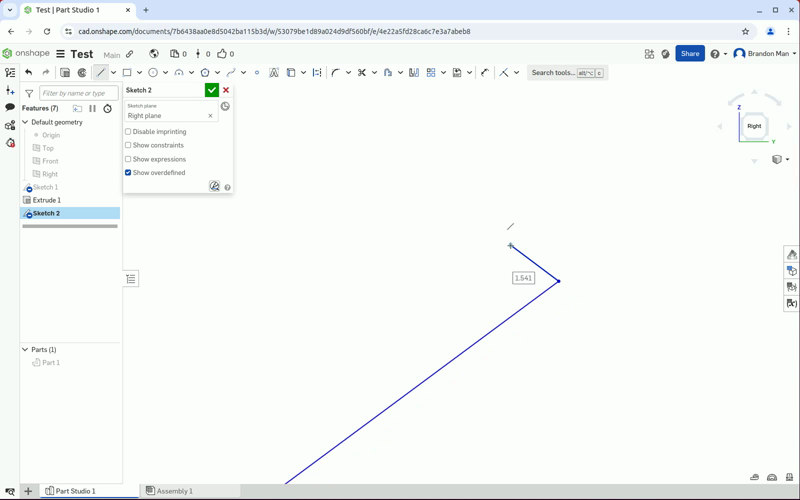
scroll(-6)
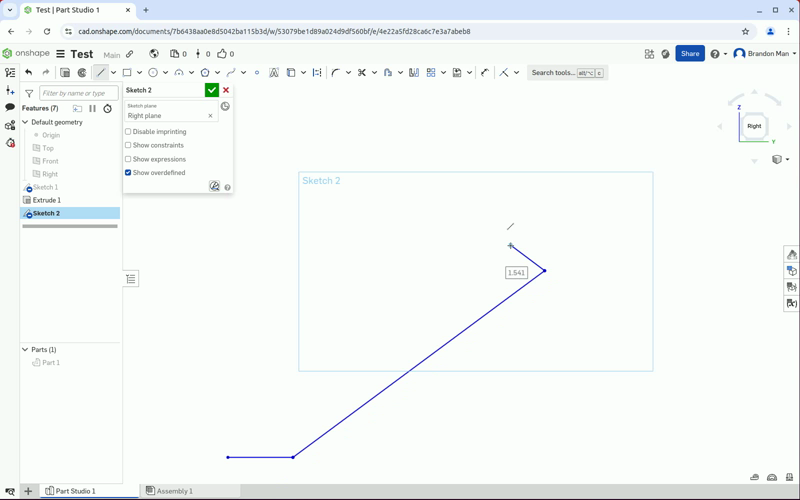
scroll(-6)
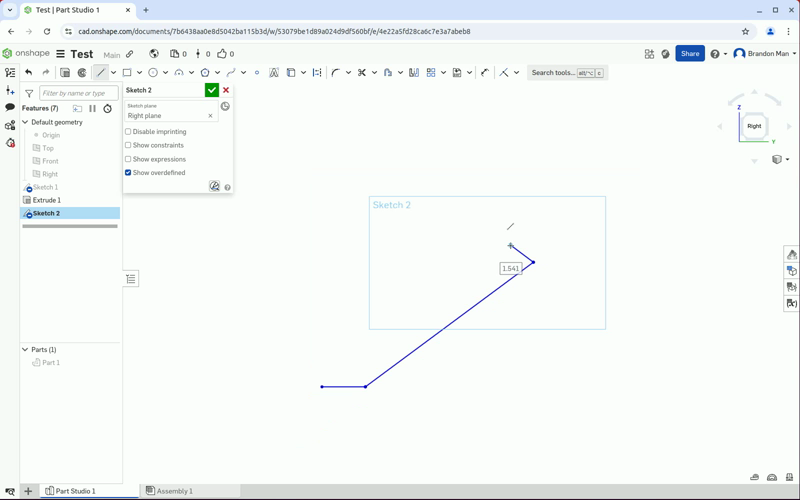
scroll(-6)
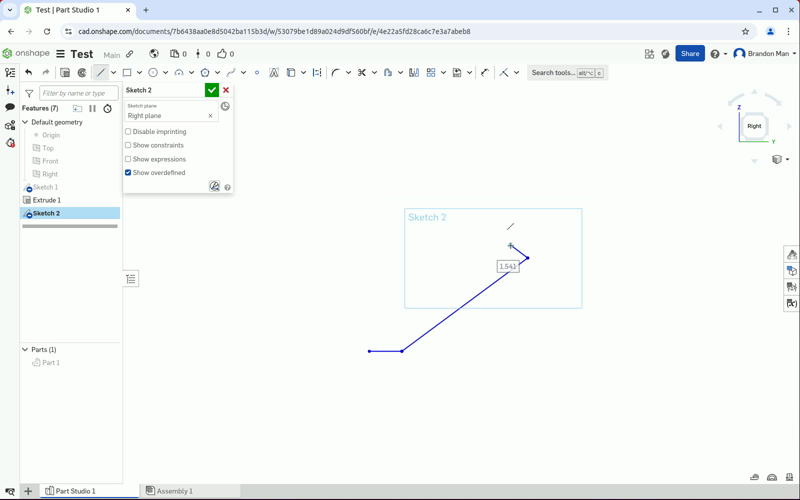
scroll(-6)
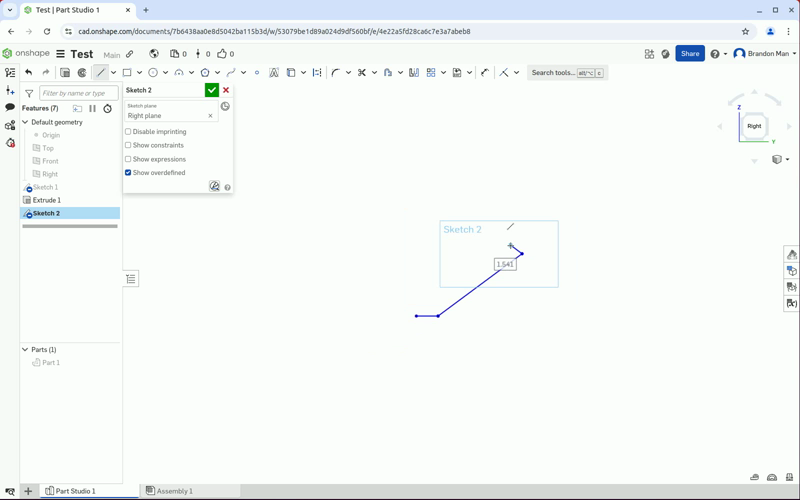
scroll(-6)
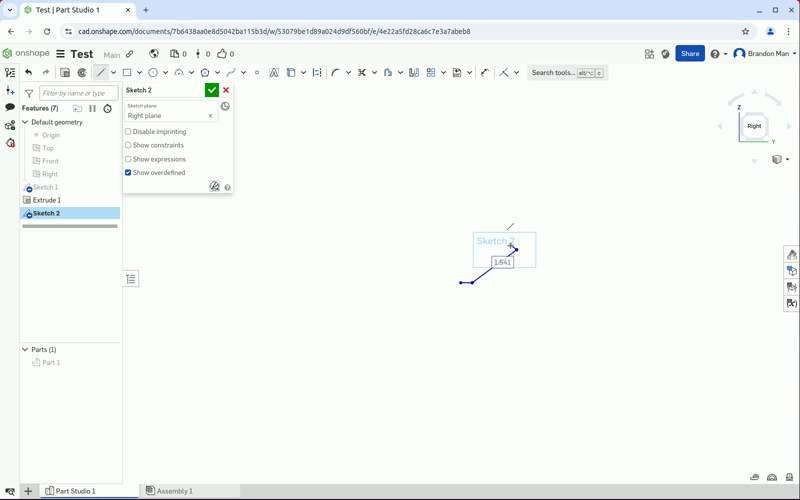
key_up(shift)
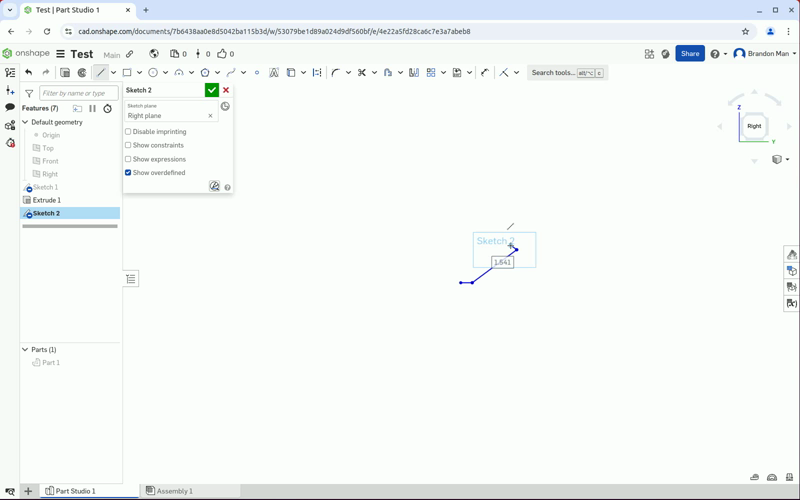
key_down(shift)
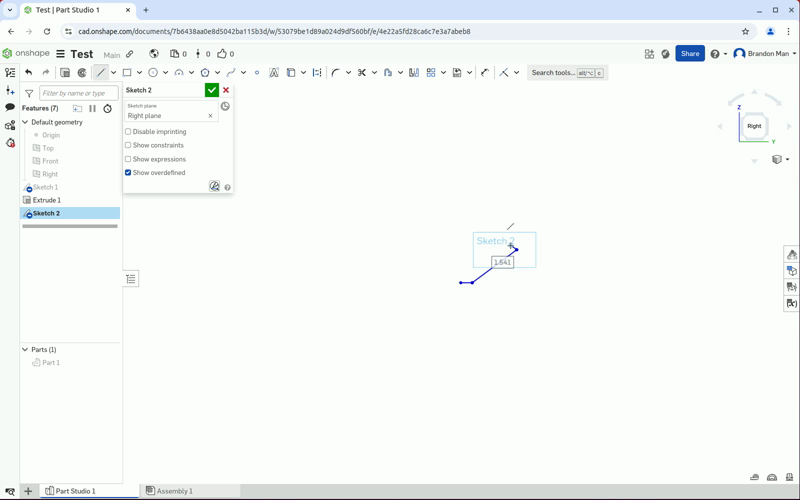
mouse_move(460, 282)
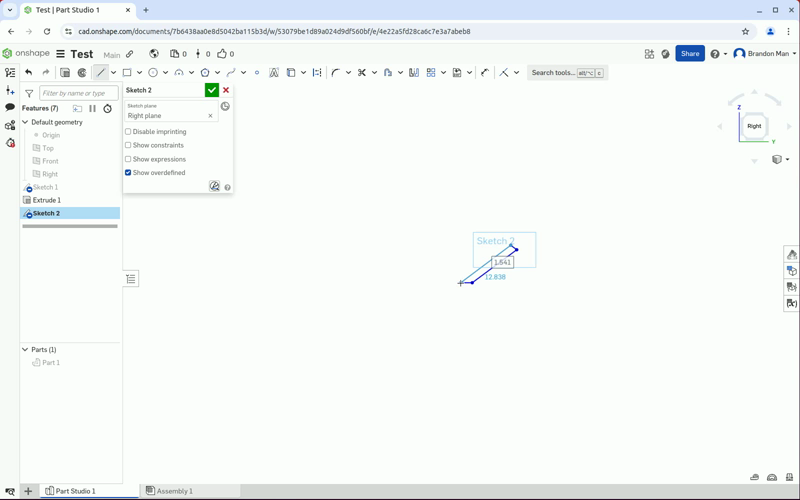
key_up(shift)
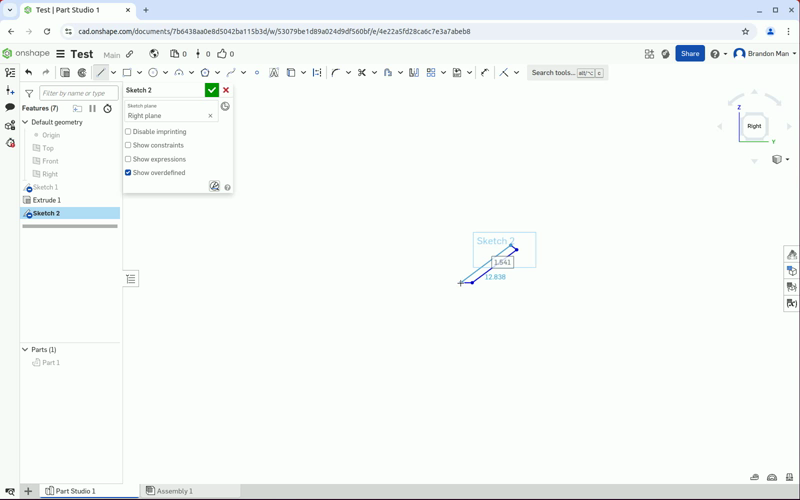
click(460, 282)
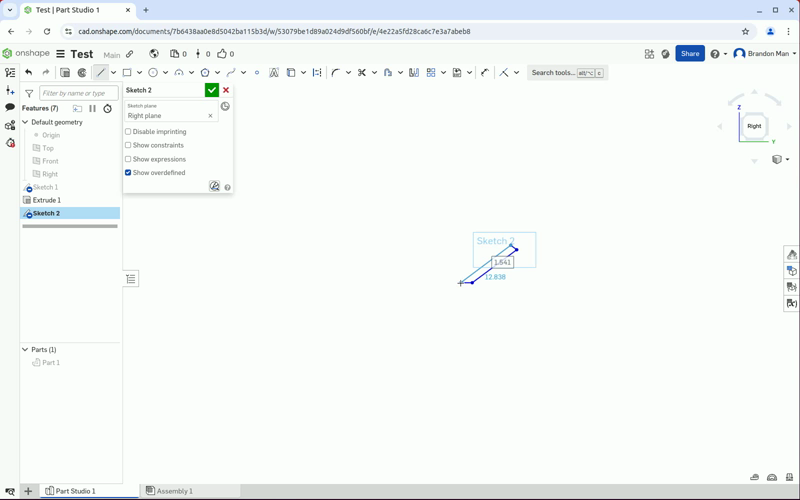
key(esc)
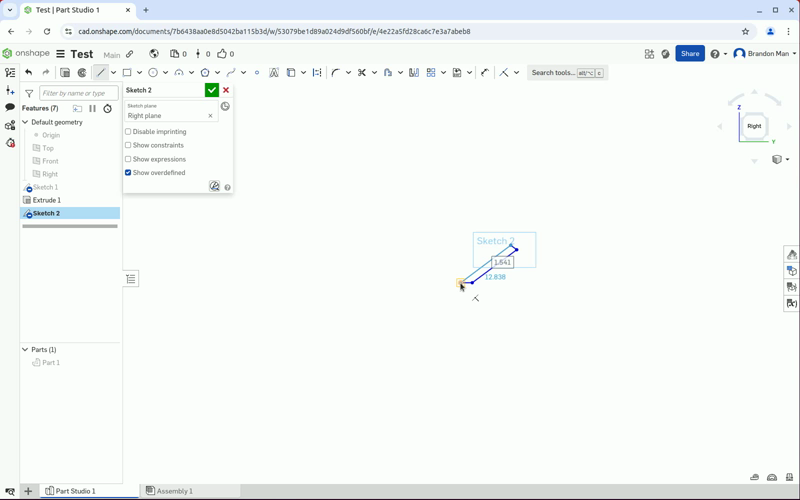
mouse_move(510, 248)
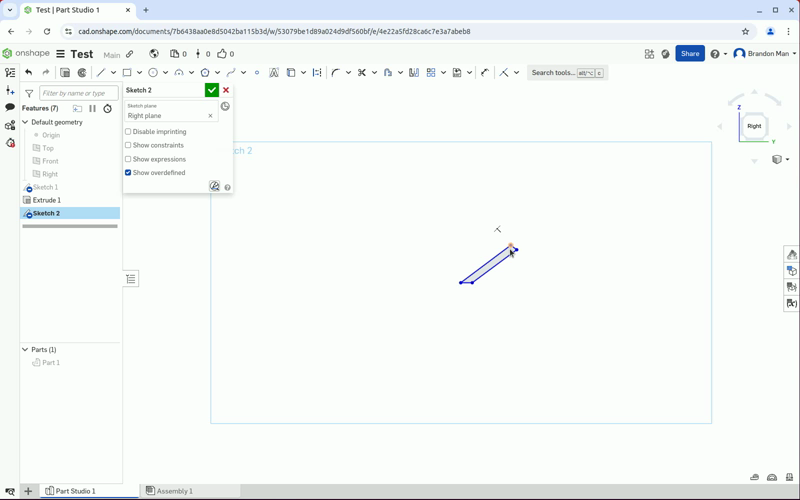
scroll(6)
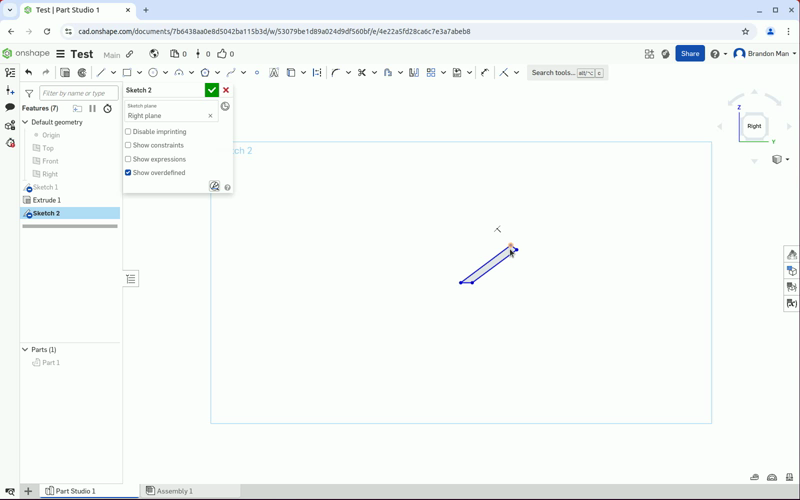
scroll(6)
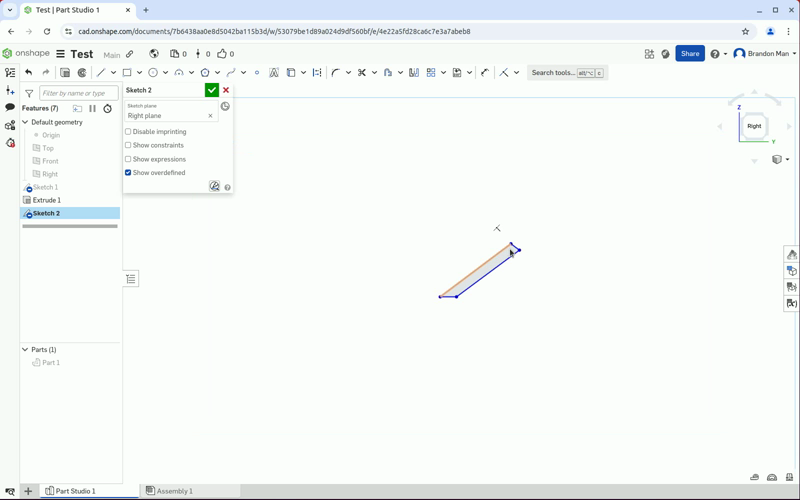
scroll(6)
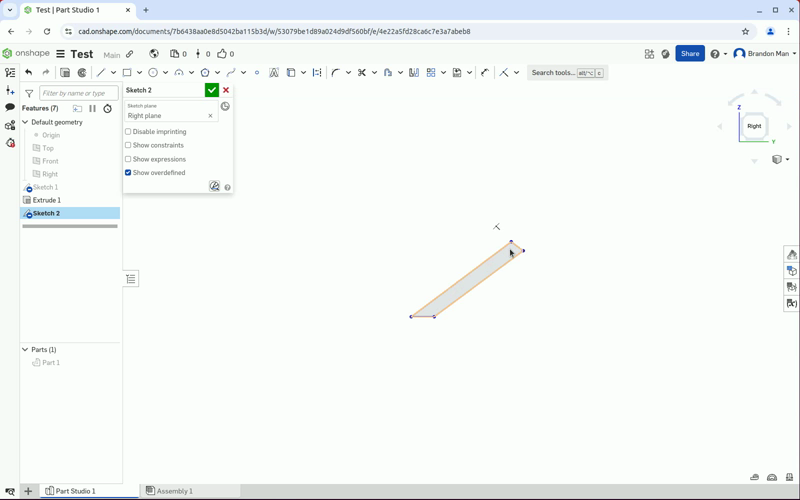
scroll(6)
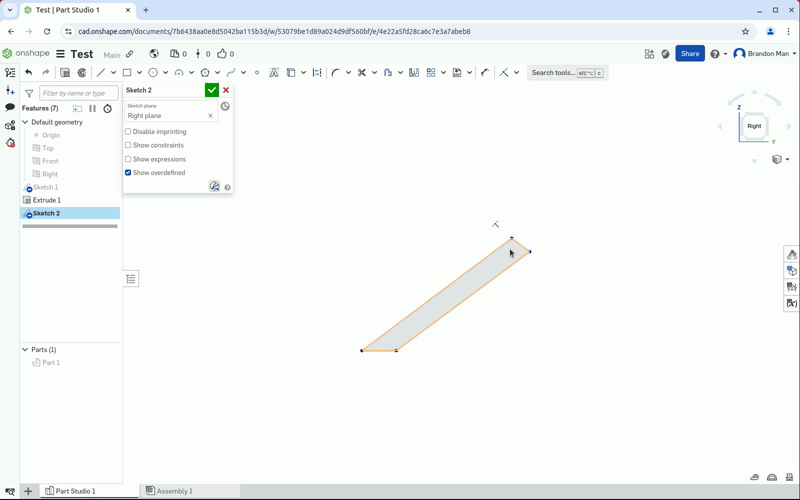
scroll(6)
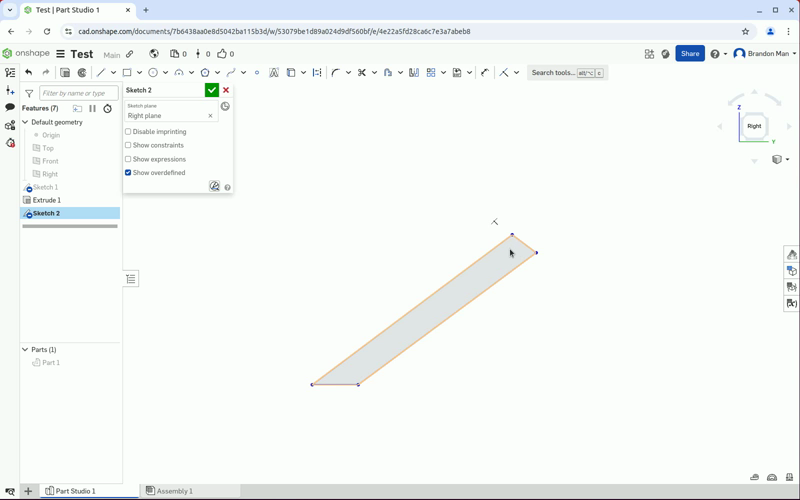
scroll(6)
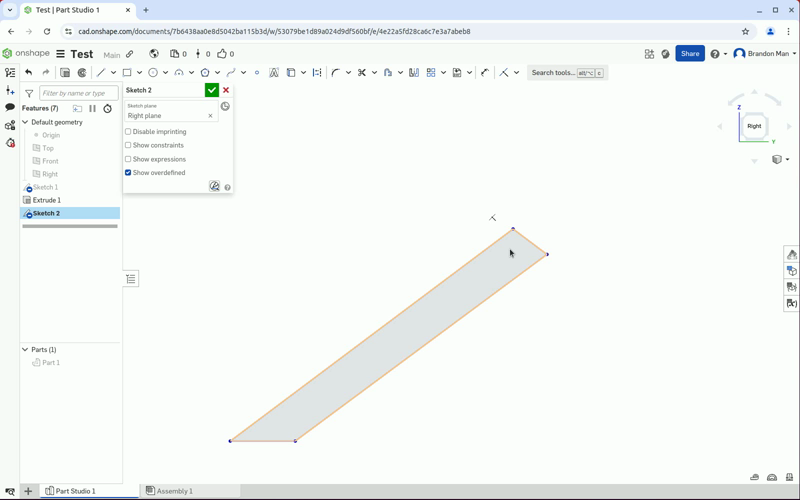
scroll(6)
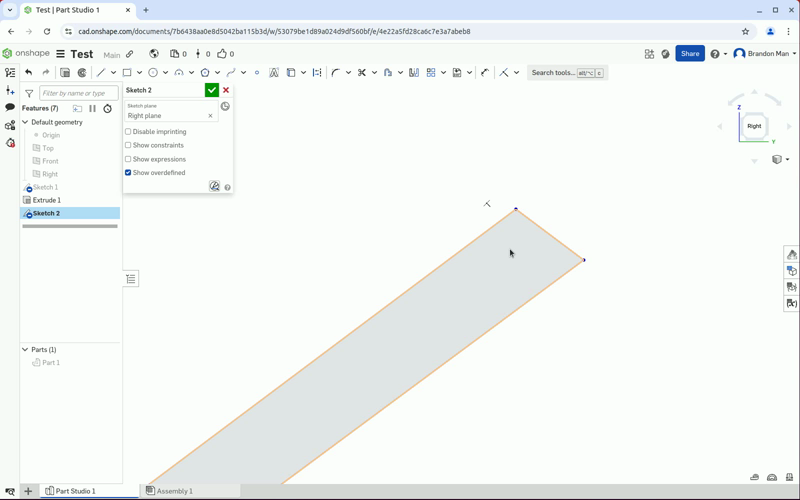
click(510, 248)
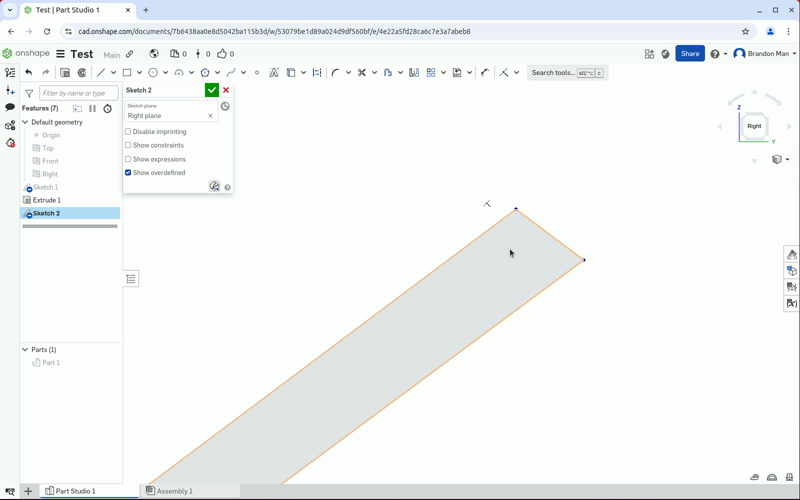
scroll(-6)
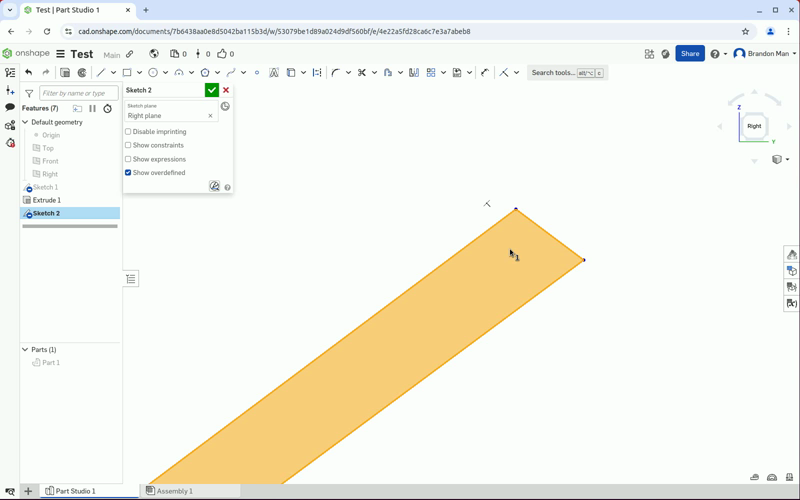
scroll(-6)
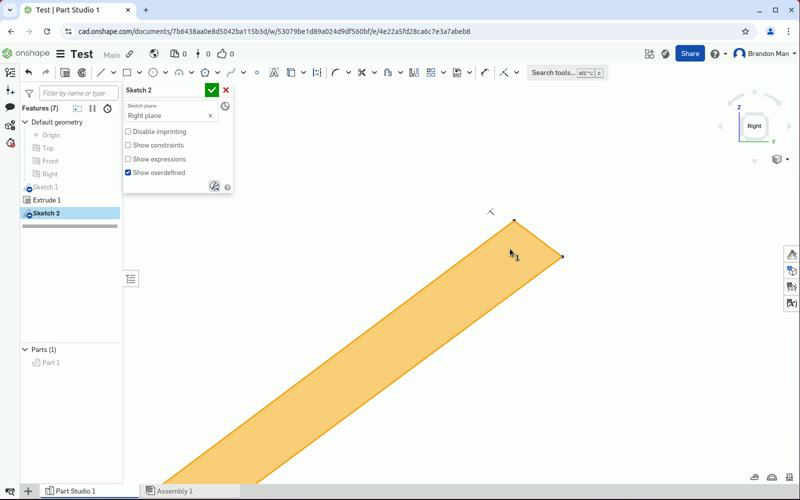
scroll(-6)
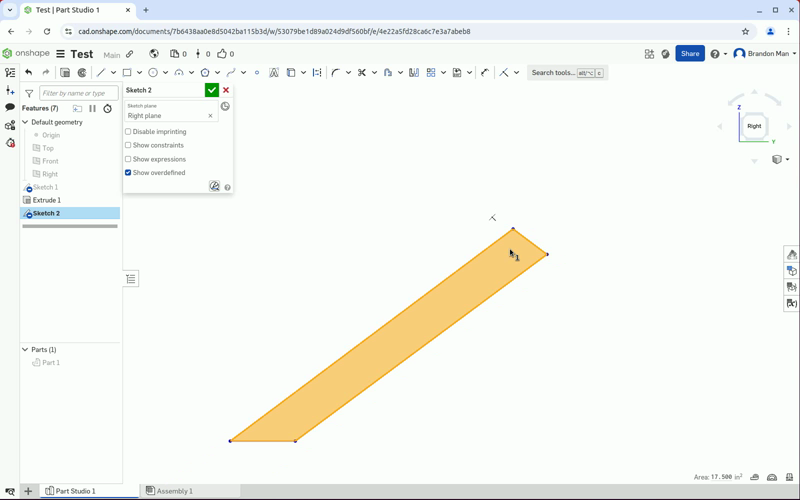
scroll(-6)
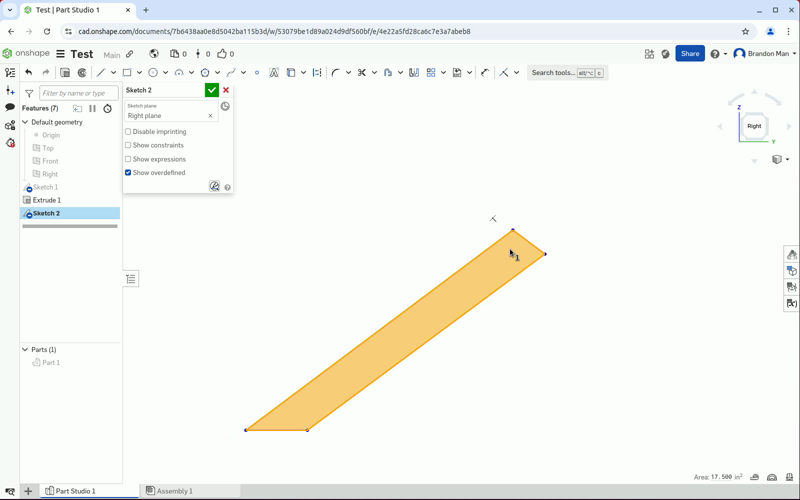
scroll(-6)
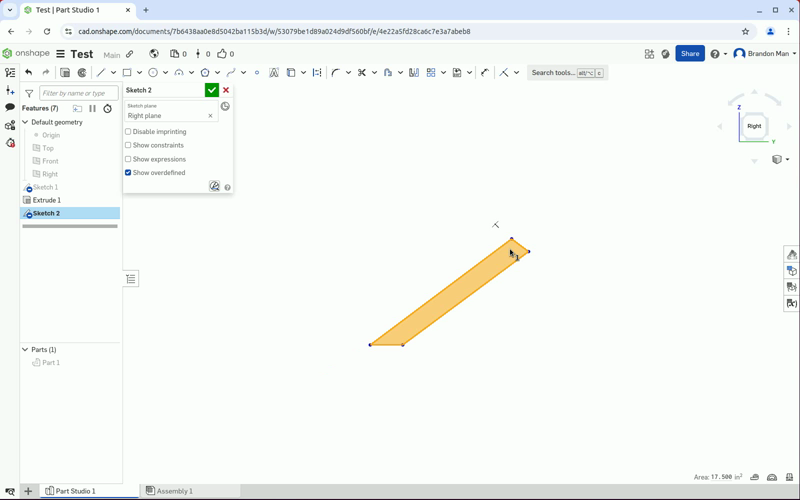
scroll(-6)
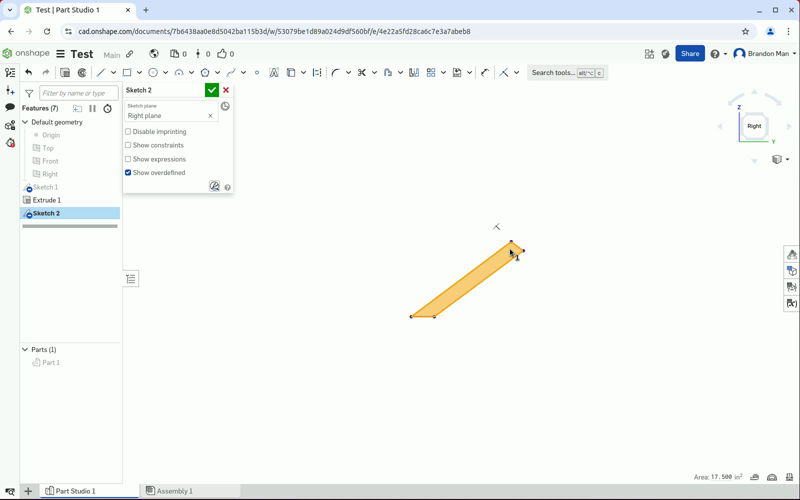
scroll(-6)
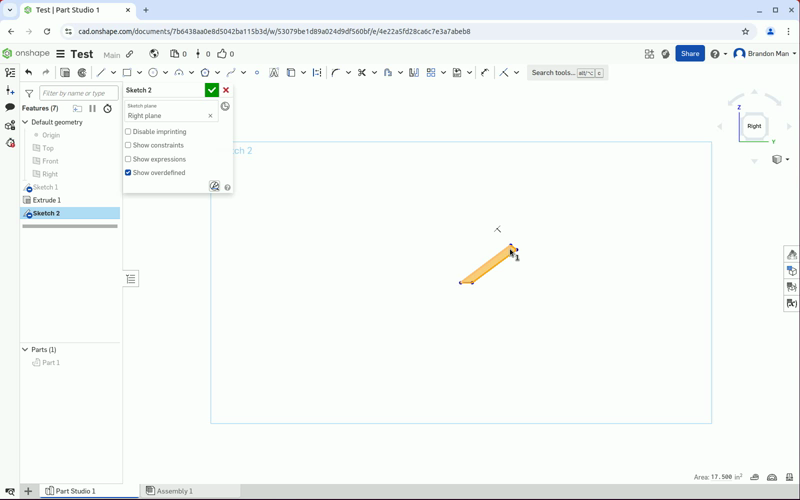
mouse_move(73, 352)
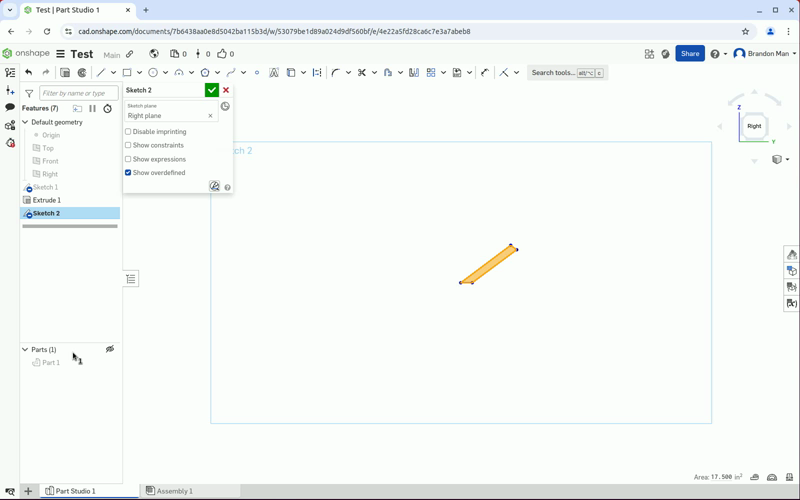
key(shift+y)
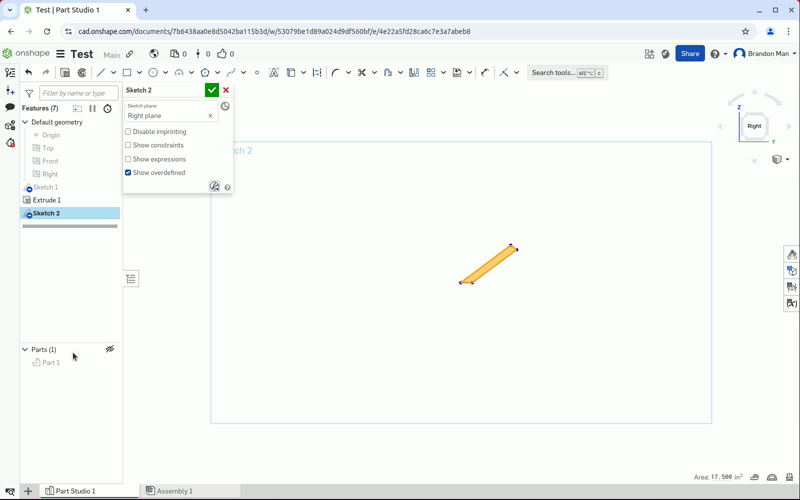
key(shift+e)
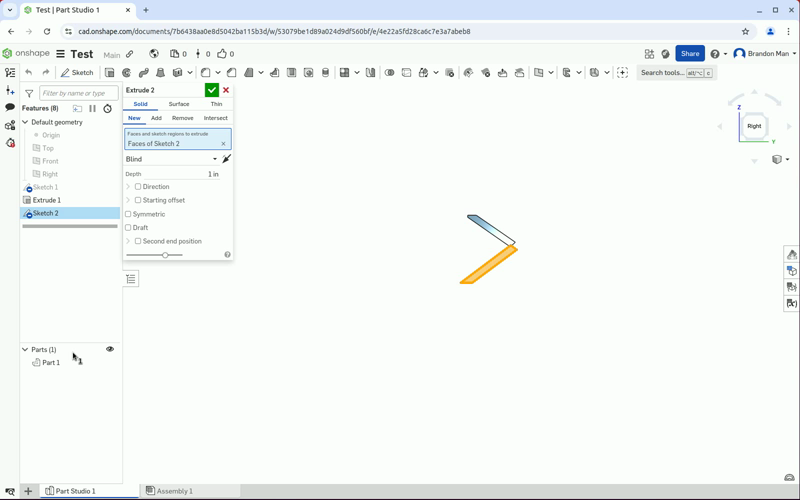
mouse_move(143, 106)
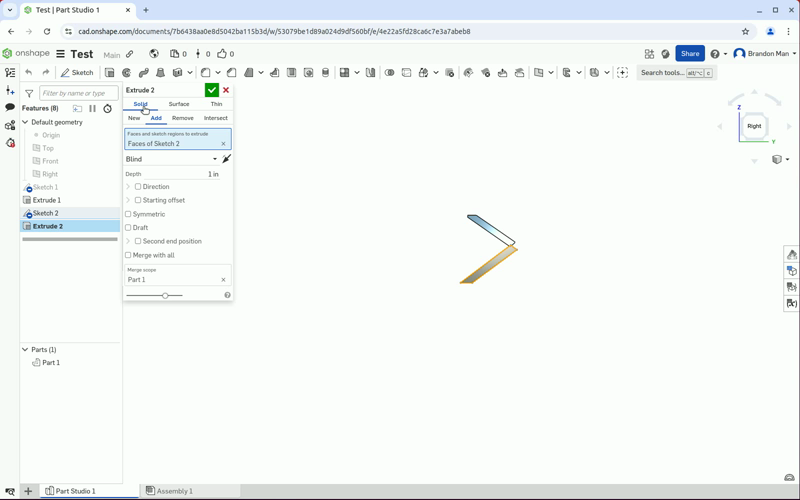
click(143, 106)
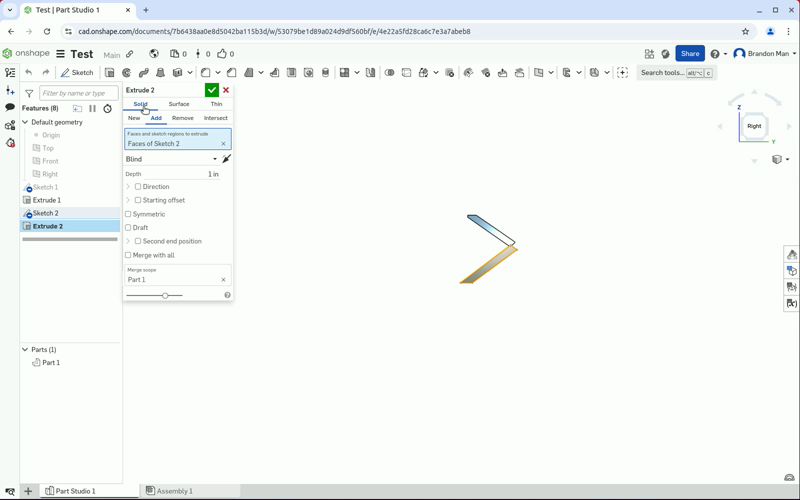
mouse_move(137, 120)
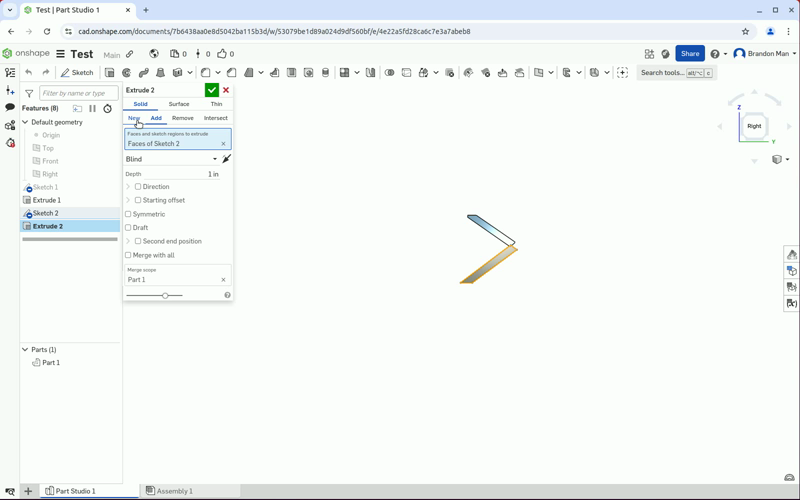
click(137, 120)
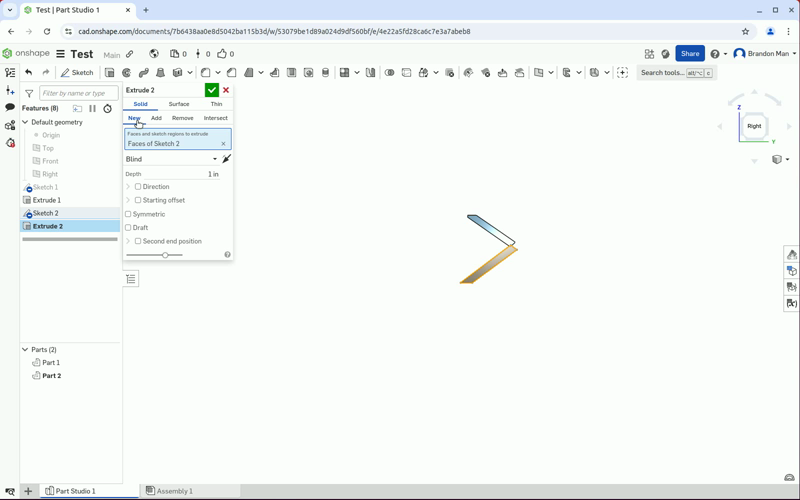
key(tab, 4)
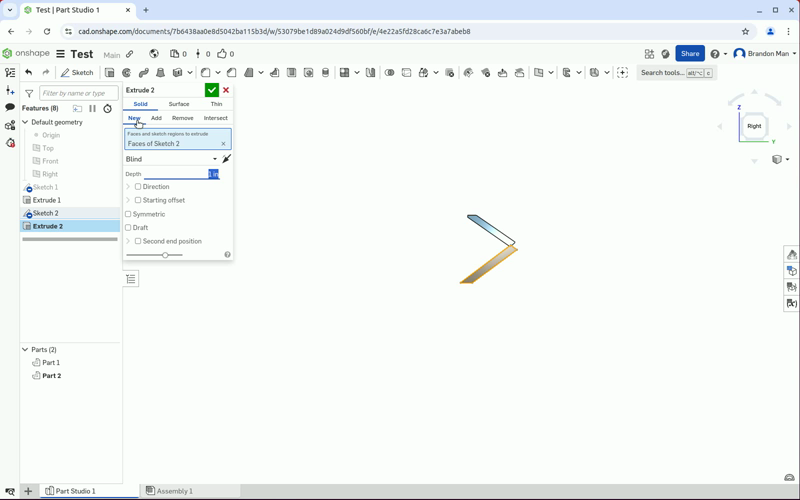
text(10.11)
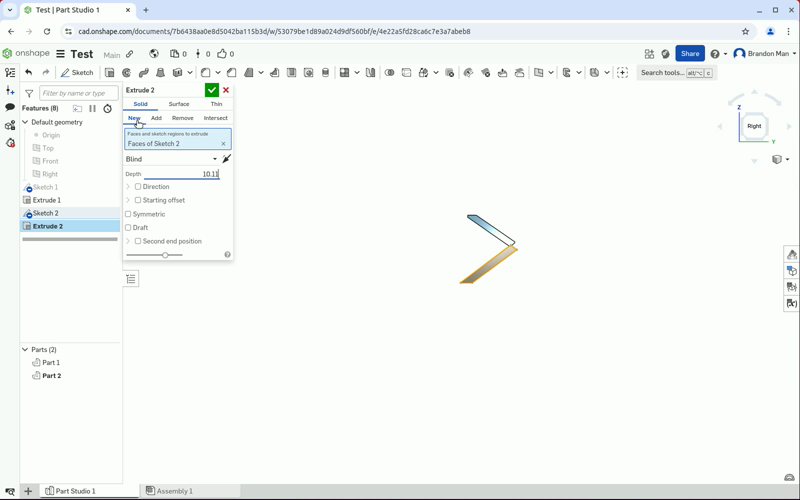
key(tab, 3)
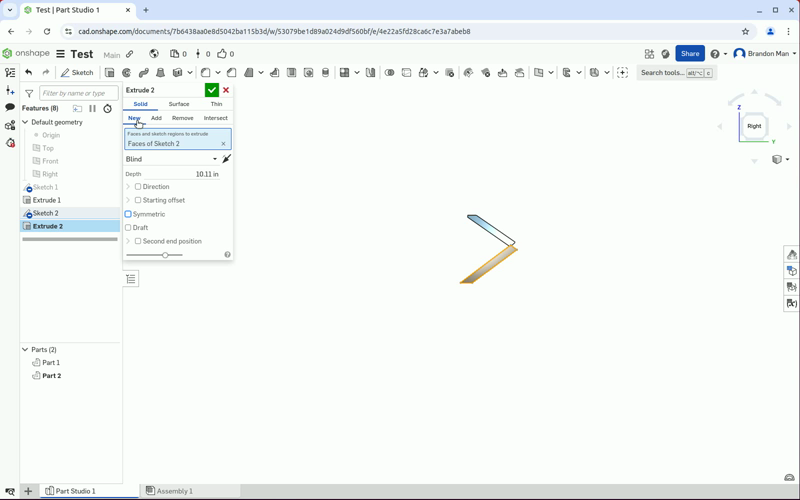
key(space)
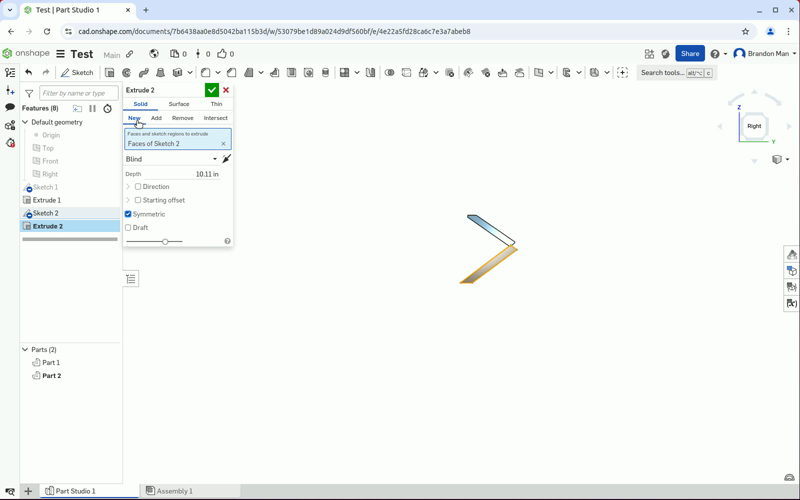
key(enter)
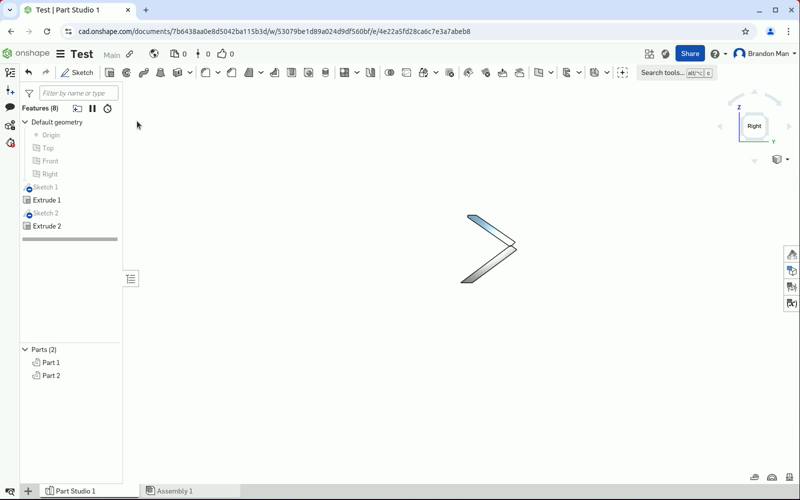
key(shift+h)
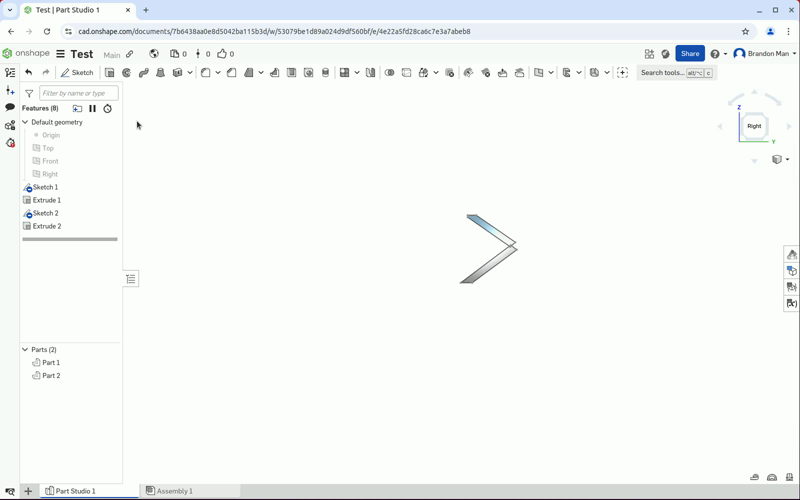
key(shift+h)
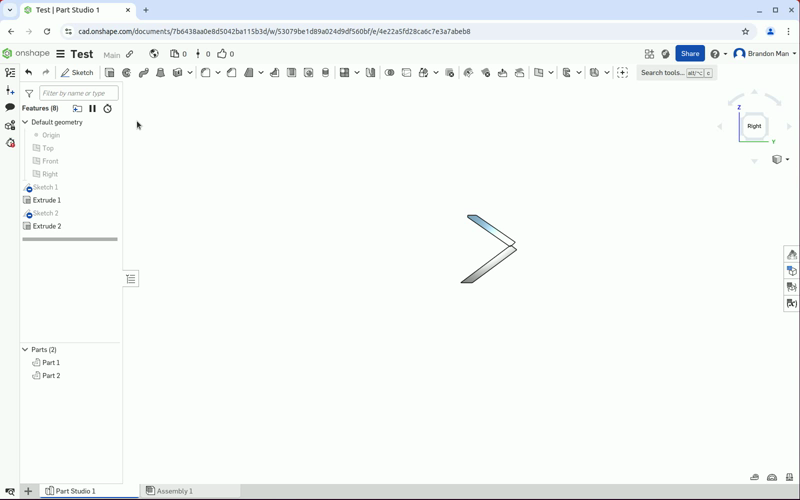
mouse_move(73, 189)
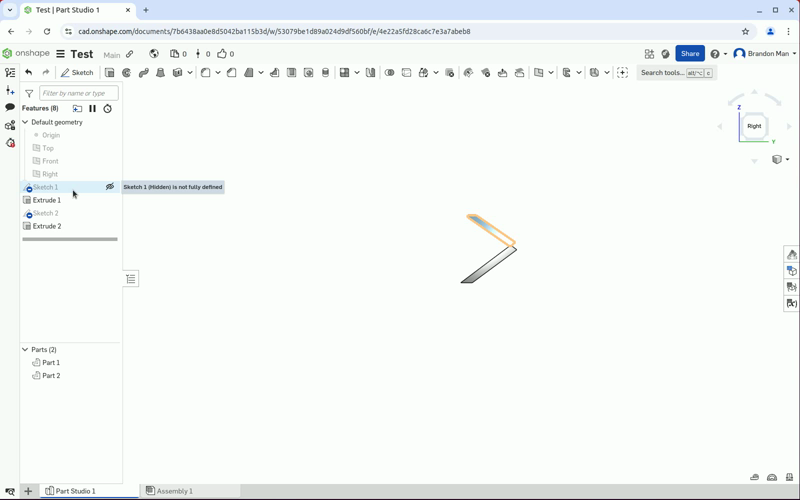
click(73, 189)
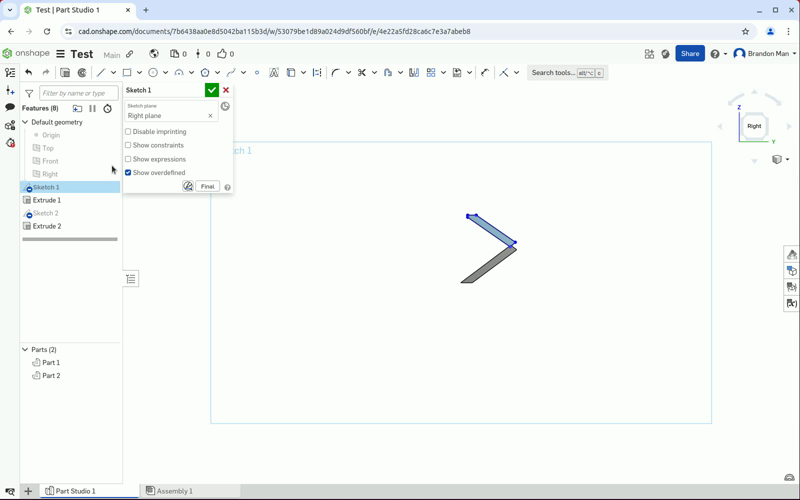
mouse_move(229, 92)
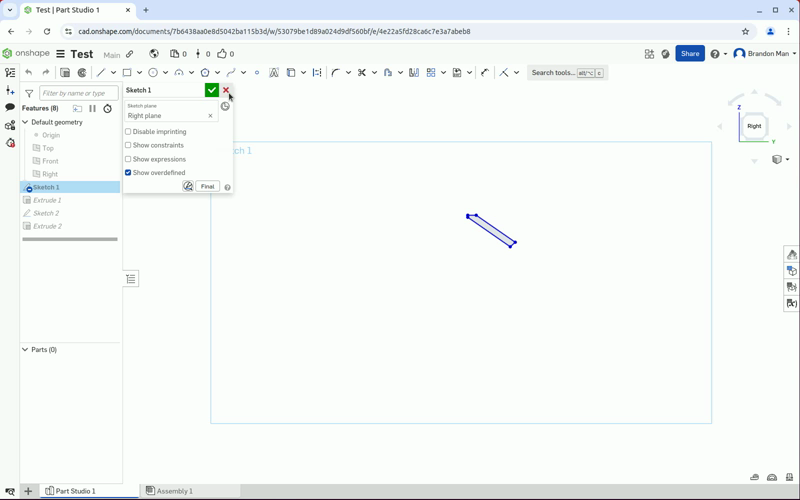
click(229, 92)
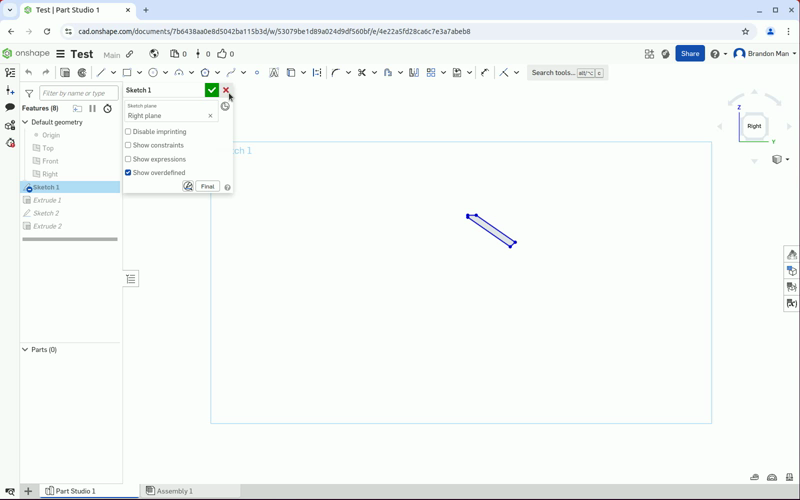
key(shift+s)
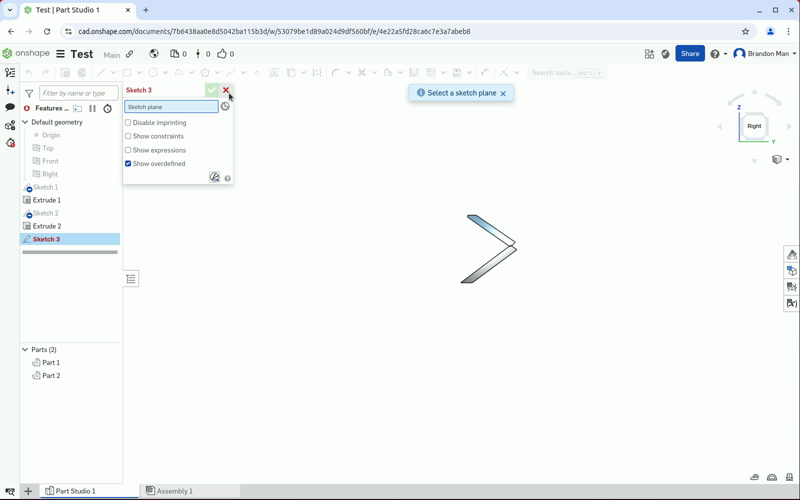
mouse_move(73, 176)
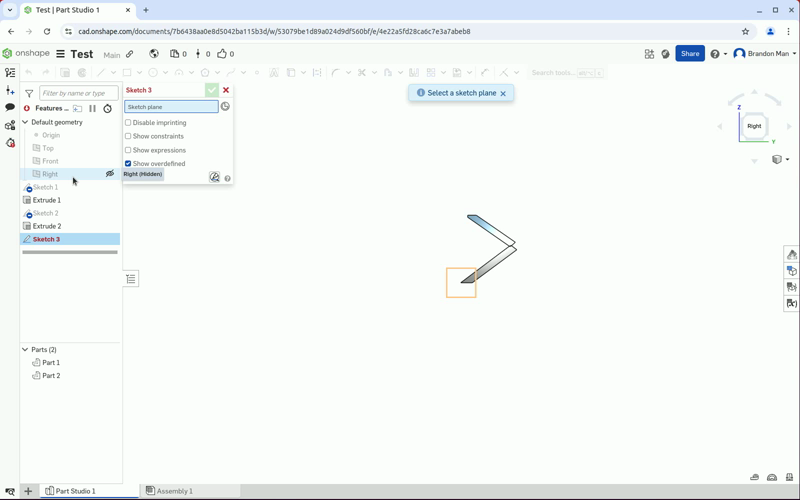
click(73, 176)
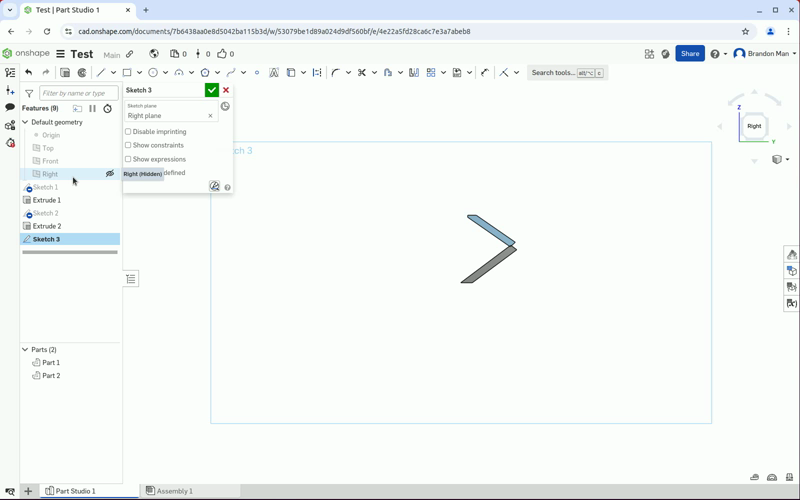
mouse_move(73, 352)
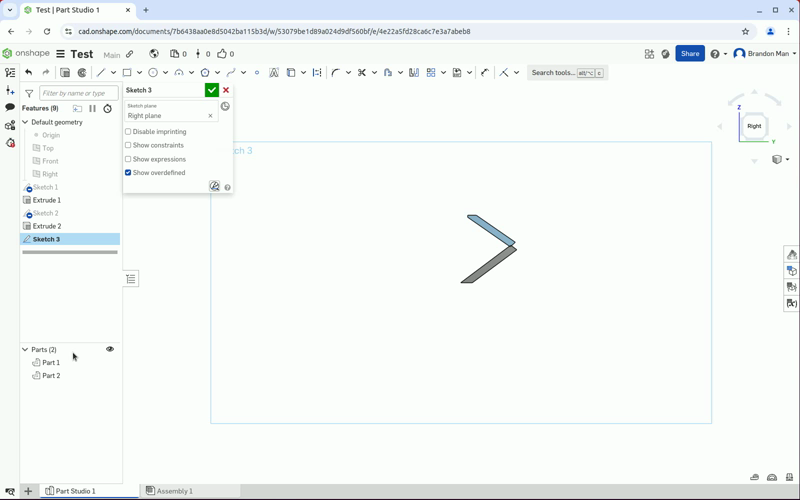
key(y)
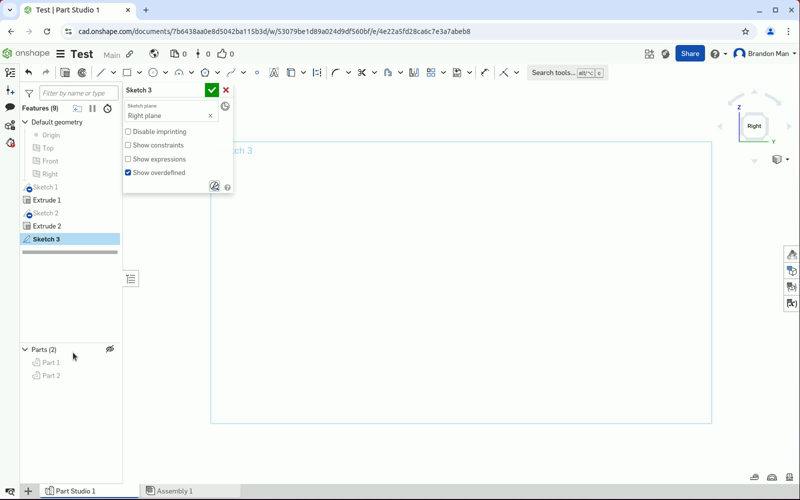
key(l)
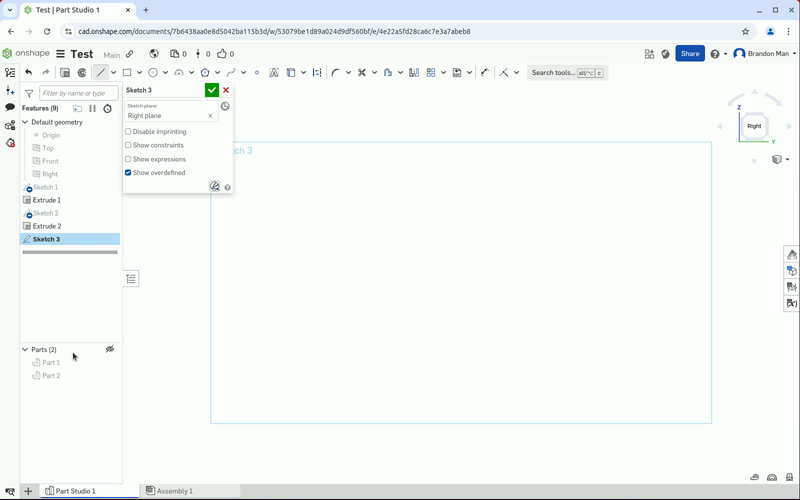
key_down(shift)
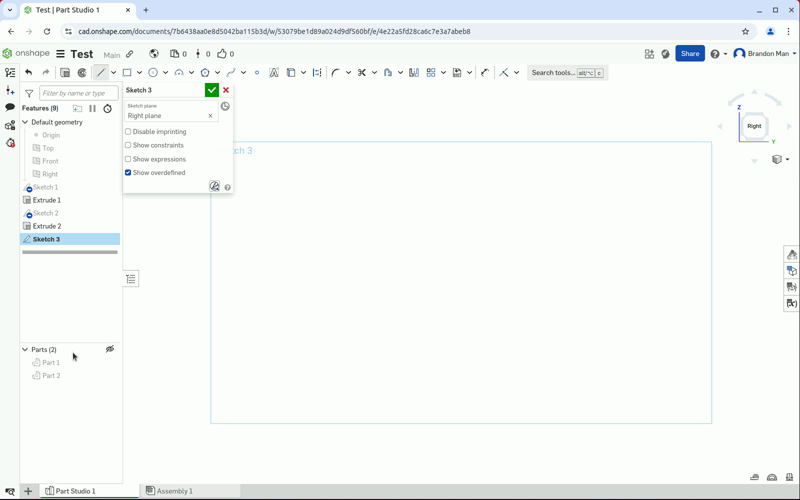
mouse_move(510, 246)
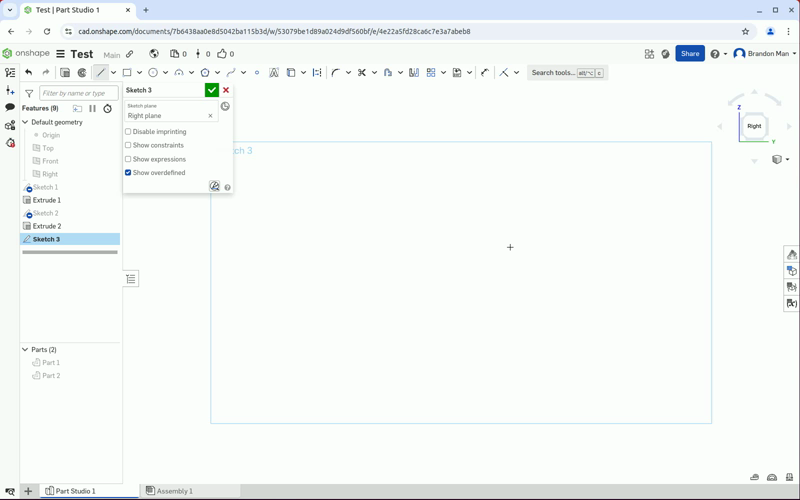
click(510, 246)
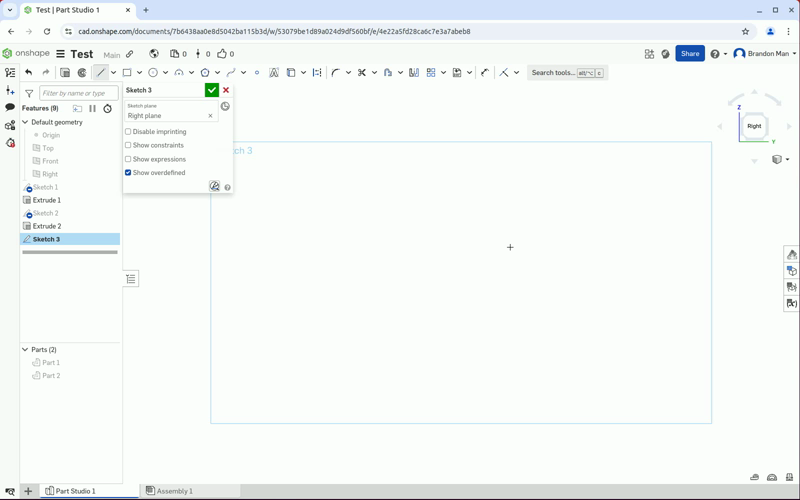
key_up(shift)
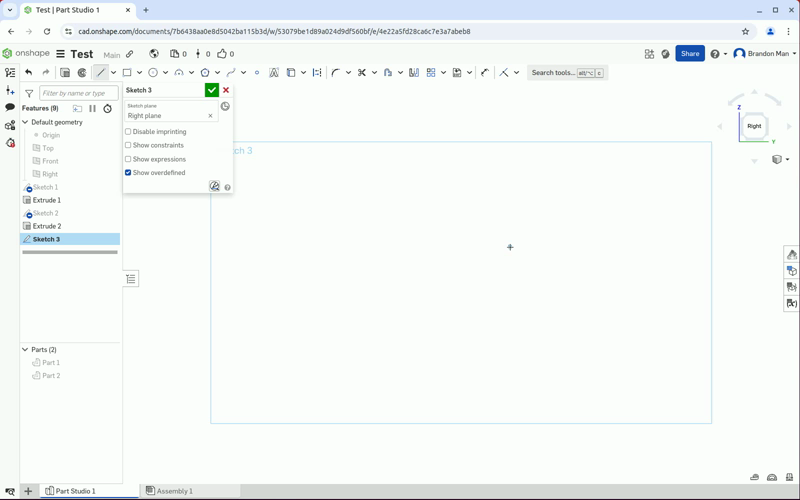
key_down(shift)
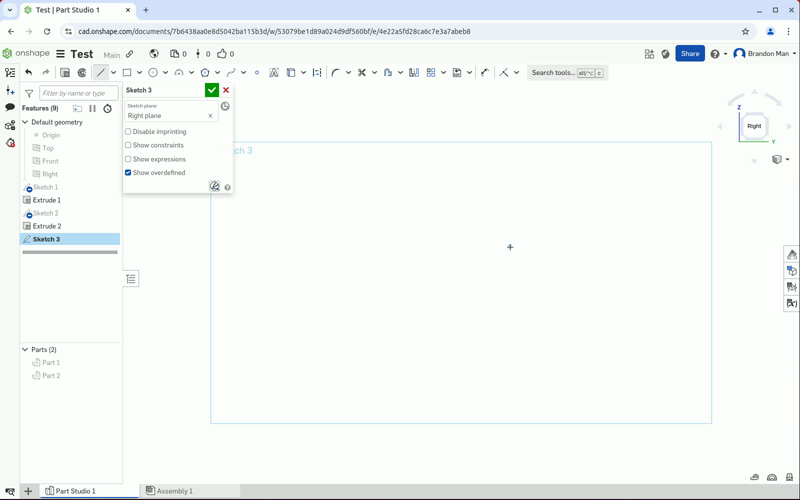
mouse_move(540, 246)
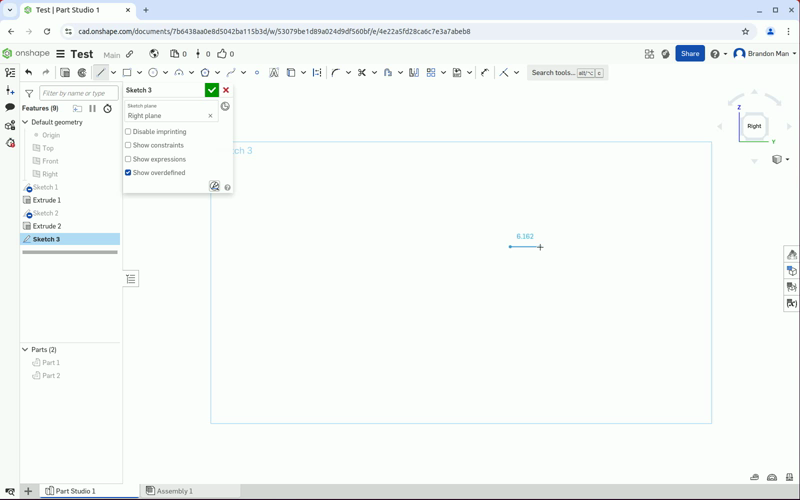
mouse_move(516, 251)
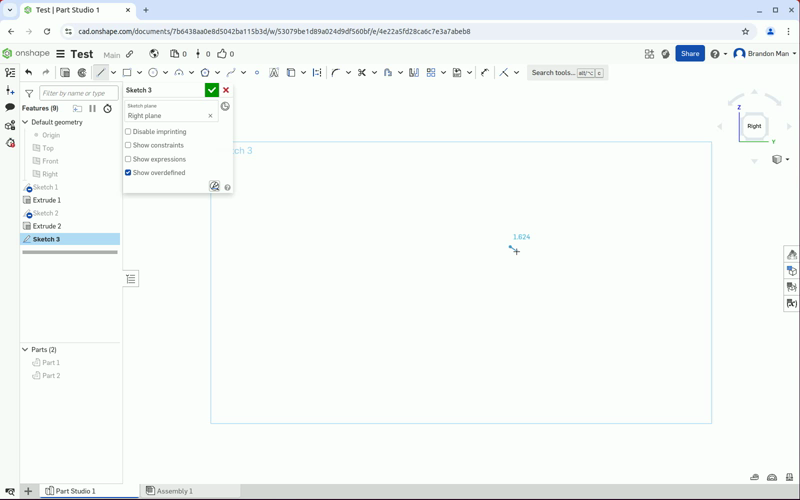
click(516, 251)
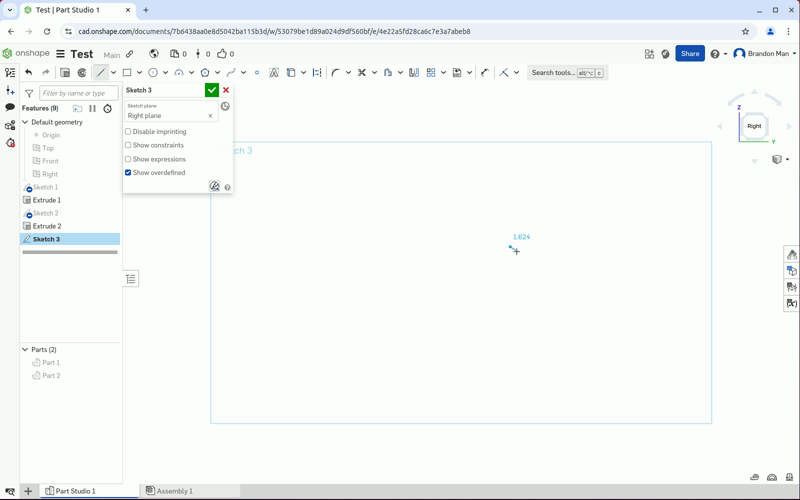
key_up(shift)
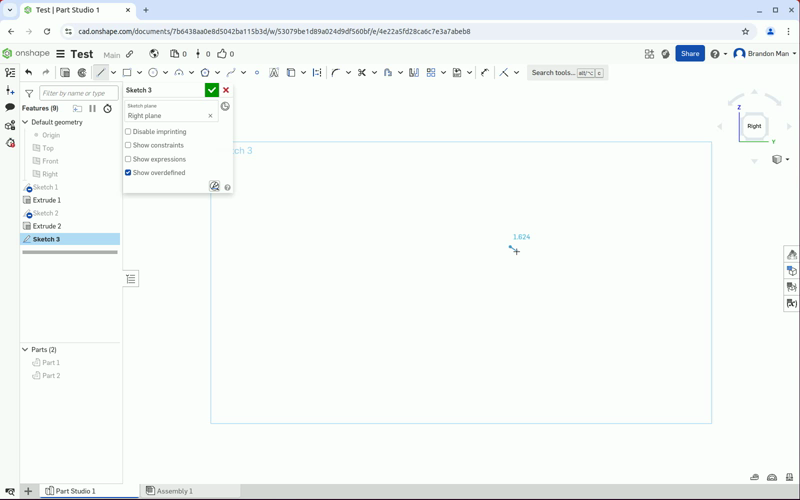
key_down(shift)
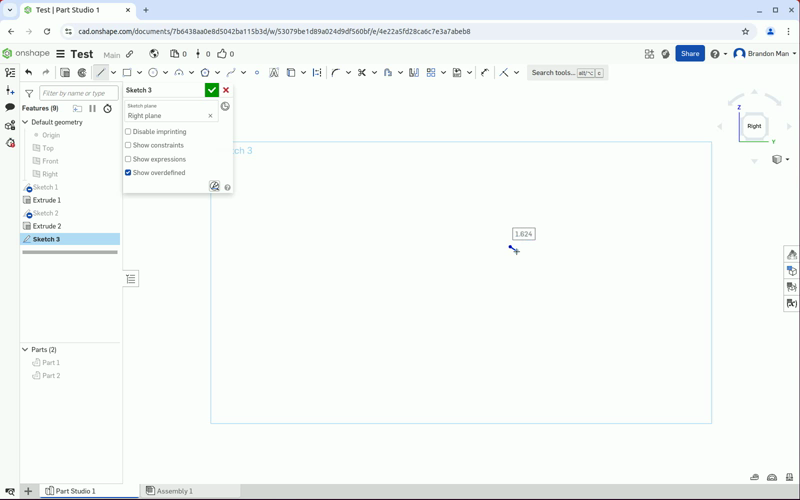
mouse_move(546, 251)
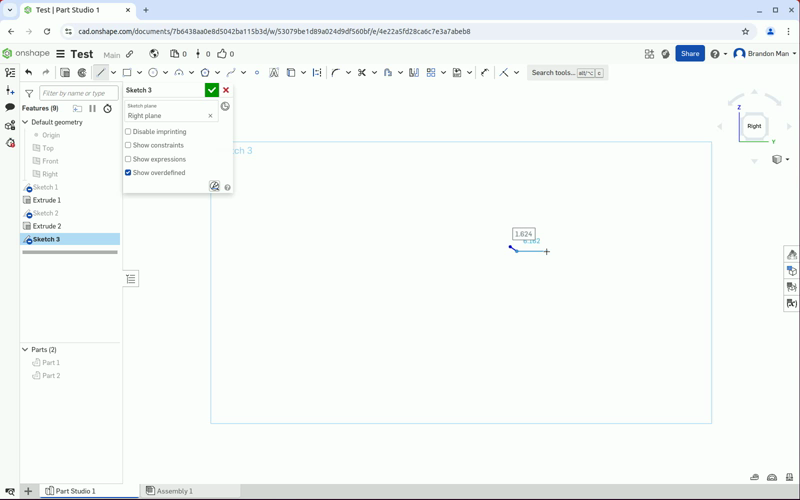
mouse_move(522, 246)
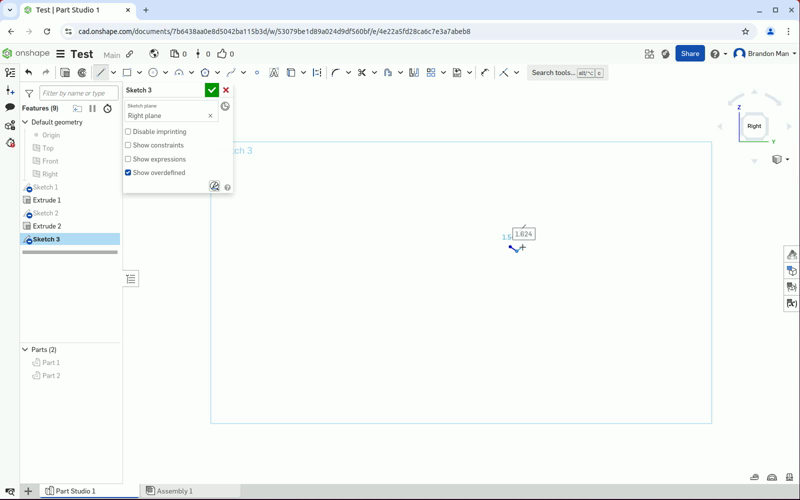
click(522, 246)
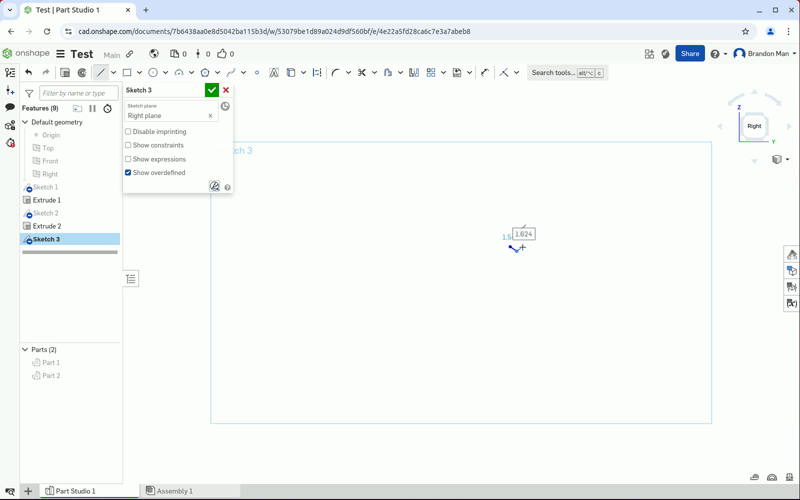
key_up(shift)
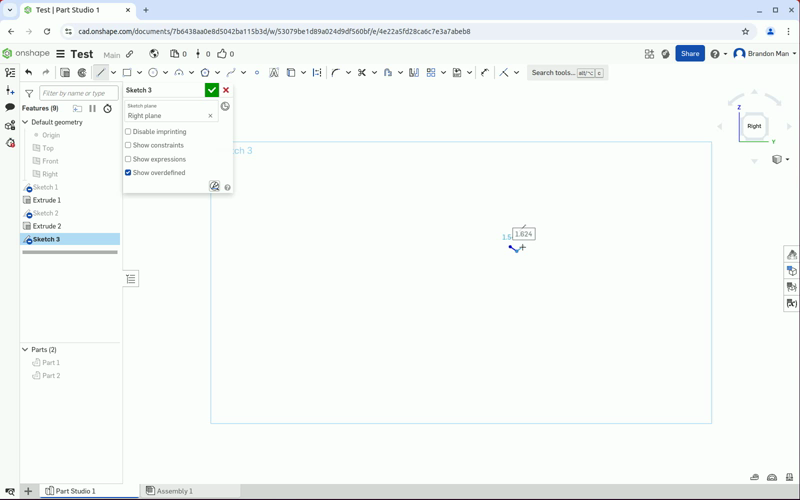
key_down(shift)
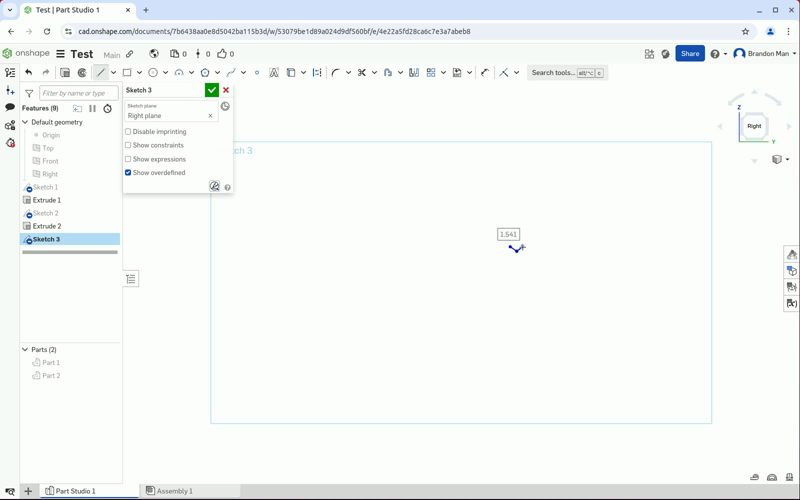
mouse_move(552, 246)
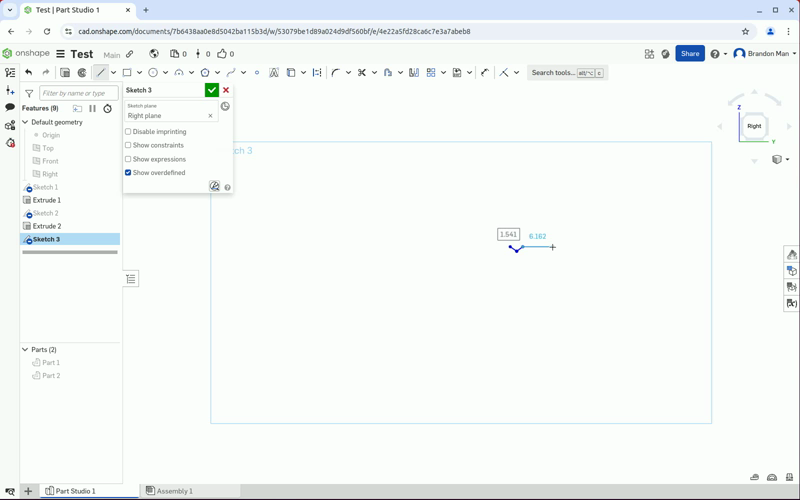
mouse_move(516, 242)
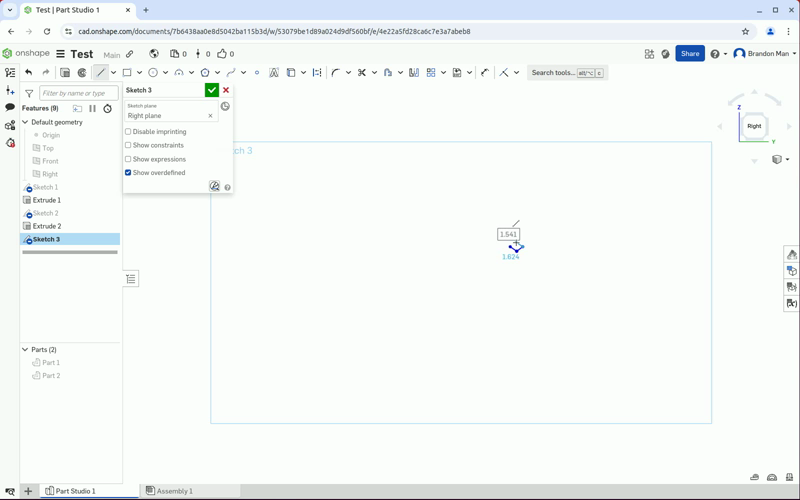
click(516, 242)
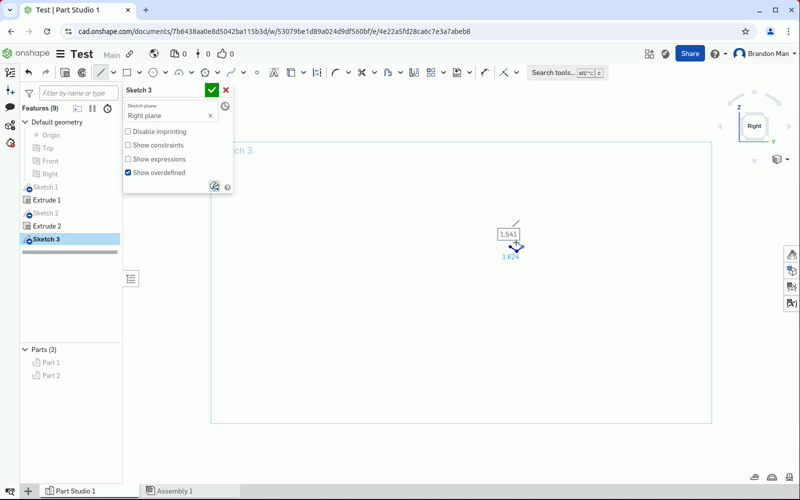
key_up(shift)
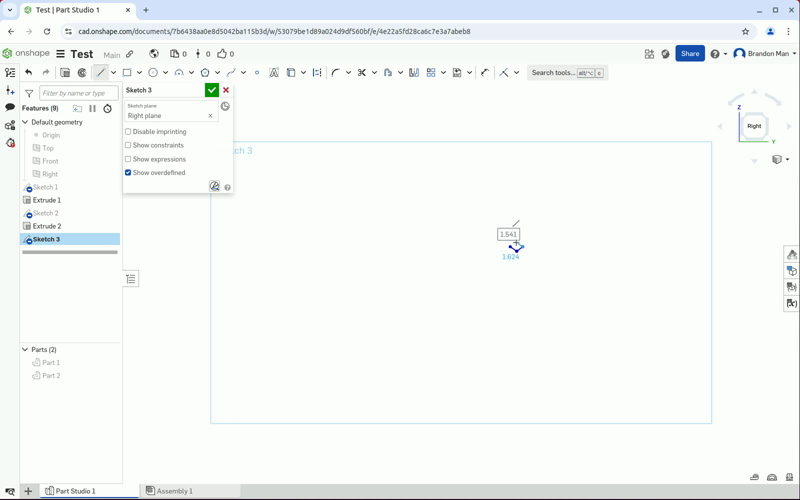
mouse_move(546, 242)
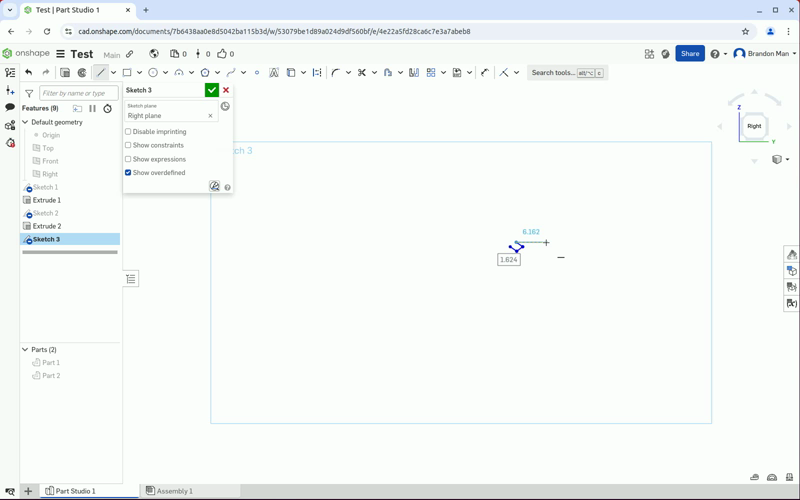
key_down(shift)
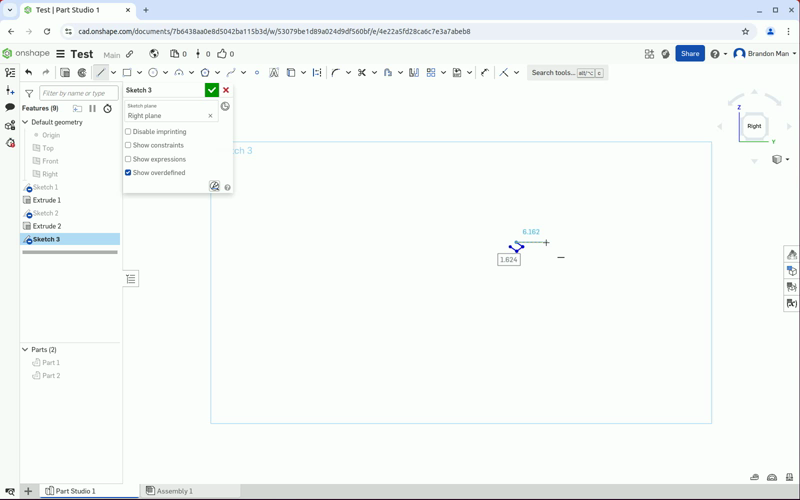
mouse_move(510, 246)
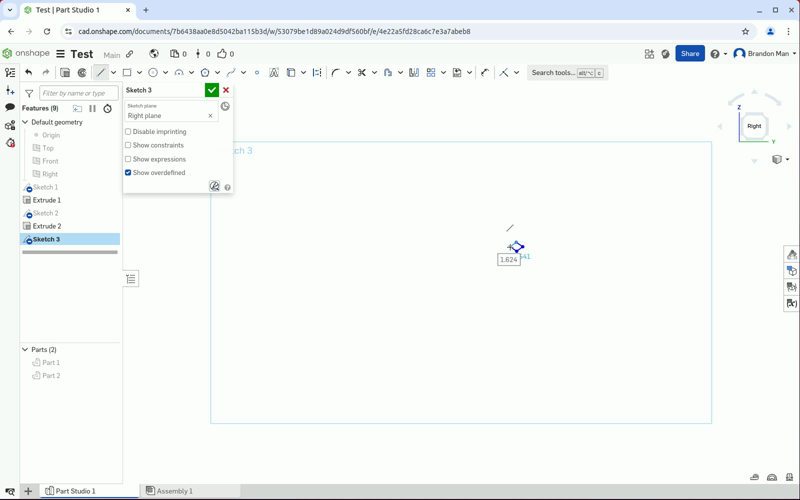
key_up(shift)
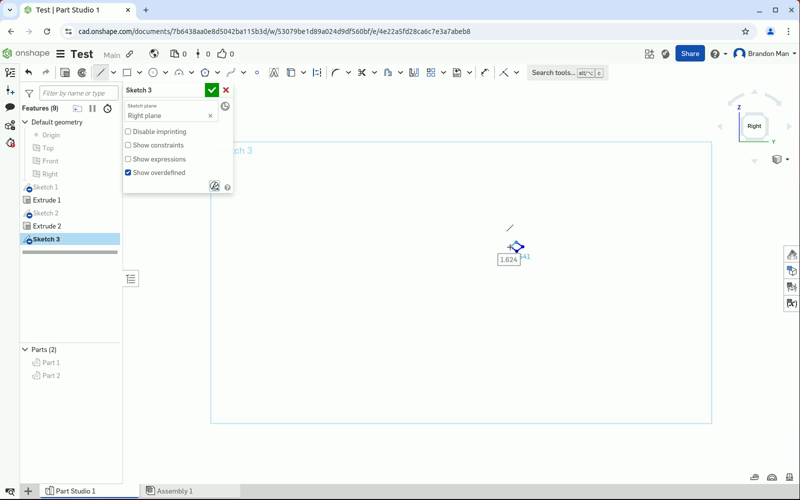
click(510, 246)
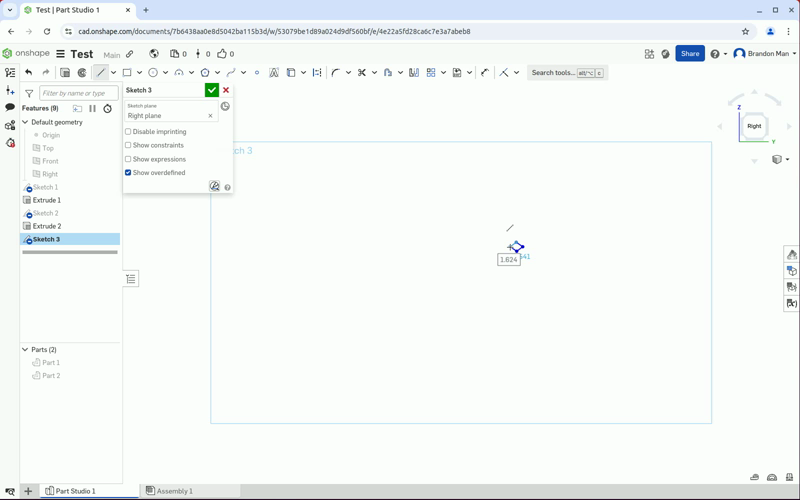
key(esc)
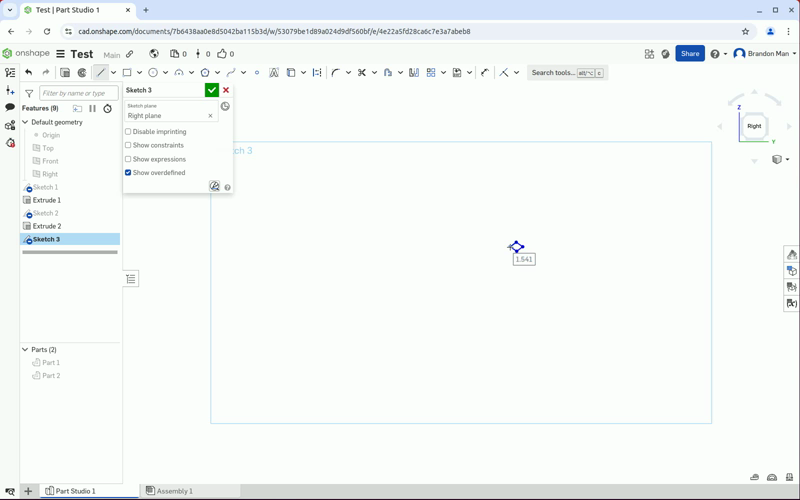
mouse_move(519, 246)
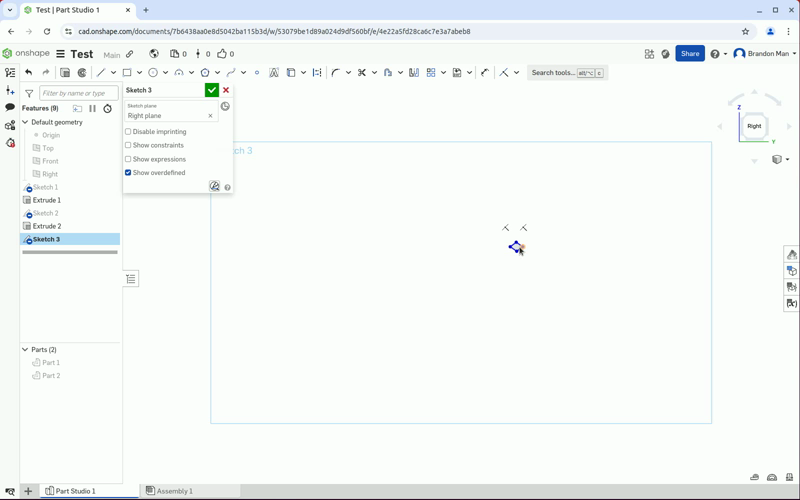
scroll(6)
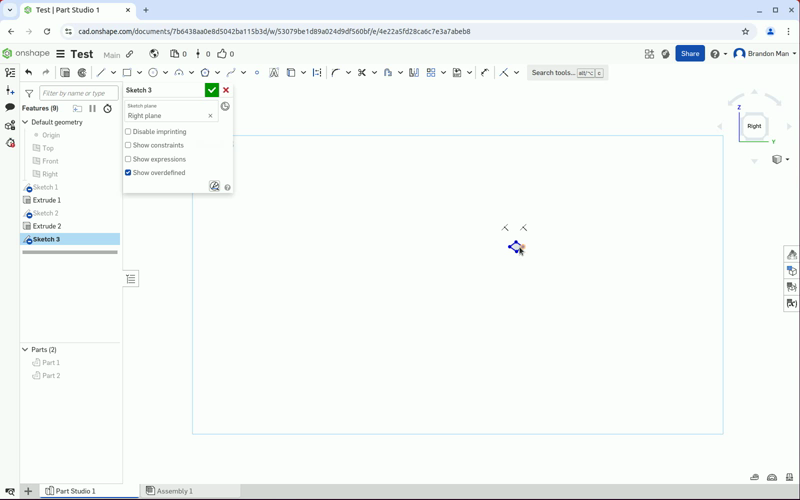
scroll(6)
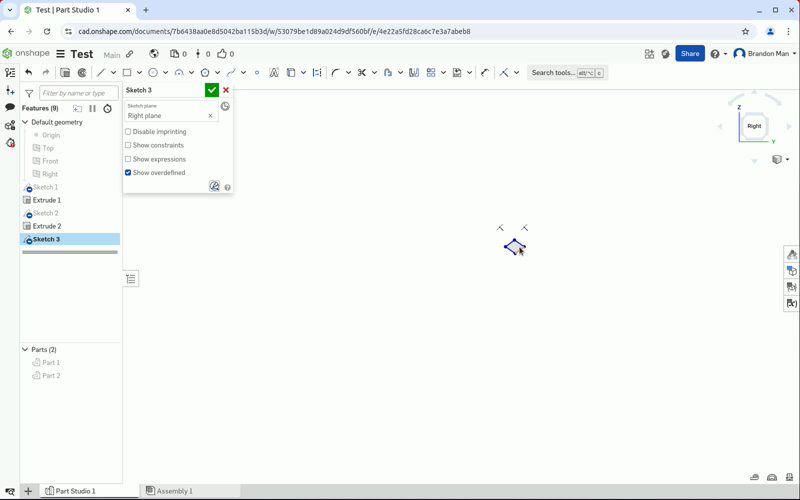
scroll(6)
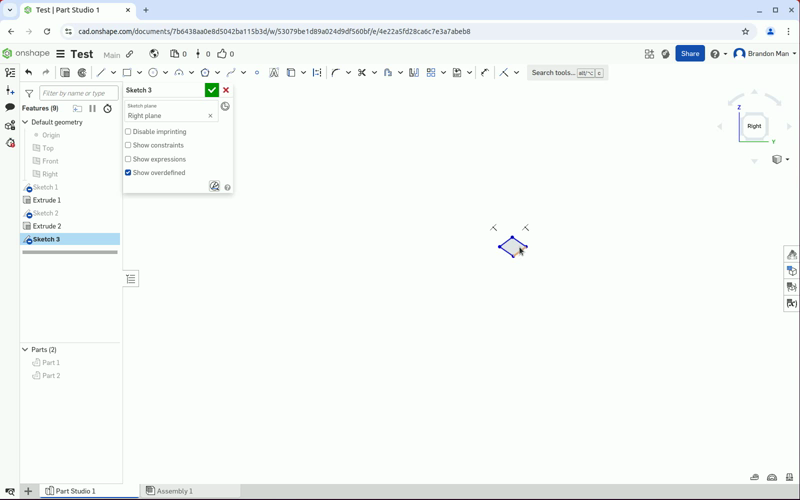
scroll(6)
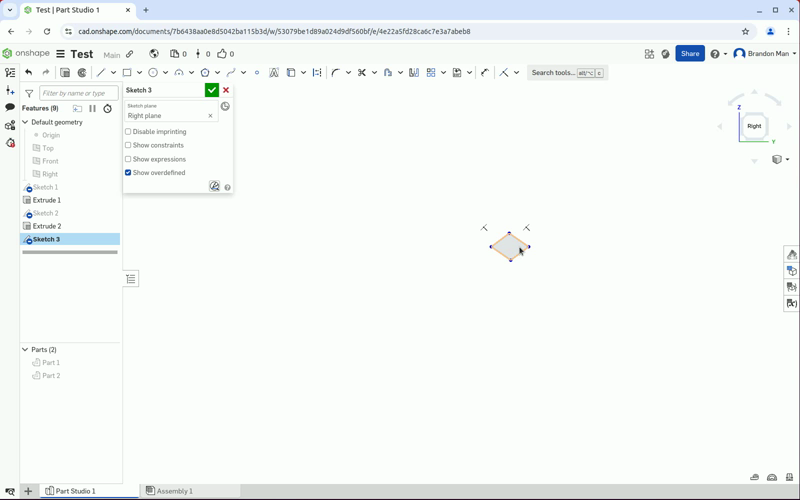
scroll(6)
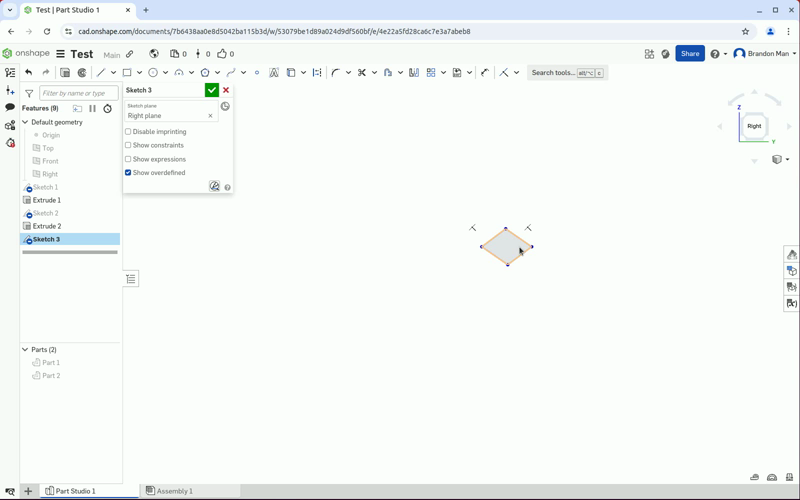
scroll(6)
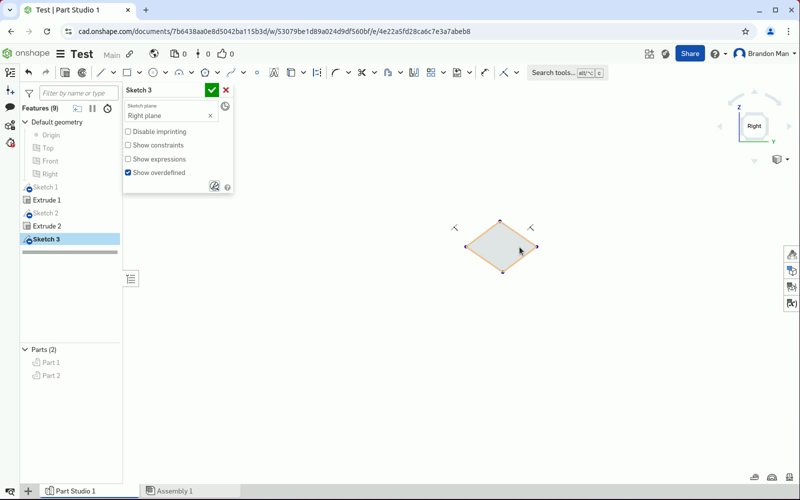
scroll(6)
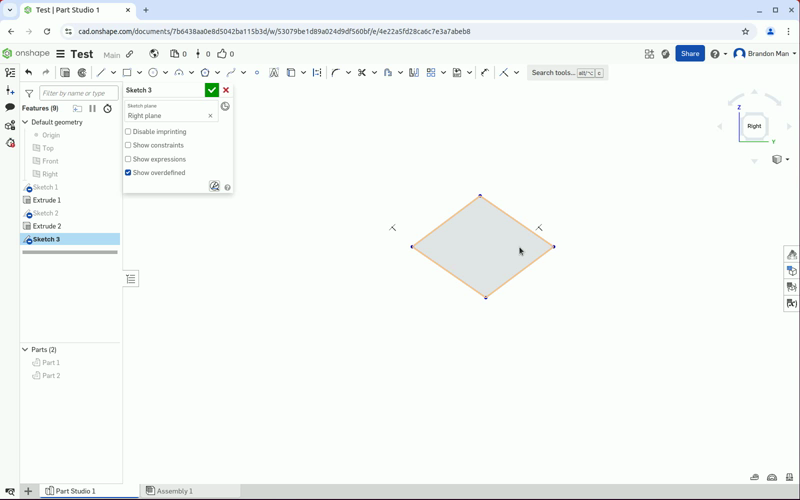
click(519, 246)
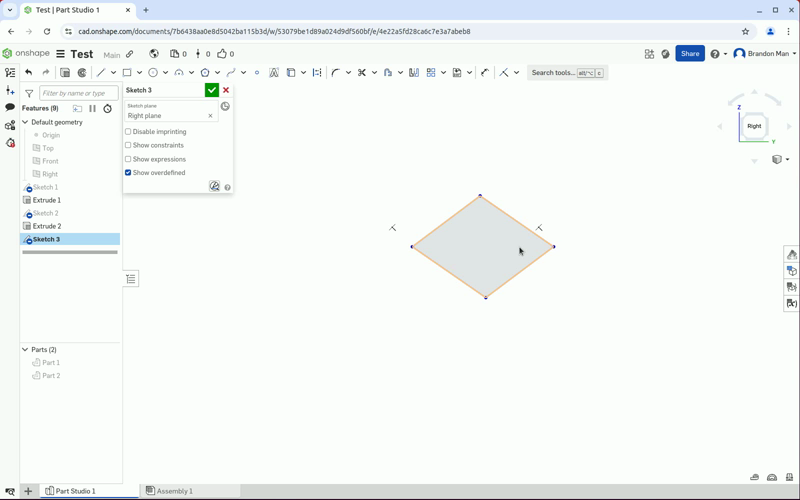
scroll(-6)
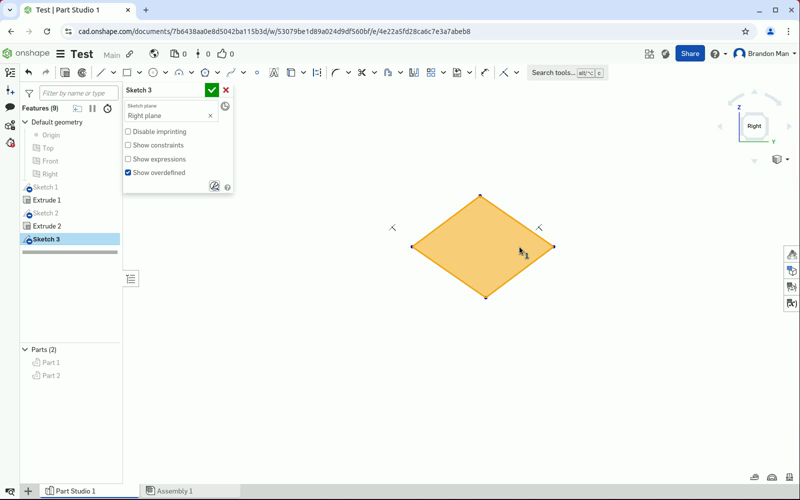
scroll(-6)
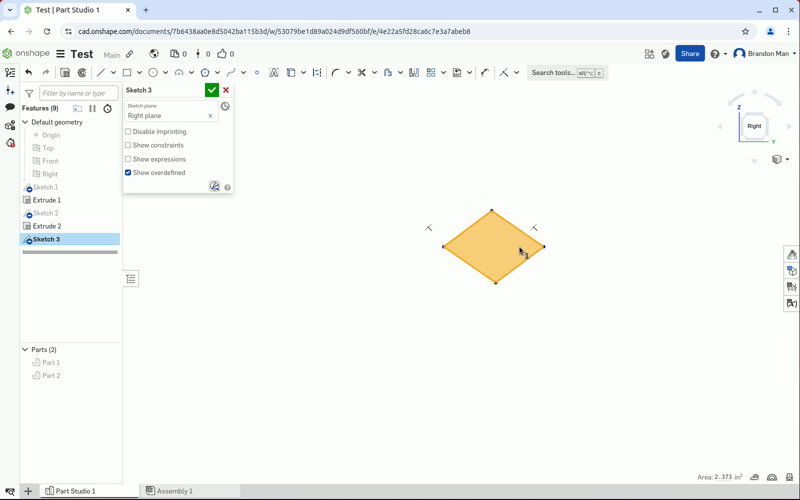
scroll(-6)
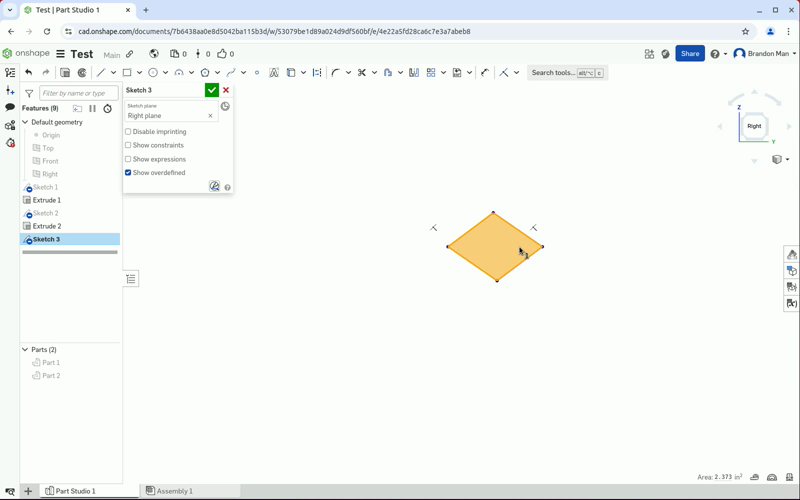
scroll(-6)
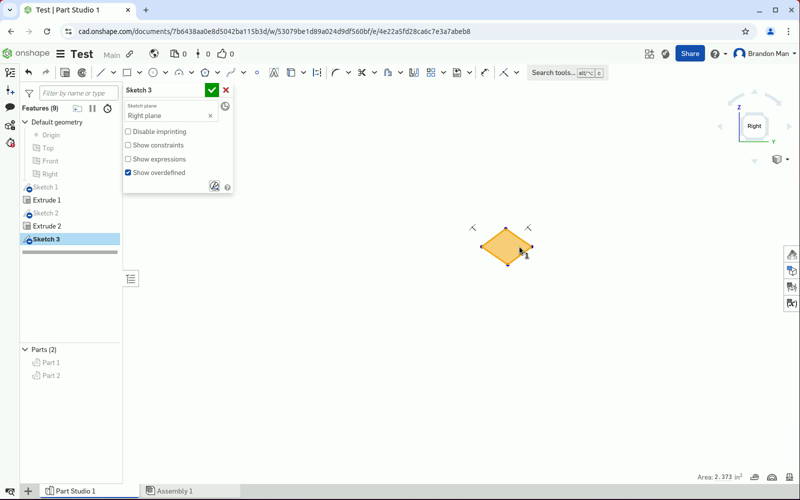
scroll(-6)
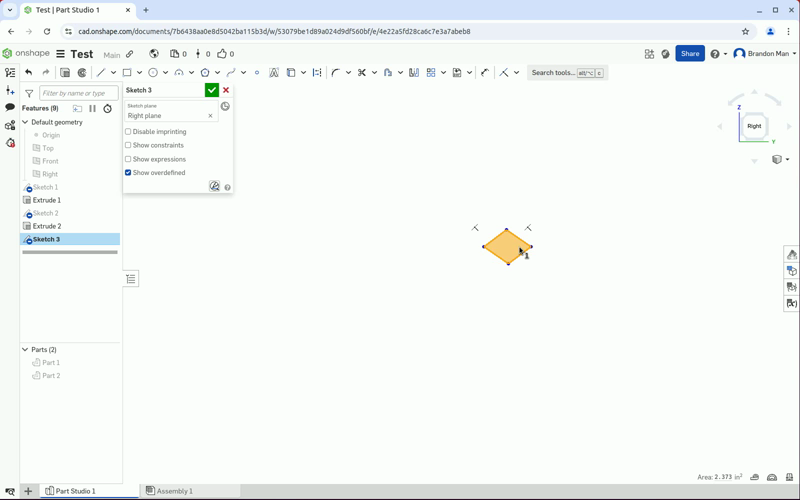
scroll(-6)
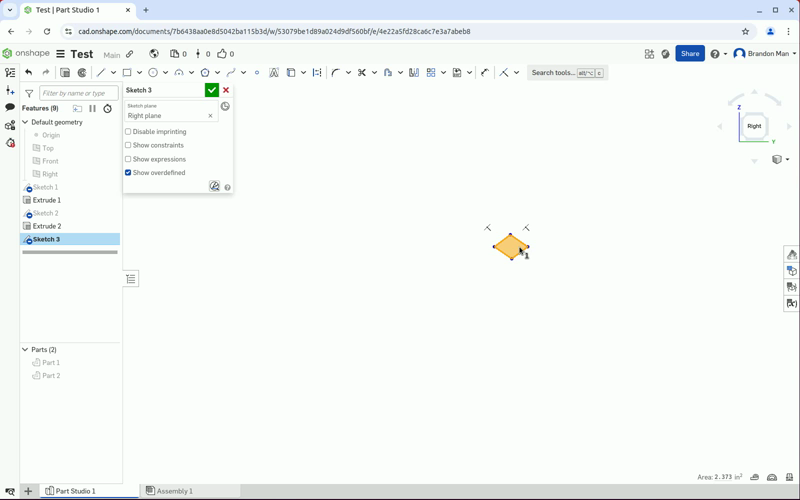
scroll(-6)
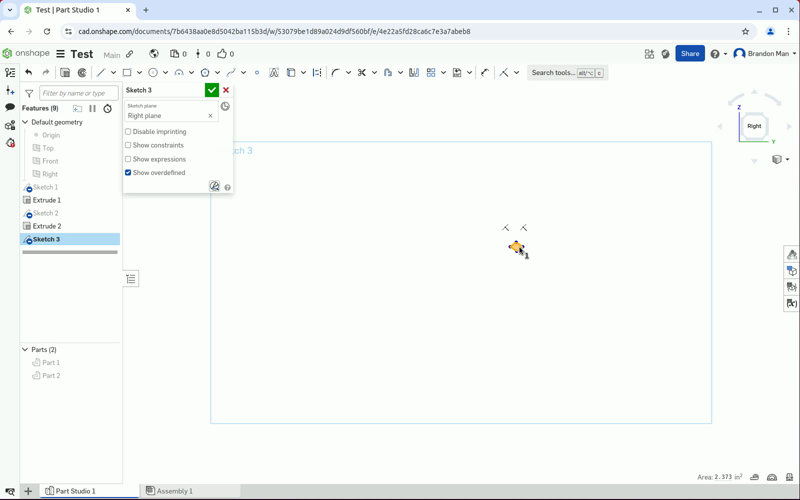
mouse_move(73, 352)
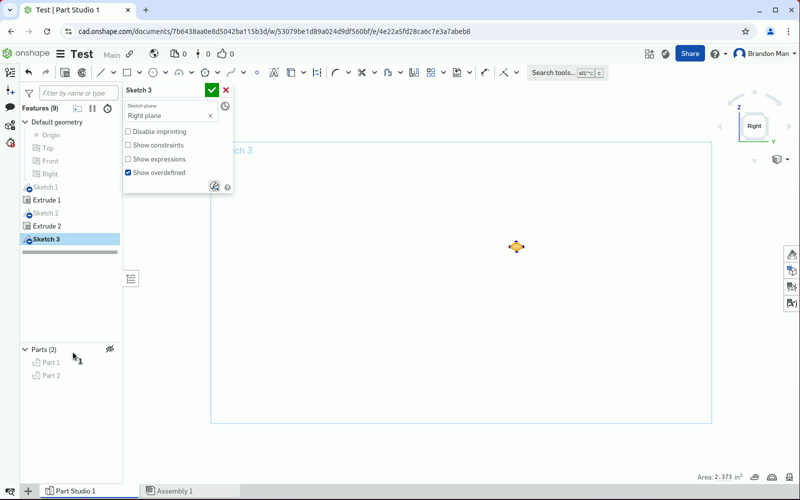
key(shift+y)
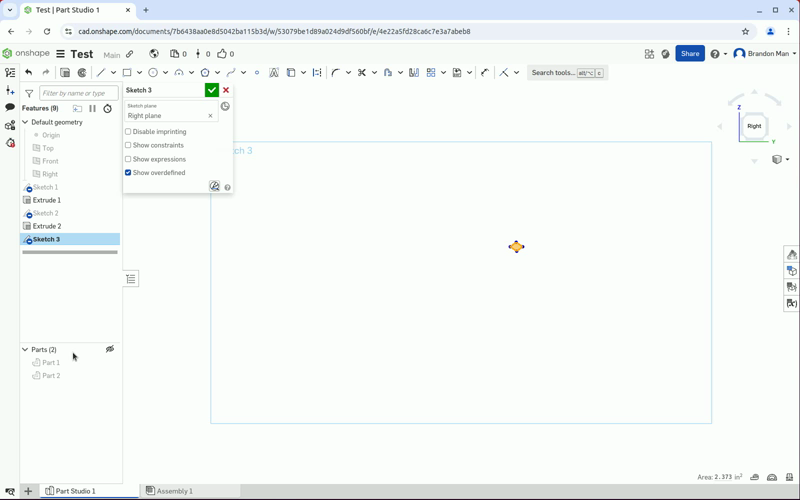
key(shift+e)
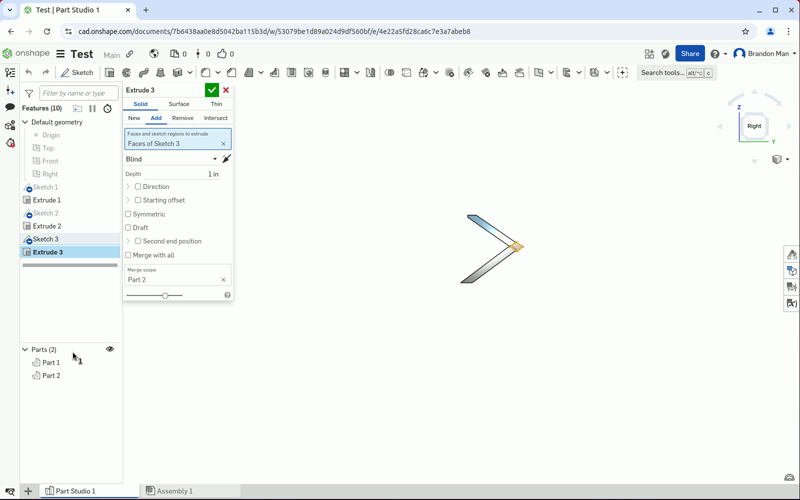
mouse_move(143, 106)
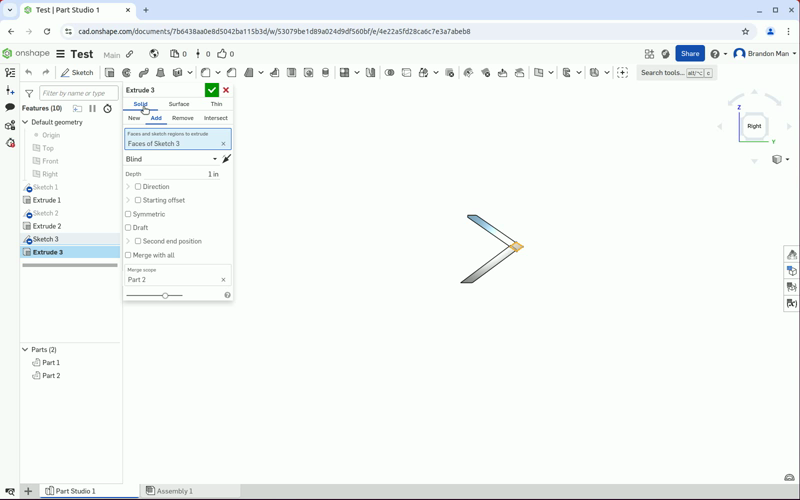
click(143, 106)
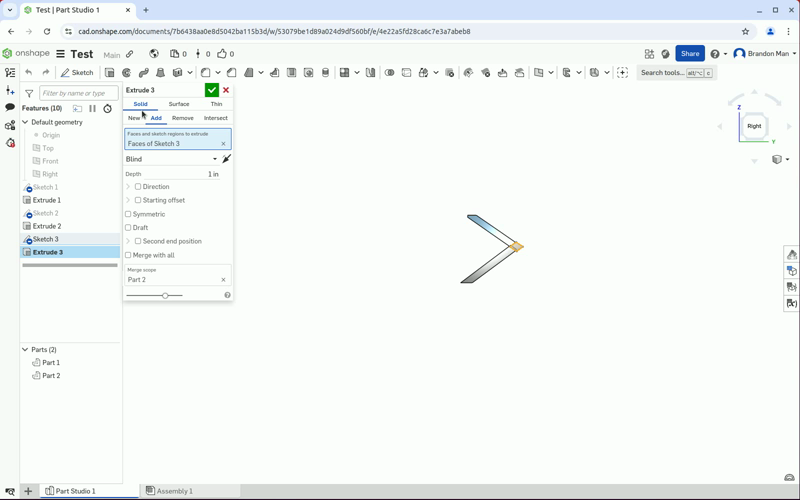
mouse_move(137, 120)
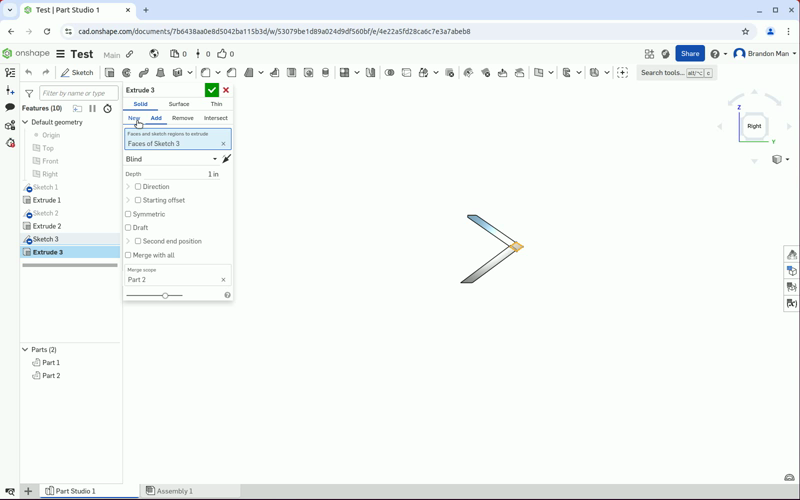
click(137, 120)
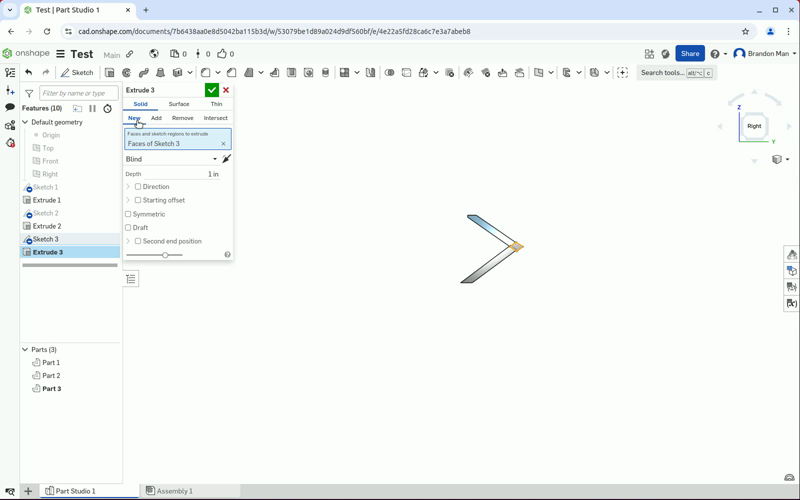
key(tab, 4)
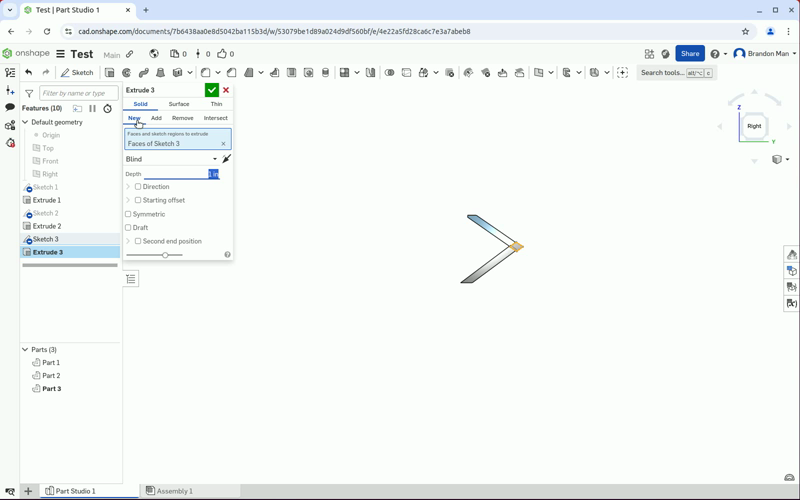
text(10.11)
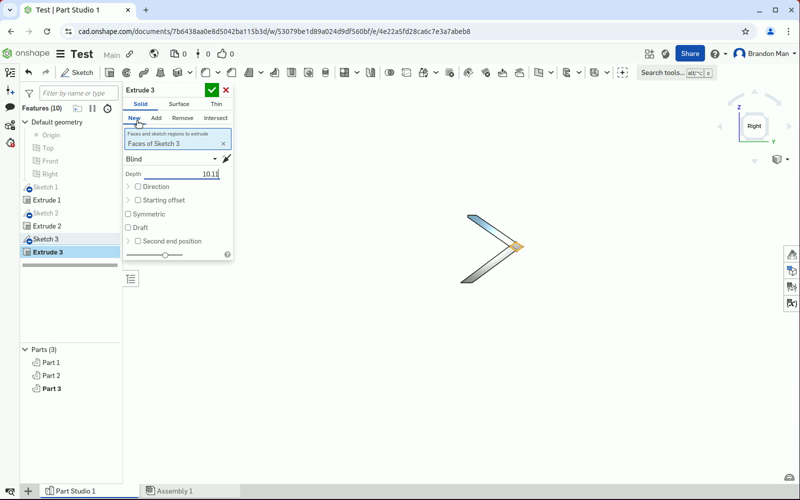
key(tab, 3)
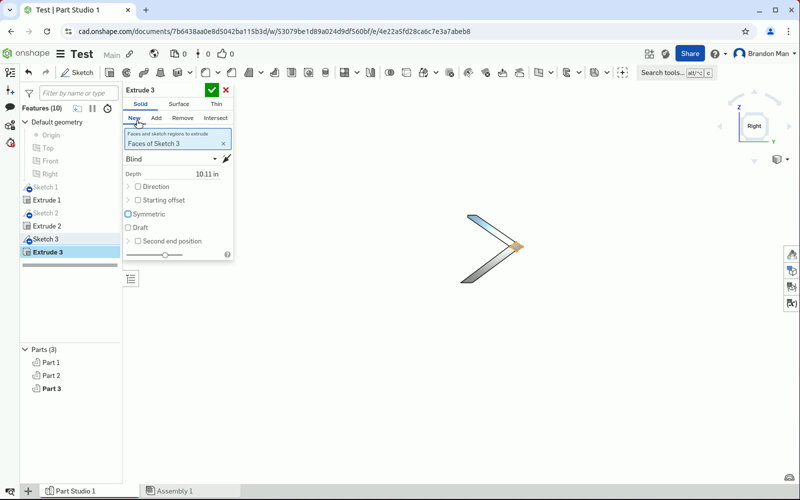
key(space)
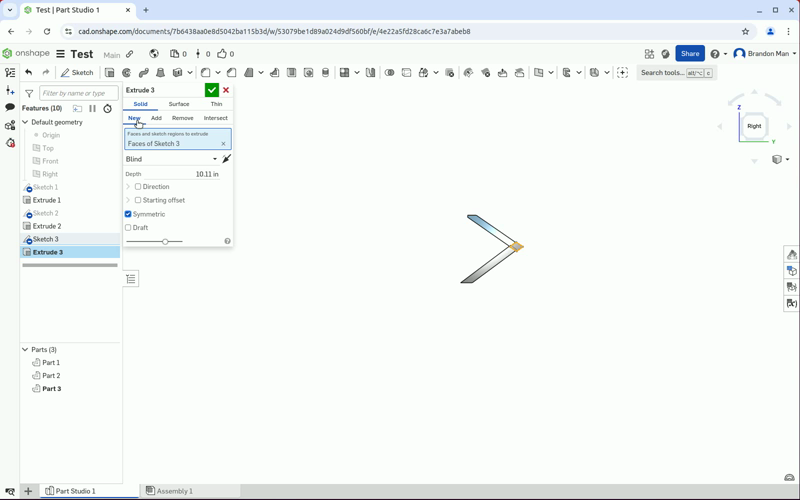
key(enter)
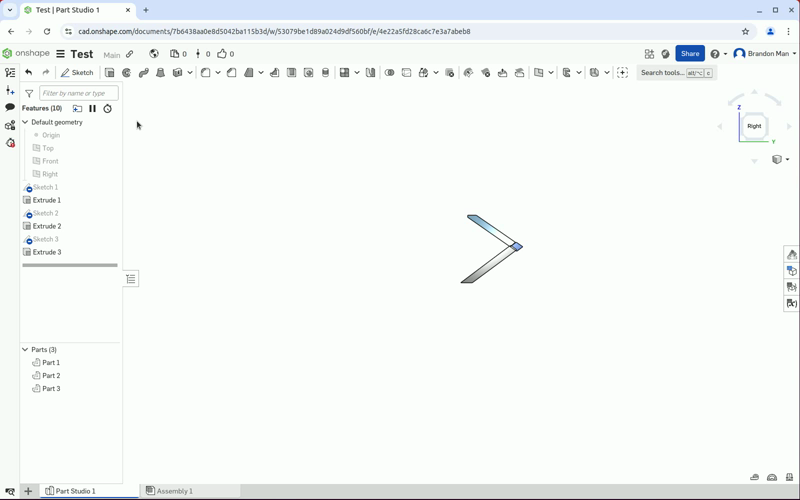
key(shift+h)
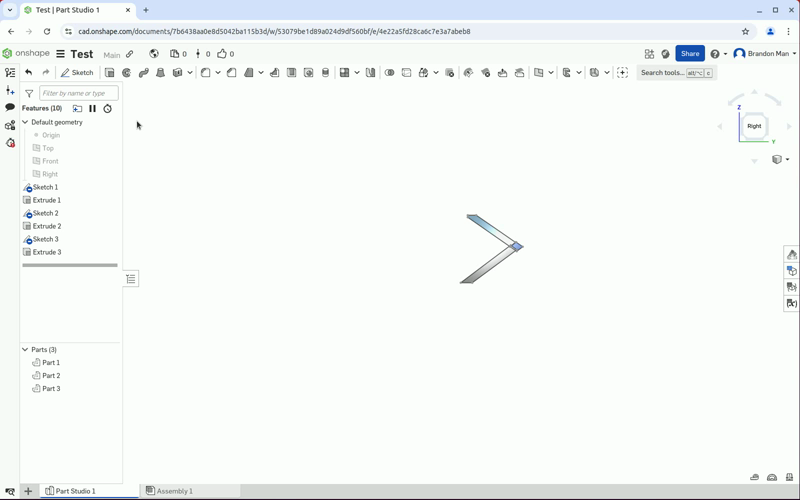
key(shift+h)
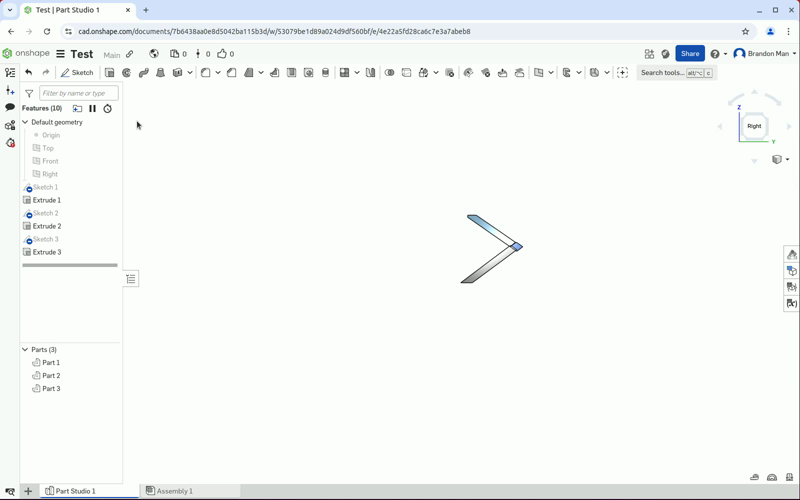
mouse_move(73, 189)
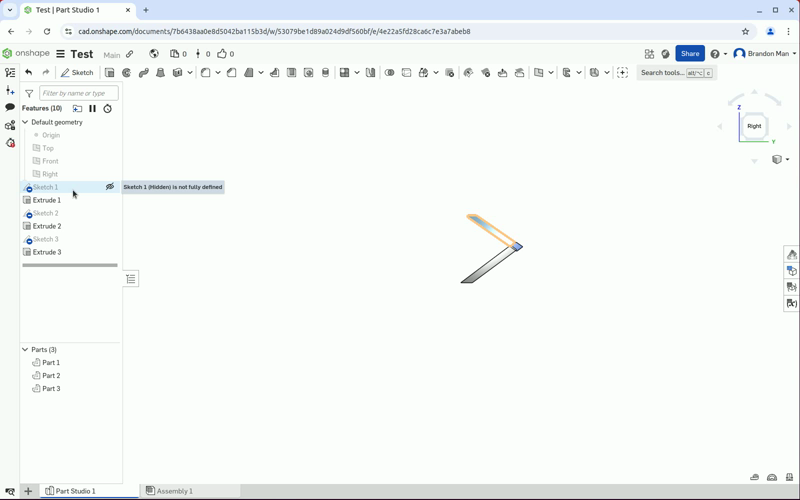
click(73, 189)
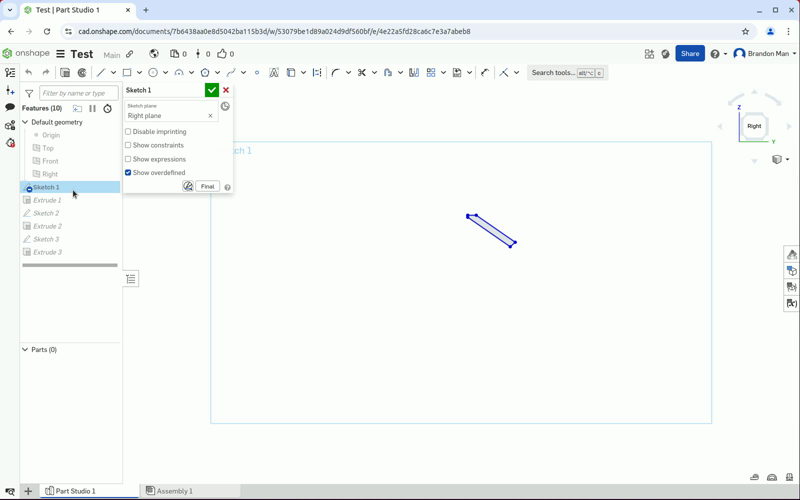
mouse_move(229, 92)
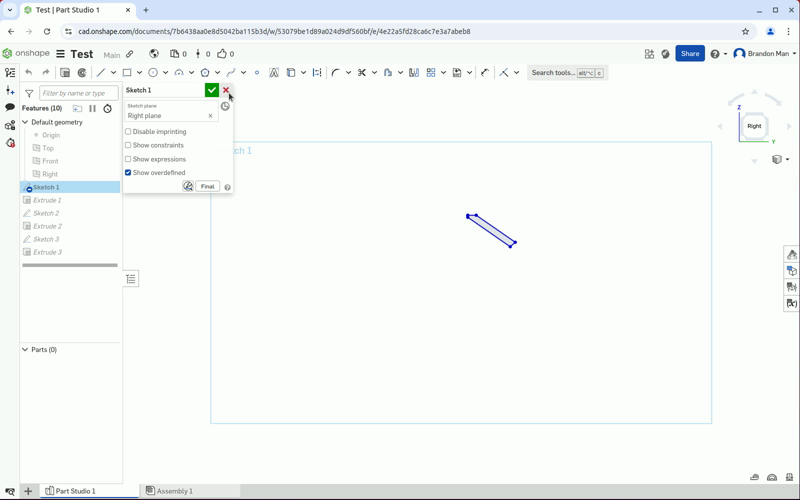
click(229, 92)
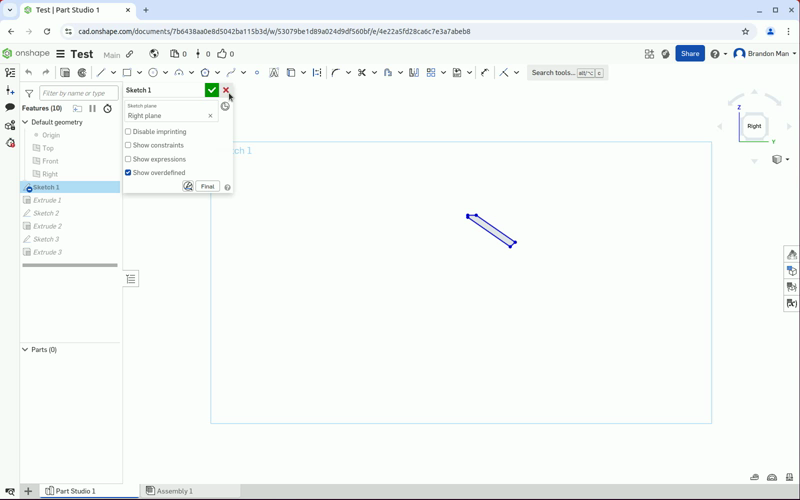
key(shift+s)
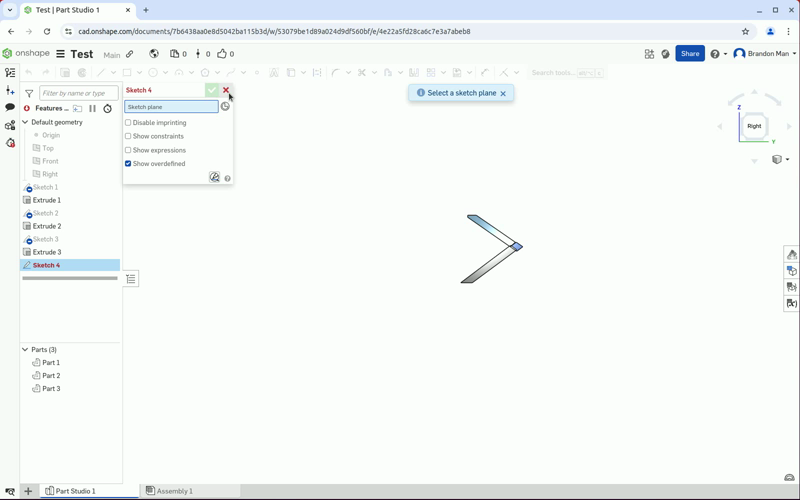
mouse_move(73, 176)
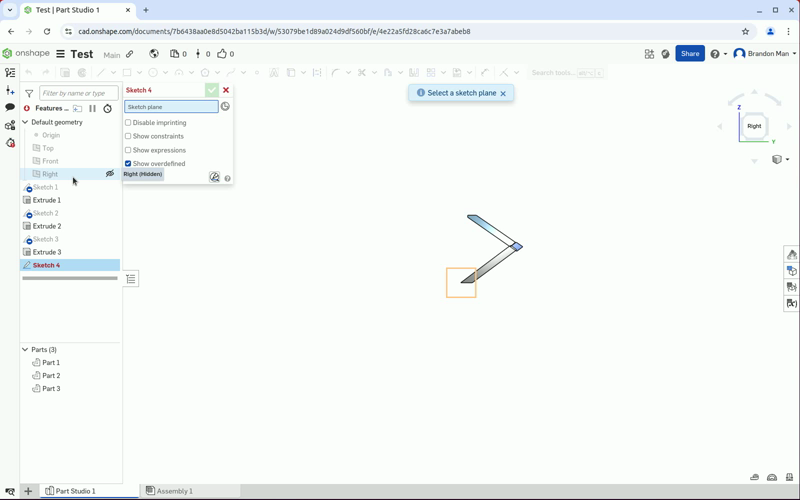
click(73, 176)
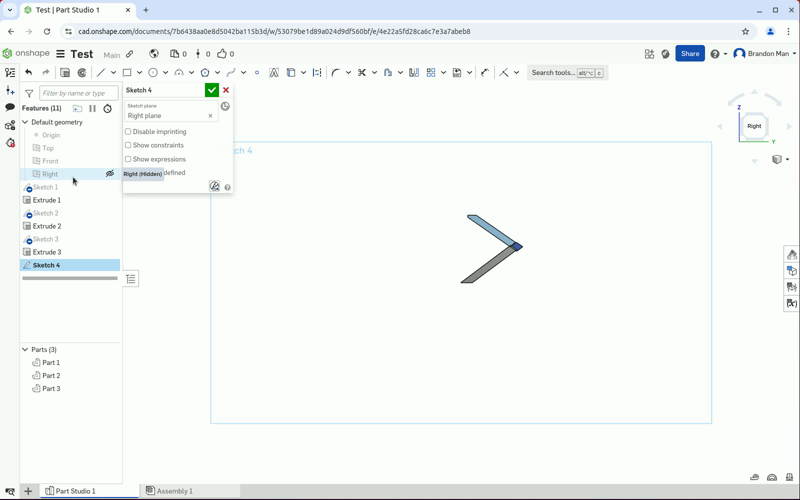
mouse_move(73, 352)
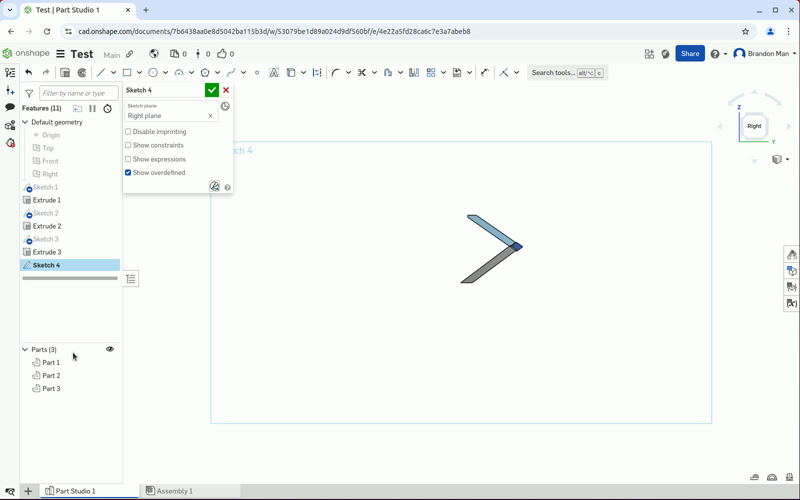
key(y)
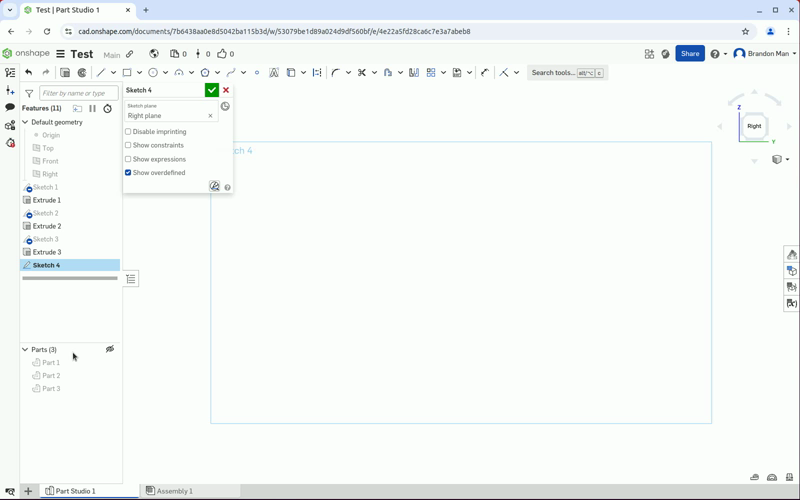
key(l)
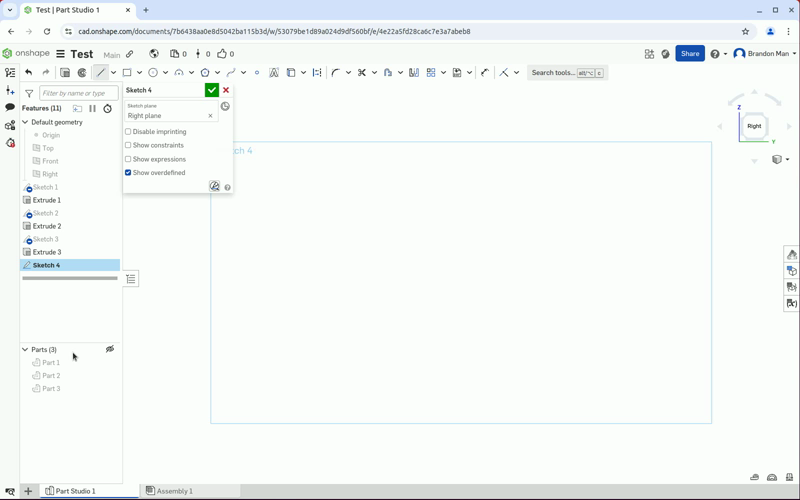
key_down(shift)
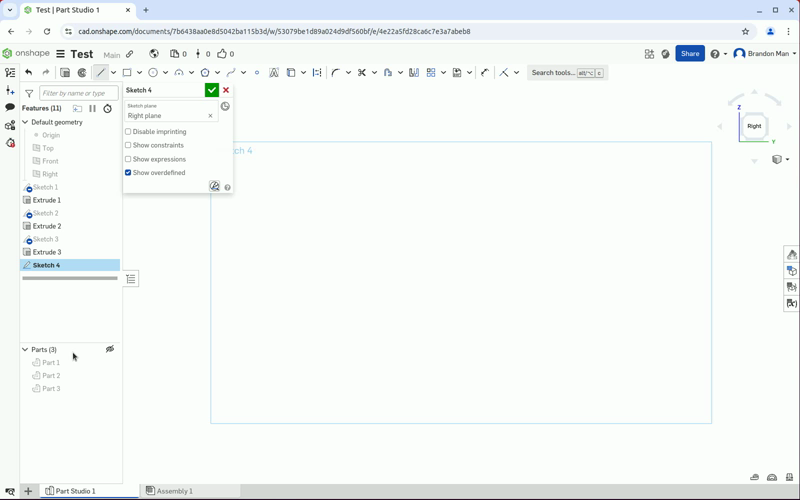
mouse_move(514, 241)
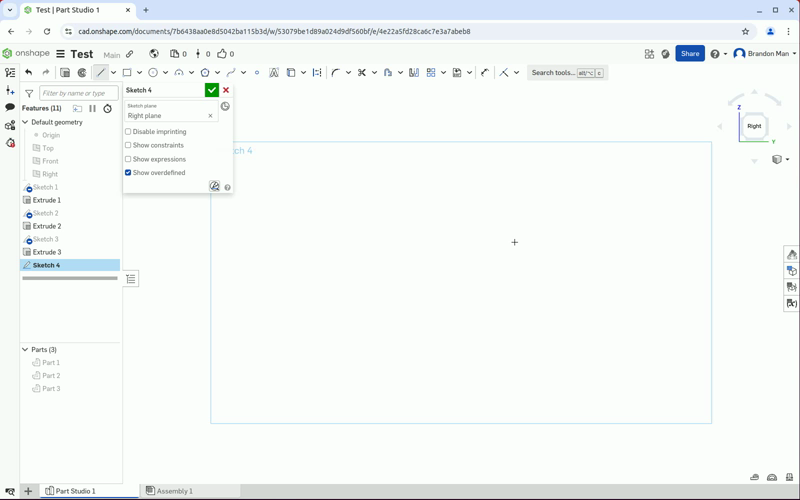
click(514, 241)
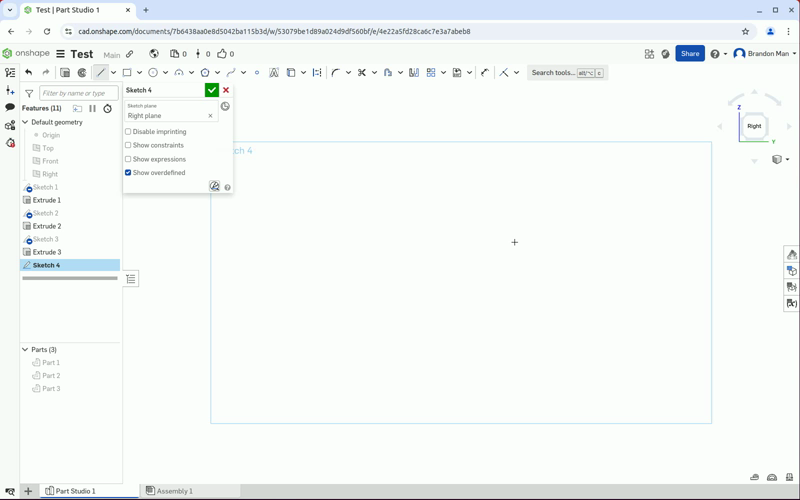
key_up(shift)
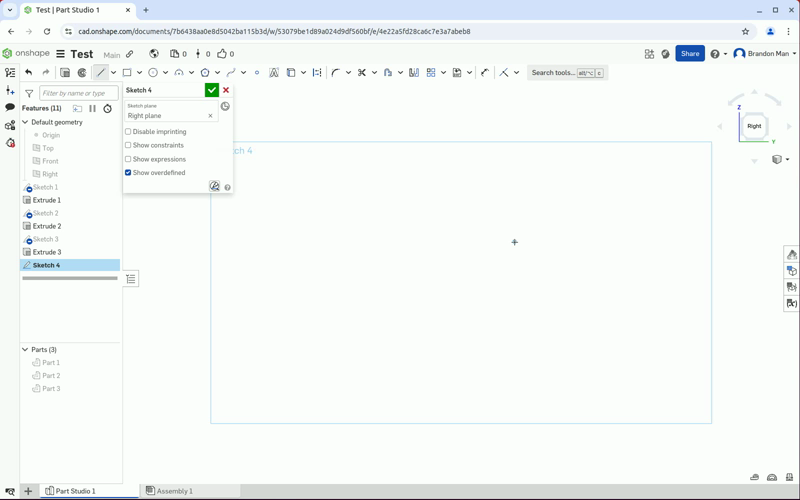
key_down(shift)
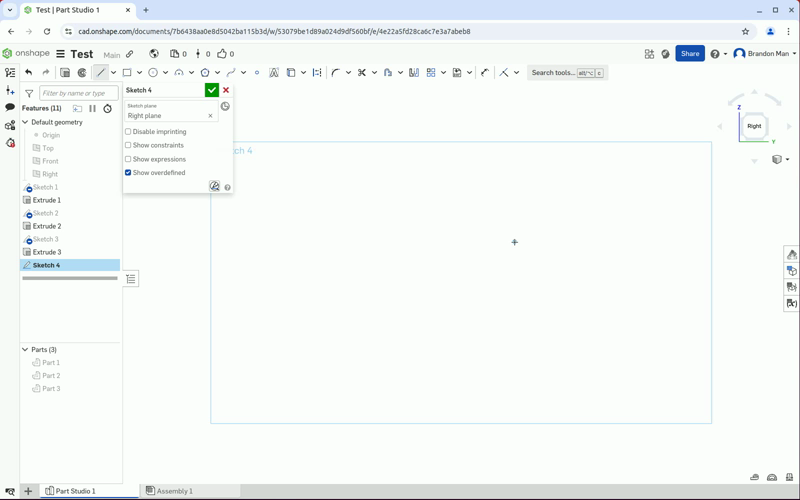
mouse_move(544, 241)
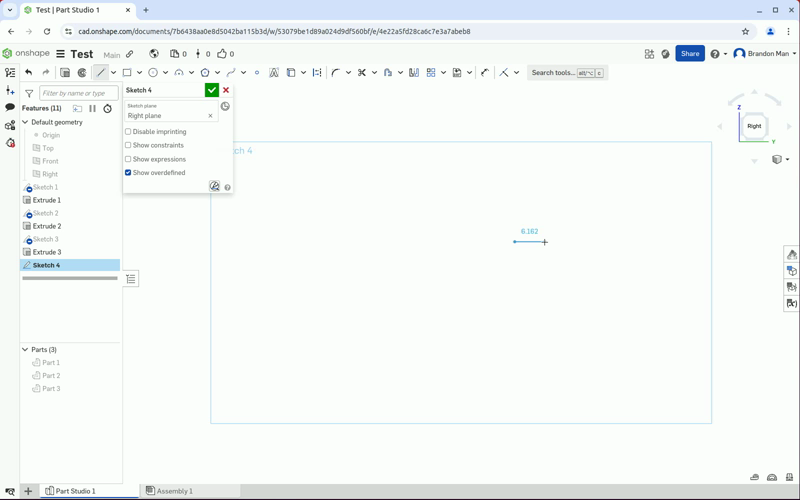
mouse_move(520, 246)
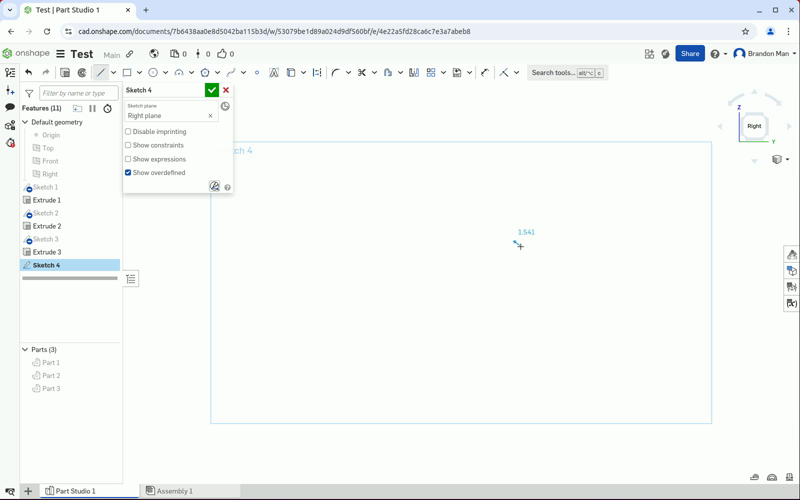
scroll(6)
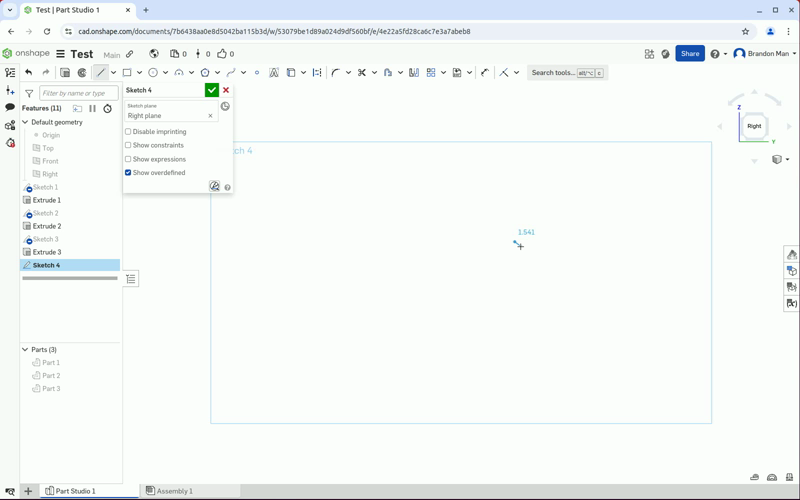
scroll(6)
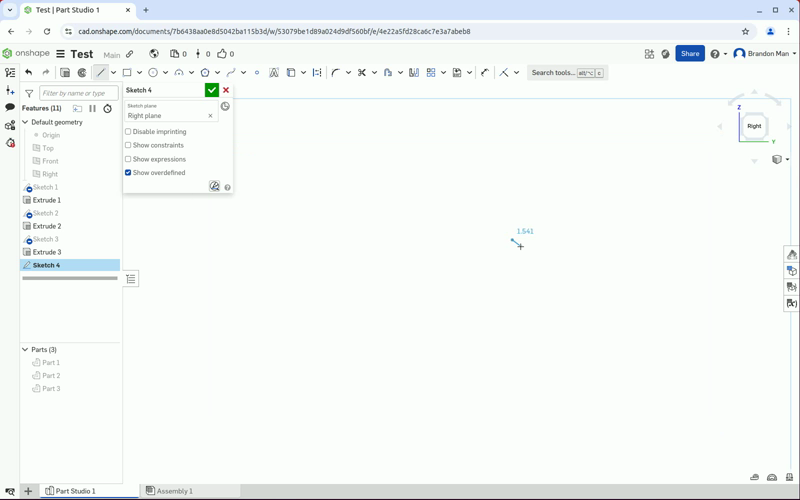
scroll(6)
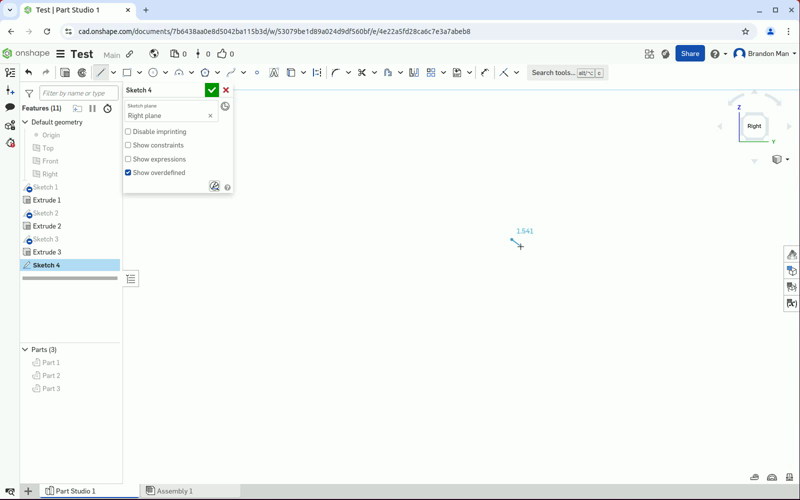
scroll(6)
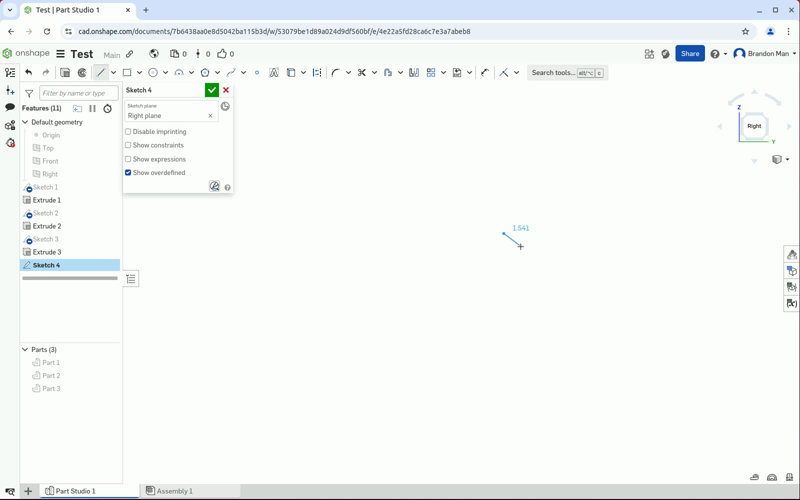
scroll(6)
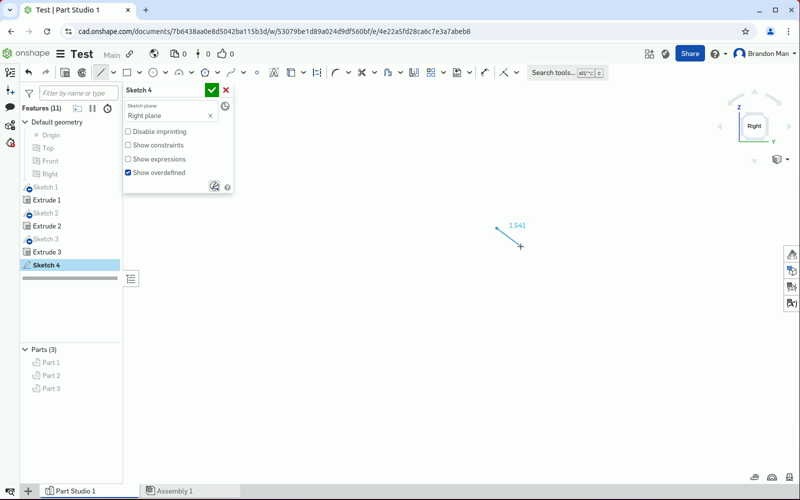
scroll(6)
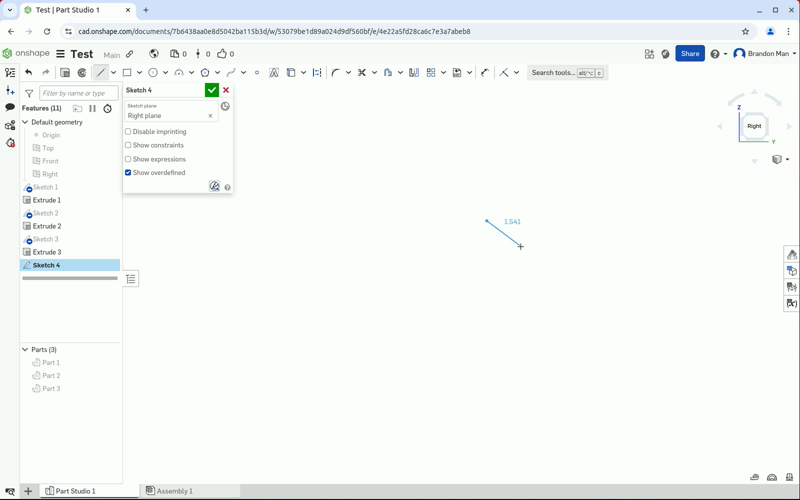
scroll(6)
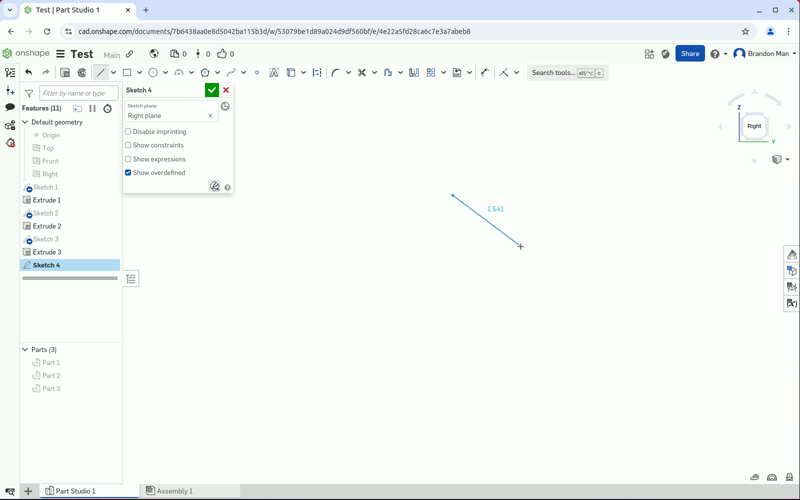
click(520, 246)
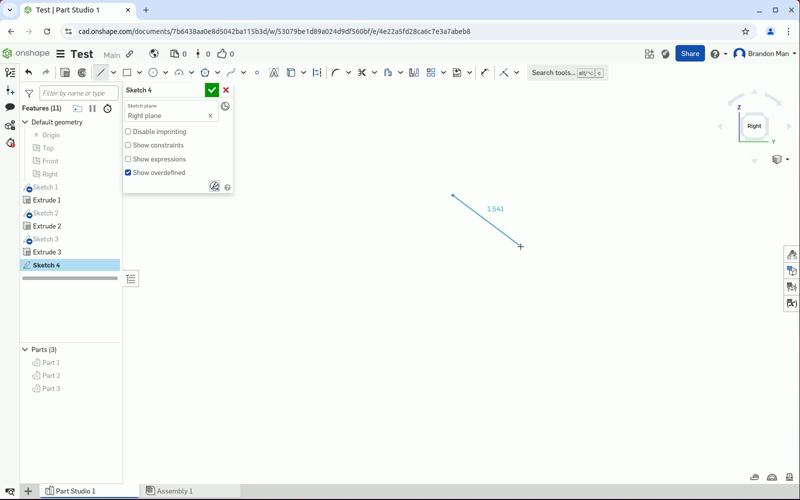
scroll(-6)
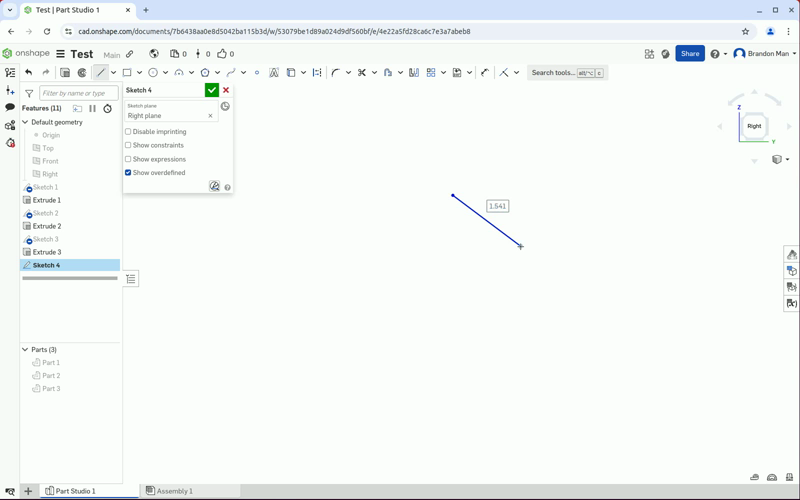
scroll(-6)
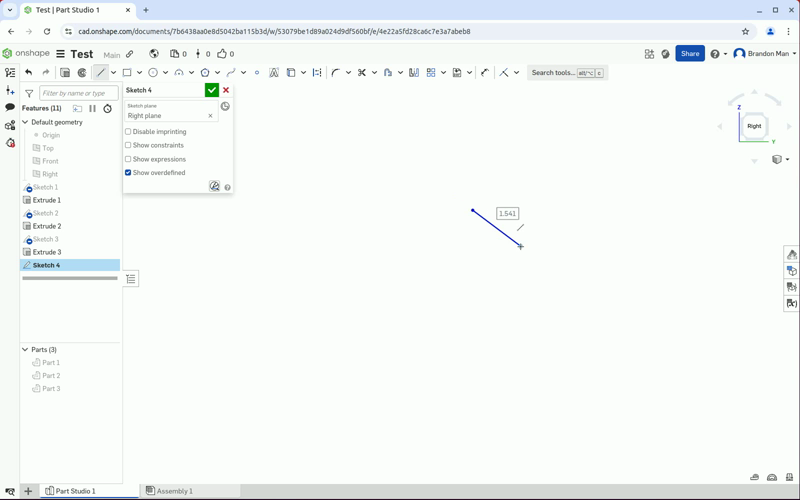
scroll(-6)
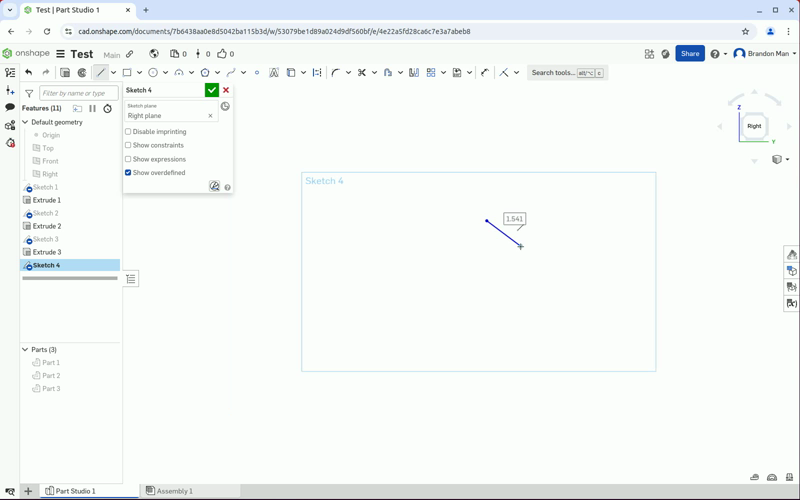
scroll(-6)
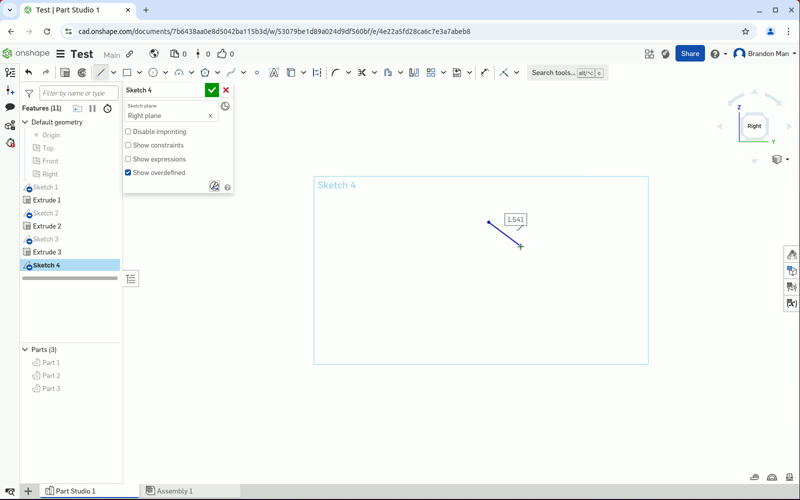
scroll(-6)
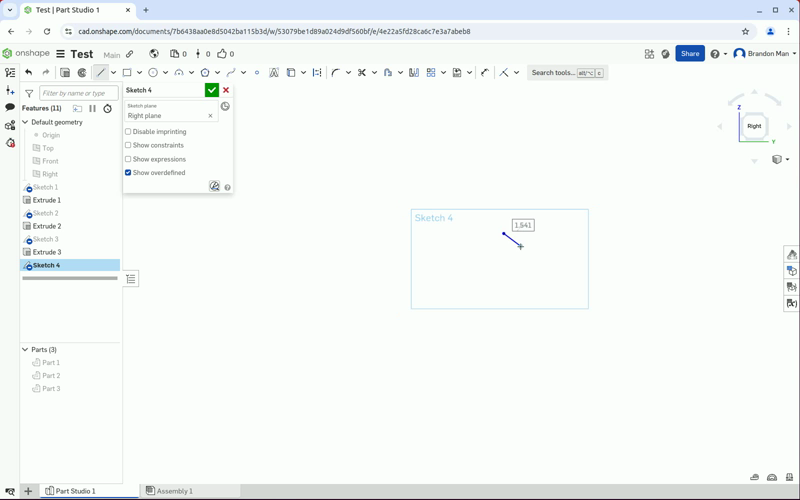
scroll(-6)
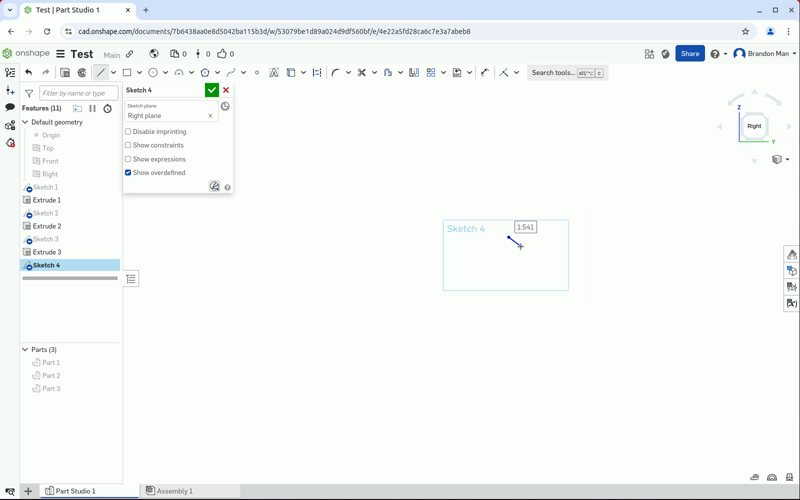
scroll(-6)
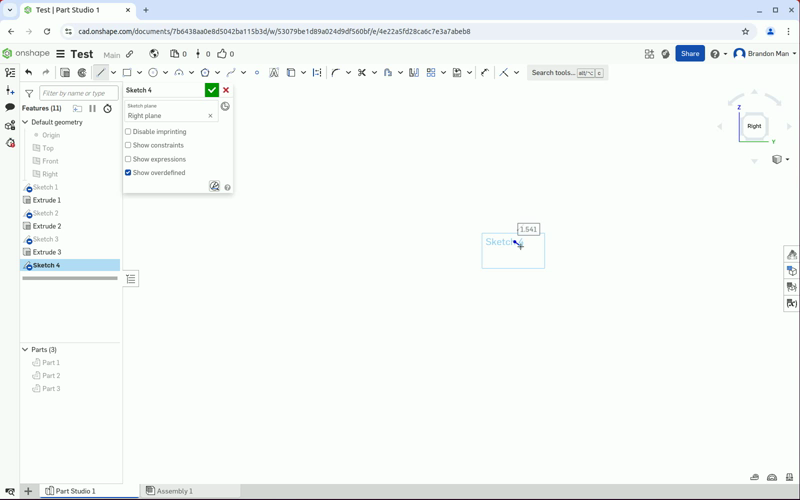
key_up(shift)
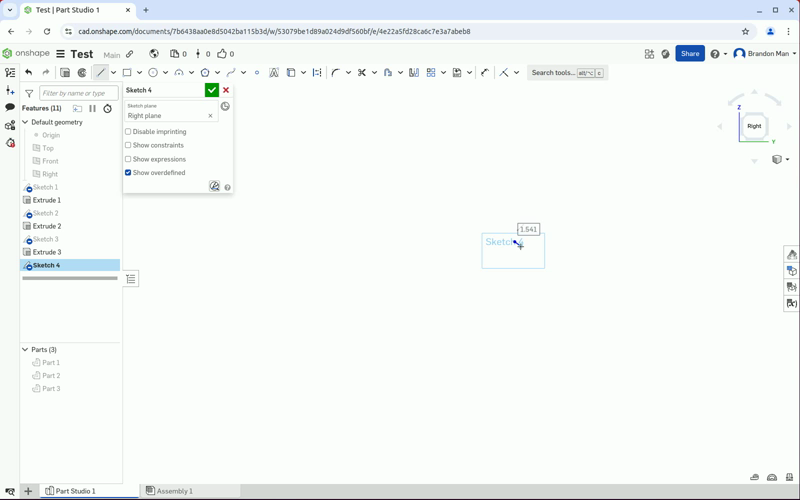
key_down(shift)
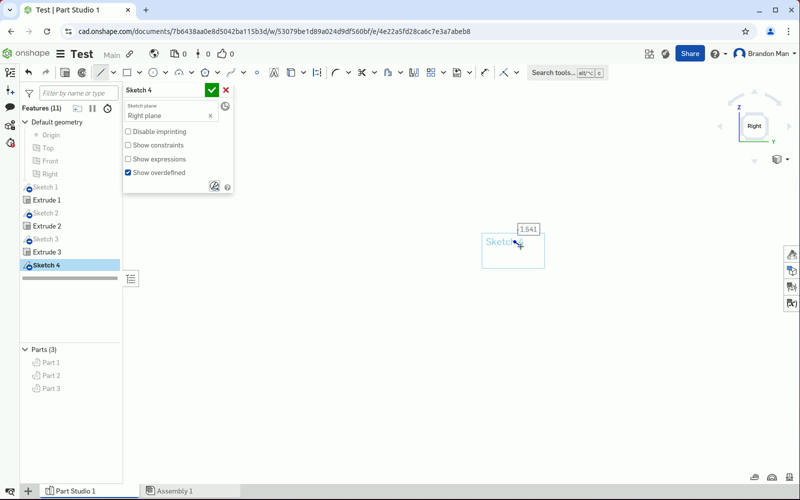
mouse_move(550, 246)
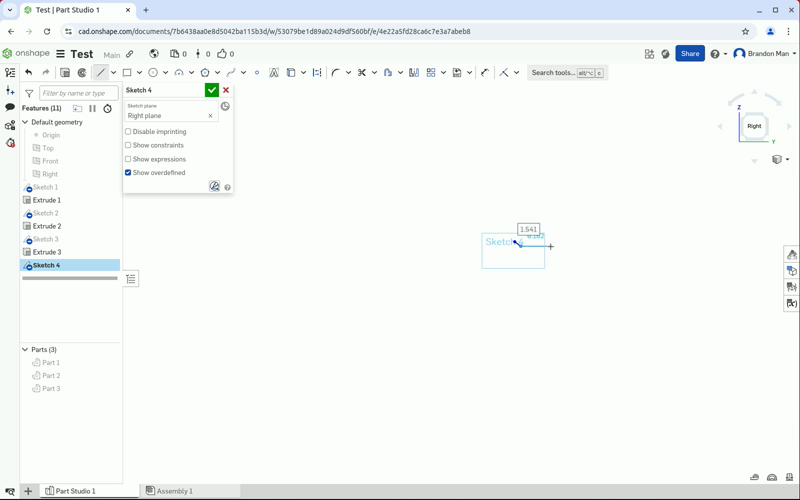
mouse_move(555, 220)
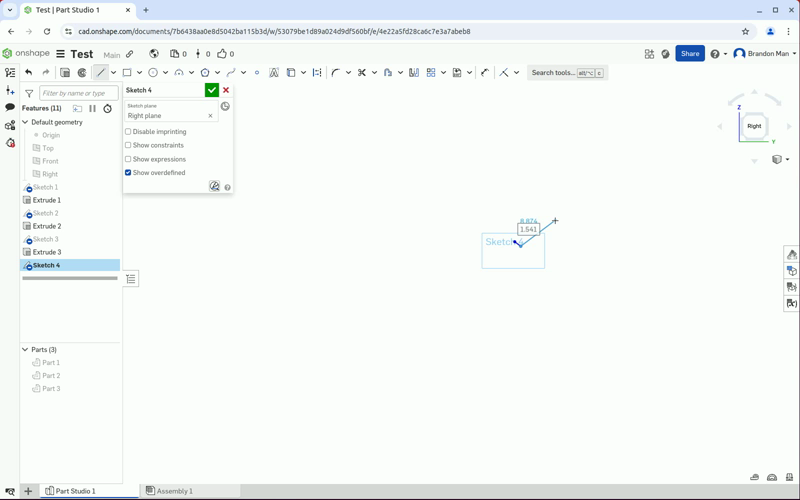
click(555, 220)
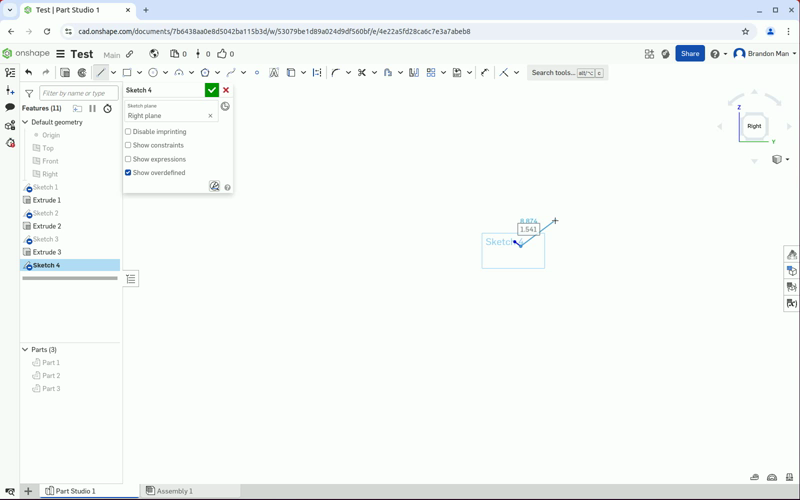
key_up(shift)
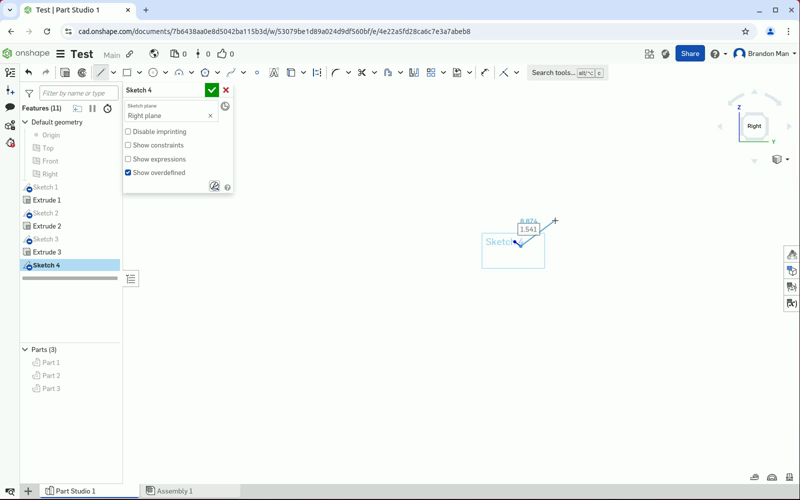
key_down(shift)
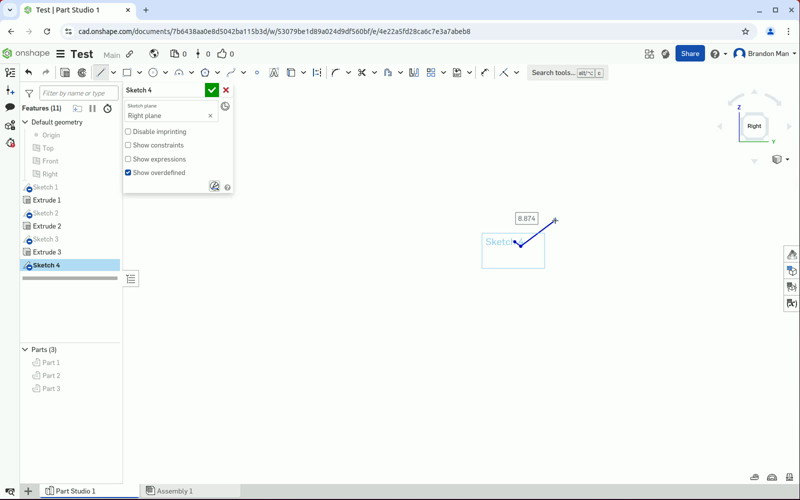
mouse_move(585, 220)
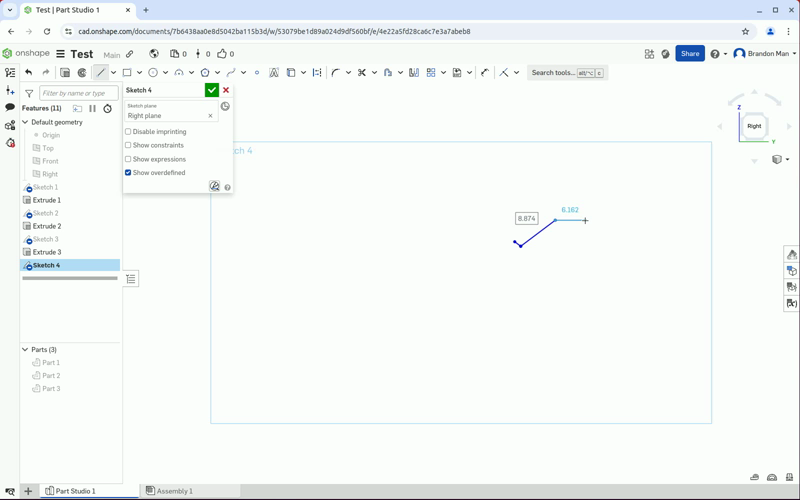
mouse_move(555, 214)
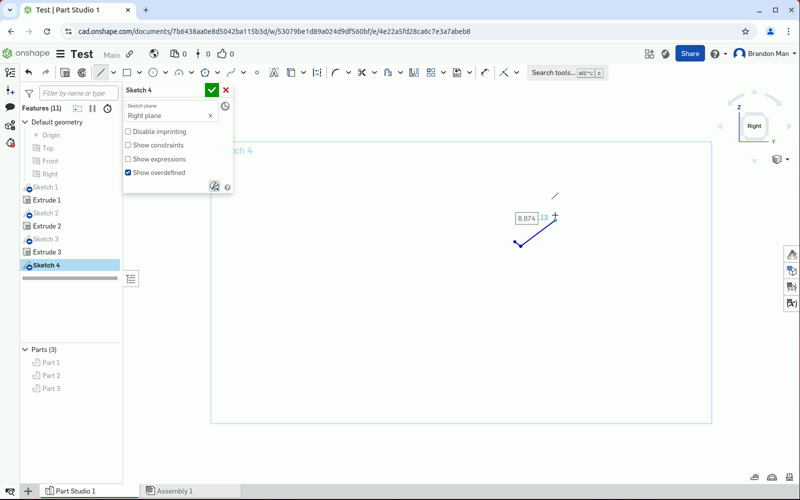
scroll(6)
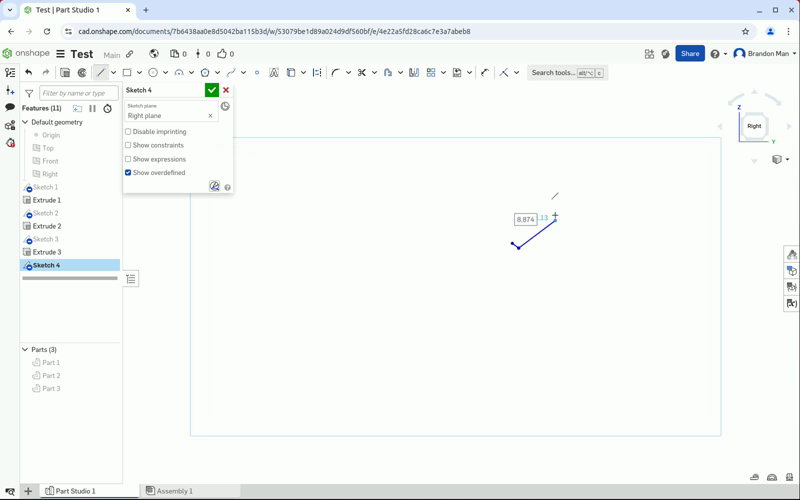
scroll(6)
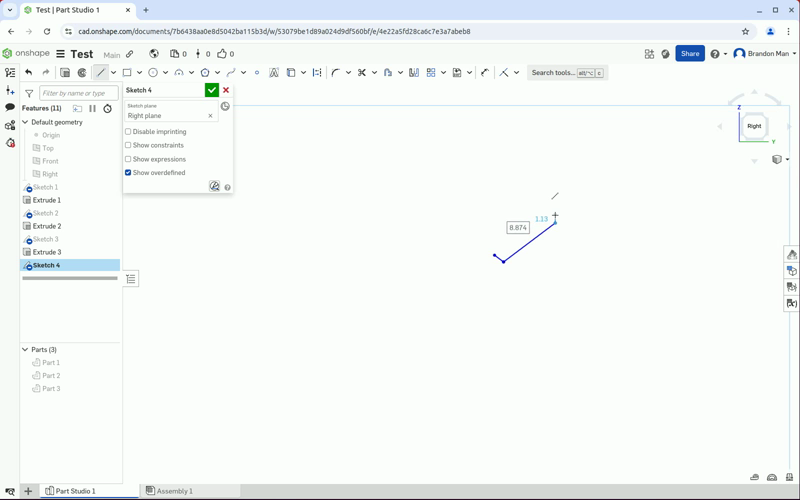
scroll(6)
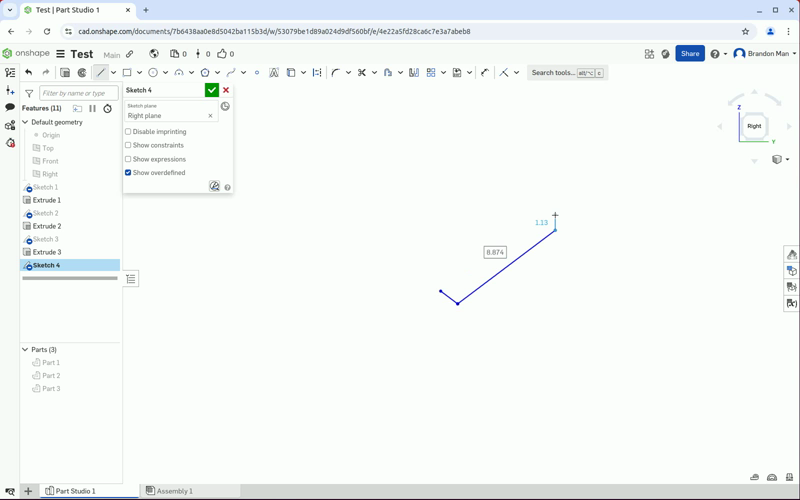
scroll(6)
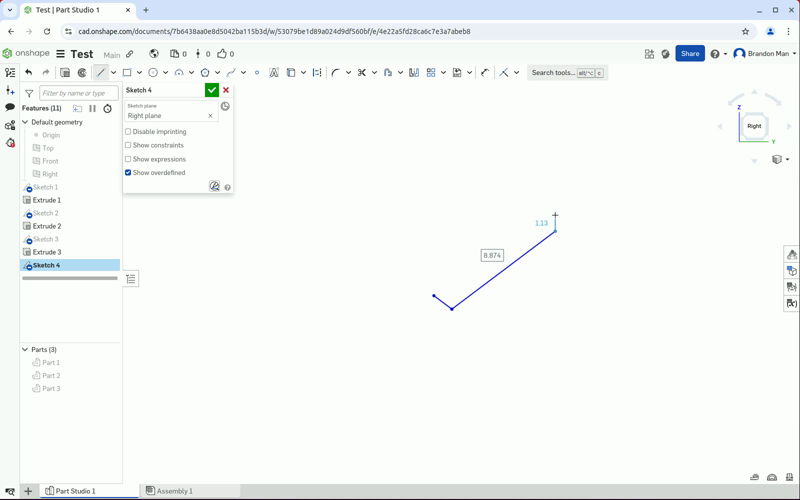
scroll(6)
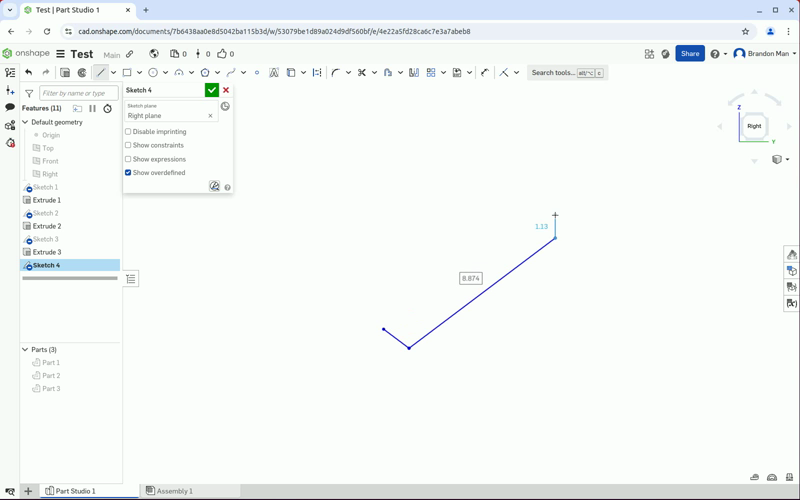
scroll(6)
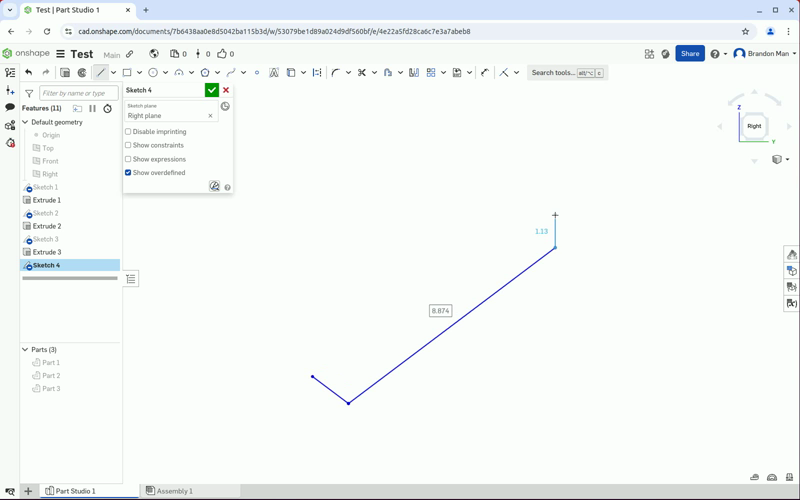
scroll(6)
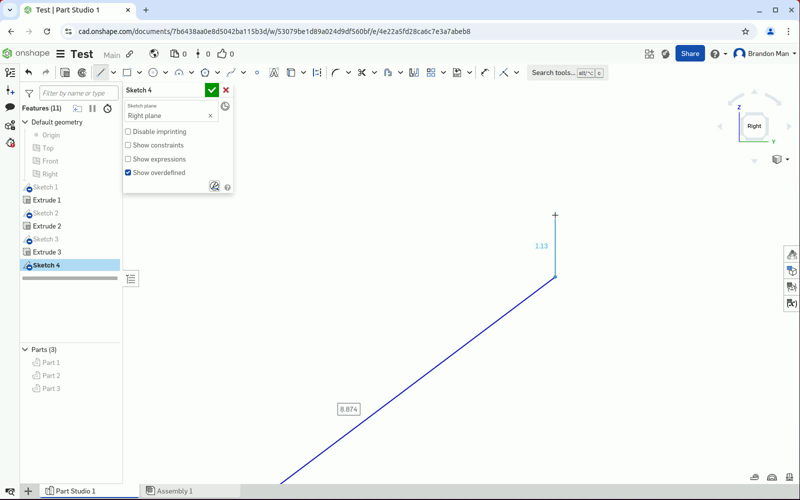
click(555, 214)
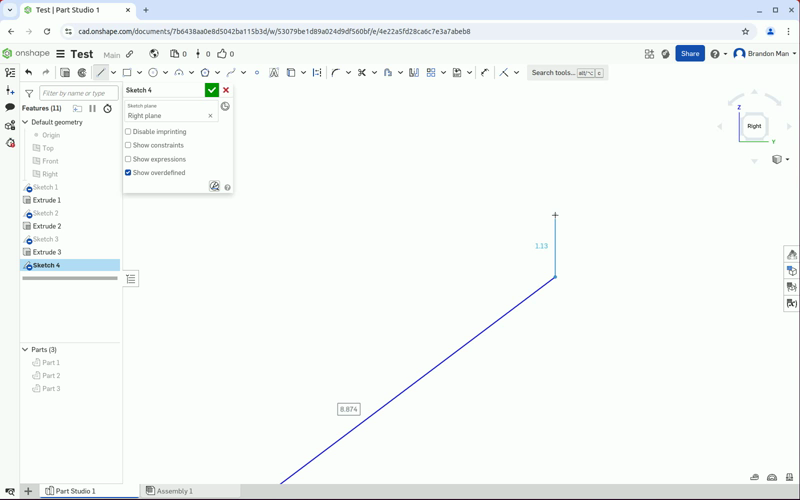
scroll(-6)
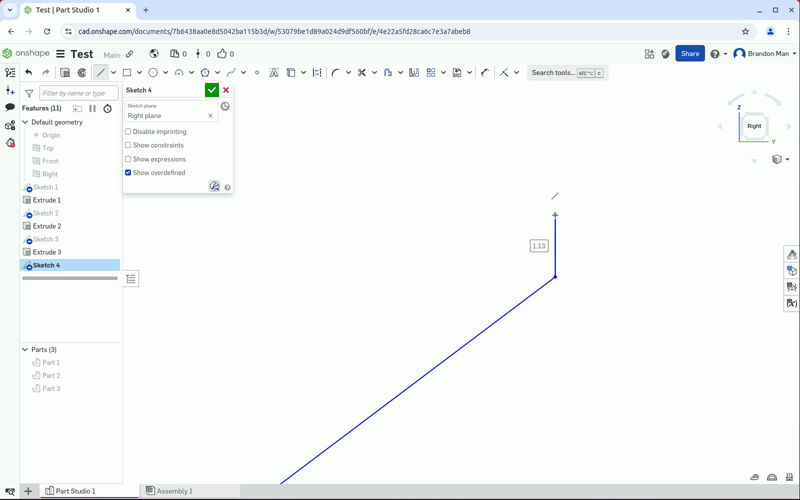
scroll(-6)
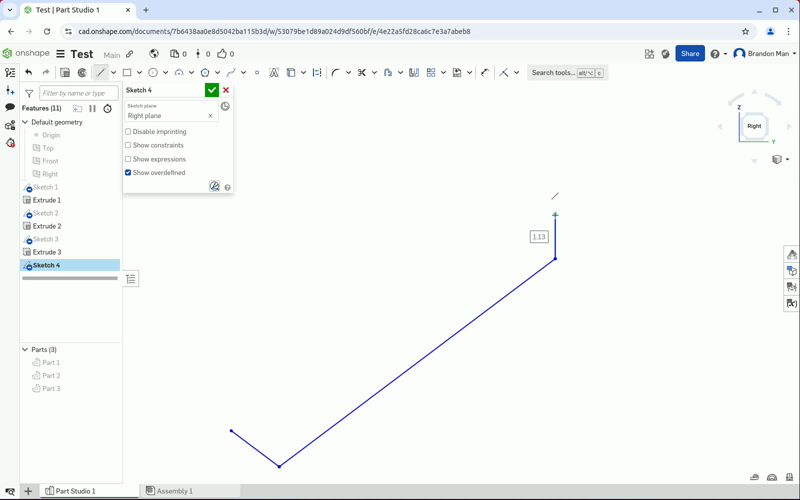
scroll(-6)
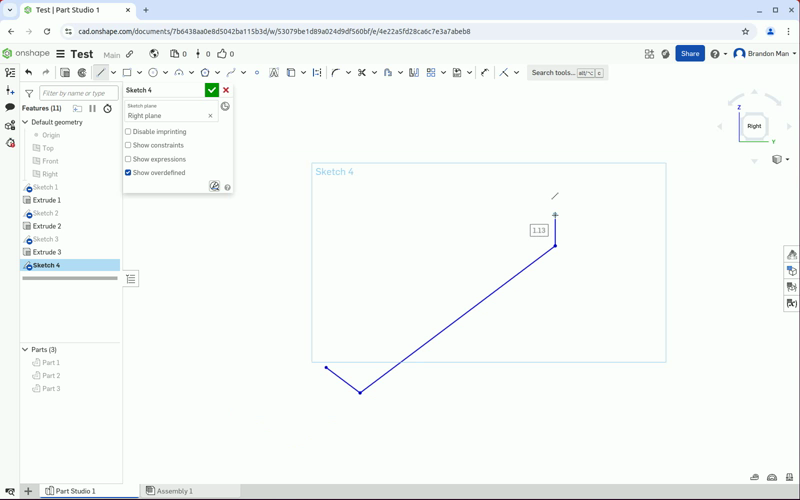
scroll(-6)
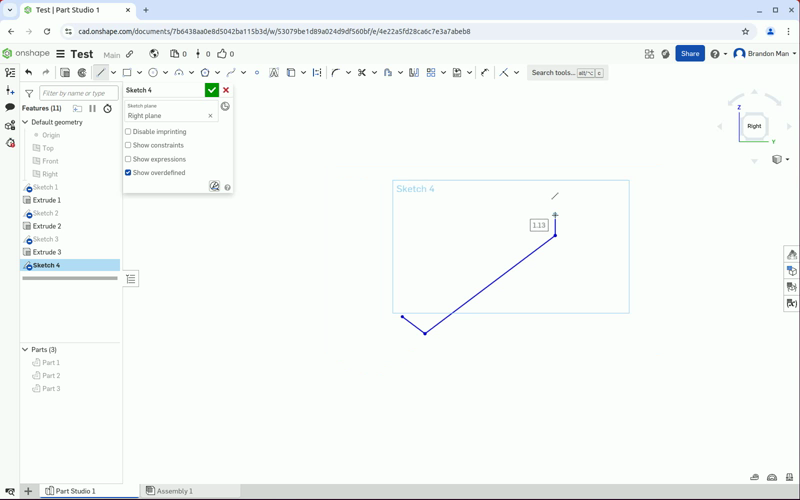
scroll(-6)
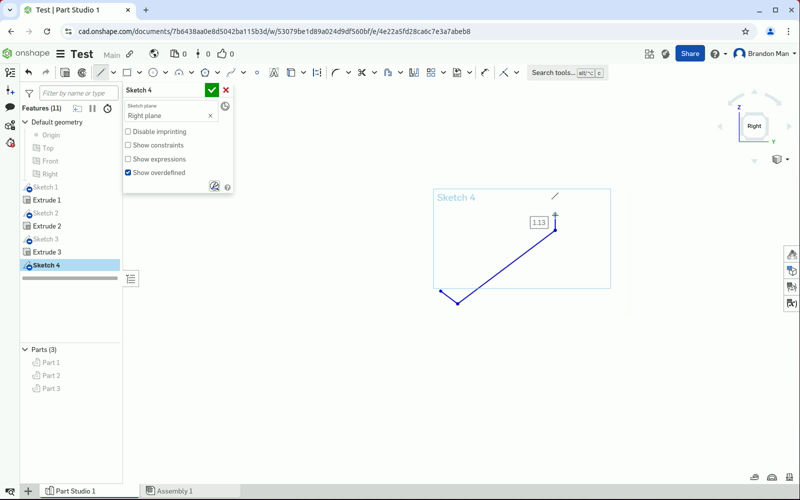
scroll(-6)
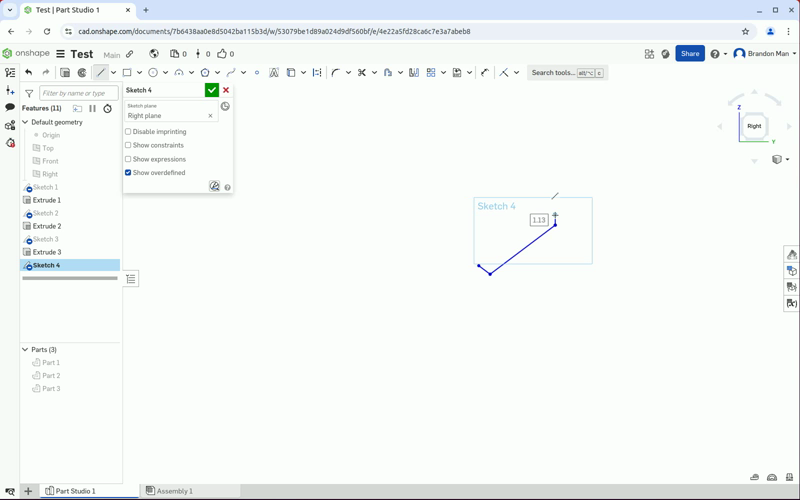
scroll(-6)
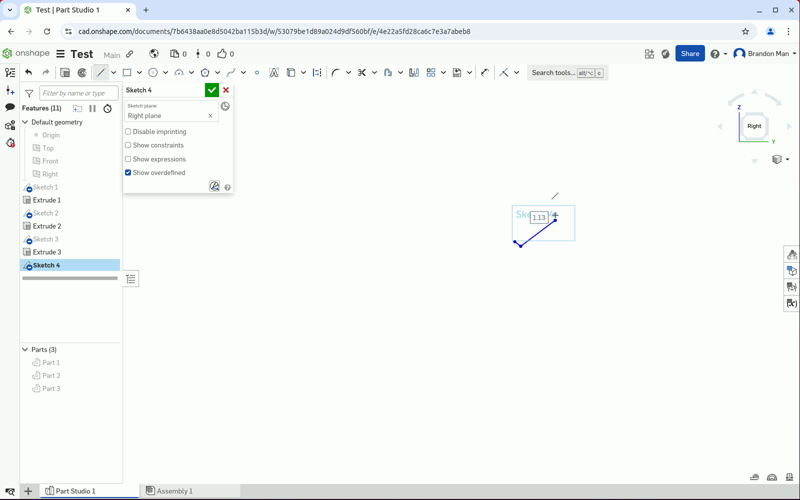
key_up(shift)
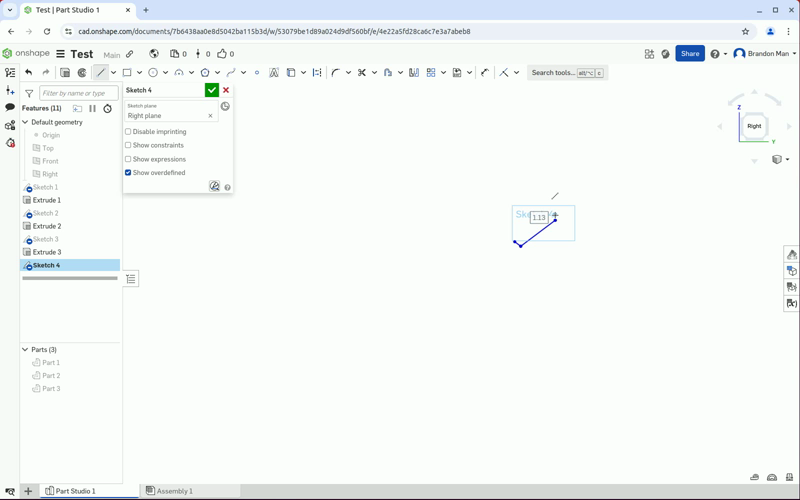
key_down(shift)
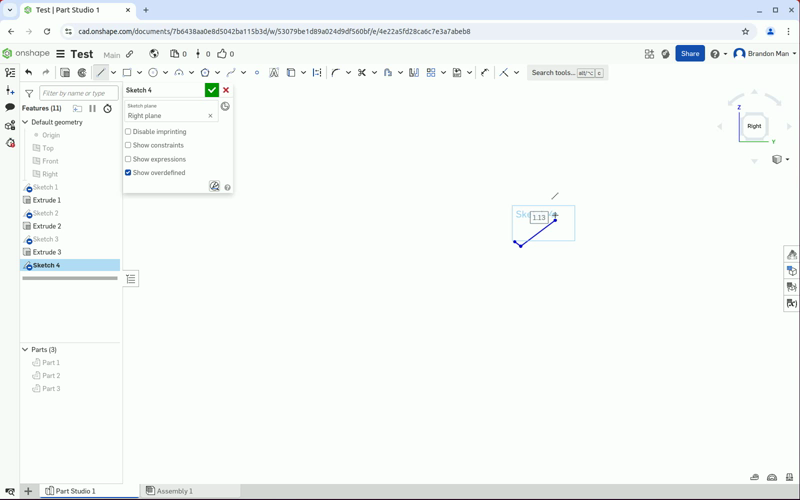
mouse_move(585, 214)
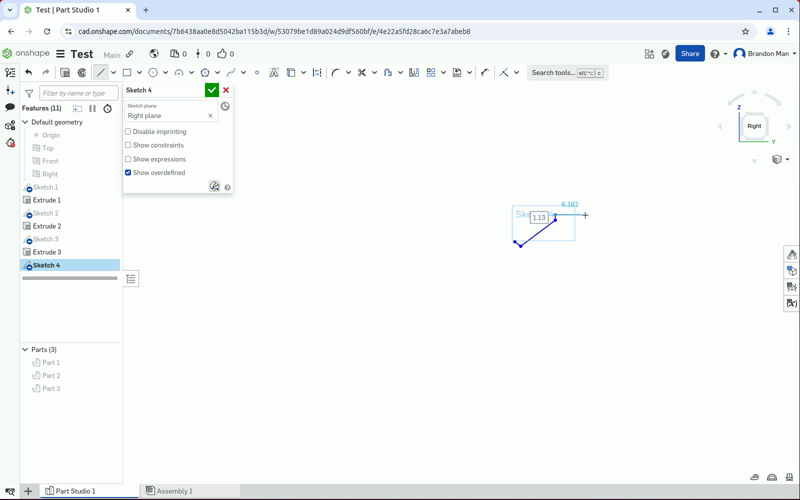
mouse_move(551, 214)
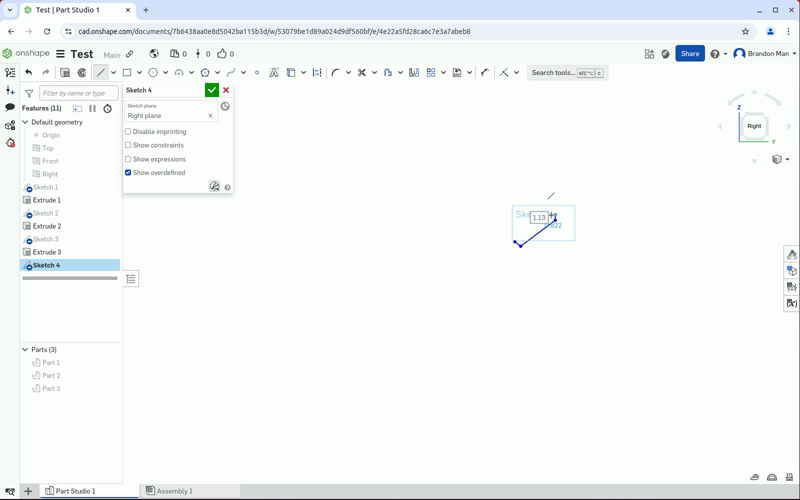
scroll(6)
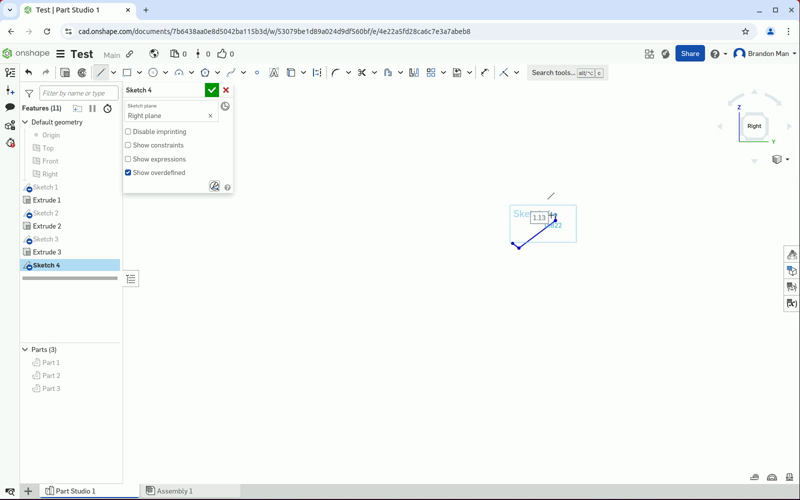
scroll(6)
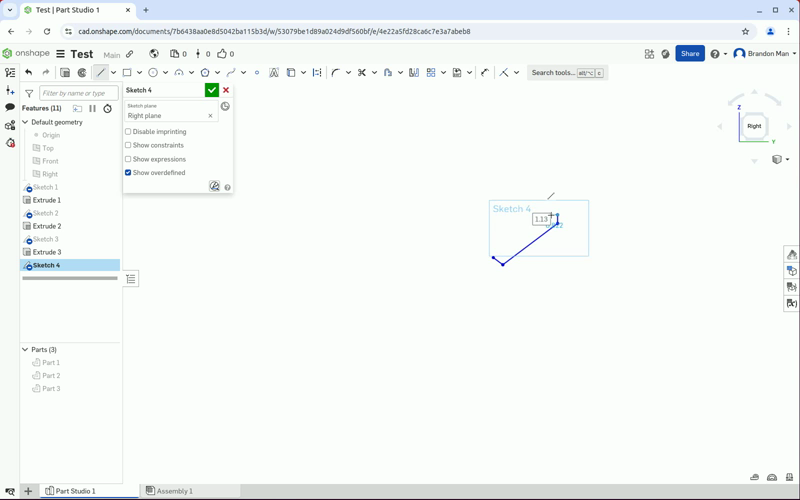
scroll(6)
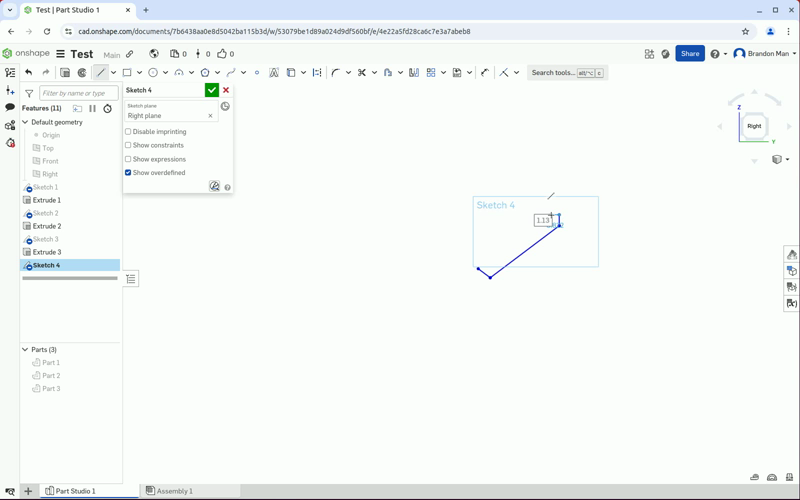
scroll(6)
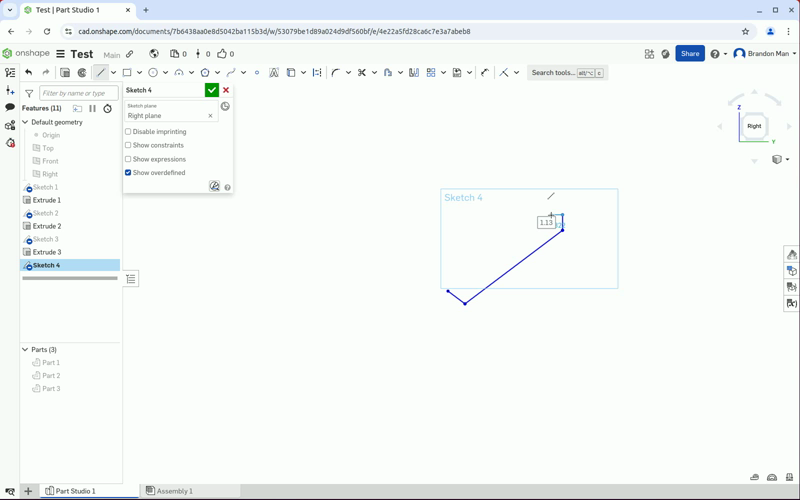
scroll(6)
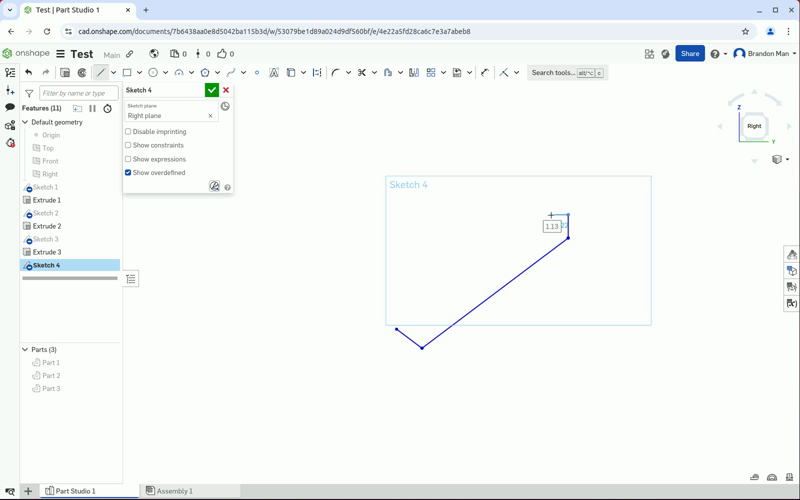
scroll(6)
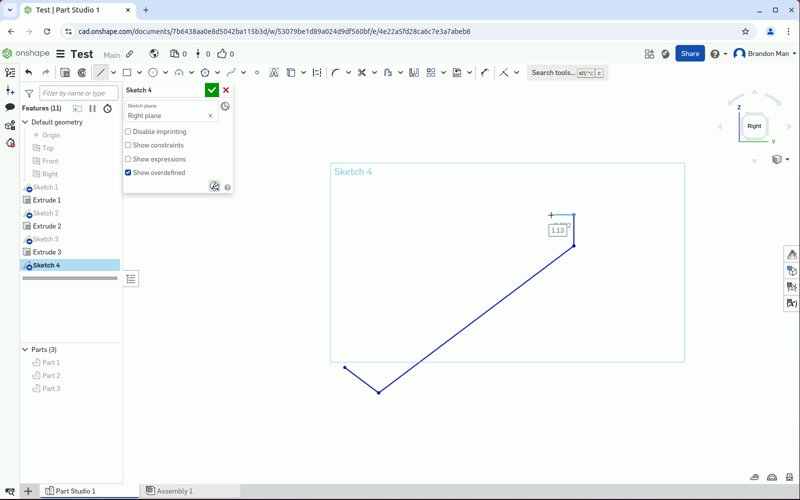
scroll(6)
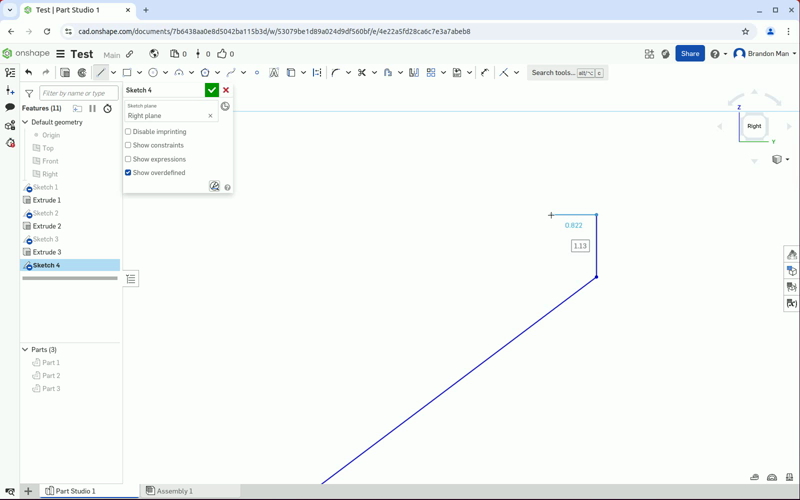
click(551, 214)
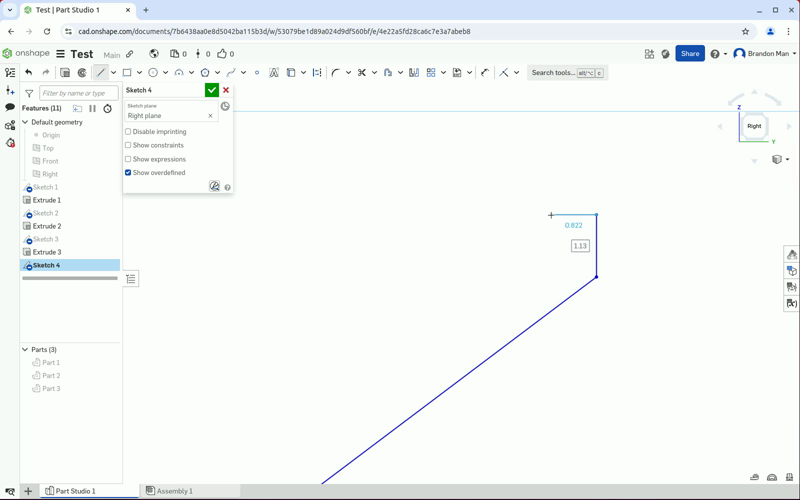
scroll(-6)
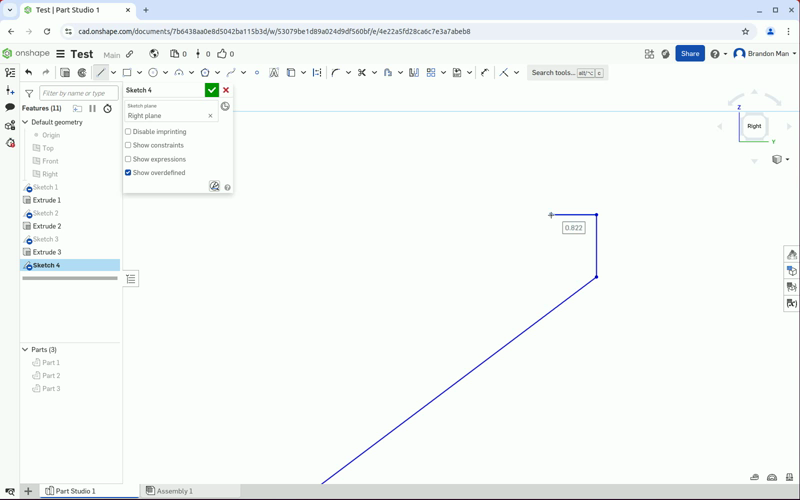
scroll(-6)
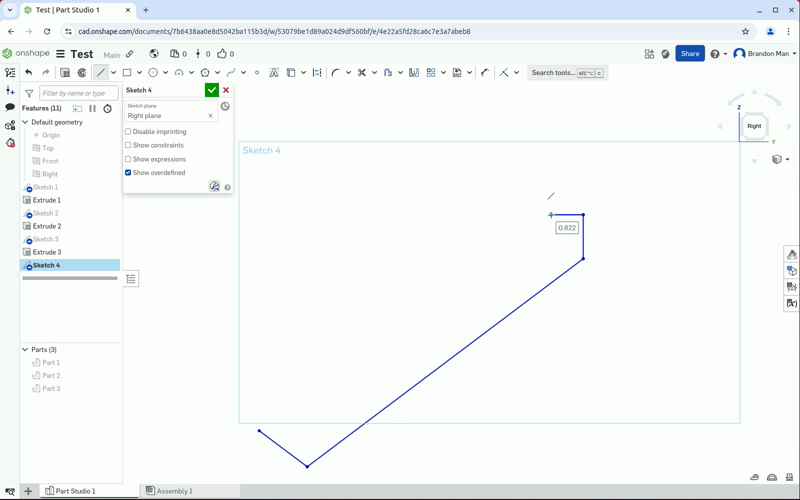
scroll(-6)
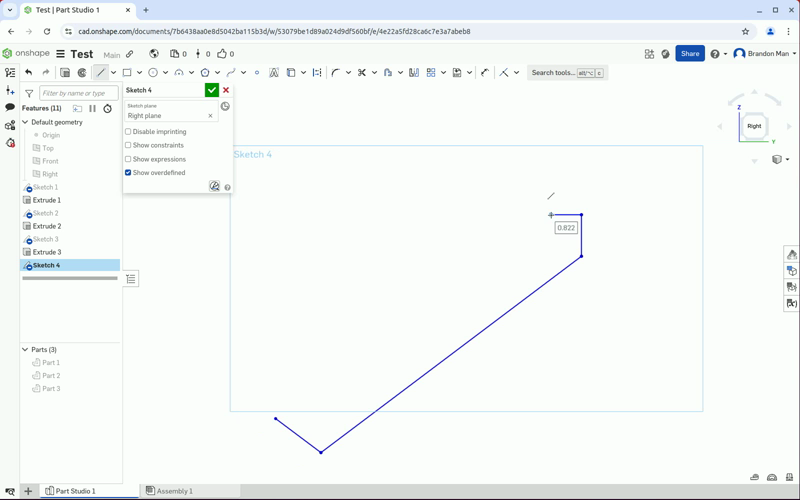
scroll(-6)
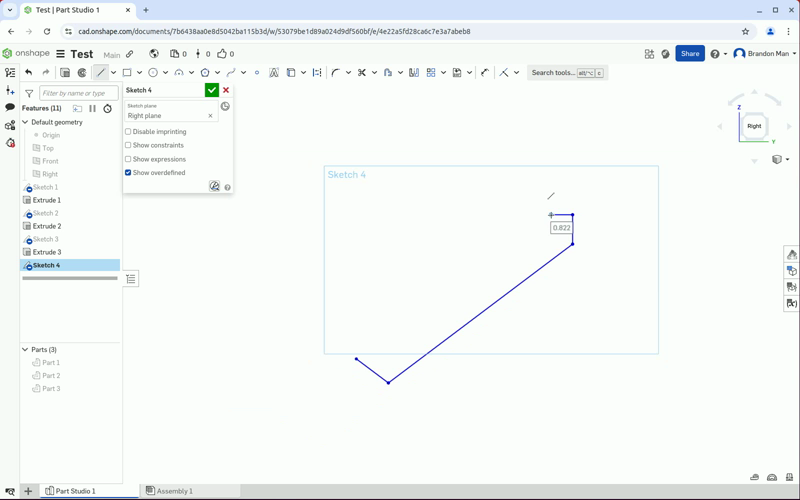
scroll(-6)
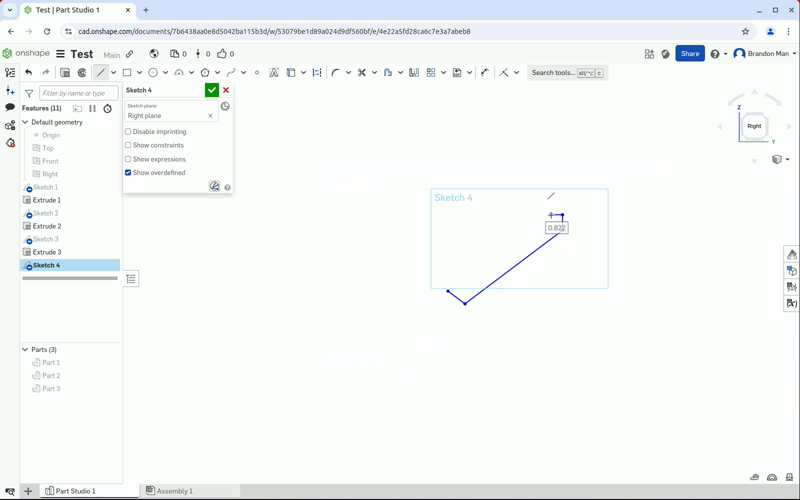
scroll(-6)
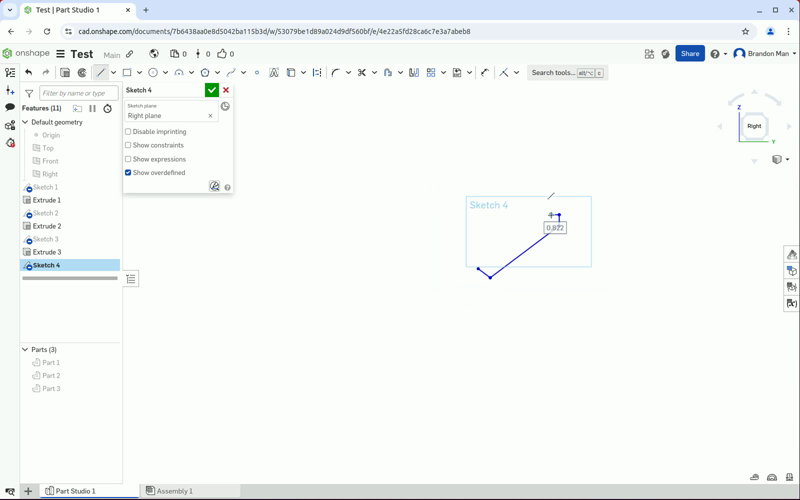
scroll(-6)
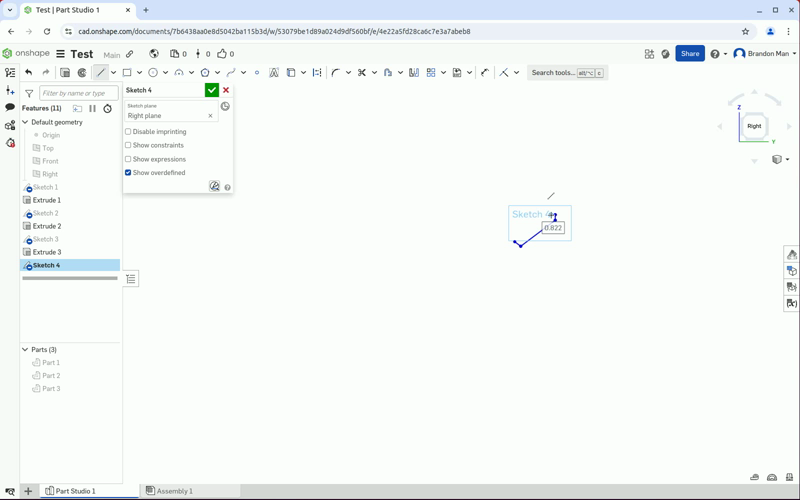
key_up(shift)
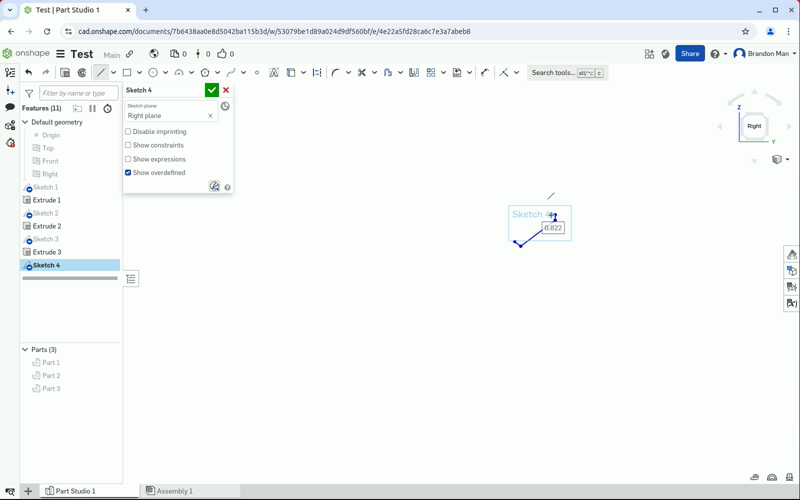
mouse_move(581, 214)
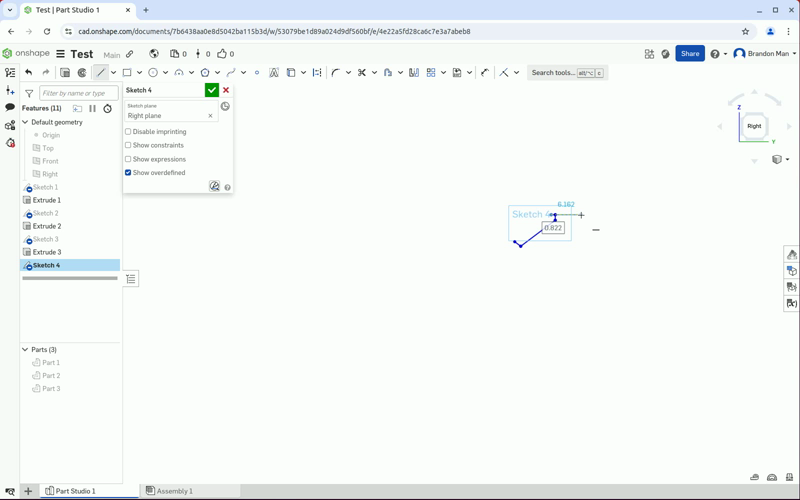
key_down(shift)
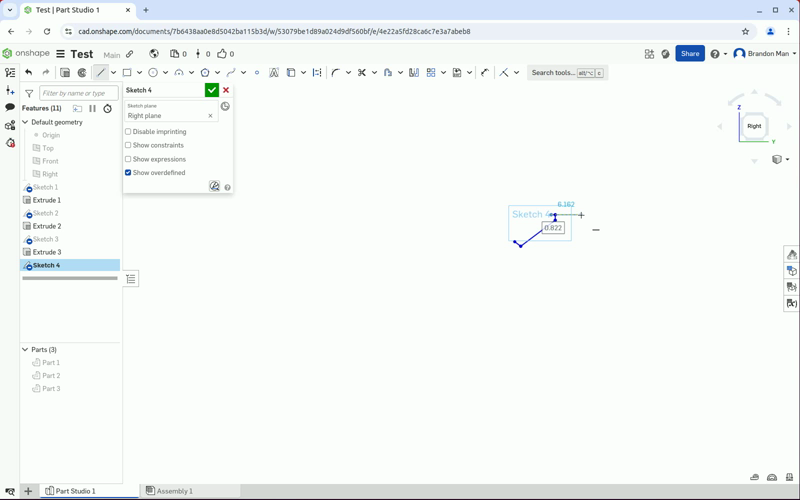
mouse_move(514, 241)
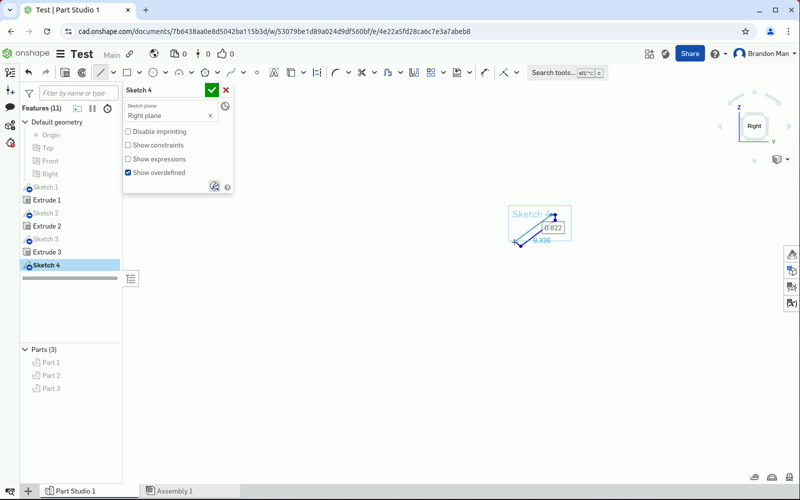
key_up(shift)
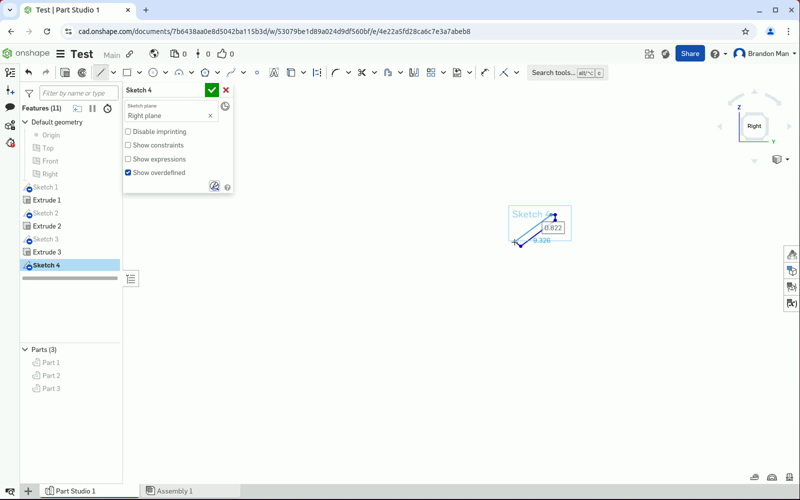
click(514, 241)
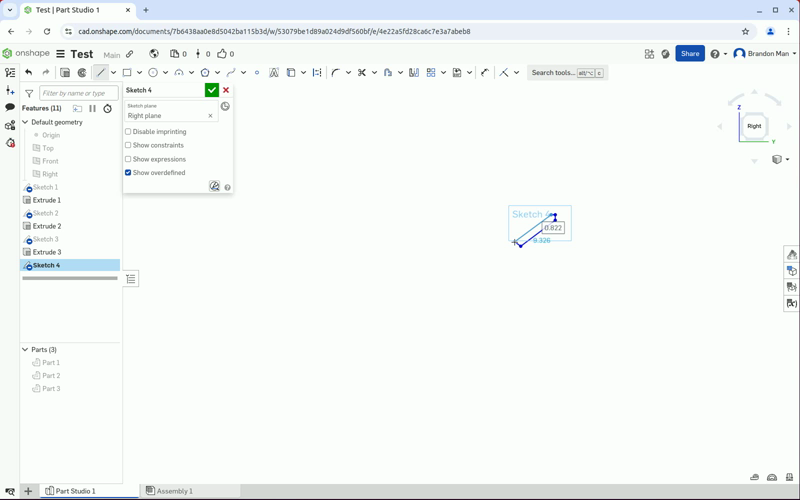
key(esc)
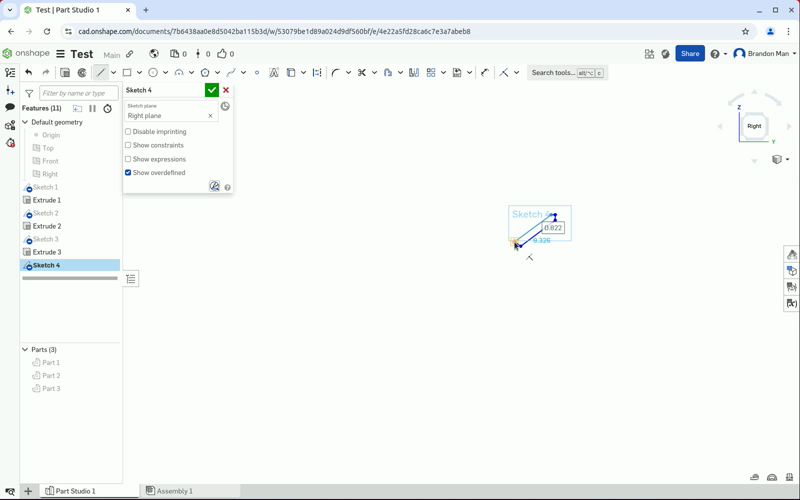
mouse_move(547, 220)
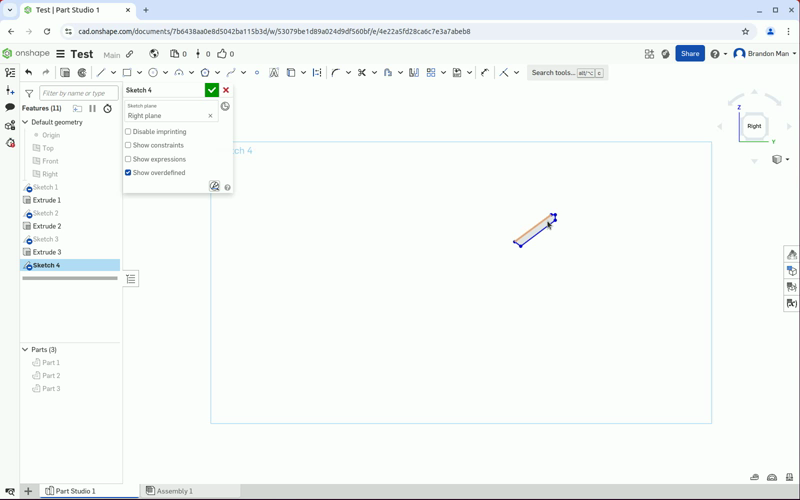
scroll(6)
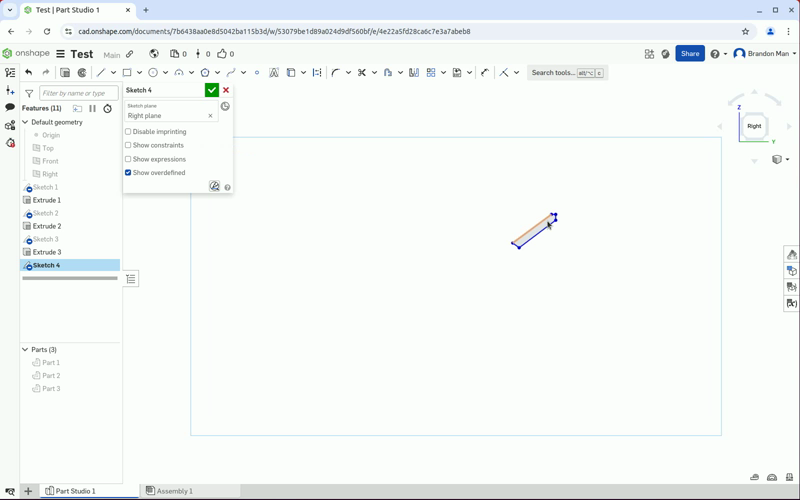
scroll(6)
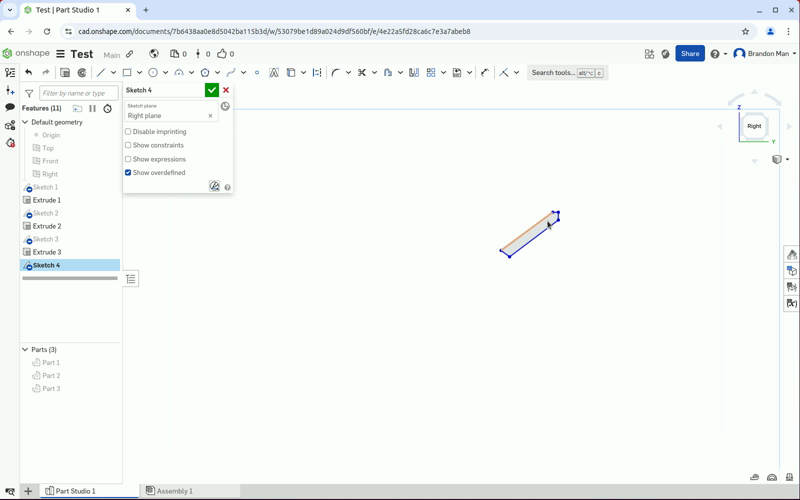
scroll(6)
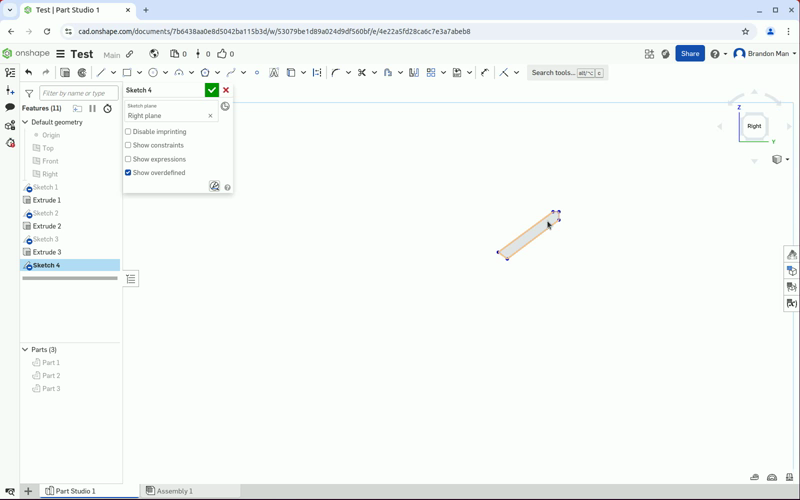
scroll(6)
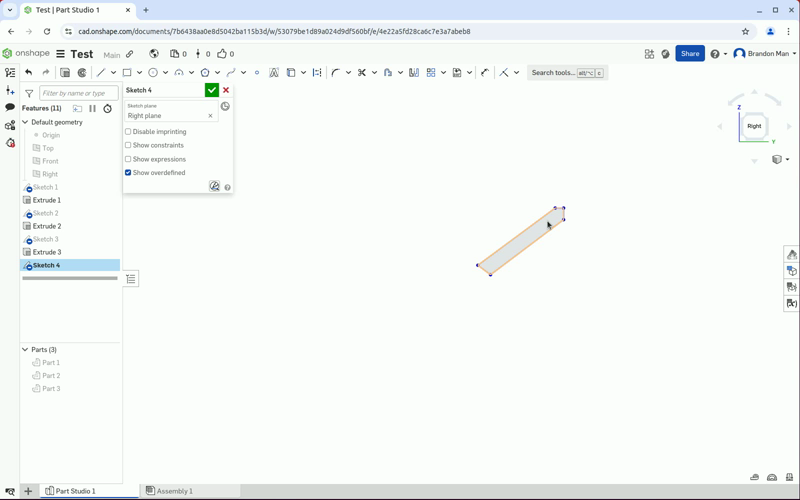
scroll(6)
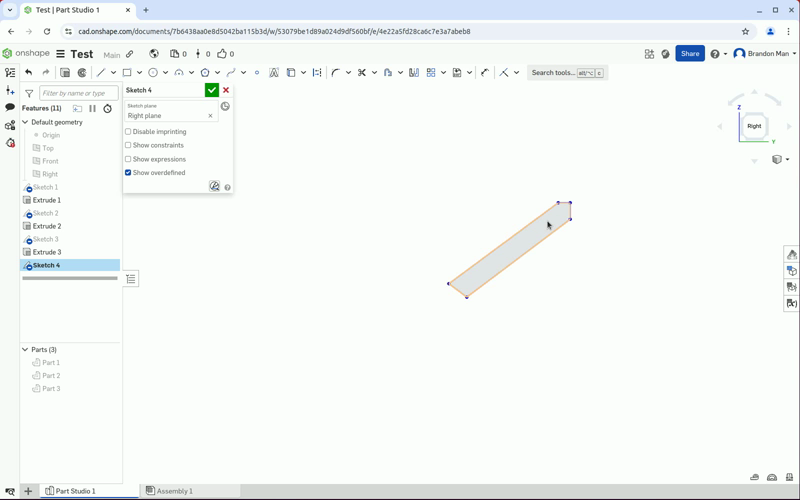
scroll(6)
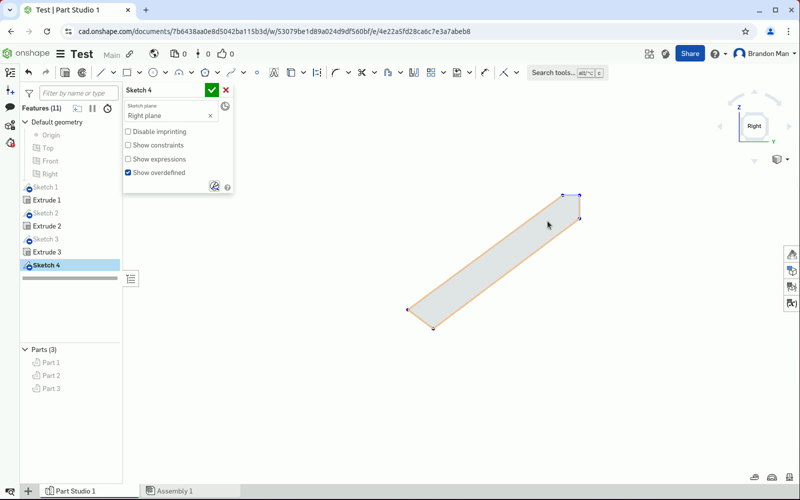
scroll(6)
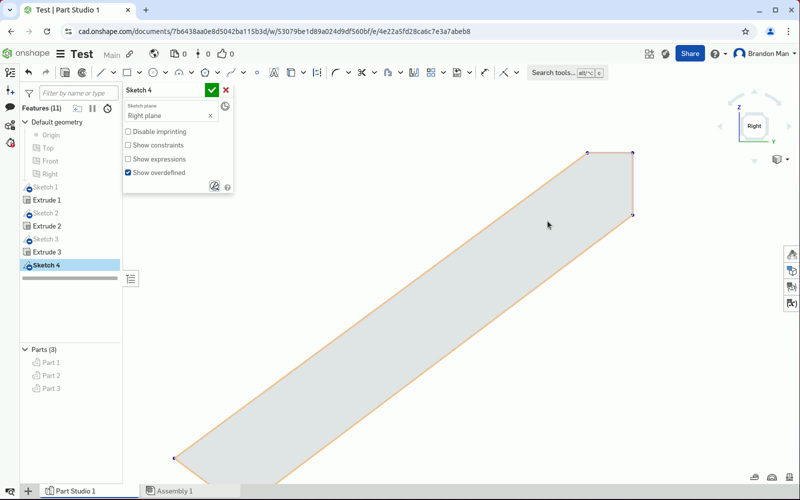
click(547, 220)
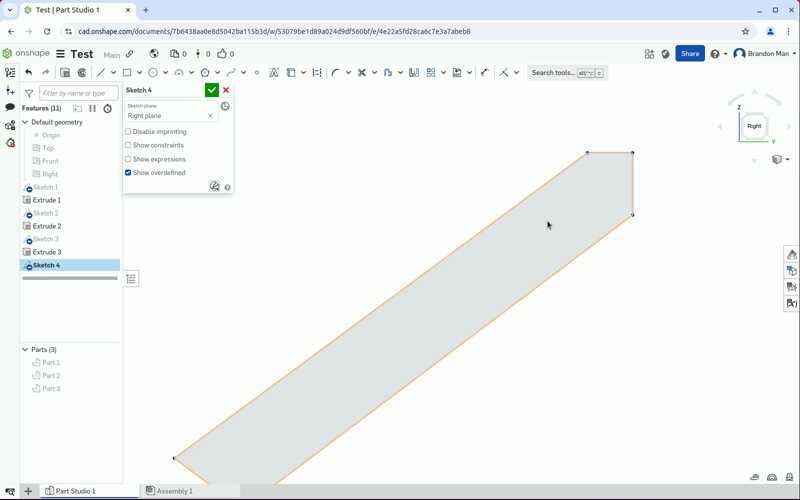
scroll(-6)
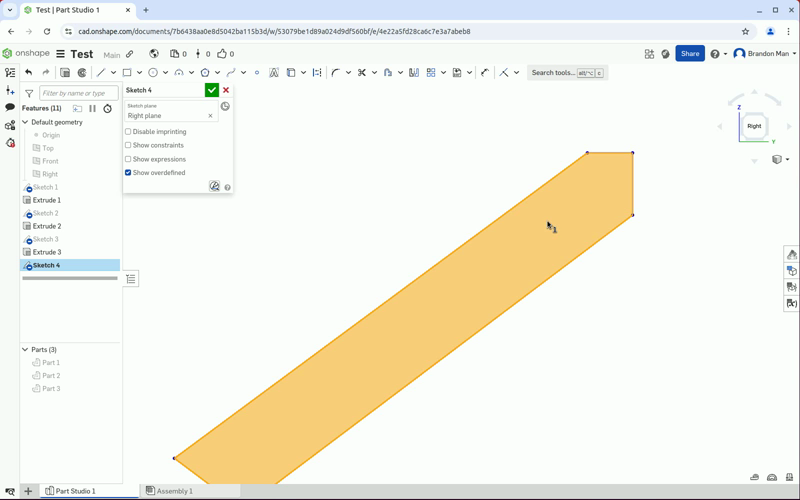
scroll(-6)
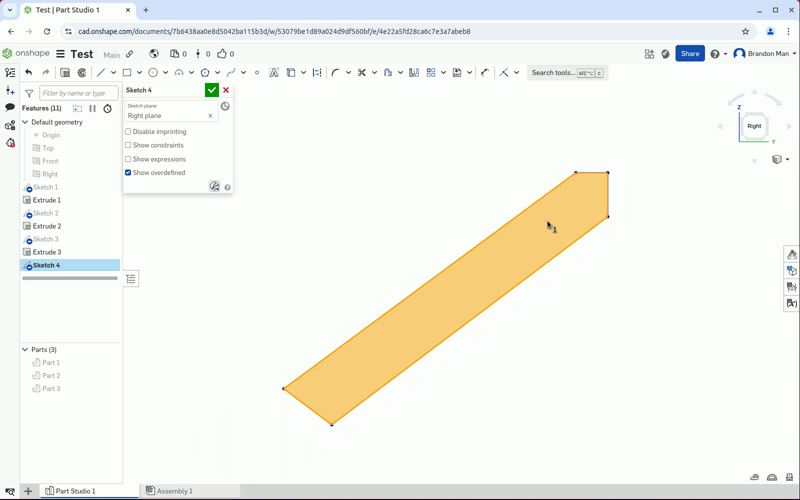
scroll(-6)
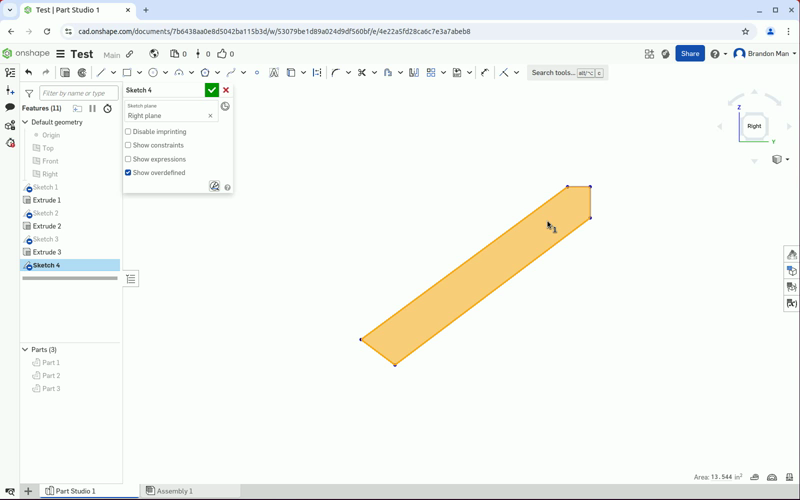
scroll(-6)
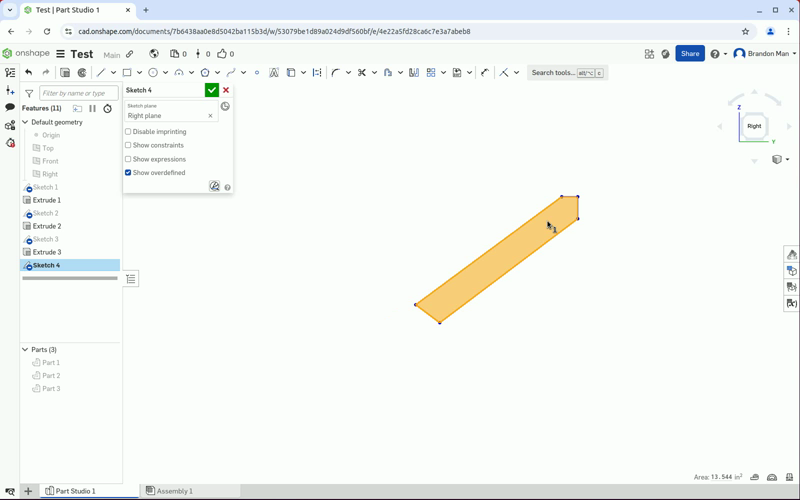
scroll(-6)
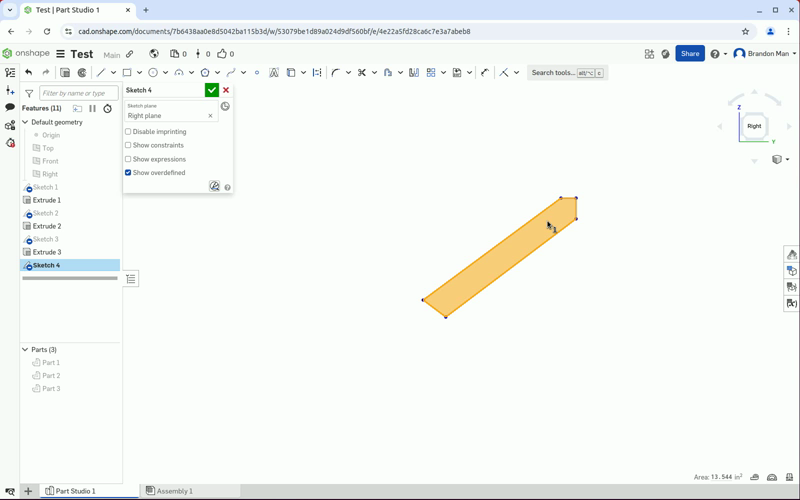
scroll(-6)
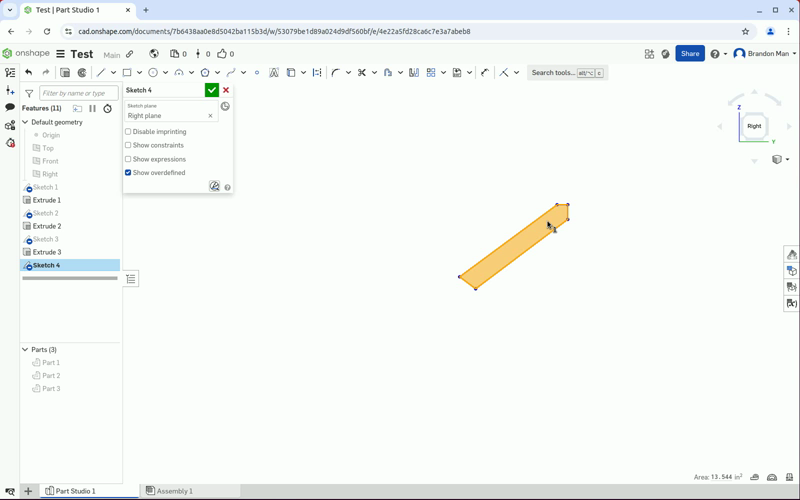
scroll(-6)
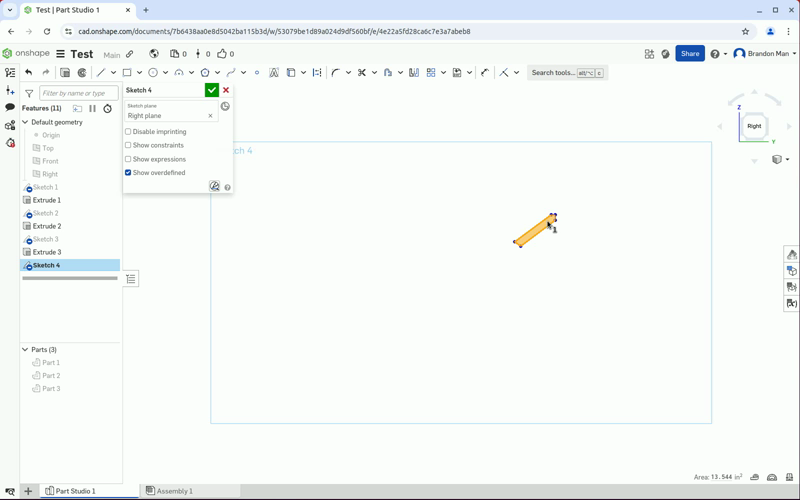
mouse_move(73, 352)
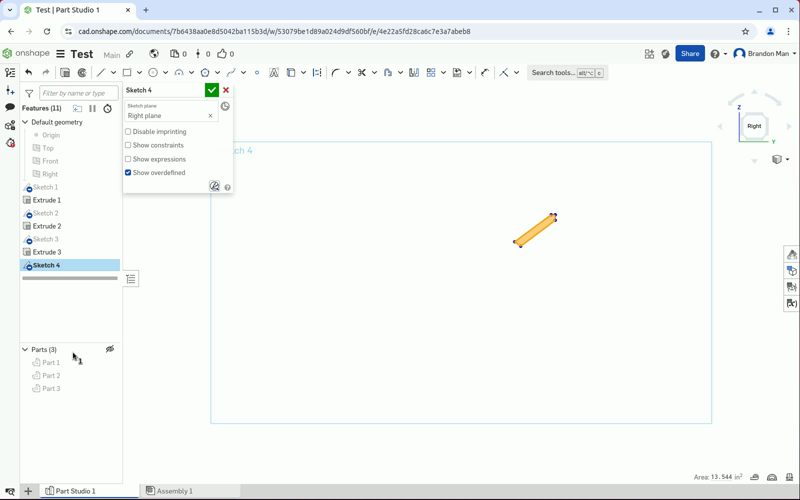
key(shift+y)
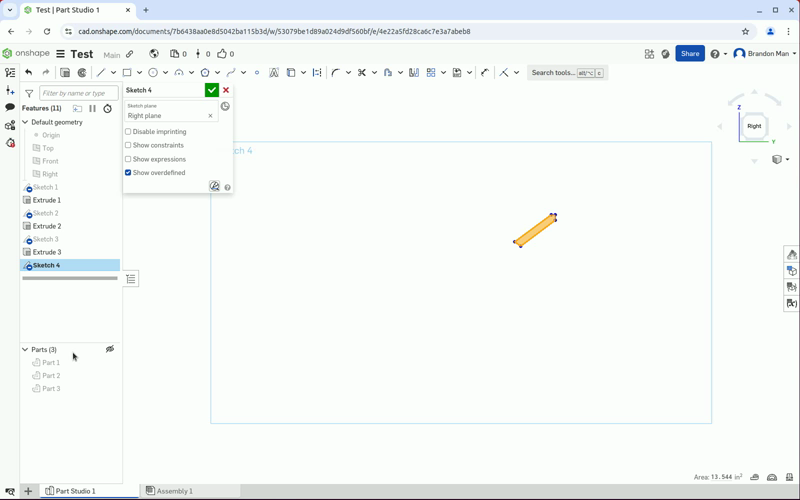
key(shift+e)
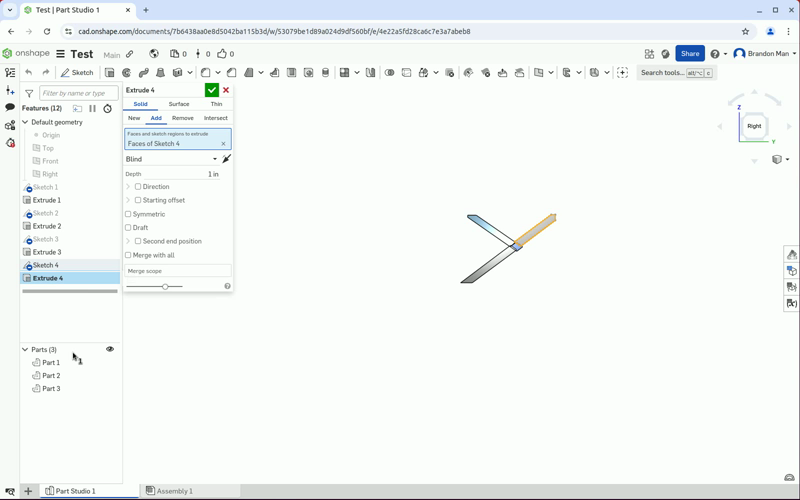
mouse_move(143, 106)
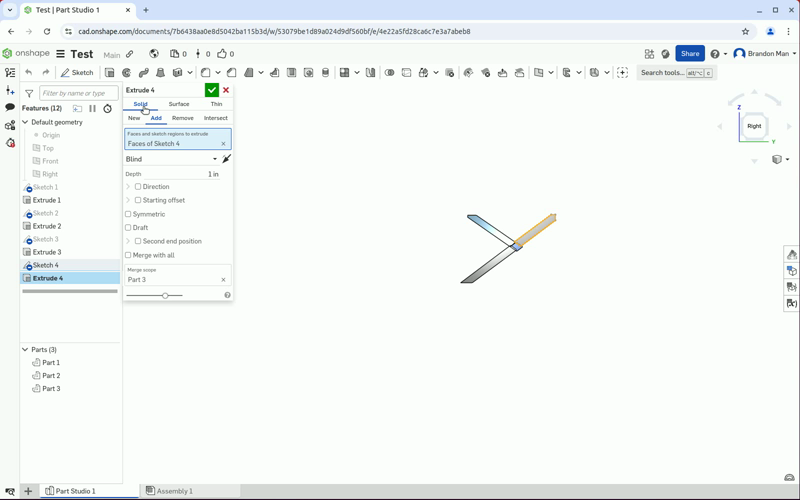
click(143, 106)
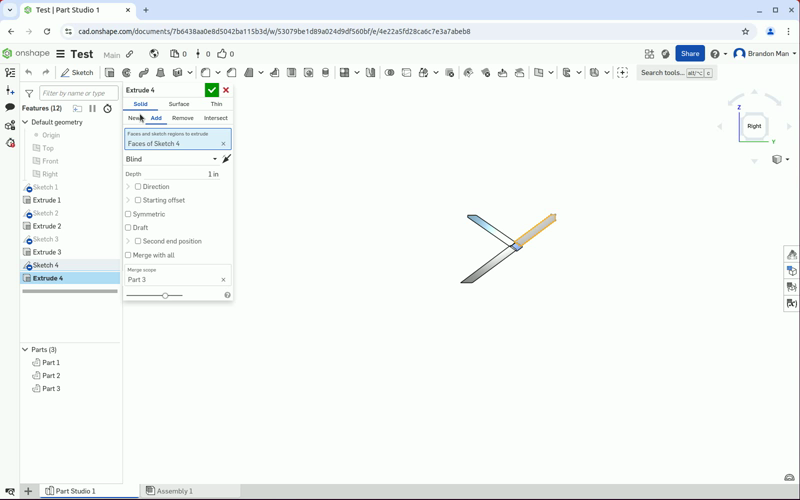
mouse_move(137, 120)
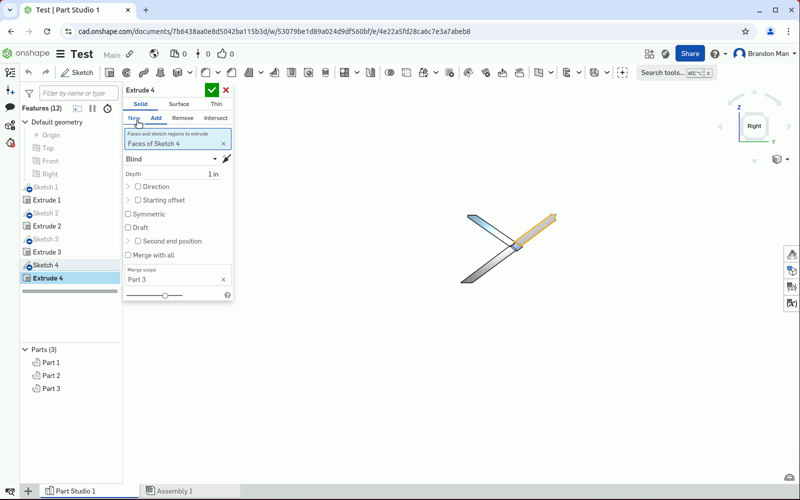
click(137, 120)
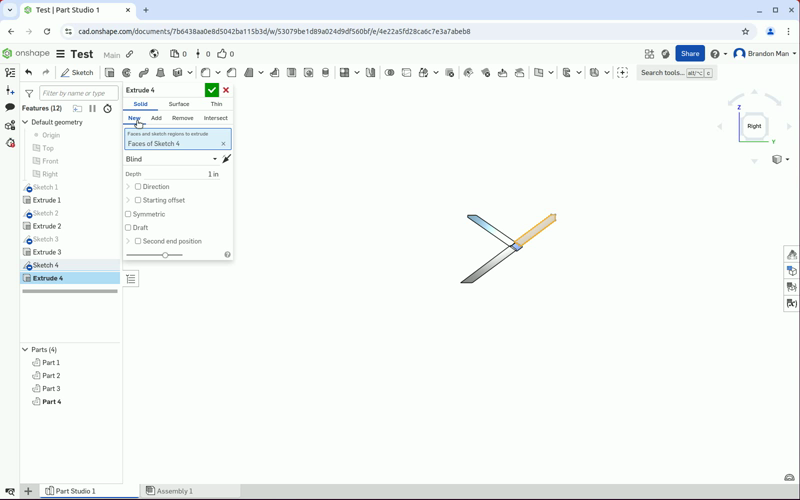
key(tab, 4)
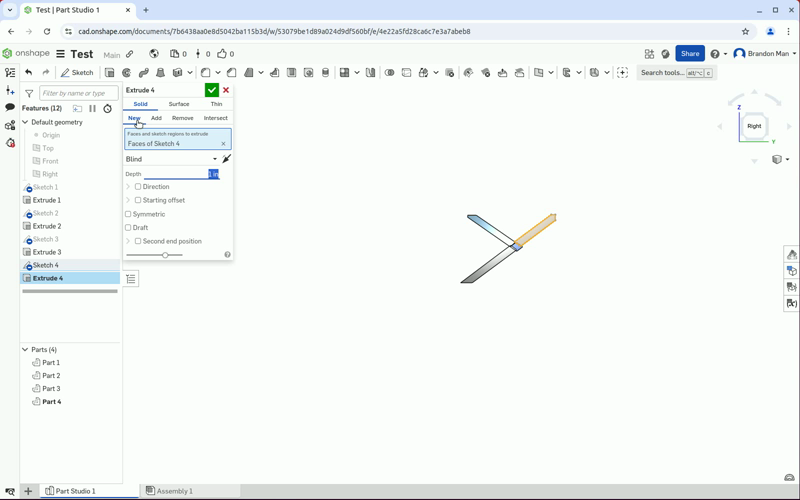
text(10.11)
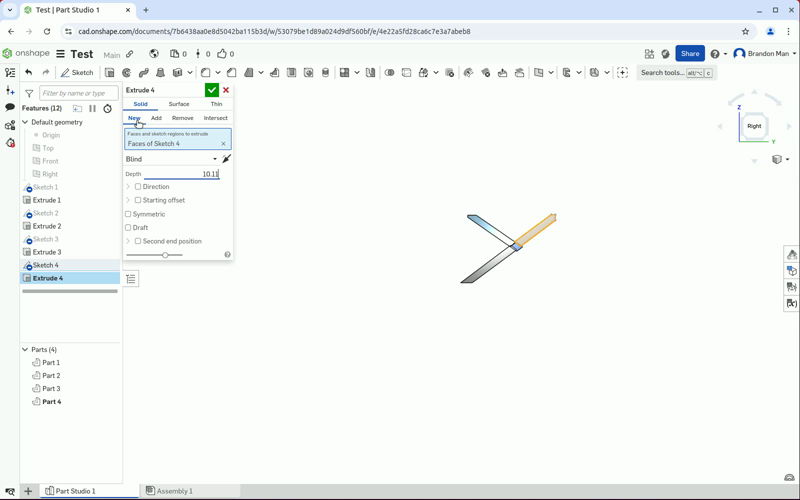
key(tab, 3)
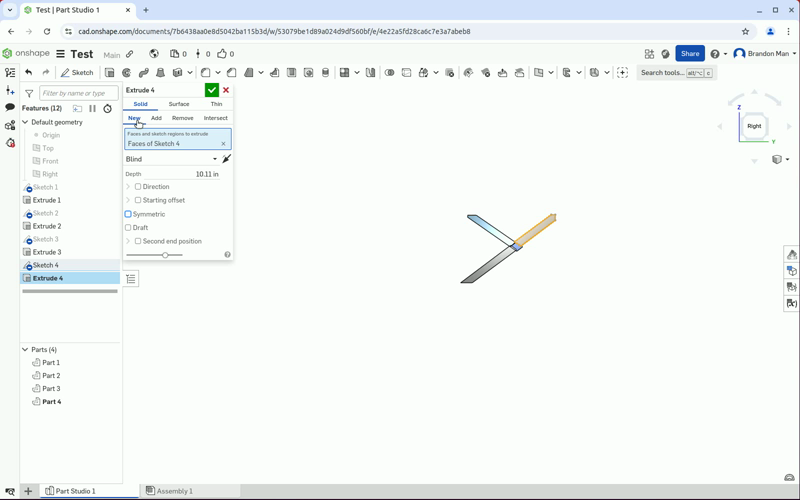
key(space)
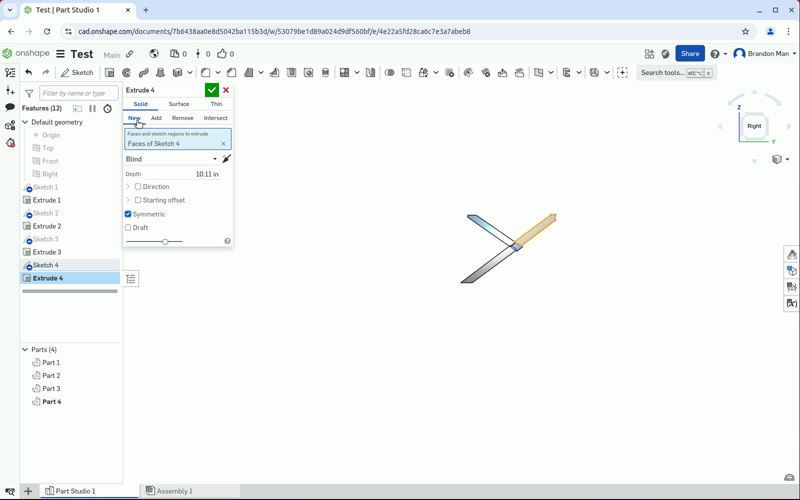
key(enter)
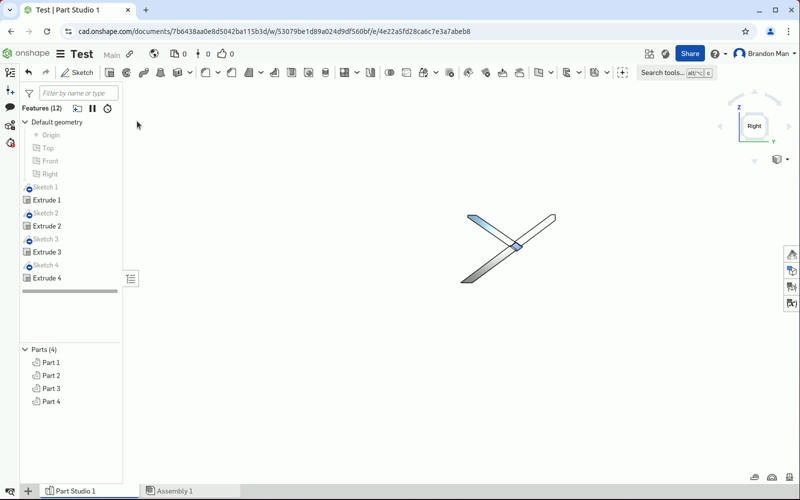
key(shift+h)
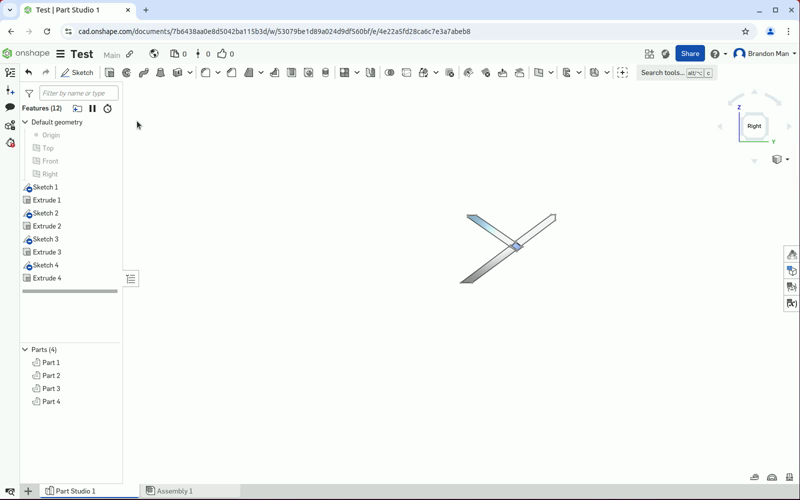
key(shift+h)
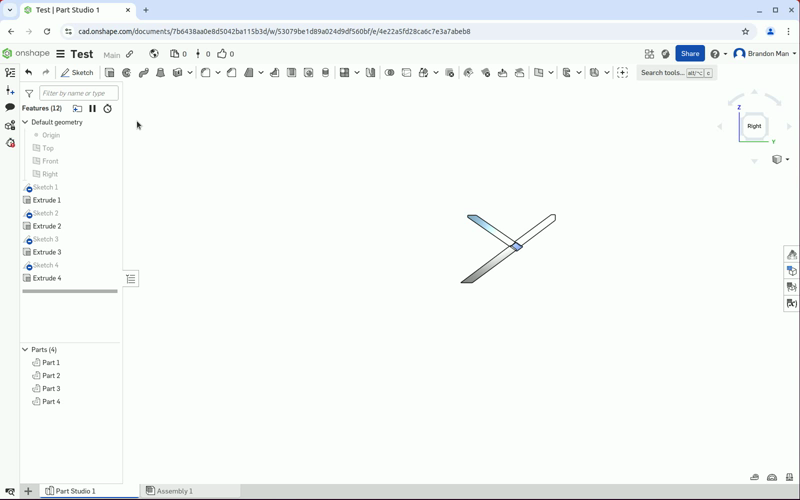
mouse_move(73, 189)
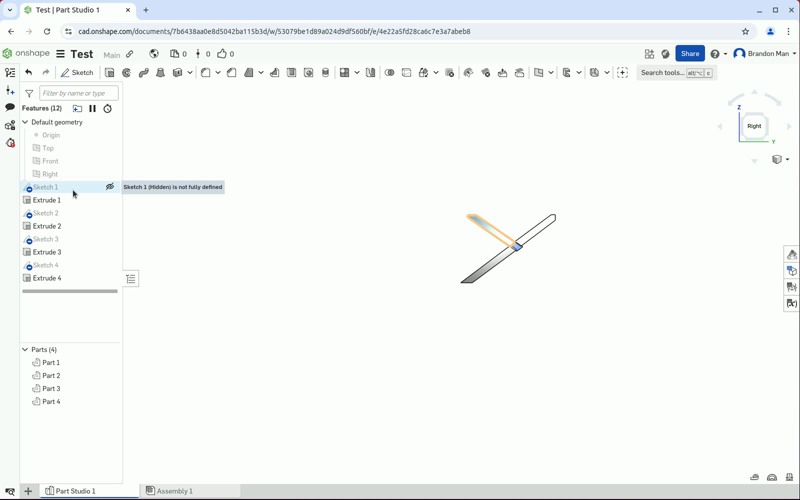
click(73, 189)
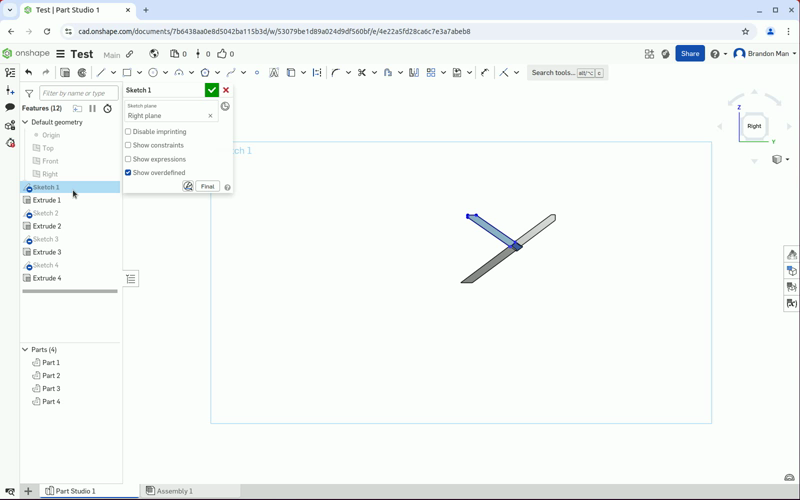
mouse_move(229, 92)
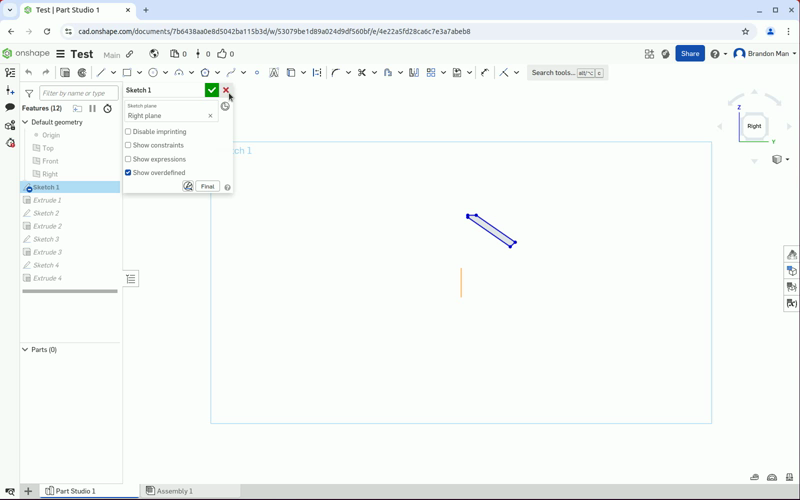
click(229, 92)
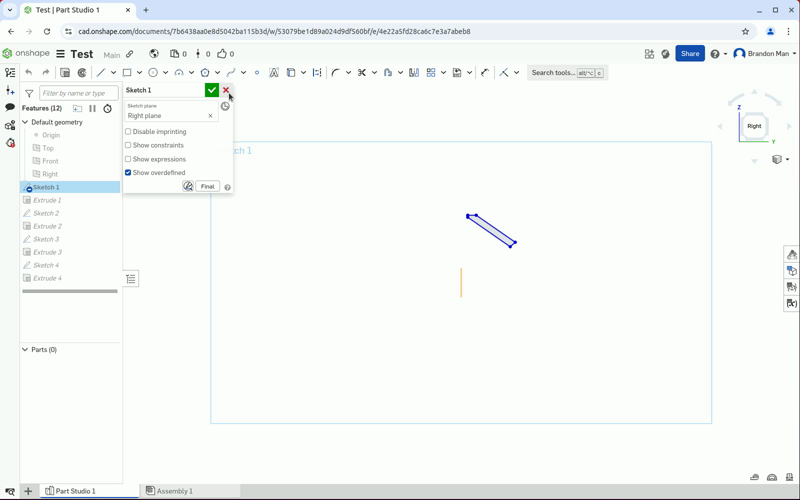
key(shift+s)
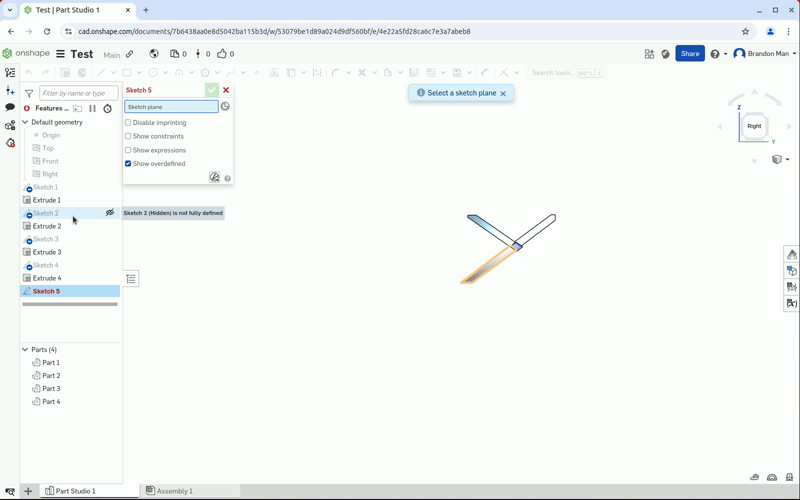
scroll(3)
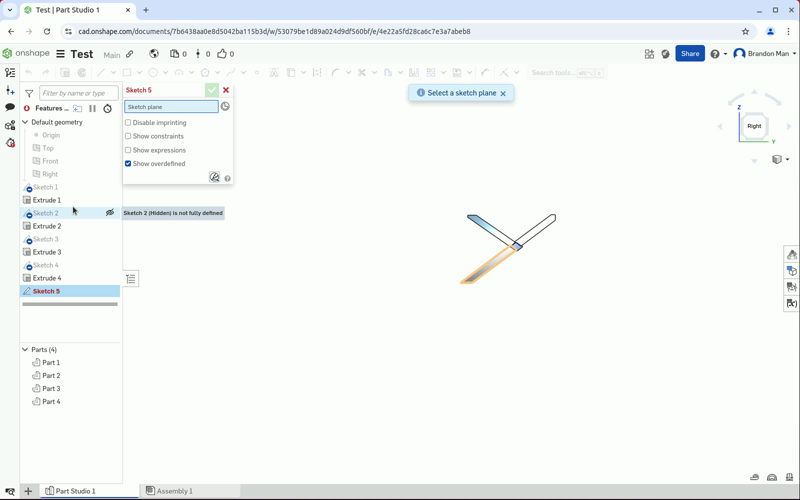
mouse_move(73, 176)
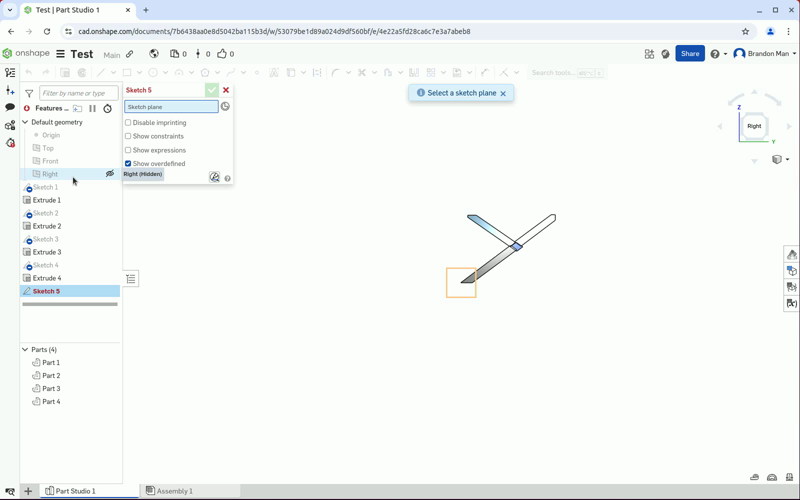
click(73, 176)
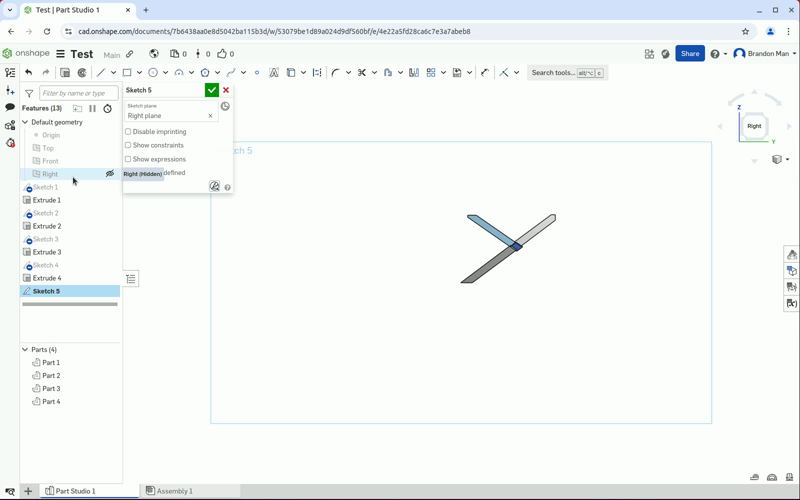
mouse_move(73, 352)
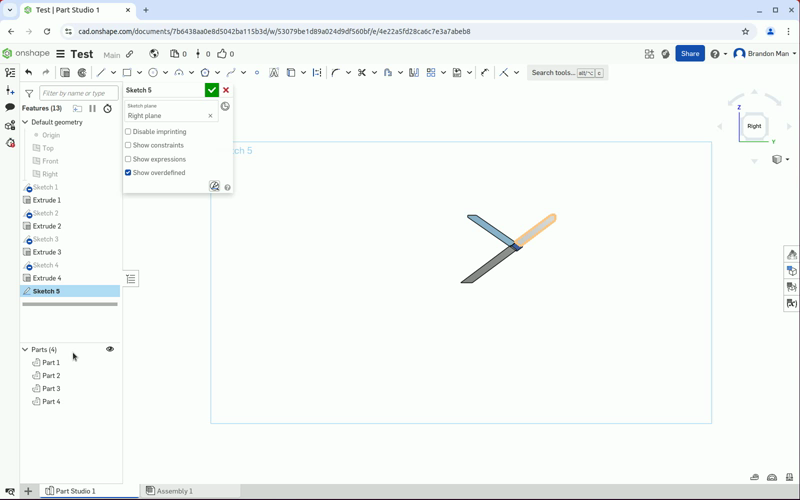
key(y)
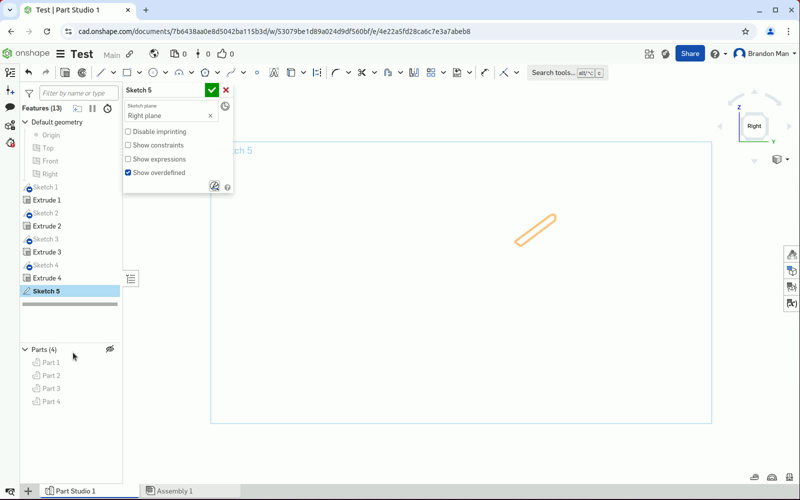
key(l)
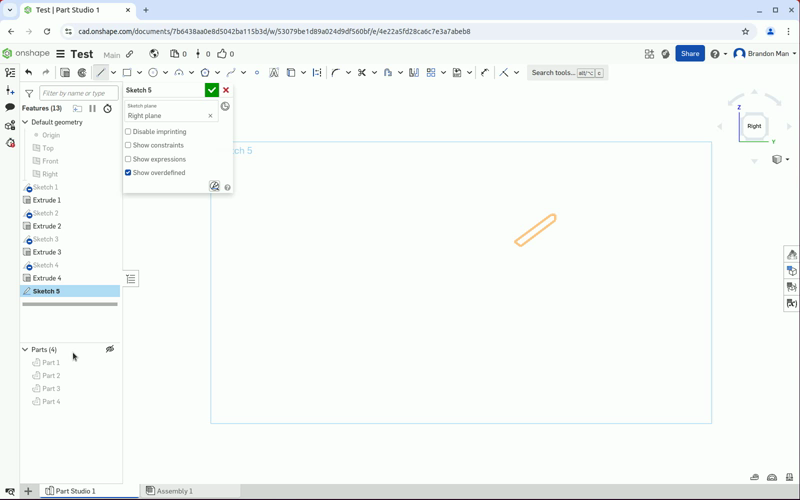
key_down(shift)
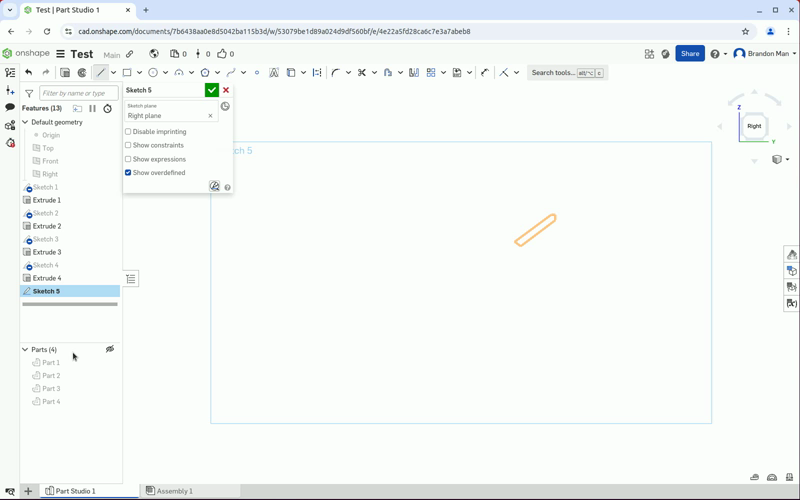
mouse_move(515, 250)
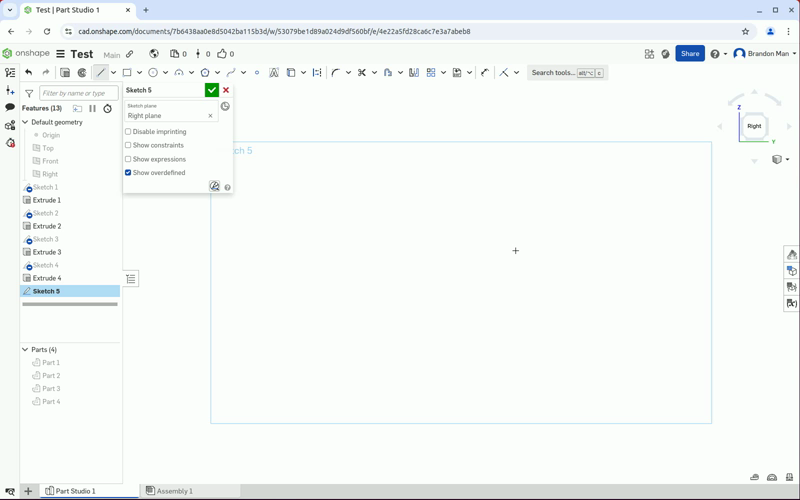
click(515, 250)
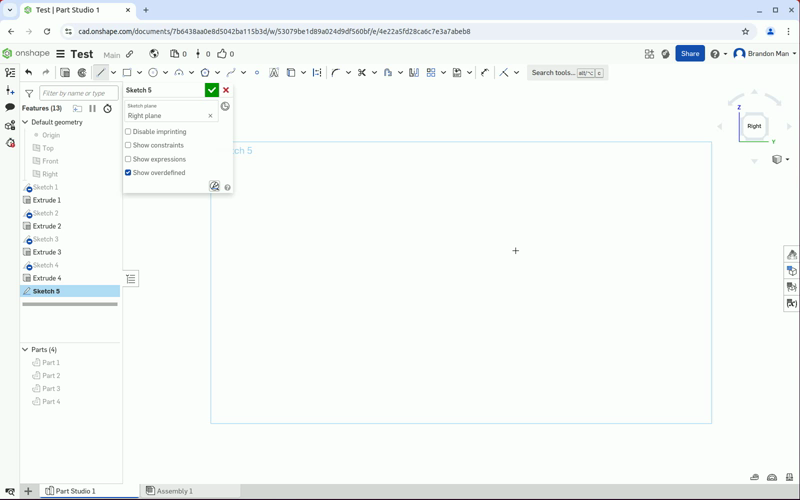
key_up(shift)
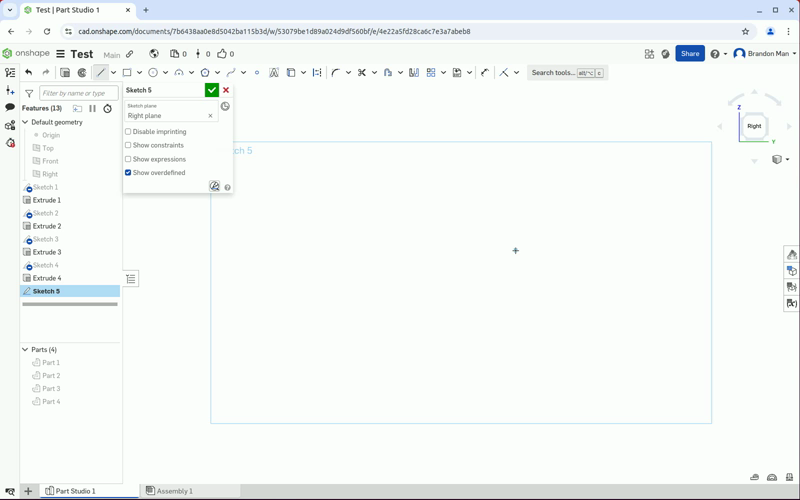
key_down(shift)
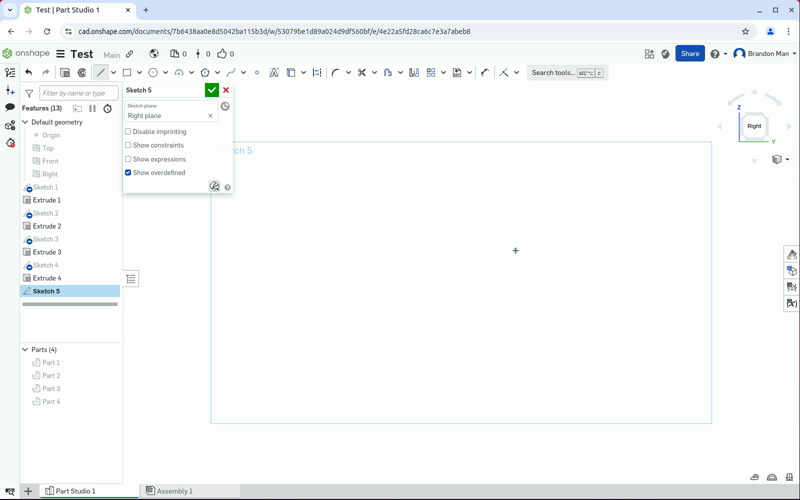
mouse_move(545, 250)
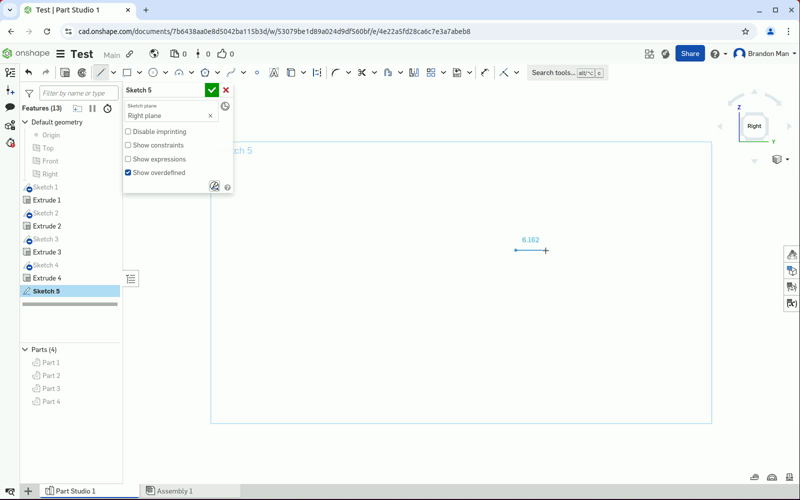
mouse_move(562, 282)
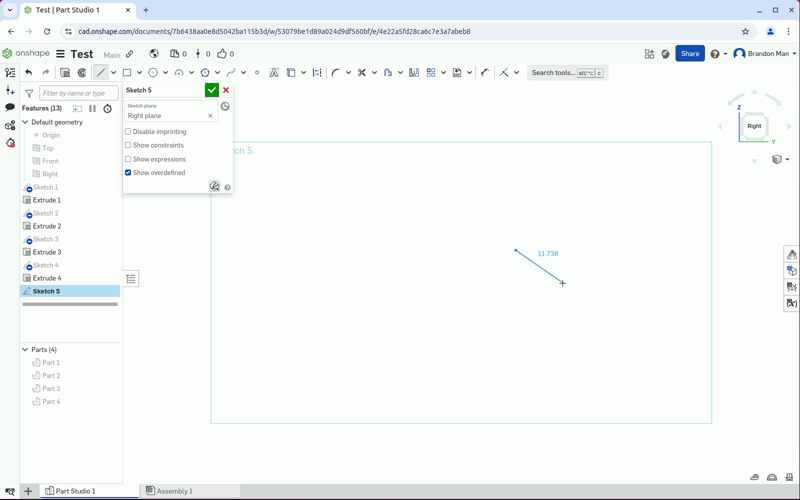
click(562, 282)
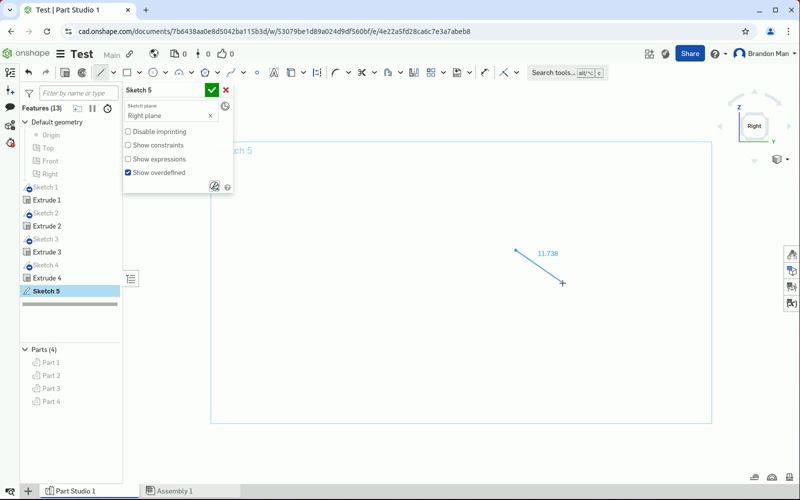
key_up(shift)
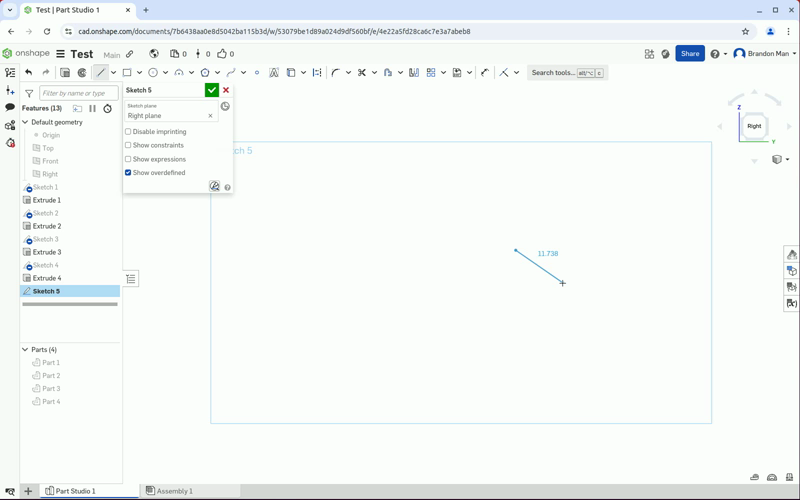
key_down(shift)
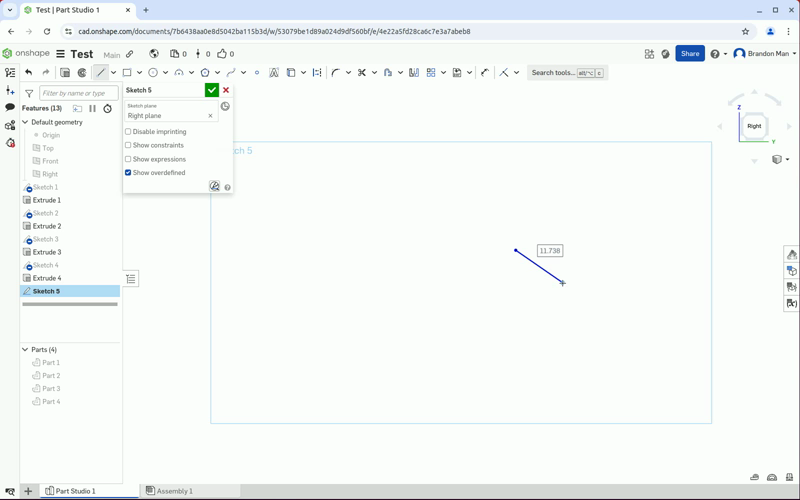
mouse_move(589, 282)
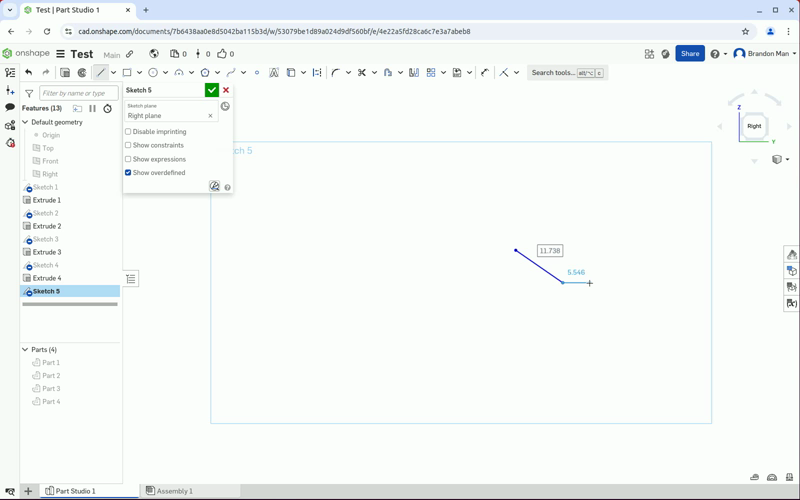
mouse_move(573, 282)
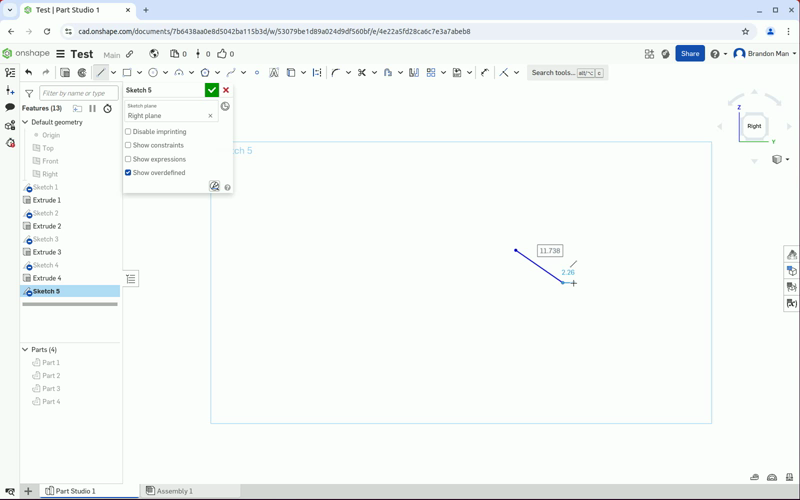
click(573, 282)
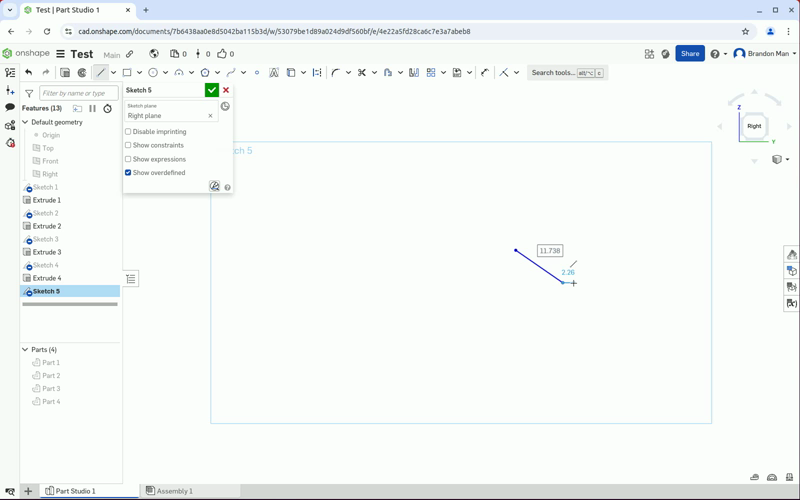
key_up(shift)
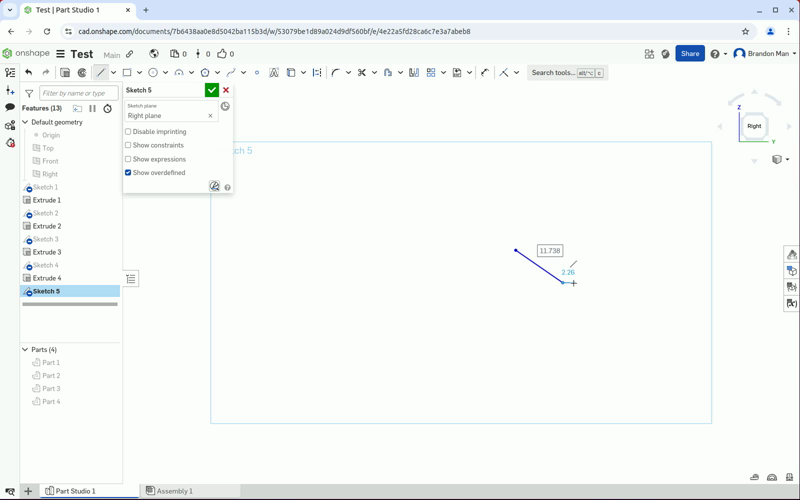
key_down(shift)
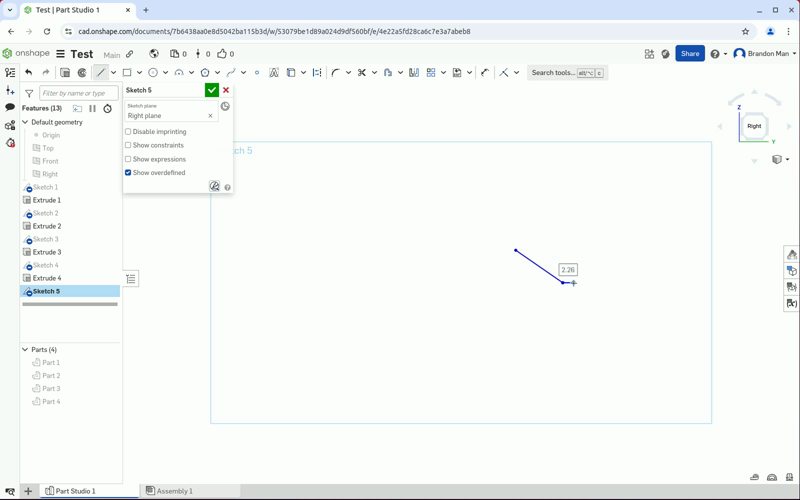
mouse_move(521, 245)
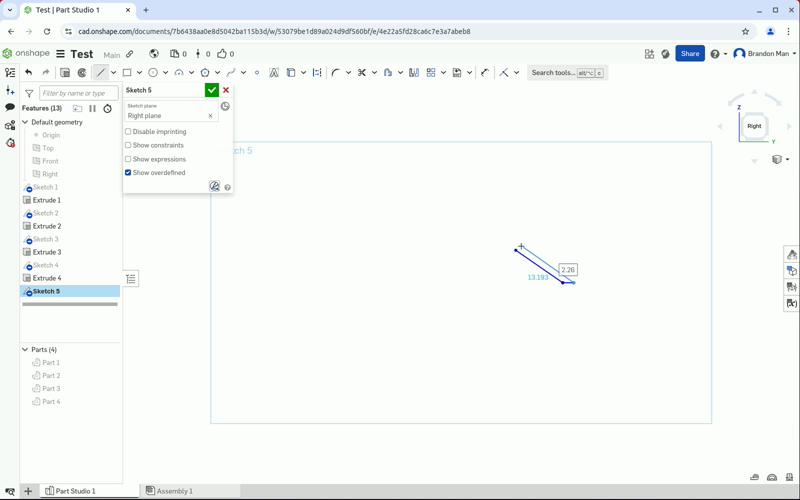
click(521, 245)
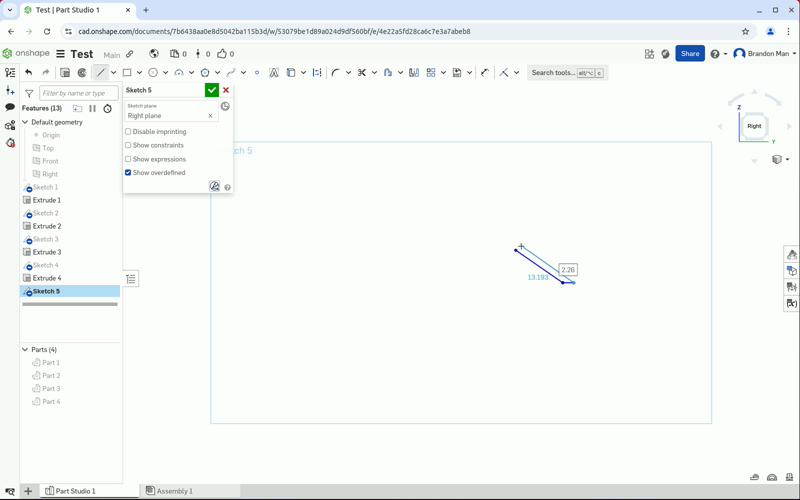
key_up(shift)
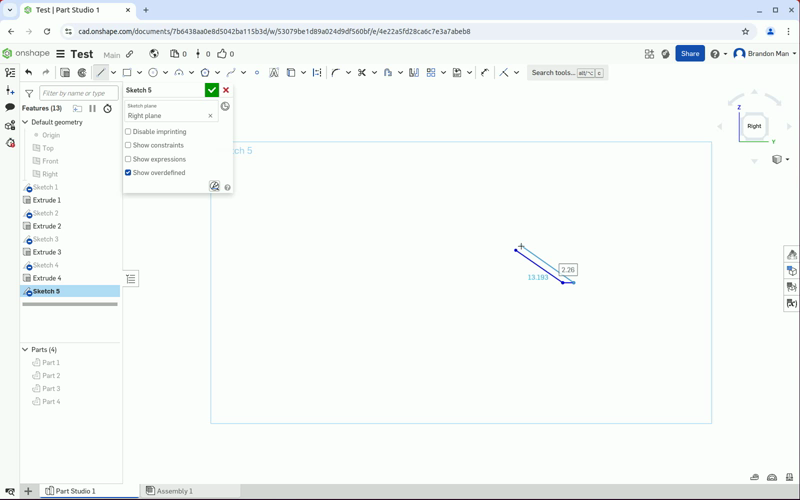
mouse_move(551, 245)
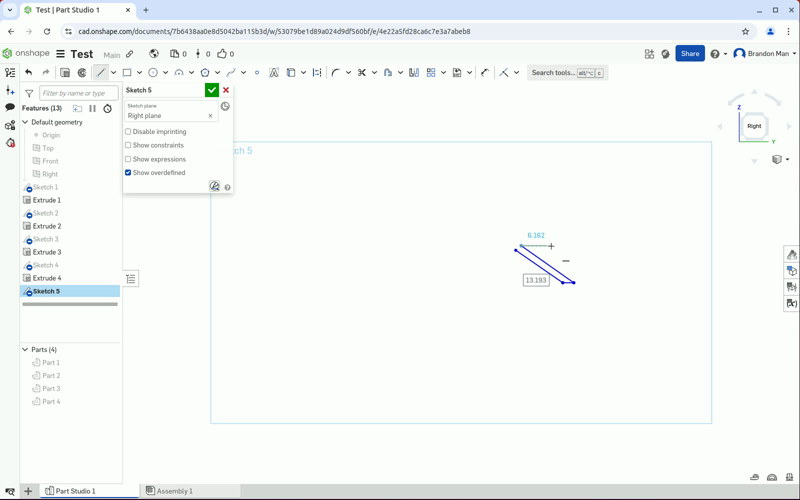
key_down(shift)
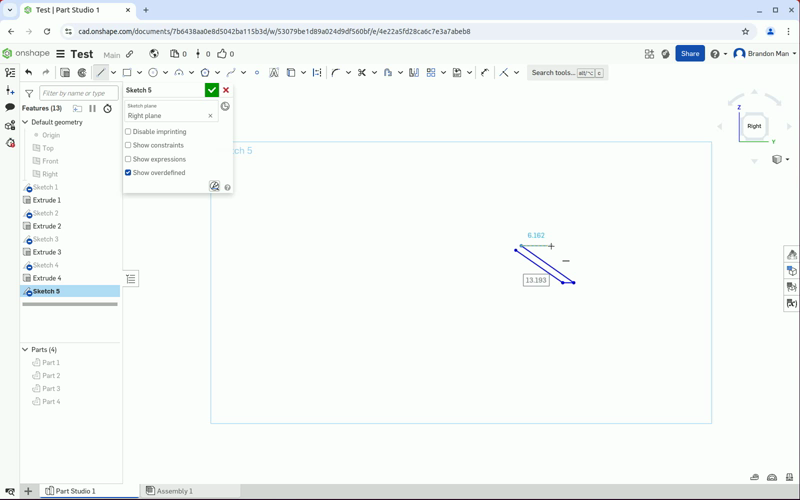
mouse_move(515, 250)
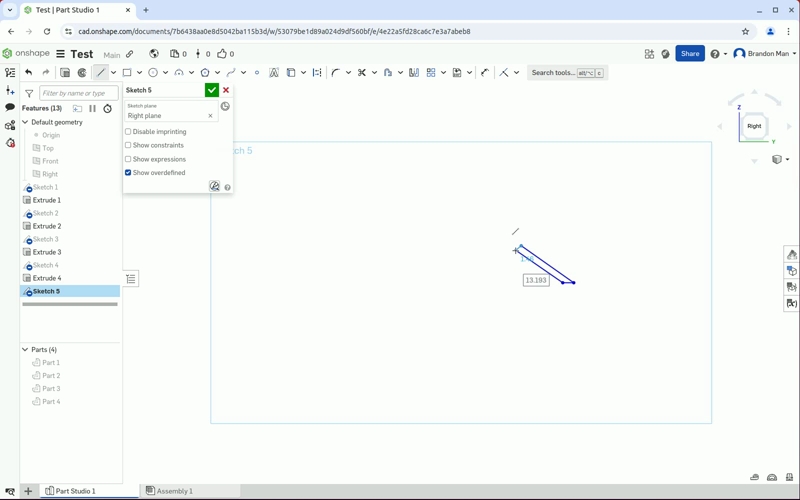
scroll(6)
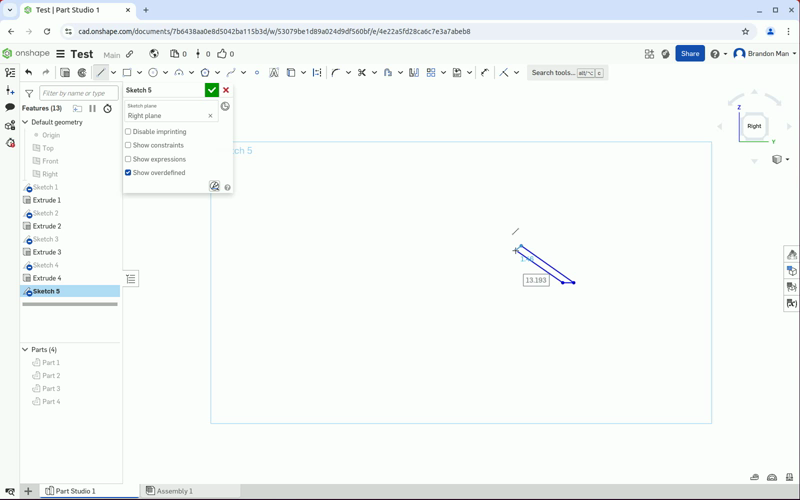
scroll(6)
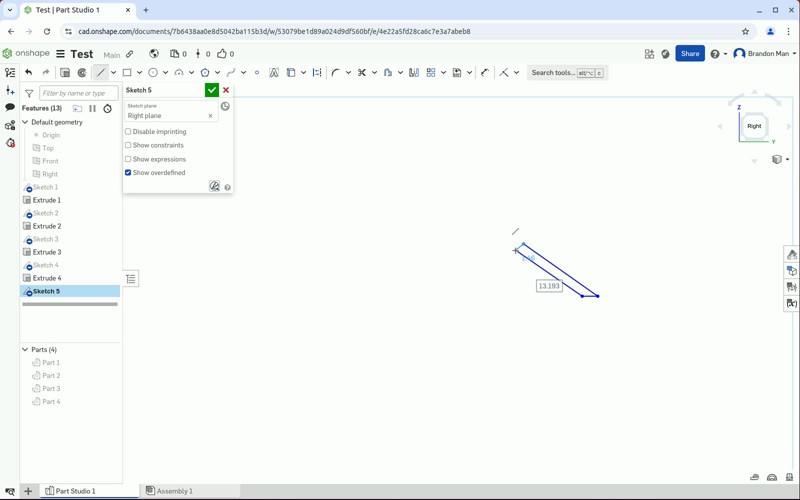
scroll(6)
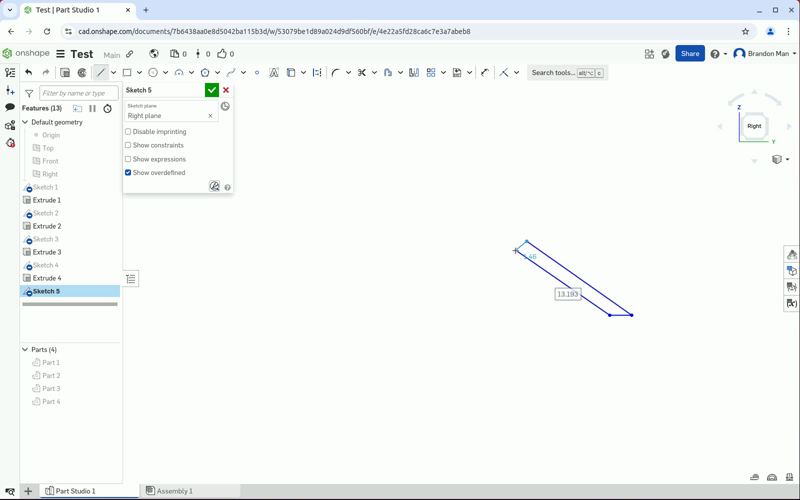
scroll(6)
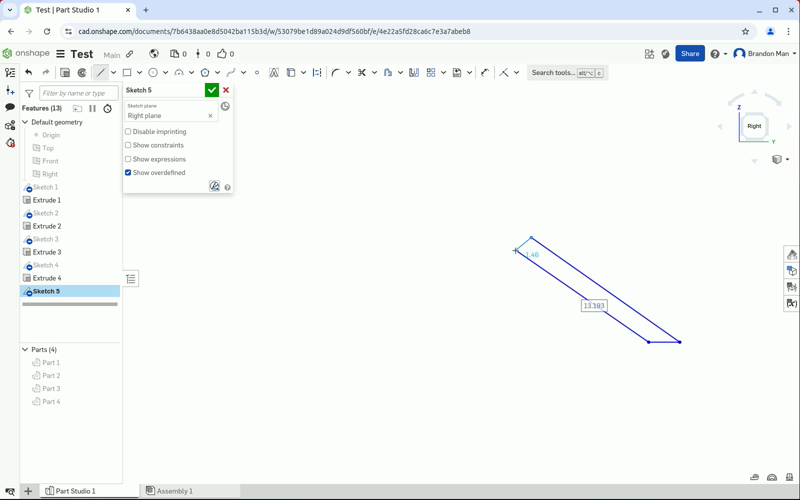
scroll(6)
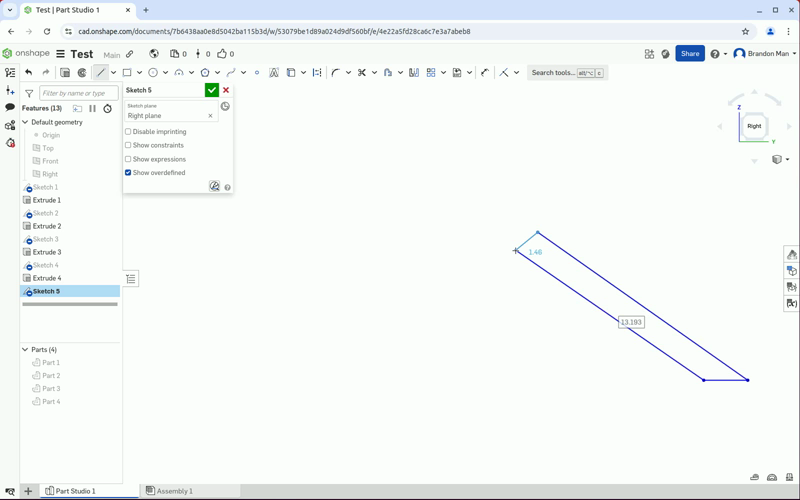
scroll(6)
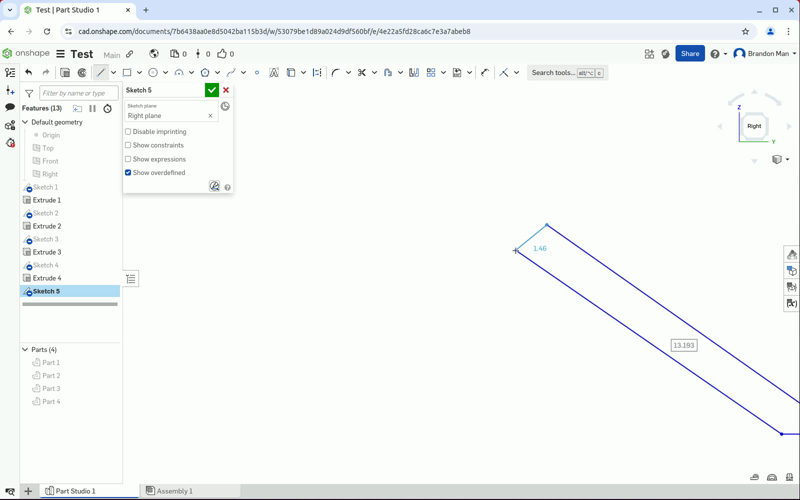
scroll(6)
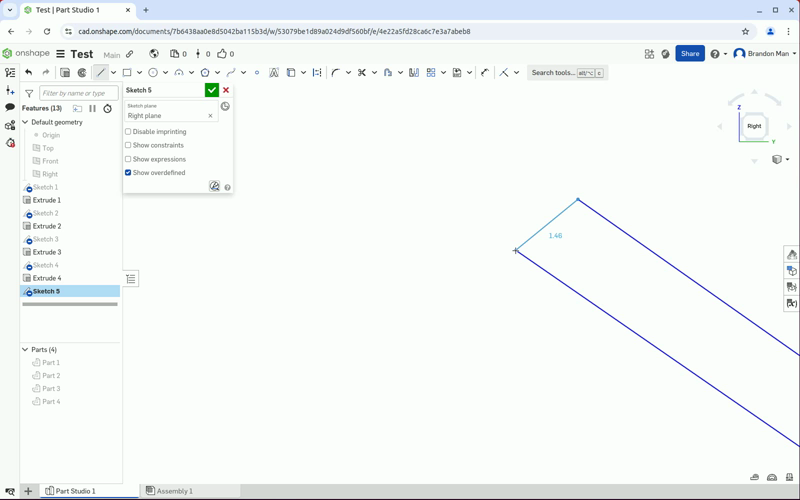
key_up(shift)
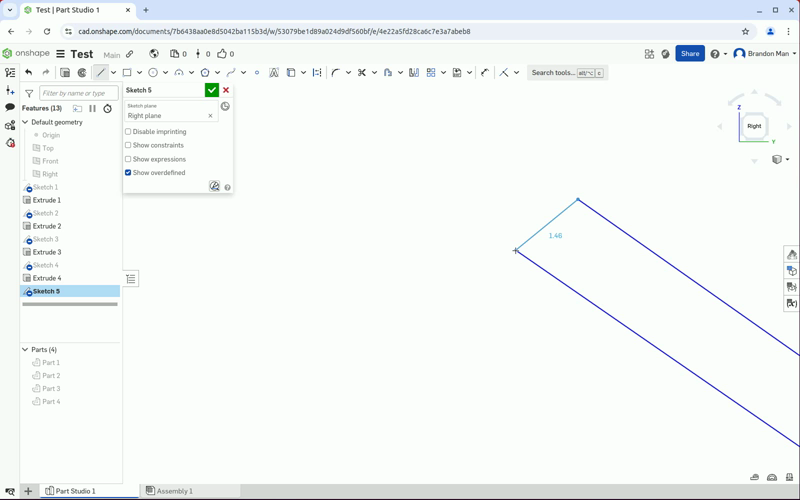
click(515, 250)
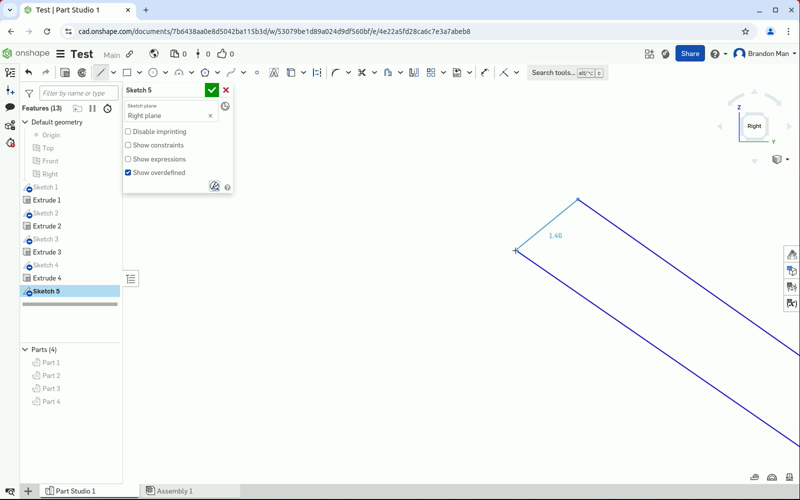
scroll(-6)
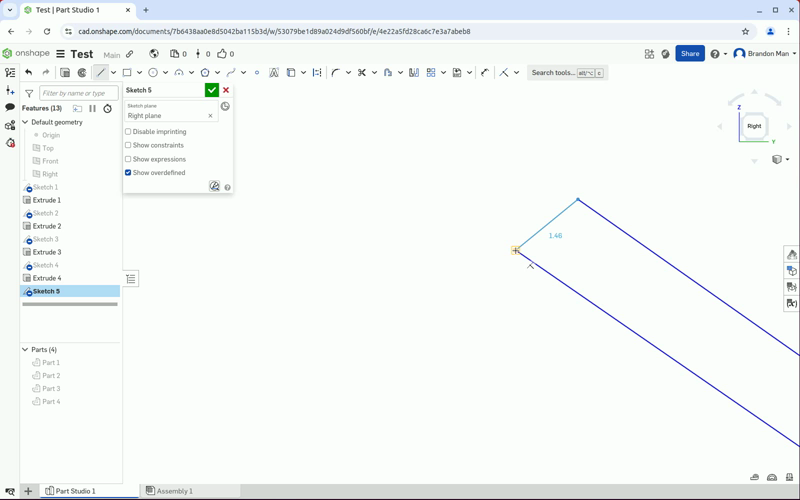
scroll(-6)
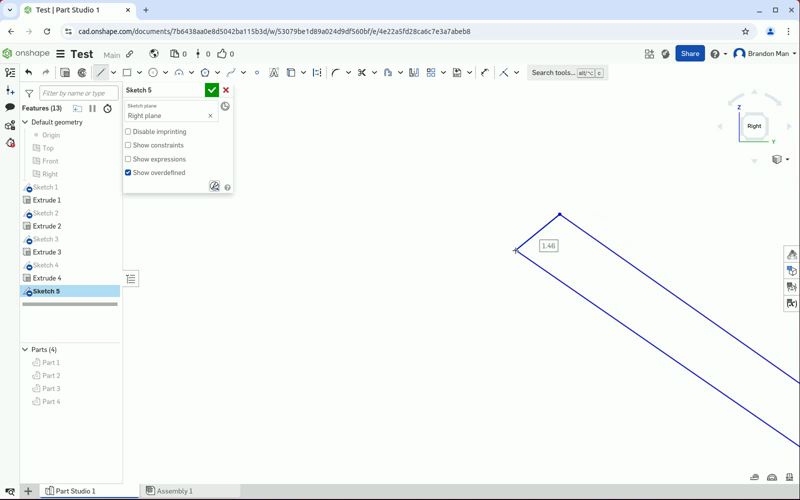
scroll(-6)
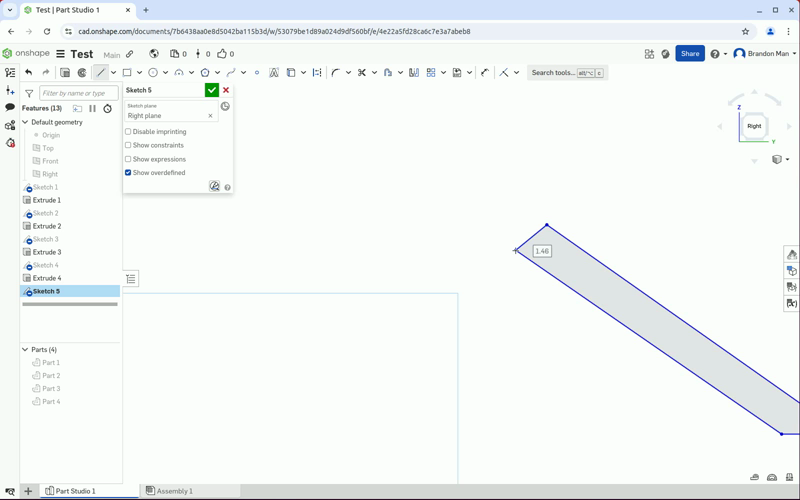
scroll(-6)
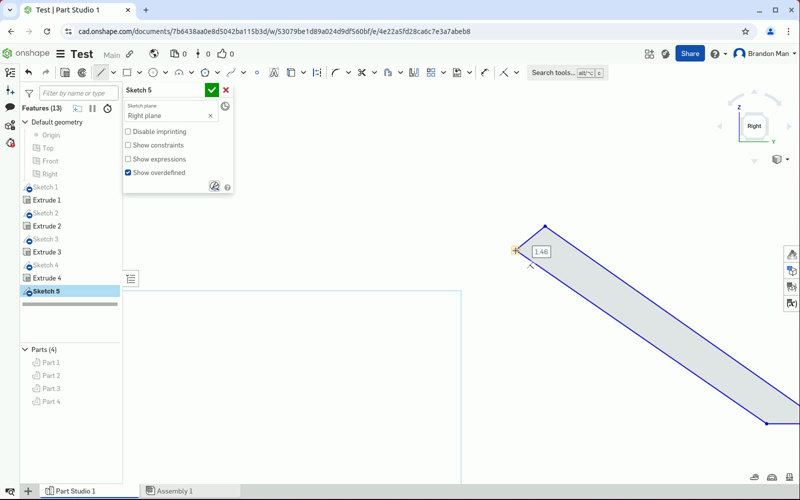
scroll(-6)
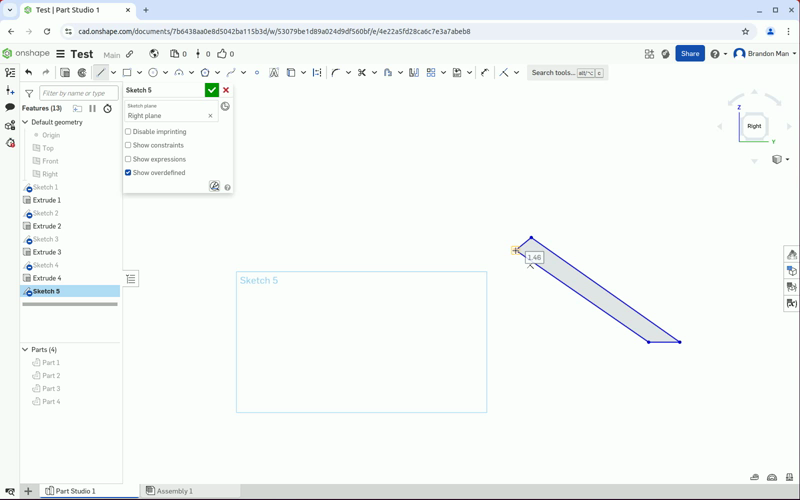
scroll(-6)
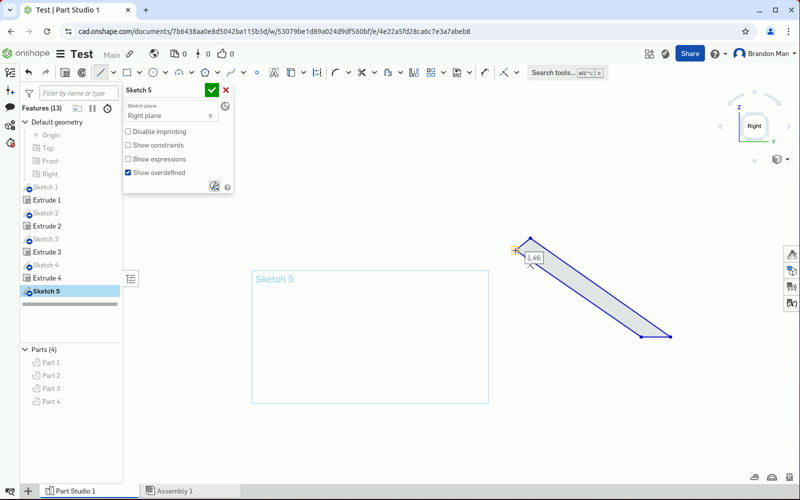
scroll(-6)
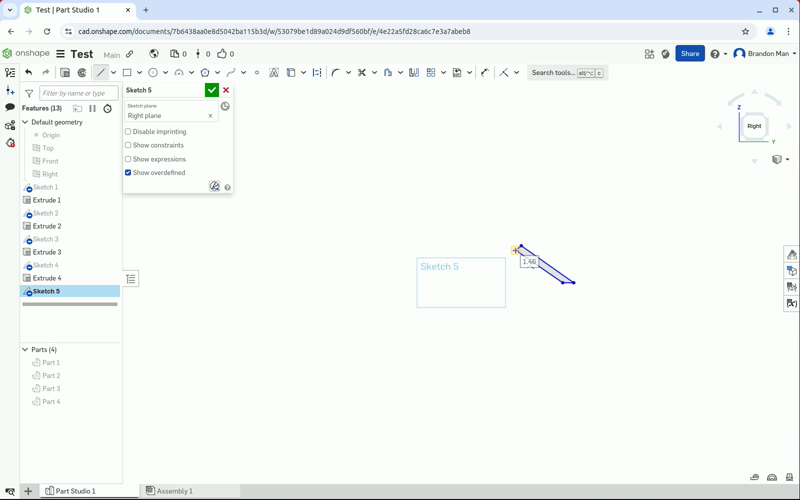
key(esc)
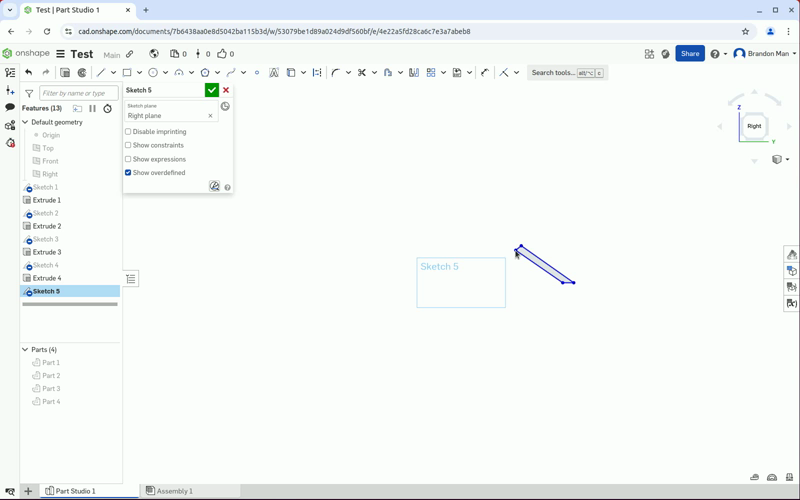
mouse_move(524, 253)
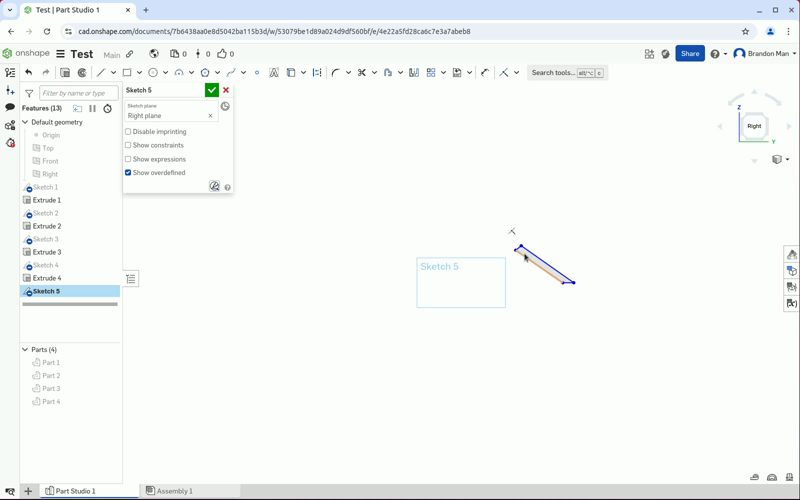
scroll(6)
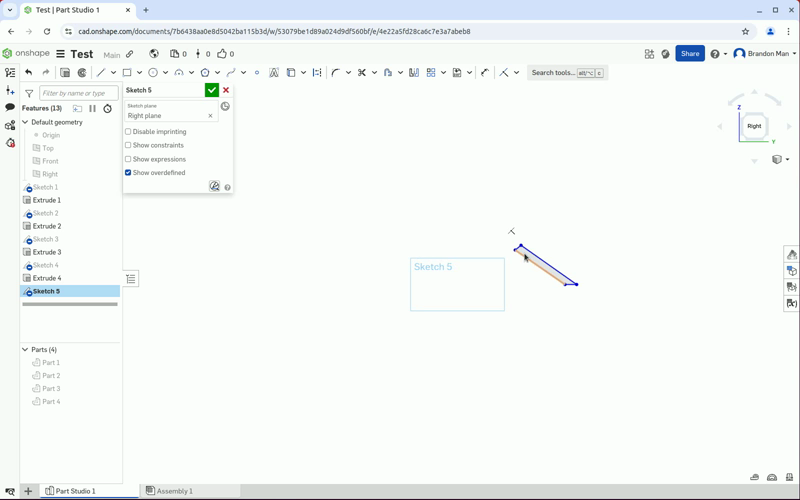
scroll(6)
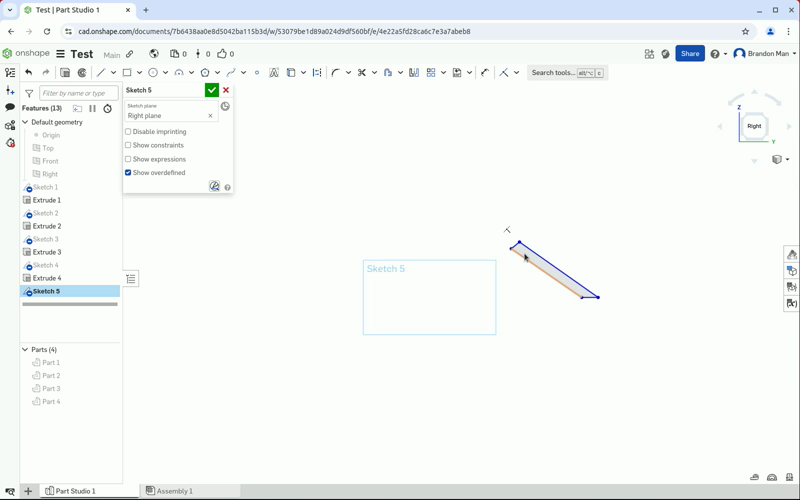
scroll(6)
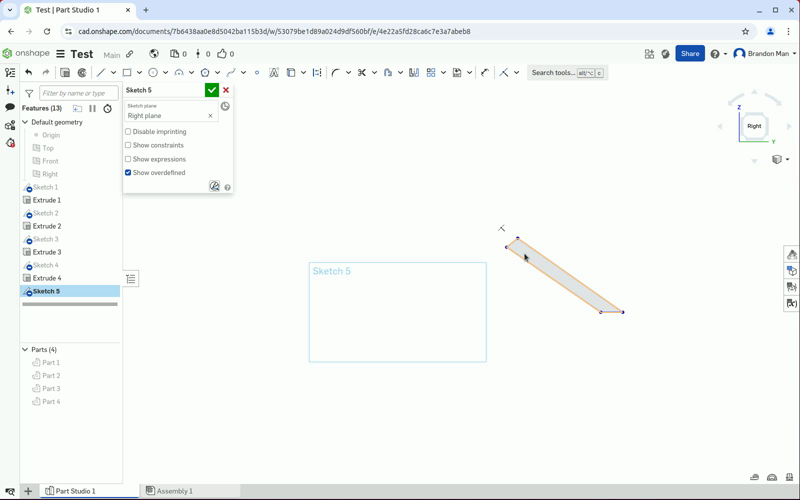
scroll(6)
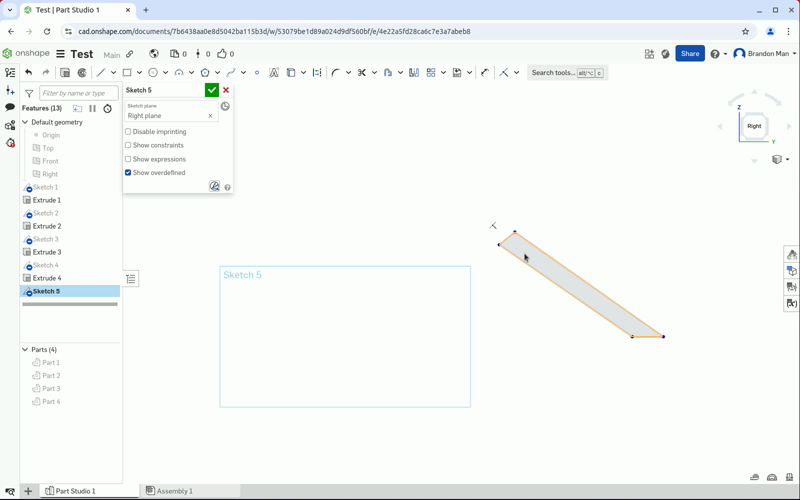
scroll(6)
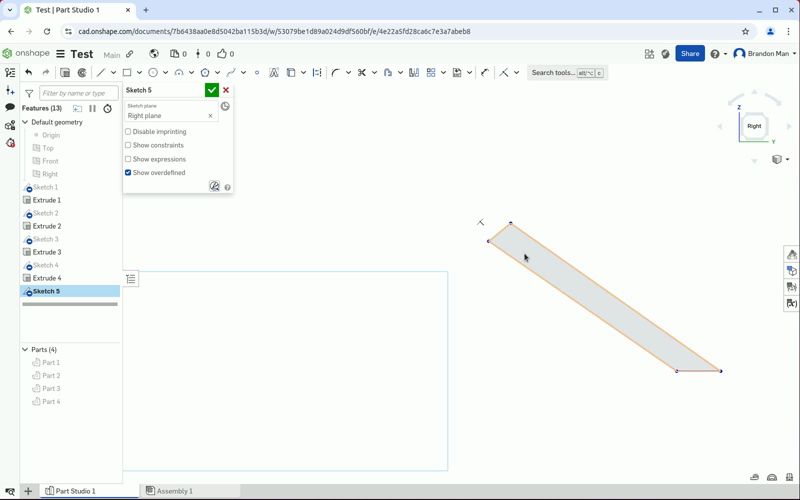
scroll(6)
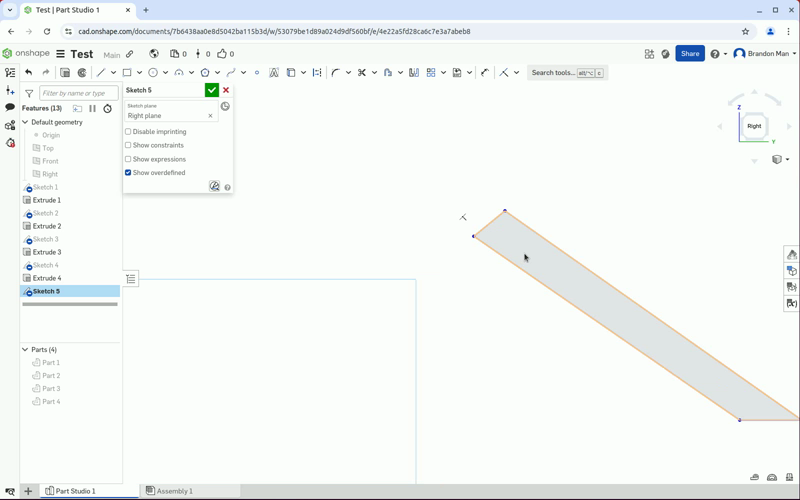
scroll(6)
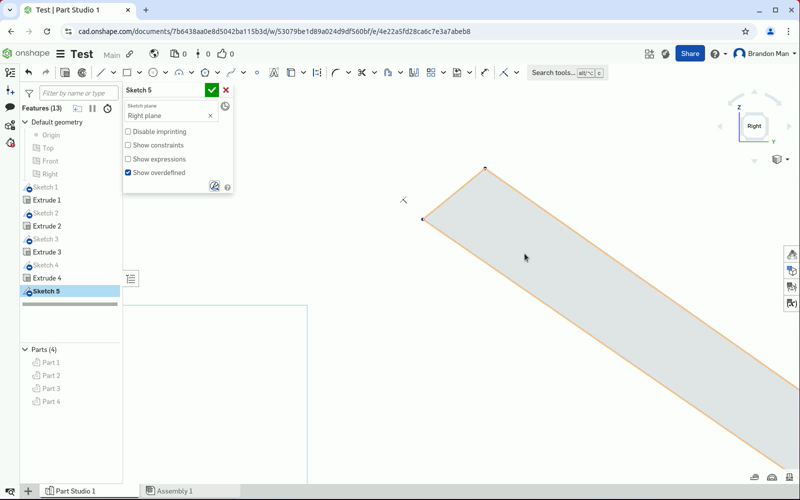
click(524, 253)
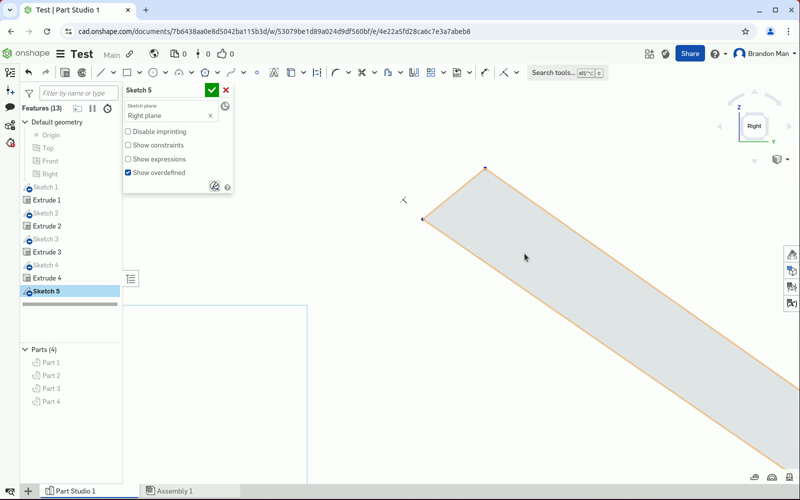
scroll(-6)
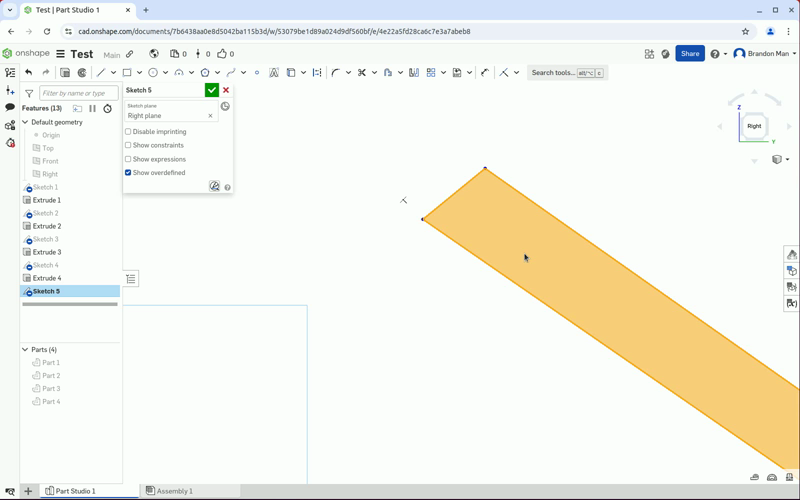
scroll(-6)
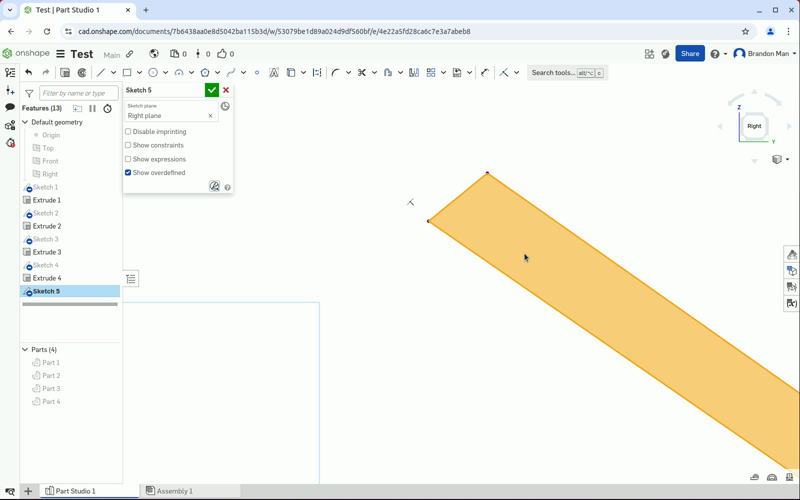
scroll(-6)
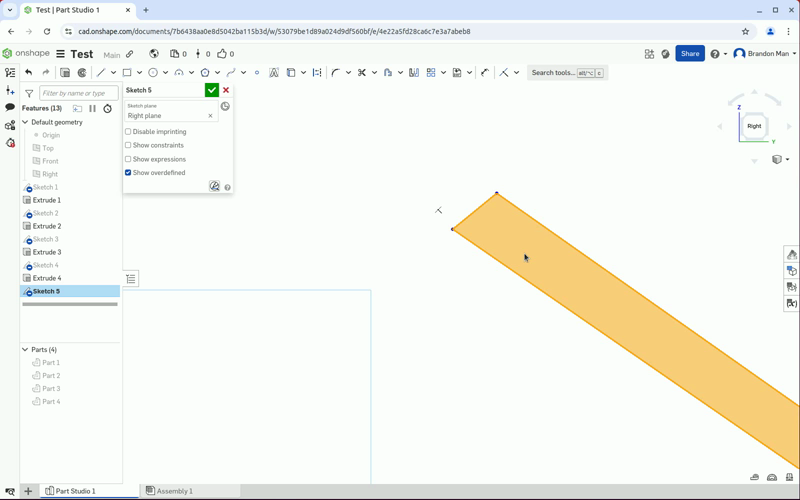
scroll(-6)
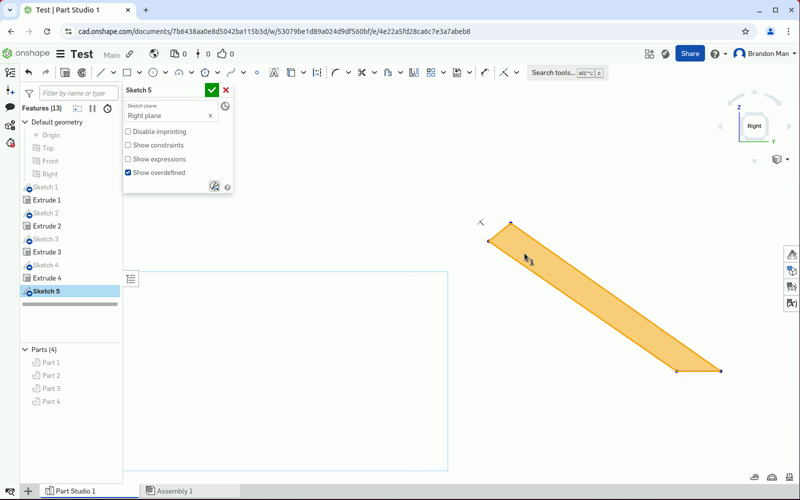
scroll(-6)
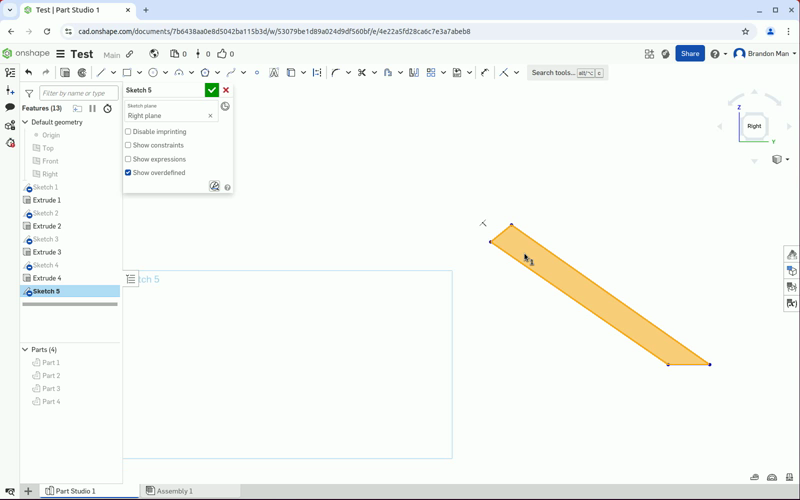
scroll(-6)
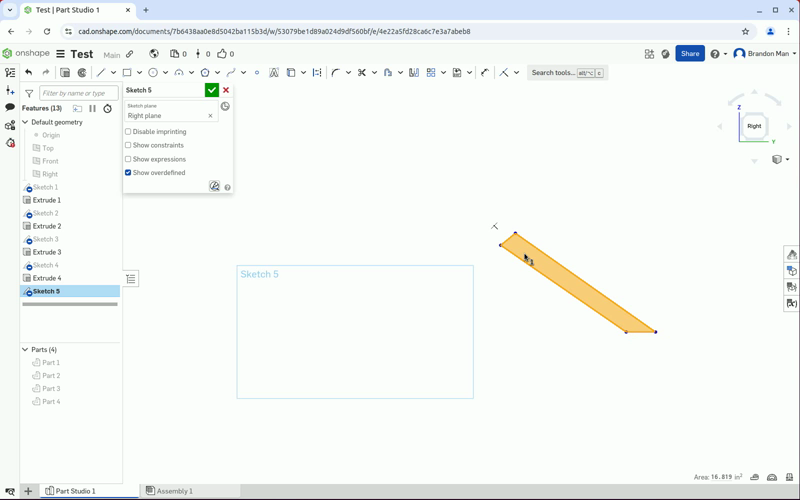
scroll(-6)
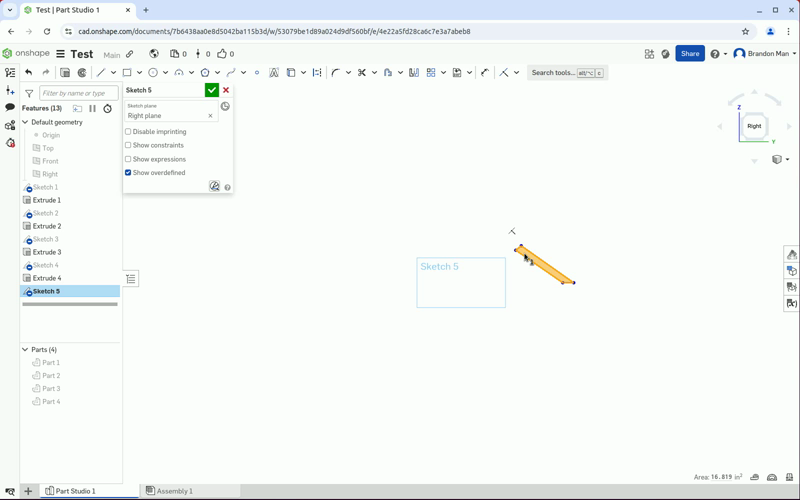
mouse_move(73, 352)
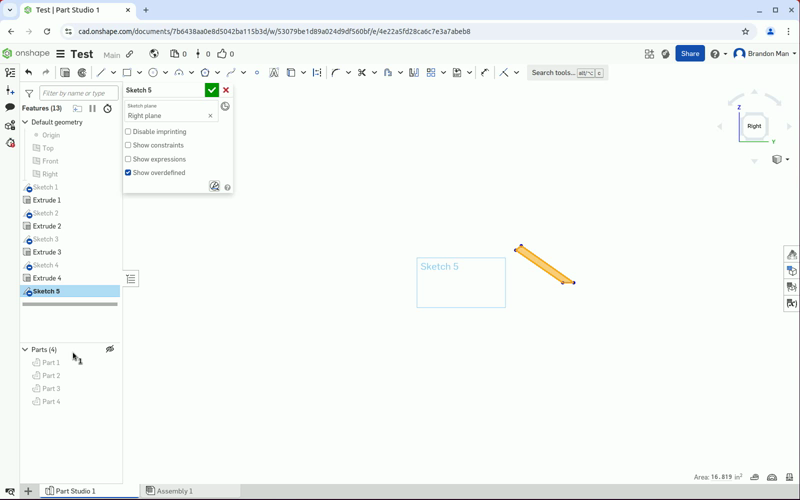
key(shift+y)
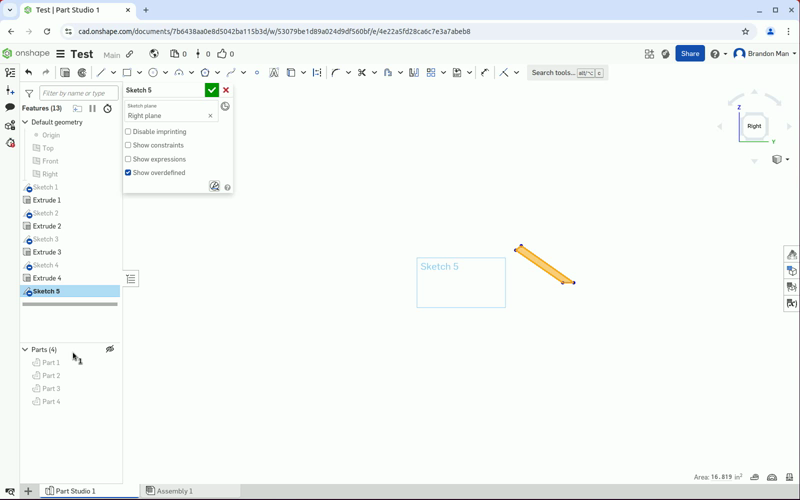
key(shift+e)
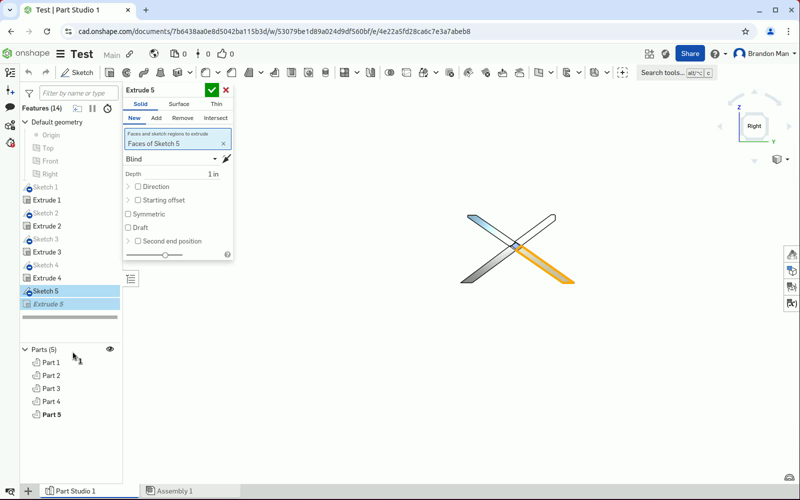
mouse_move(143, 106)
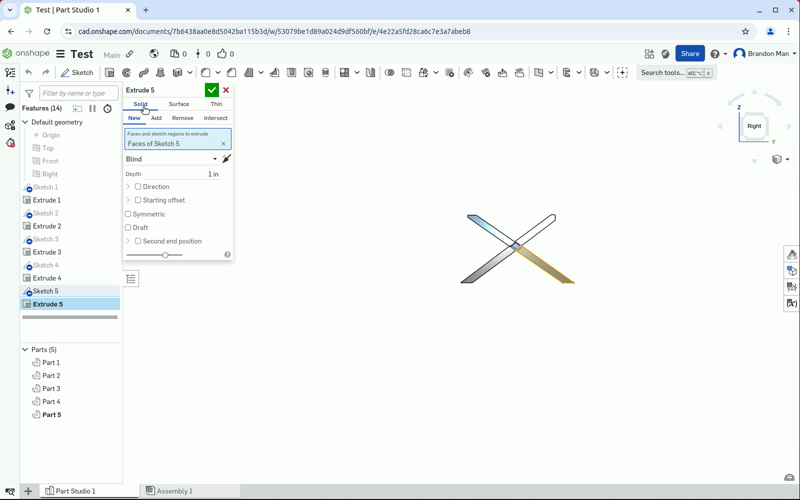
click(143, 106)
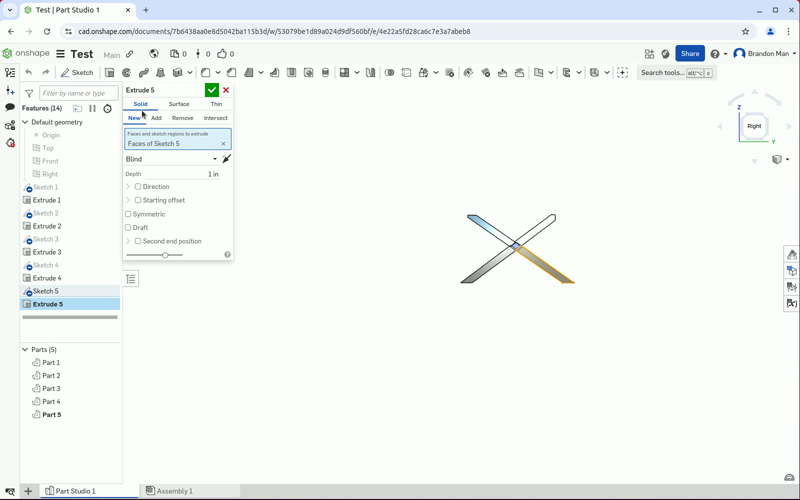
mouse_move(137, 120)
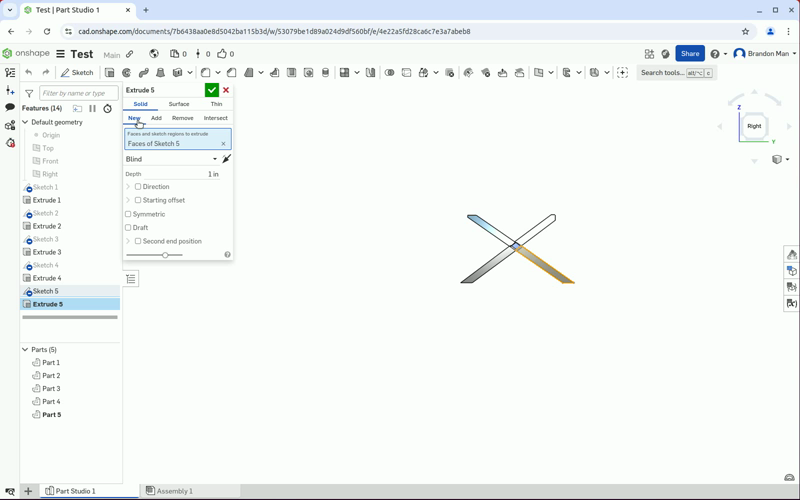
click(137, 120)
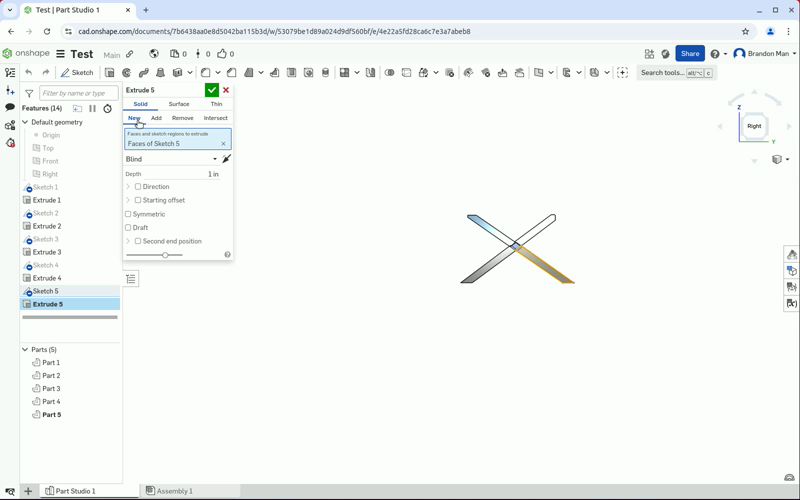
key(tab, 4)
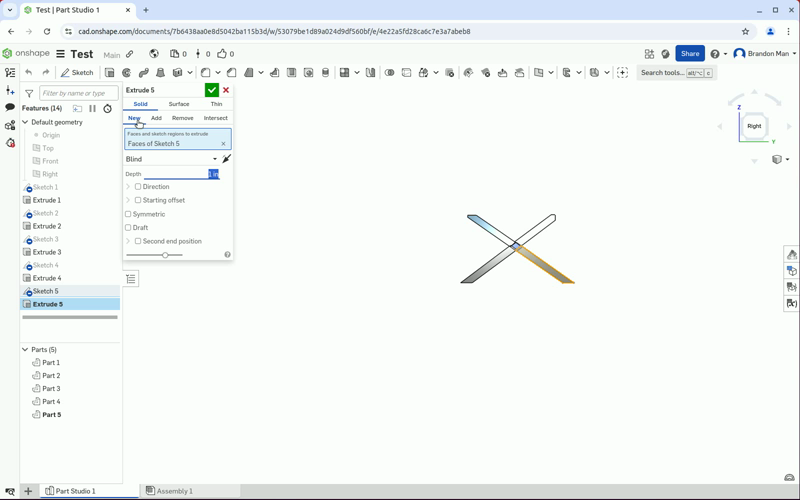
text(10.11)
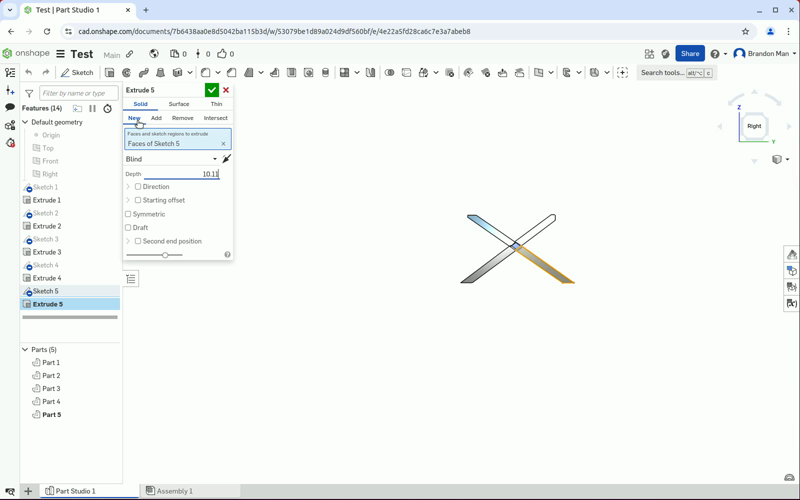
key(tab, 3)
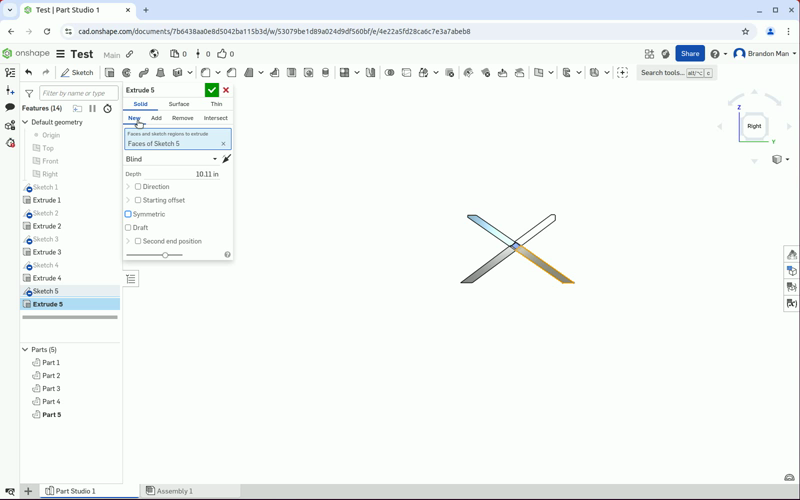
key(space)
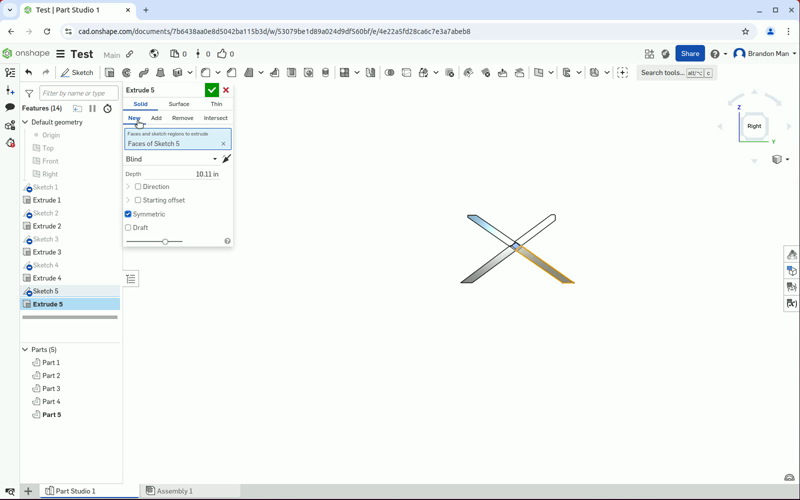
key(enter)
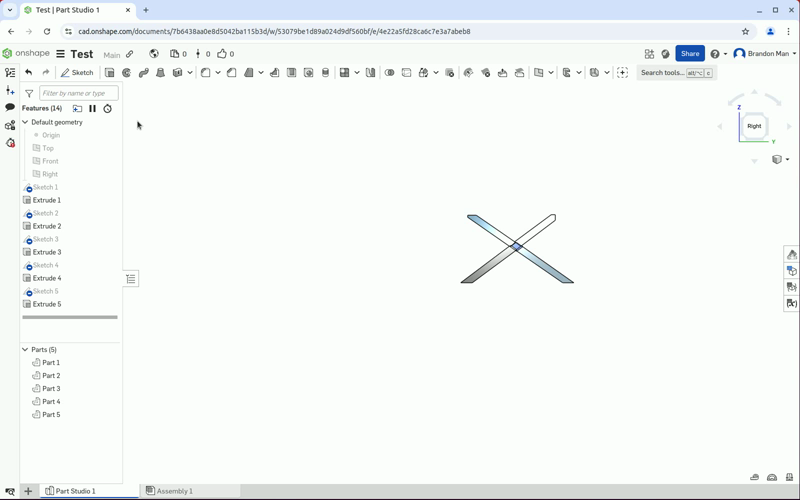
key(shift+h)
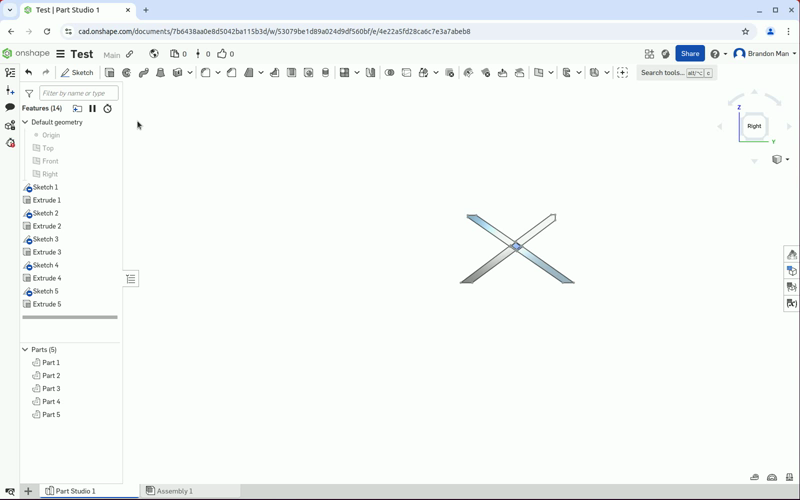
key(shift+h)
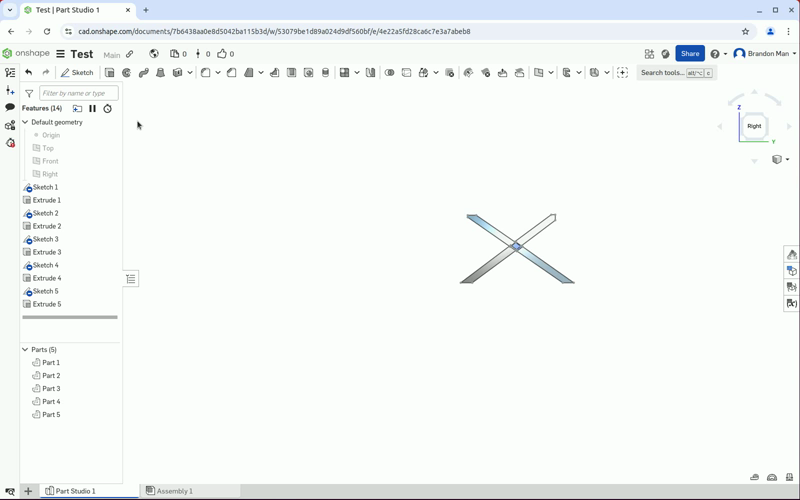
key(shift+7)
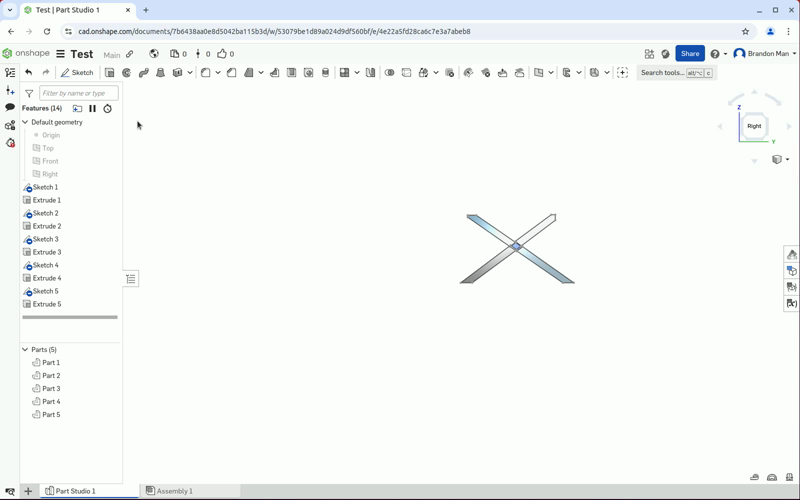
key(right, 2)
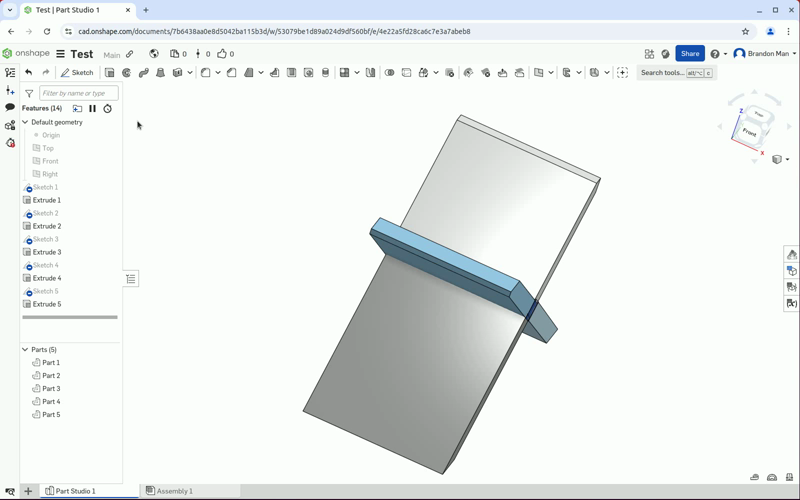
key(down, 2)
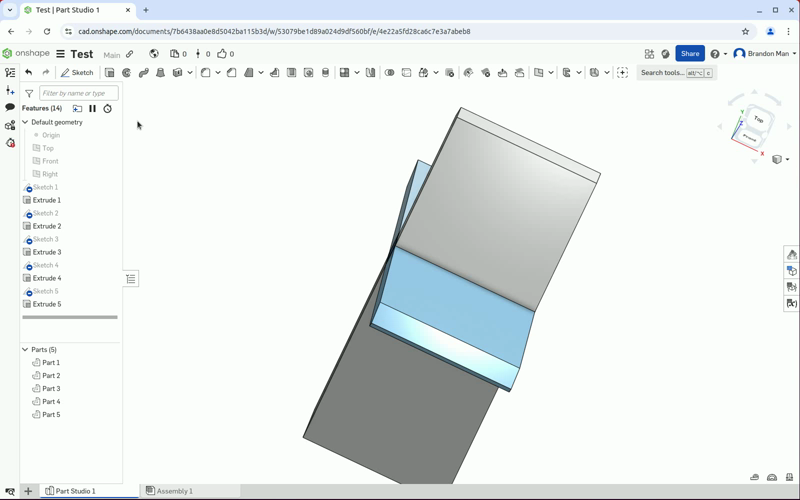
key(up, 2)
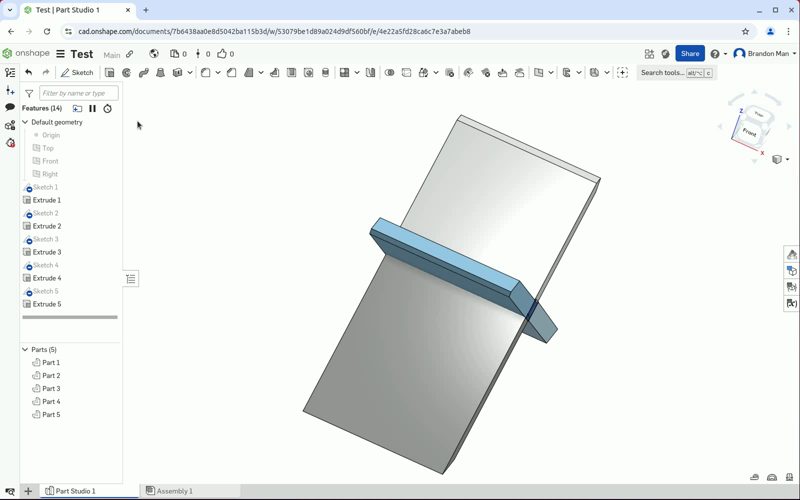
key(left, 2)
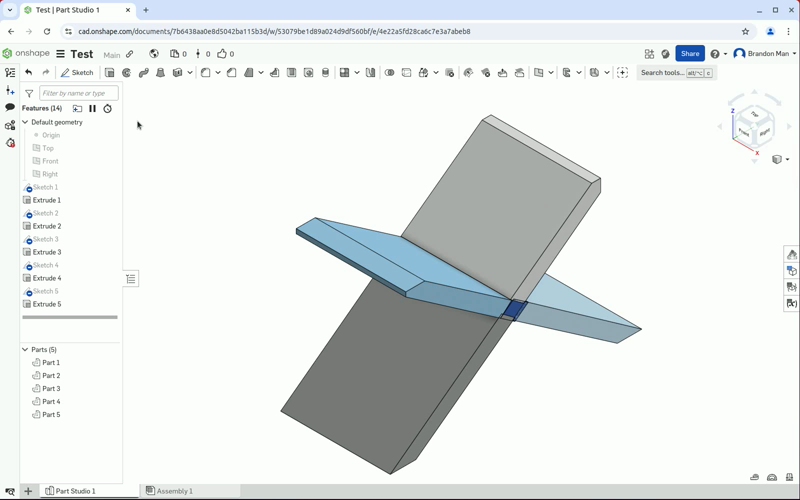
mouse_move(73, 189)
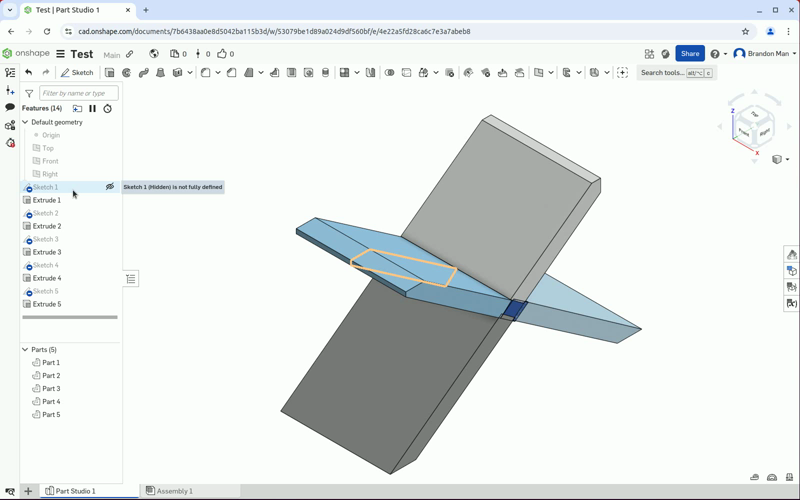
click(73, 189)